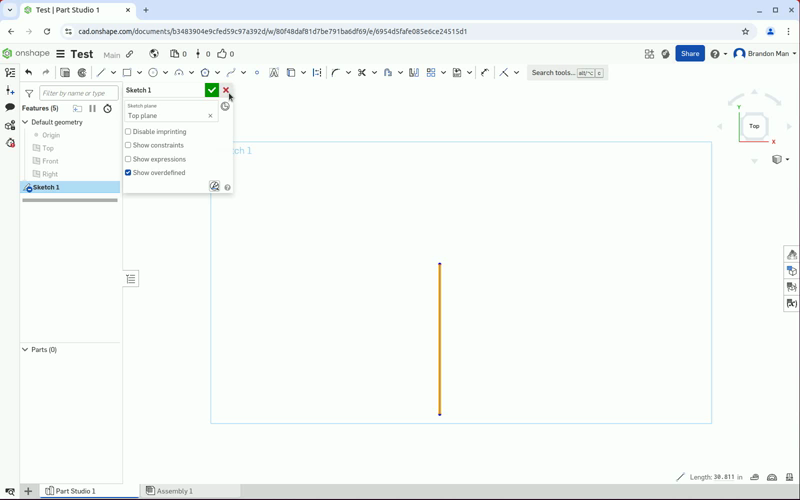
key(shift+h)
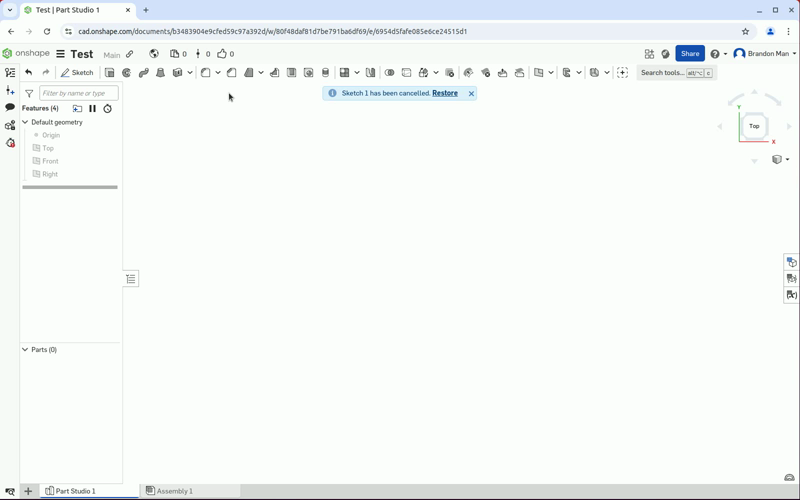
mouse_move(73, 352)
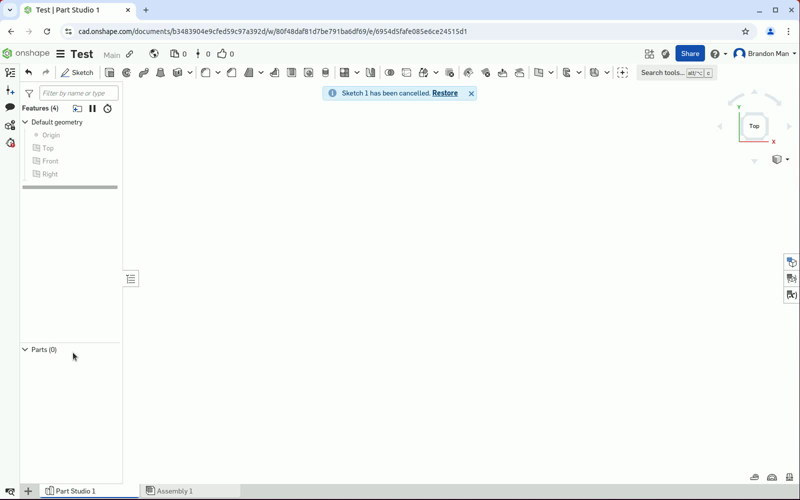
key(y)
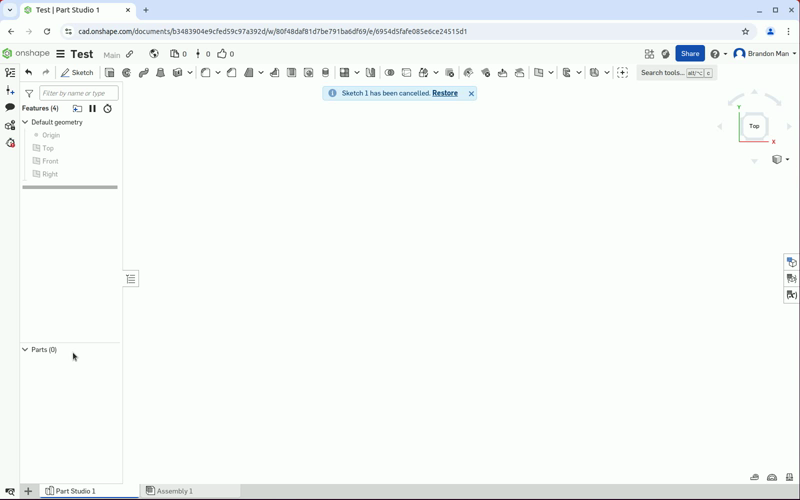
key(shift+p)
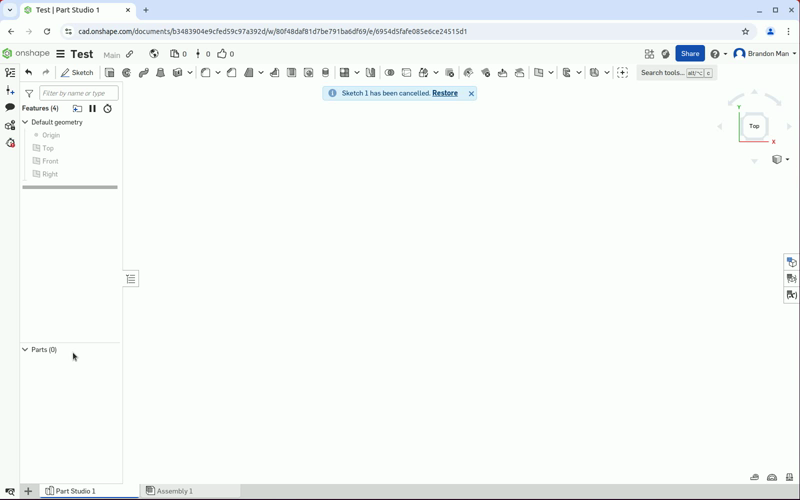
key(space)
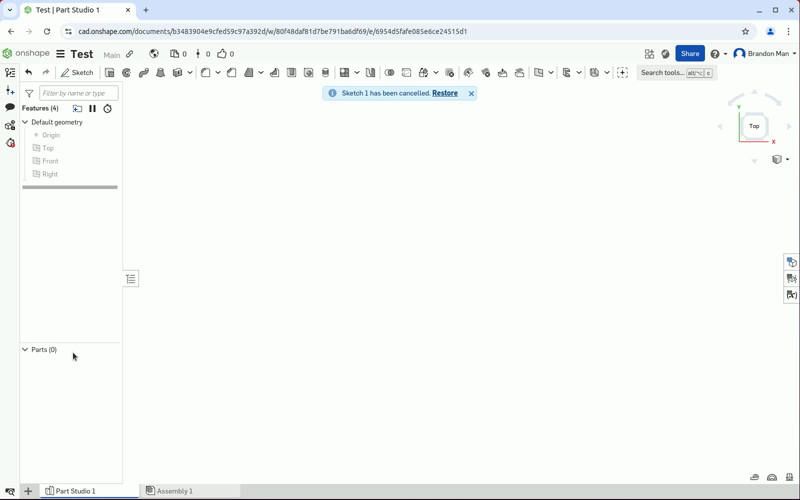
key_down(shift)
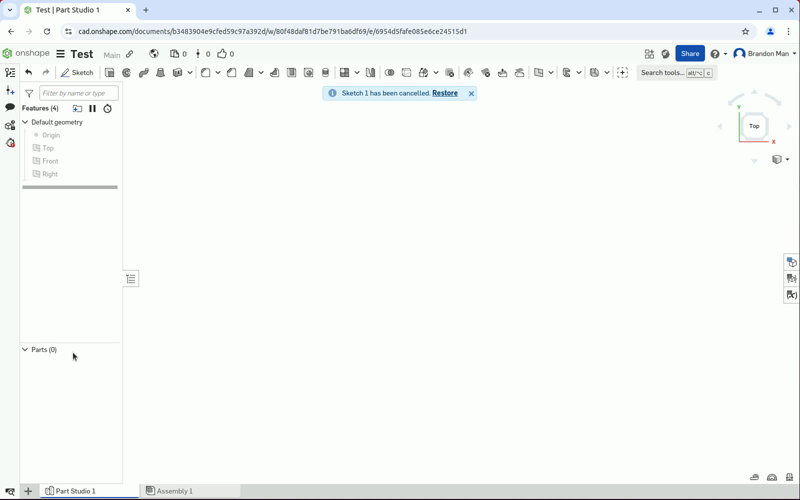
key(up)
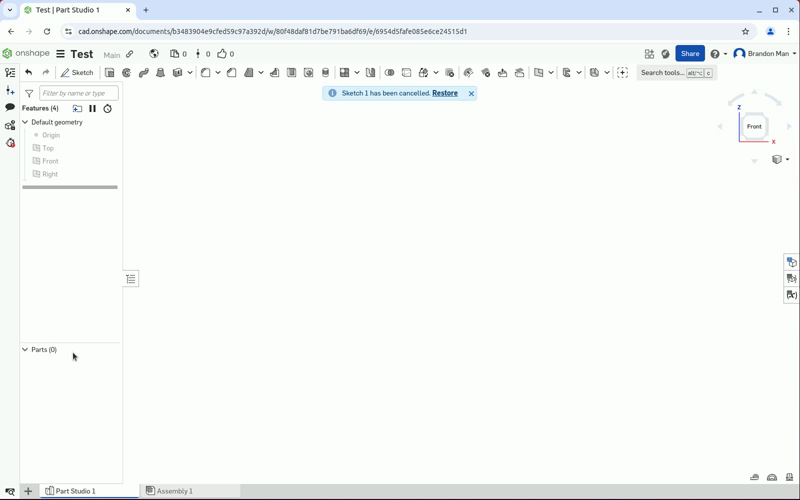
key_up(shift)
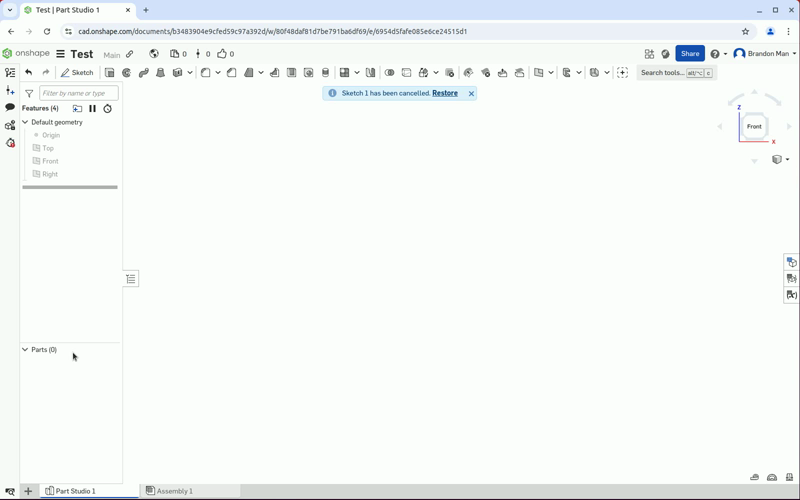
key(space)
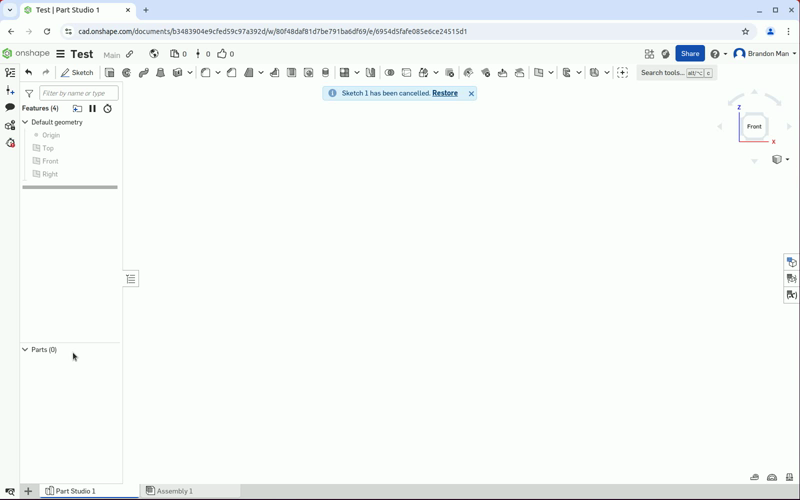
key_down(shift)
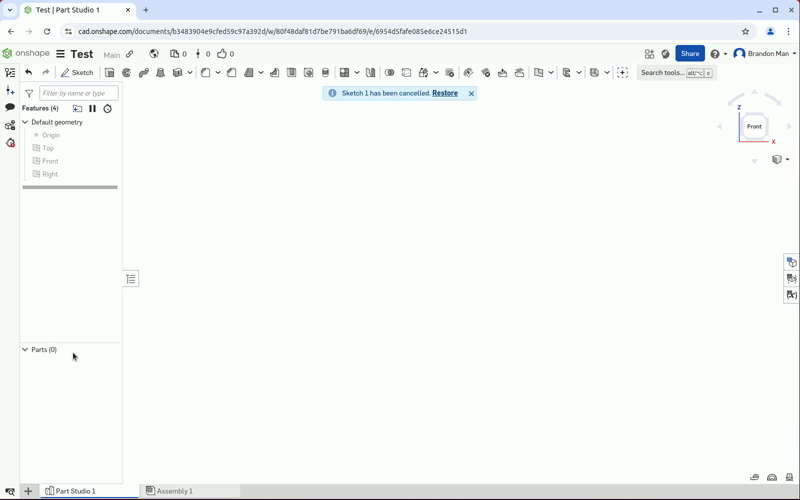
key(left)
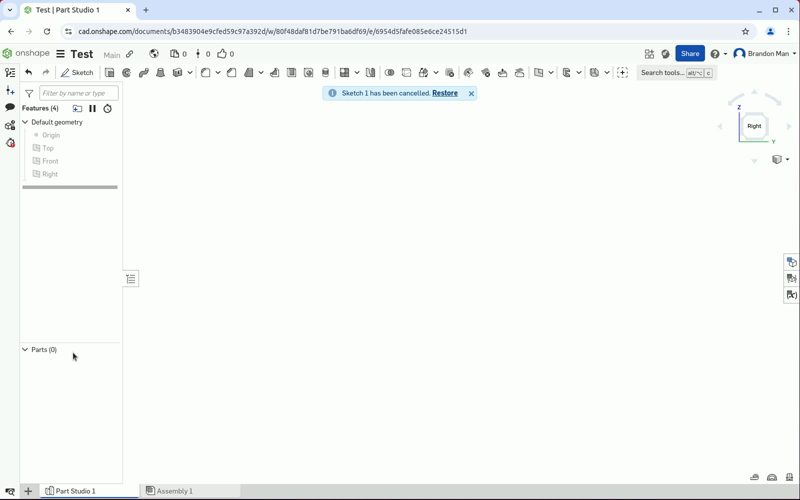
key_up(shift)
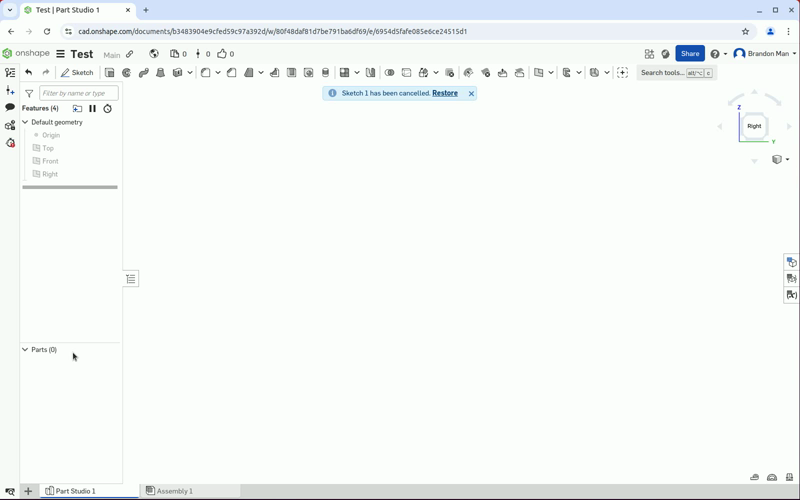
mouse_move(73, 352)
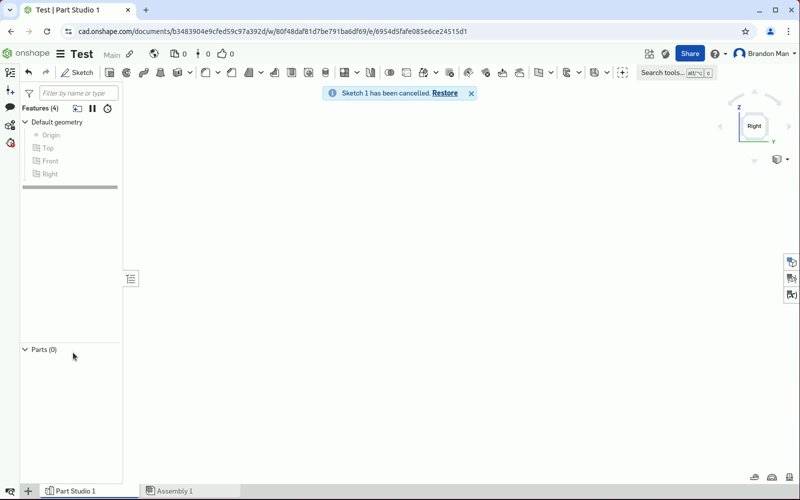
key(shift+y)
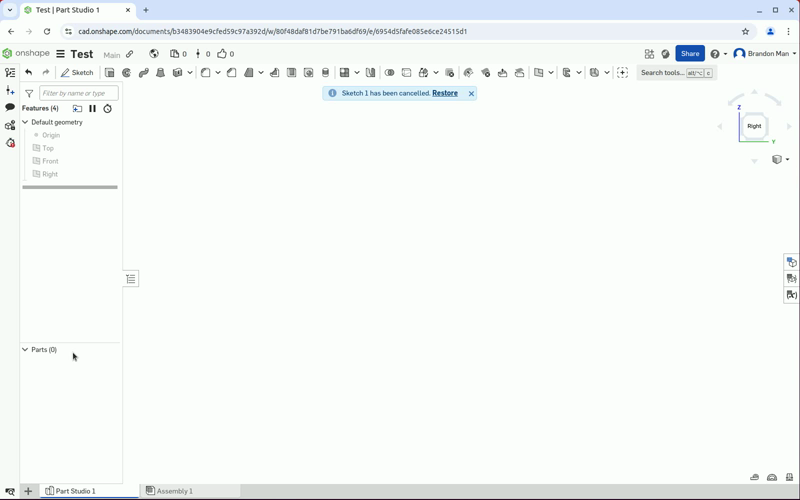
key(shift+s)
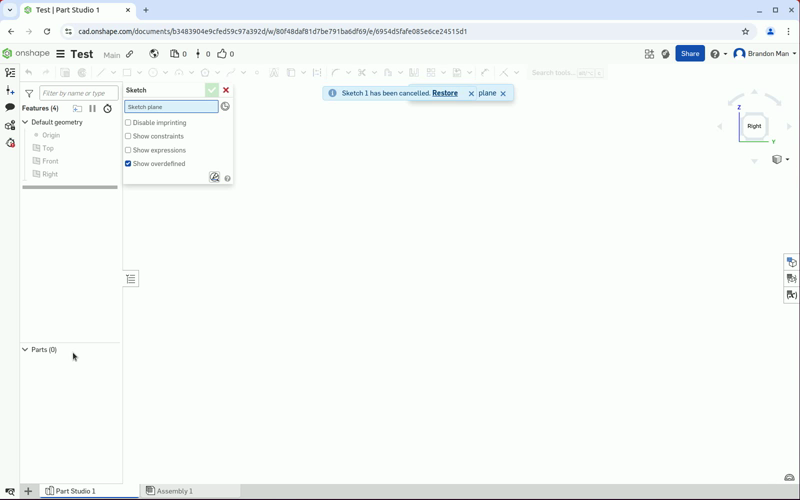
mouse_move(73, 176)
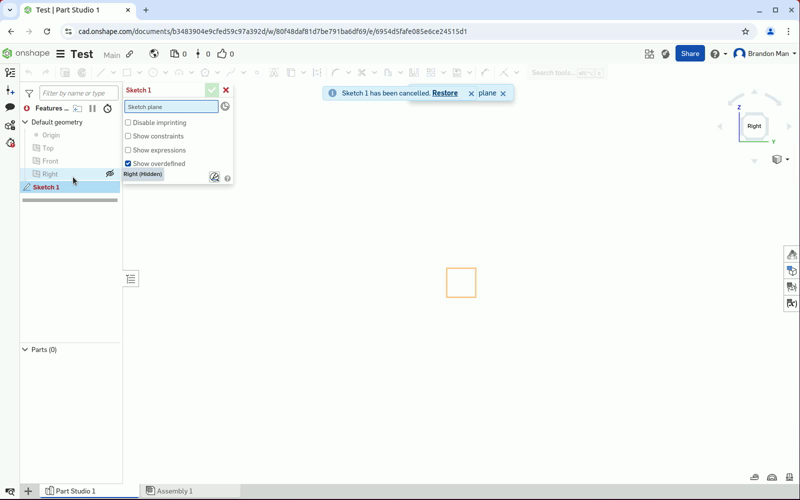
click(73, 176)
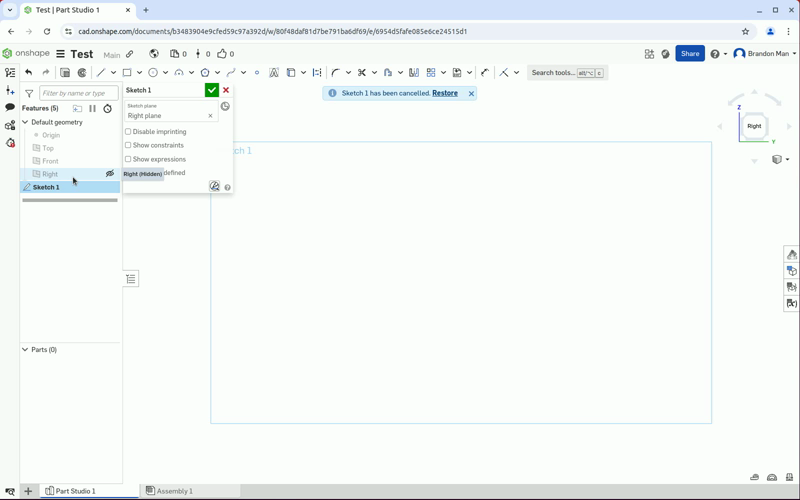
mouse_move(73, 352)
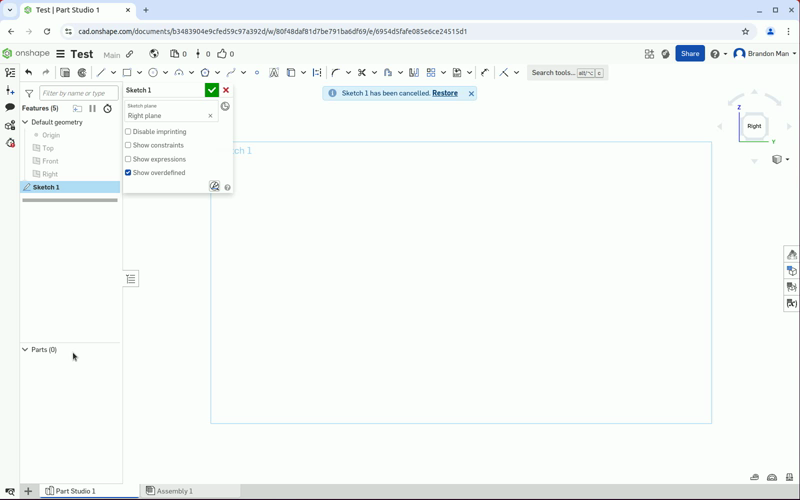
key(y)
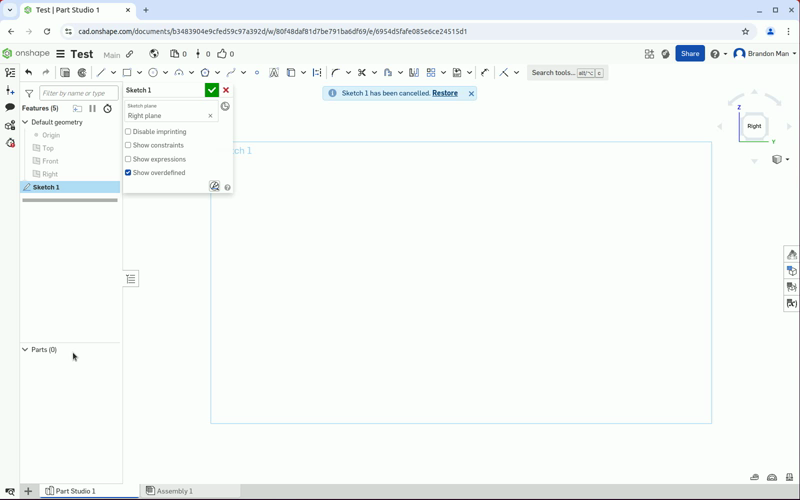
key(l)
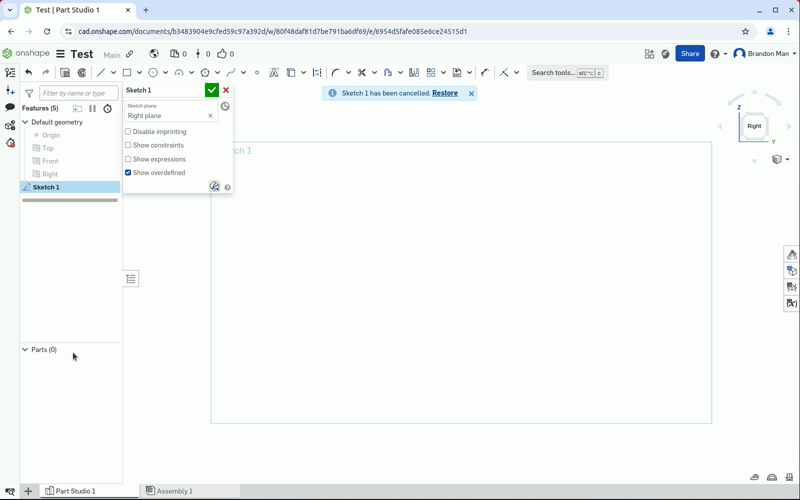
key_down(shift)
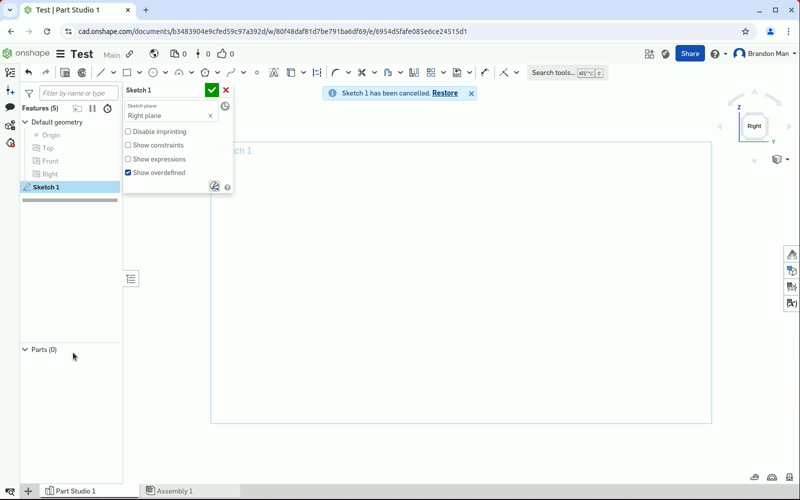
mouse_move(369, 395)
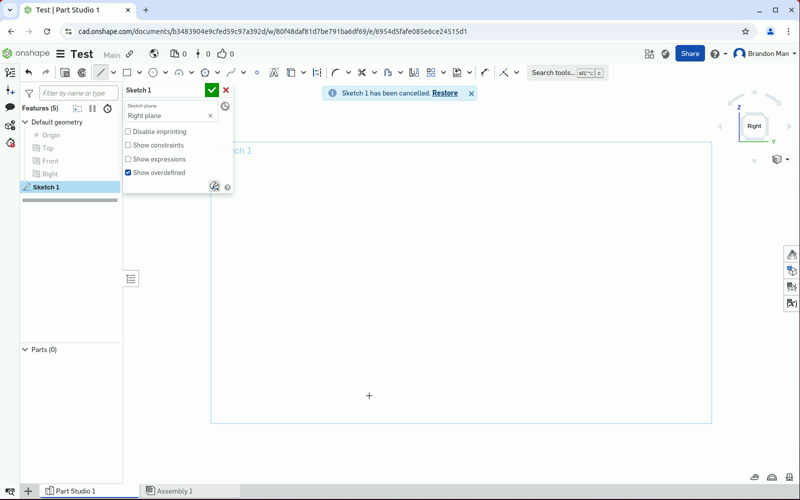
click(369, 395)
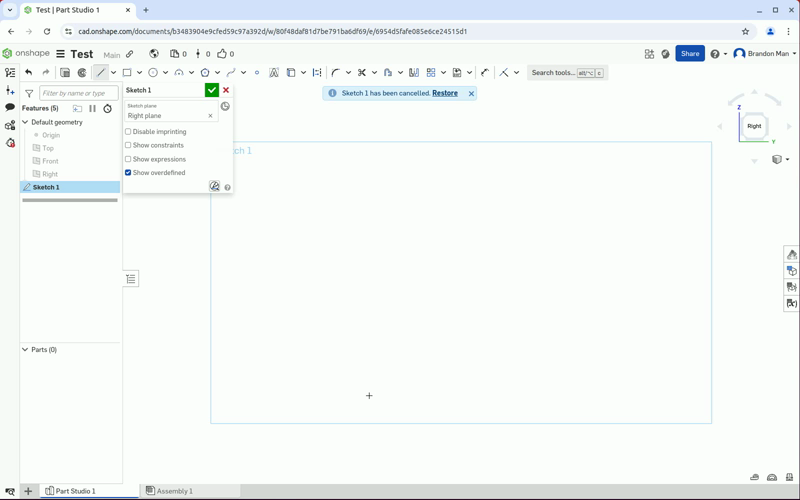
key_up(shift)
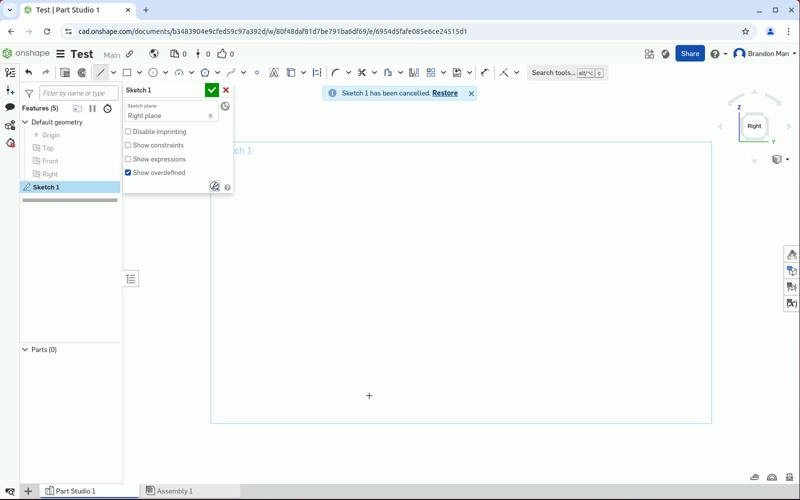
key_down(shift)
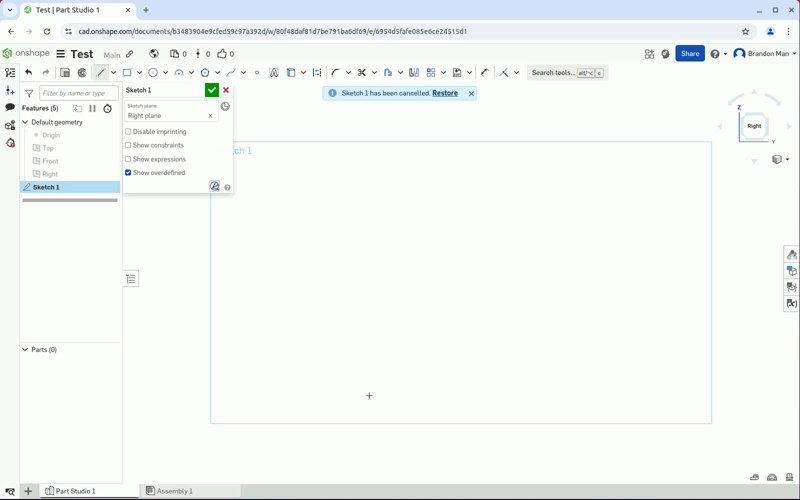
mouse_move(550, 395)
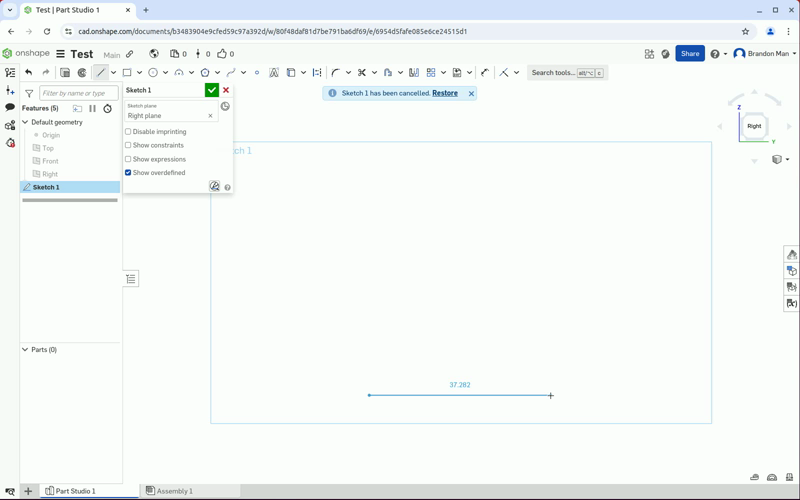
click(550, 395)
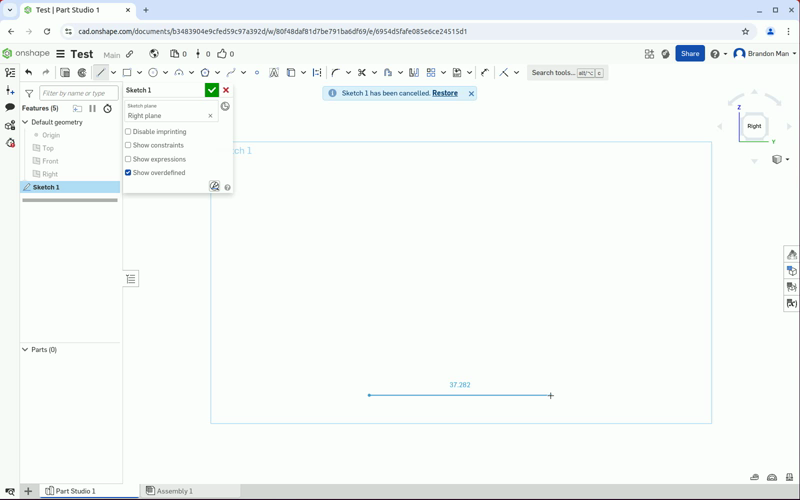
key_up(shift)
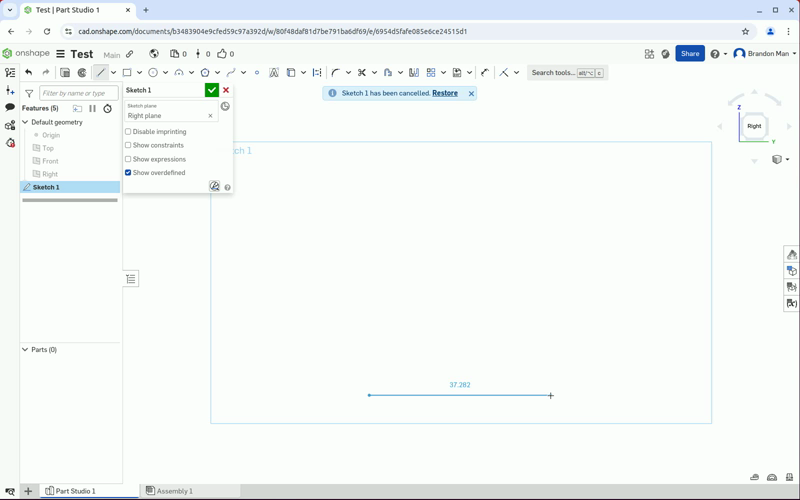
key_down(shift)
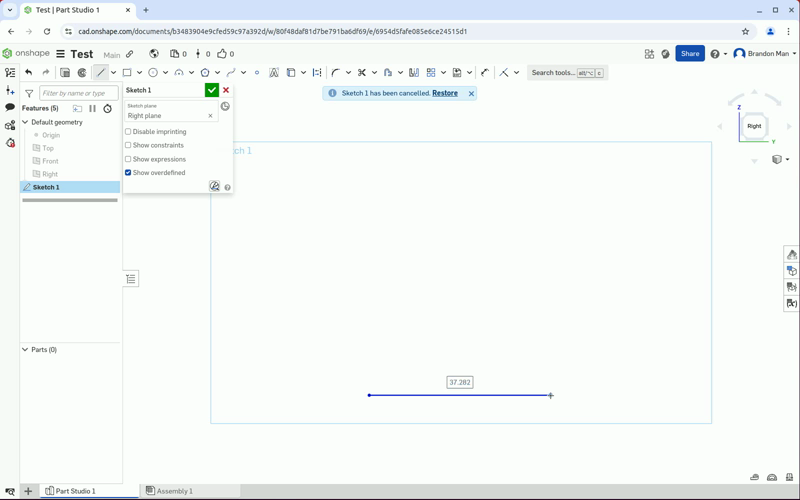
mouse_move(550, 171)
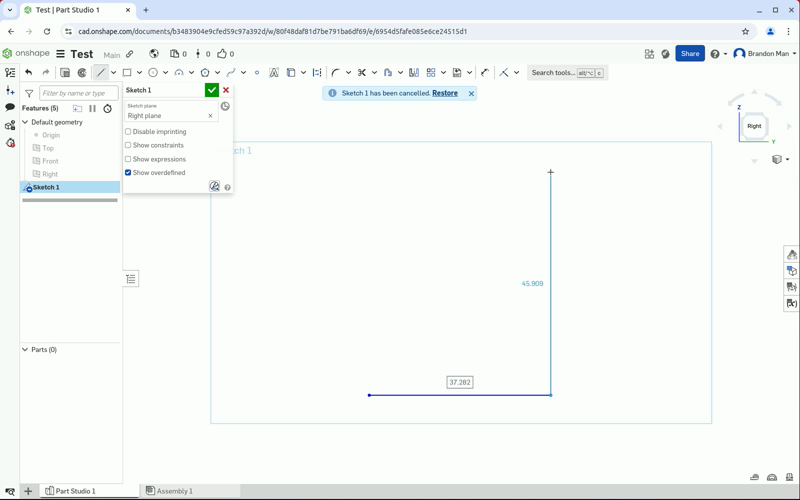
click(550, 171)
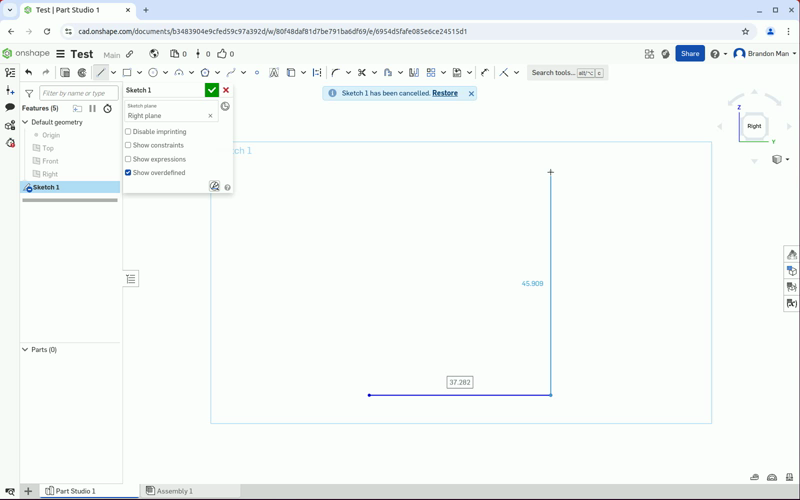
key_up(shift)
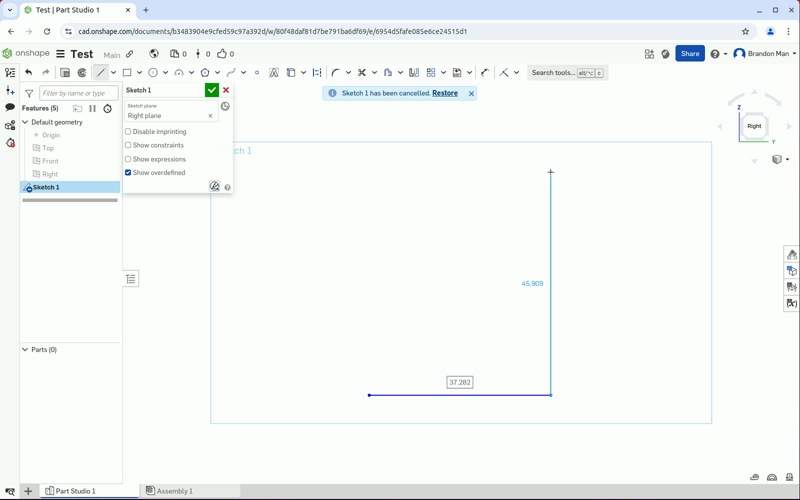
key_down(shift)
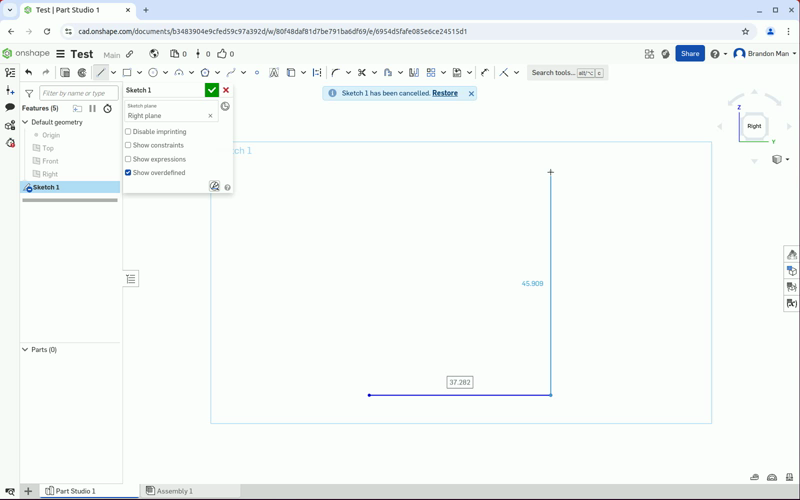
mouse_move(369, 171)
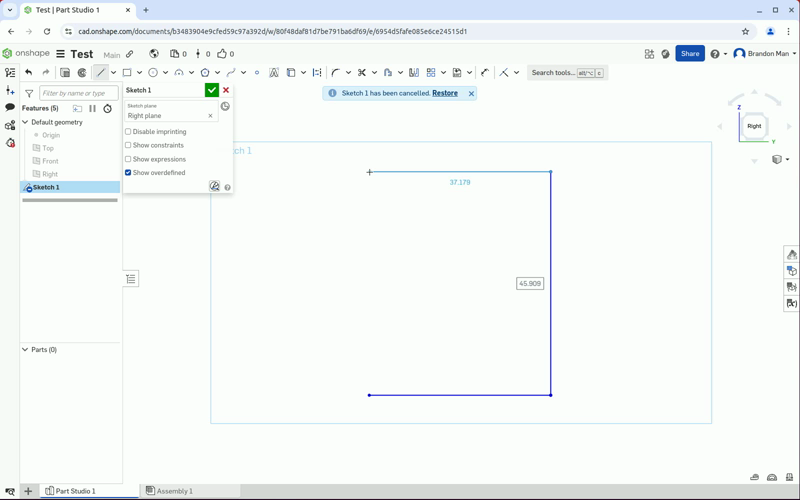
click(369, 171)
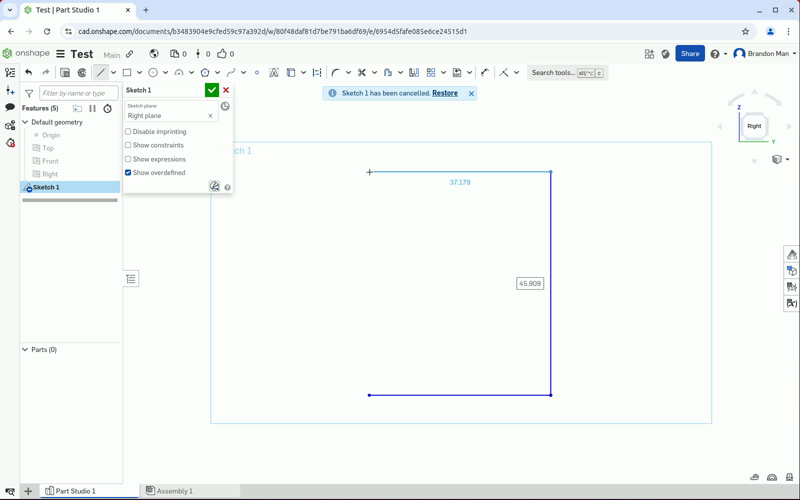
key_up(shift)
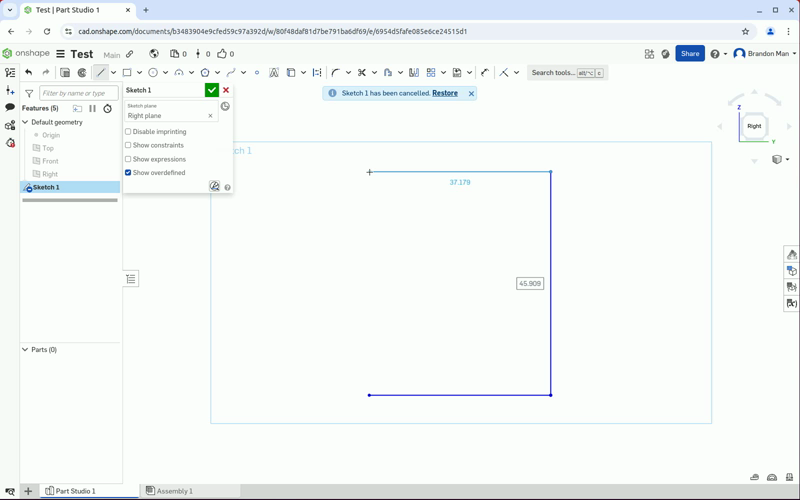
key_down(shift)
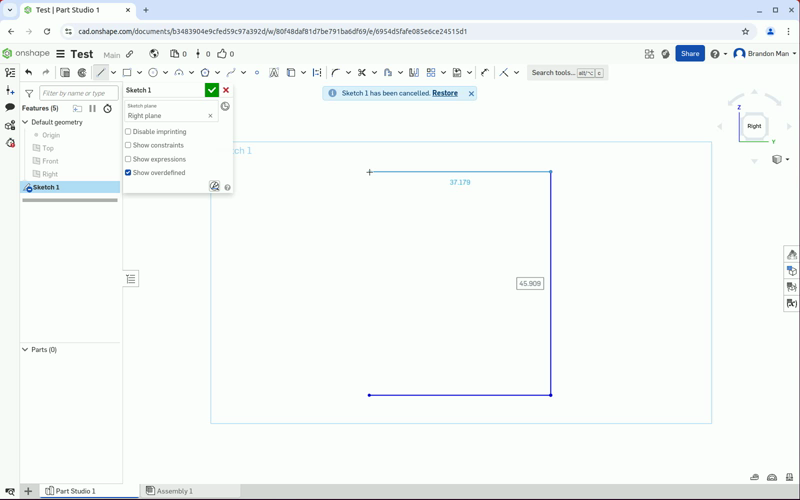
mouse_move(369, 395)
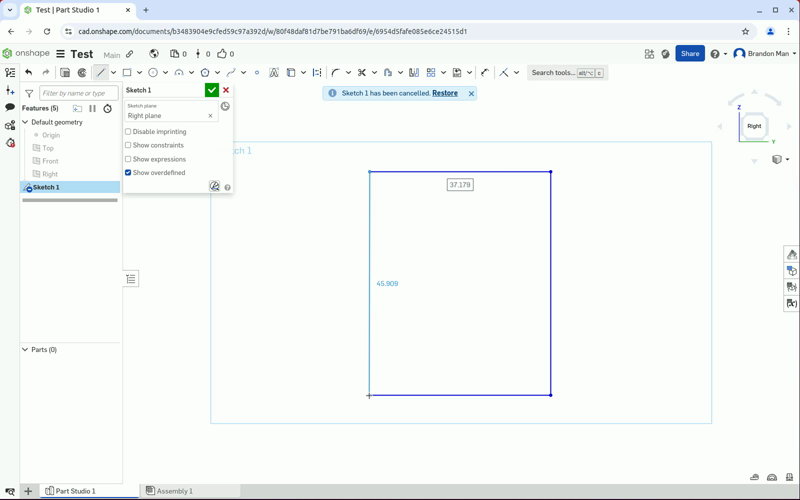
key_up(shift)
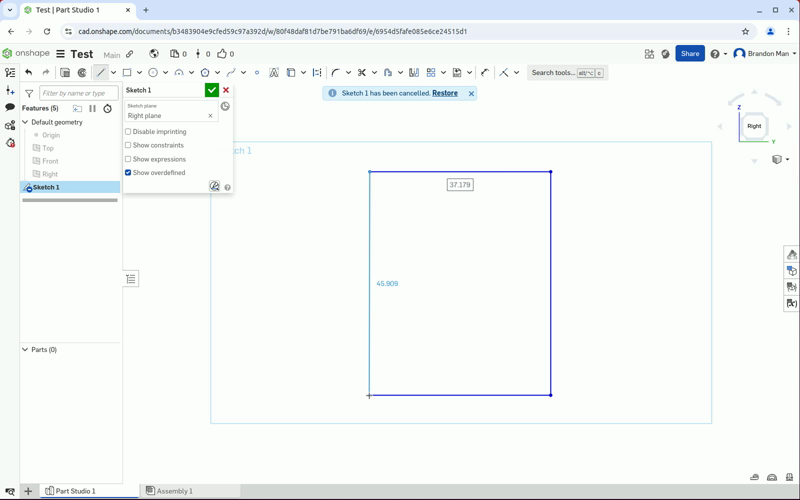
click(369, 395)
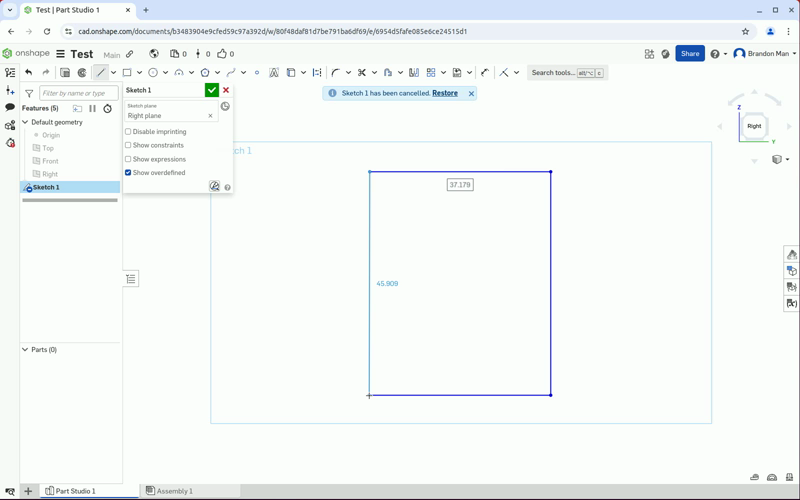
key(esc)
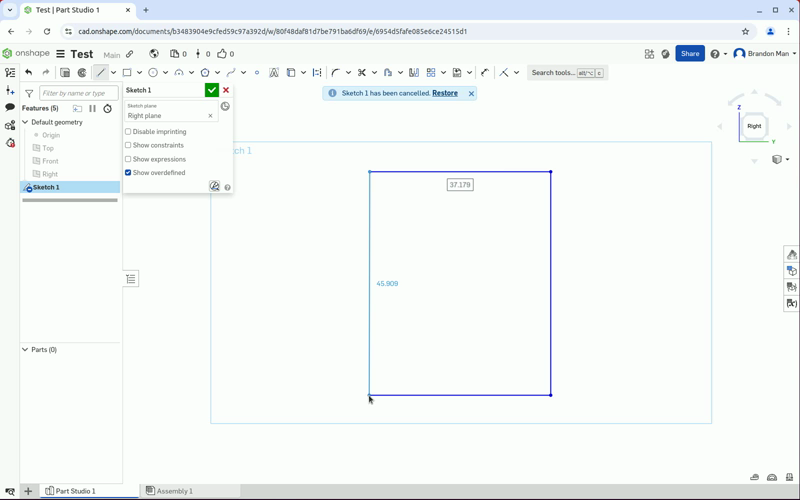
mouse_move(425, 351)
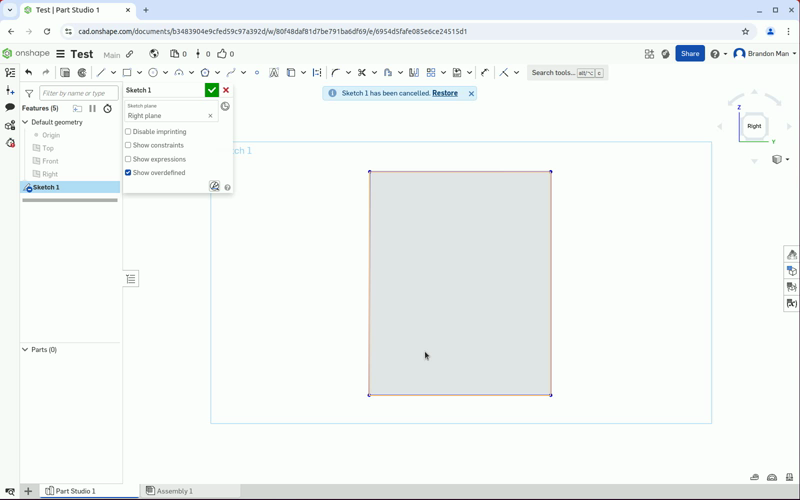
click(425, 351)
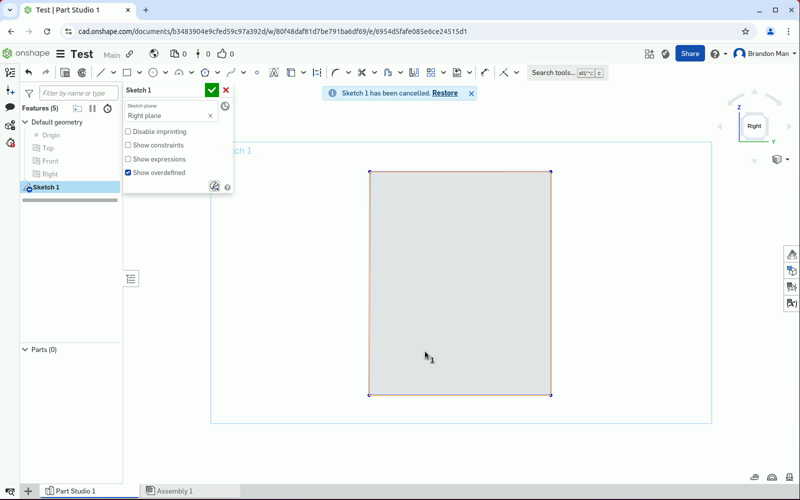
mouse_move(73, 352)
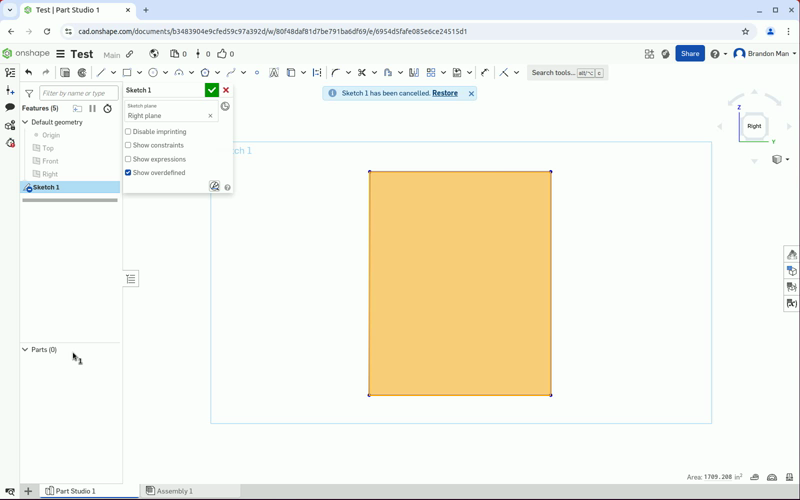
key(shift+y)
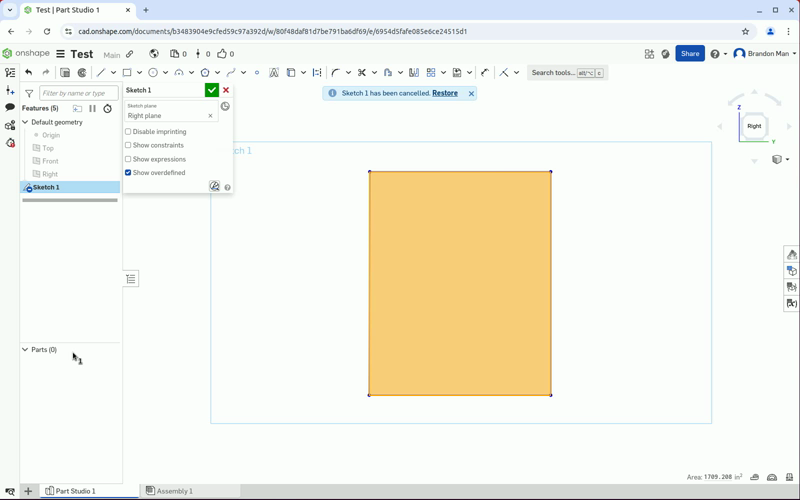
key(shift+e)
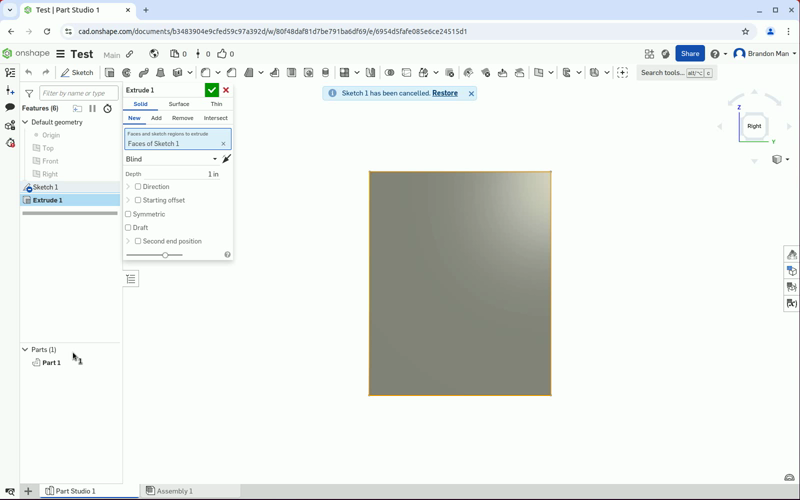
mouse_move(143, 106)
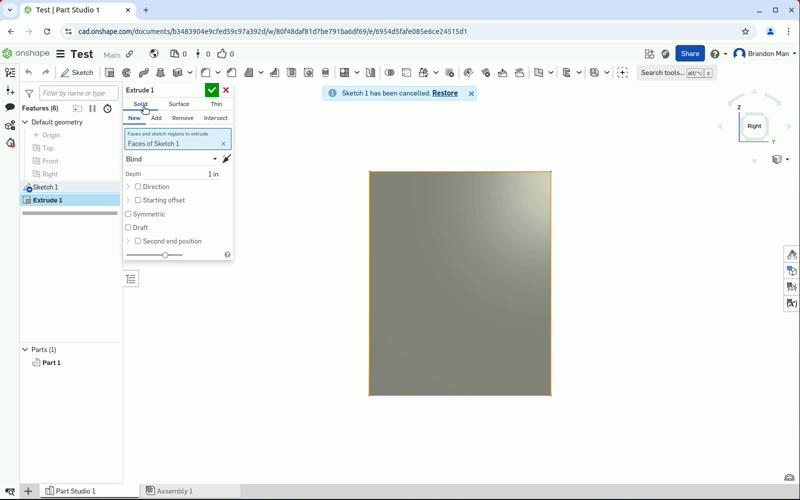
click(143, 106)
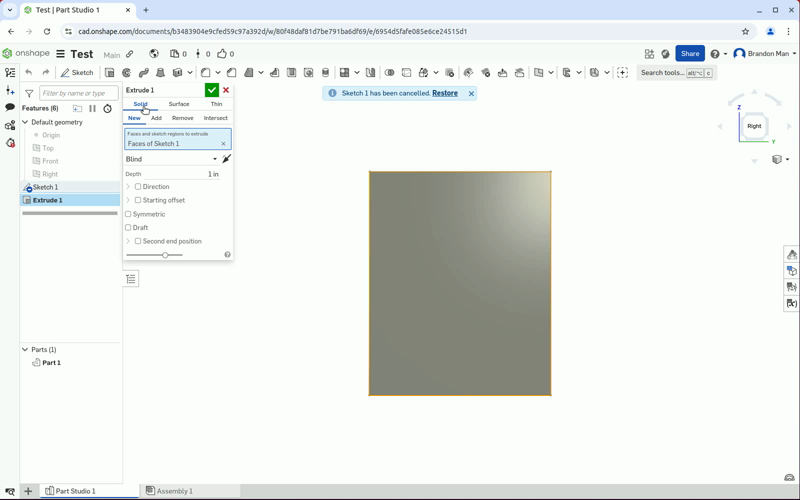
mouse_move(137, 120)
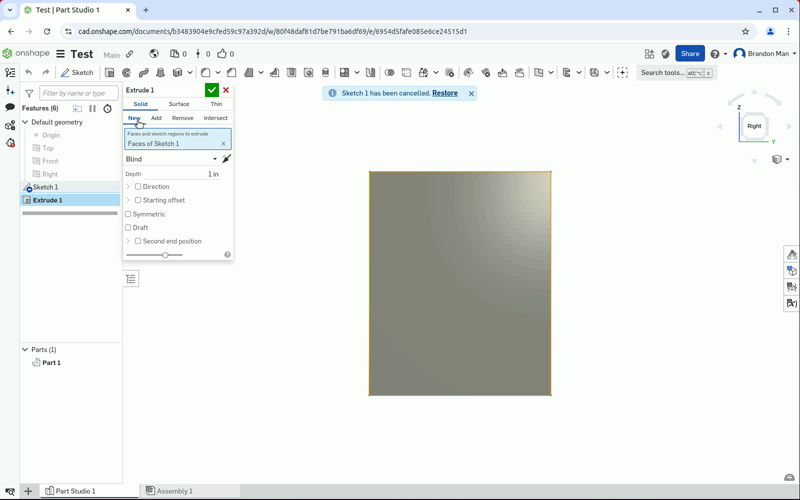
click(137, 120)
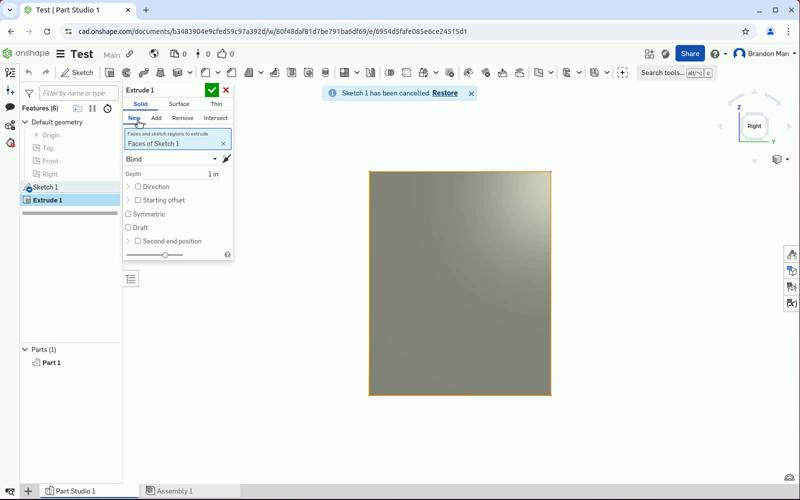
key(tab, 4)
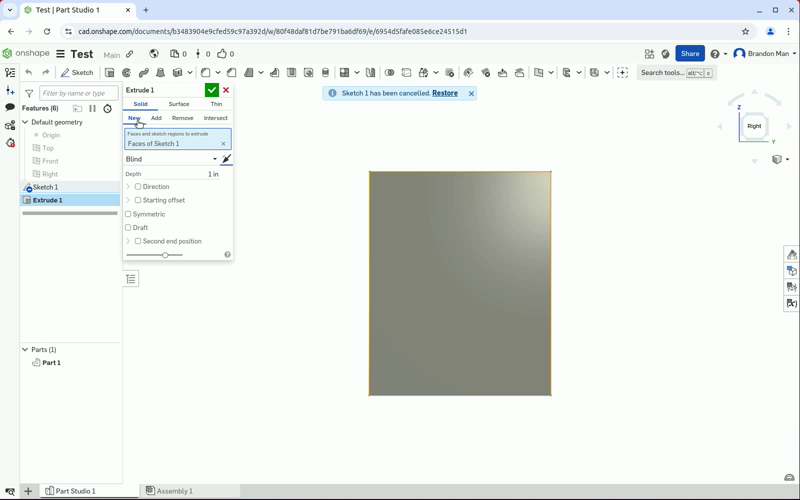
text(1.926)
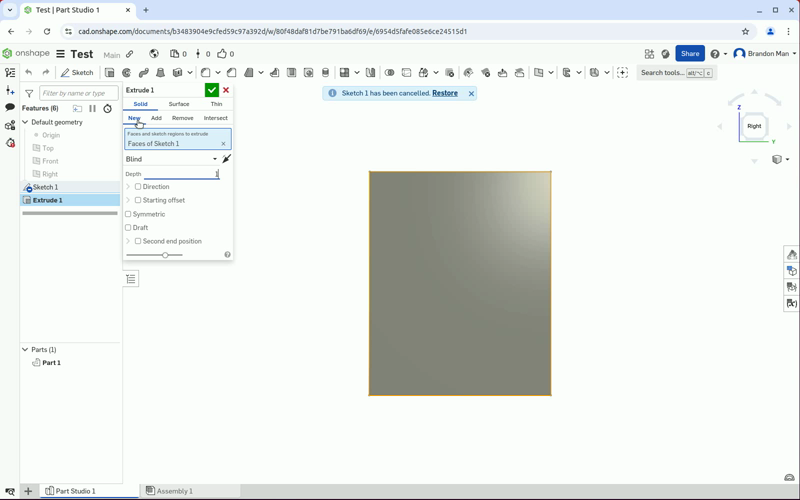
key(enter)
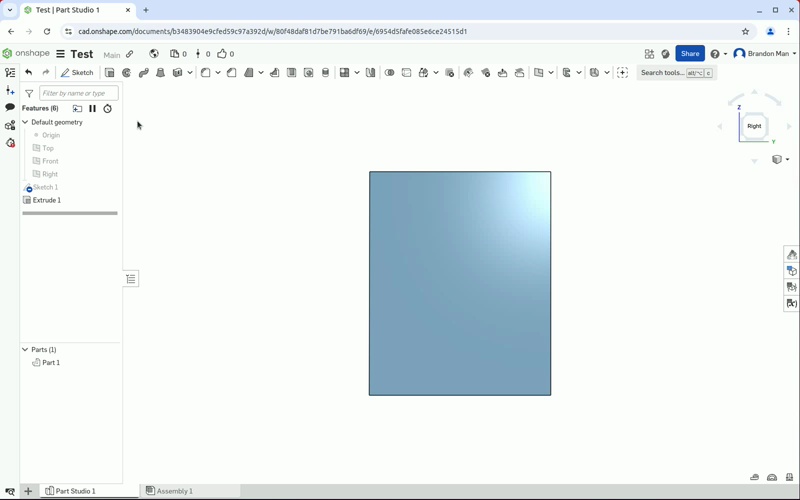
key(shift+h)
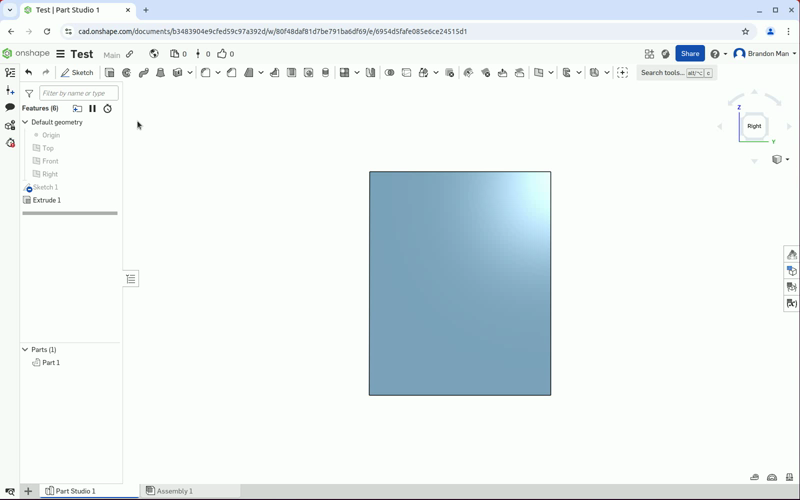
key(shift+h)
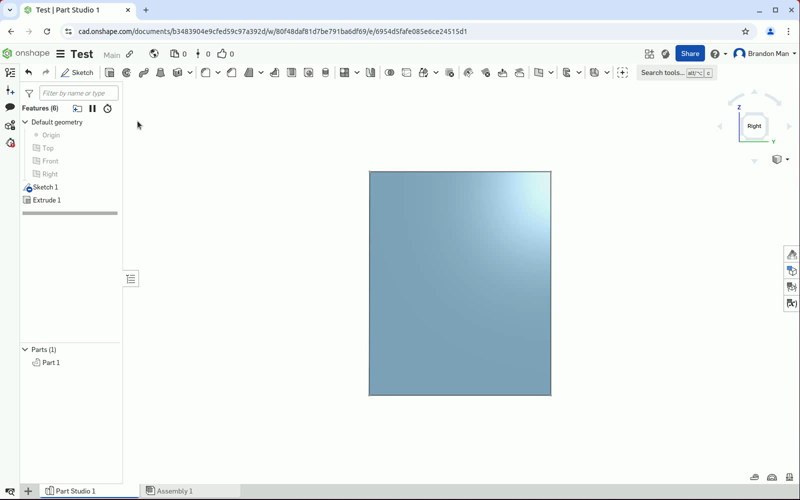
mouse_move(73, 189)
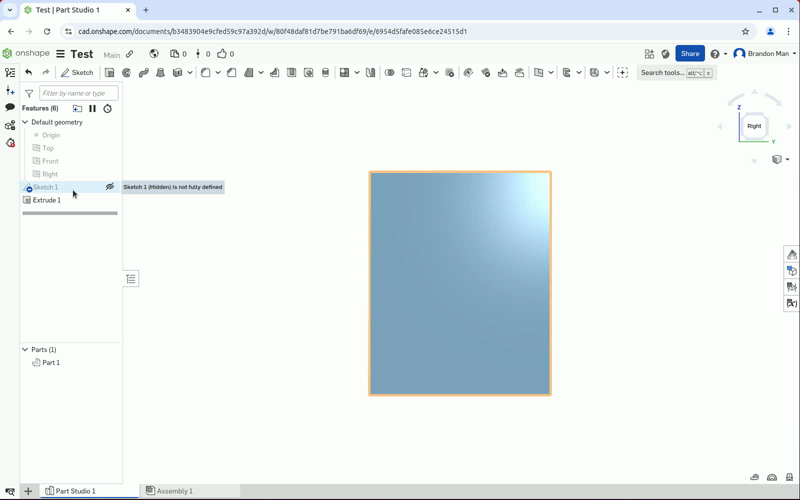
click(73, 189)
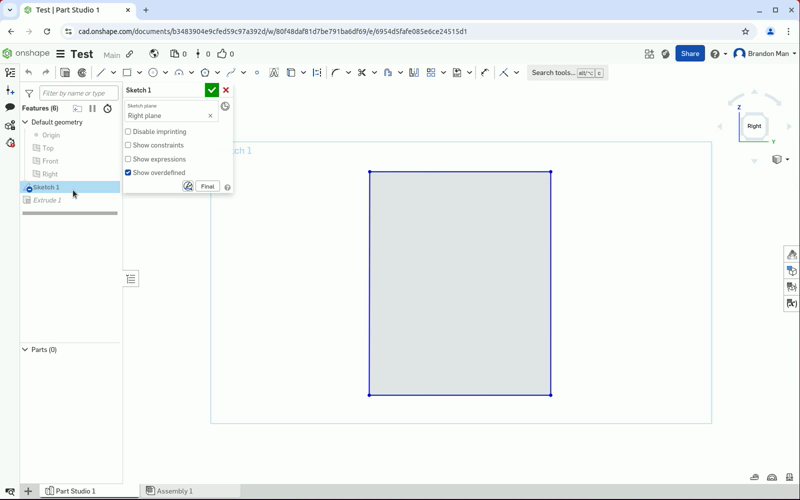
mouse_move(229, 92)
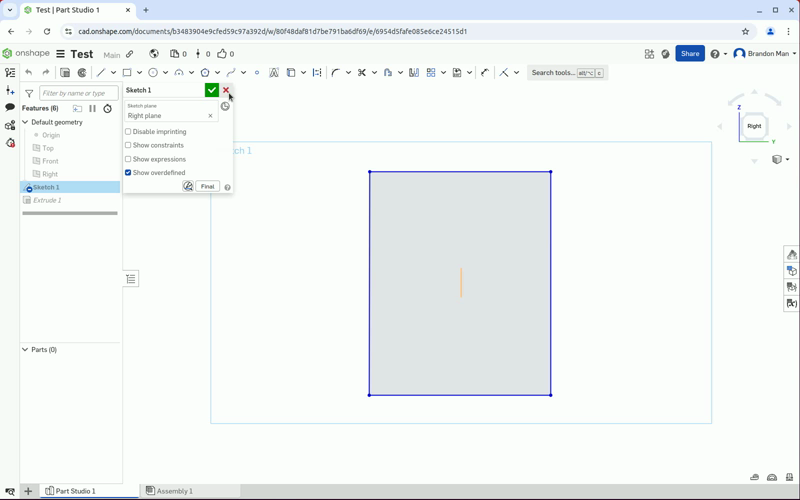
click(229, 92)
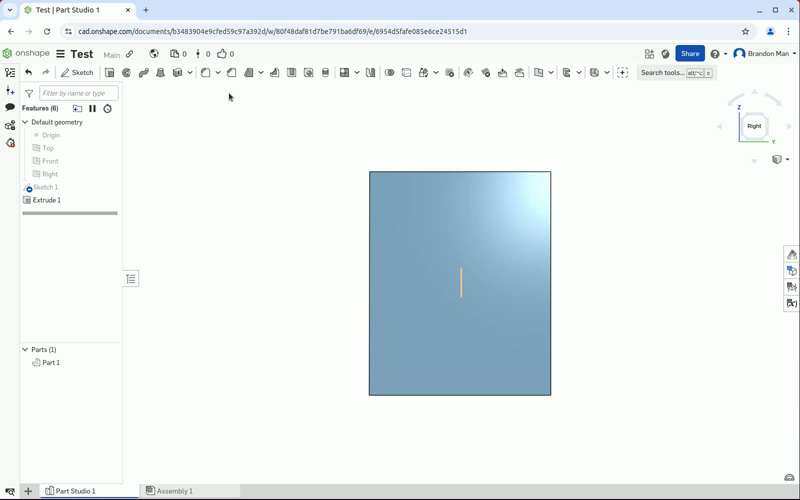
mouse_move(541, 75)
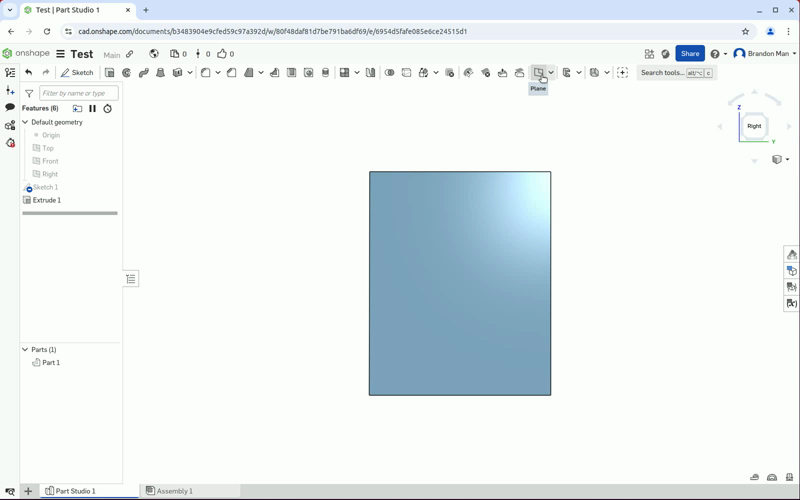
click(541, 75)
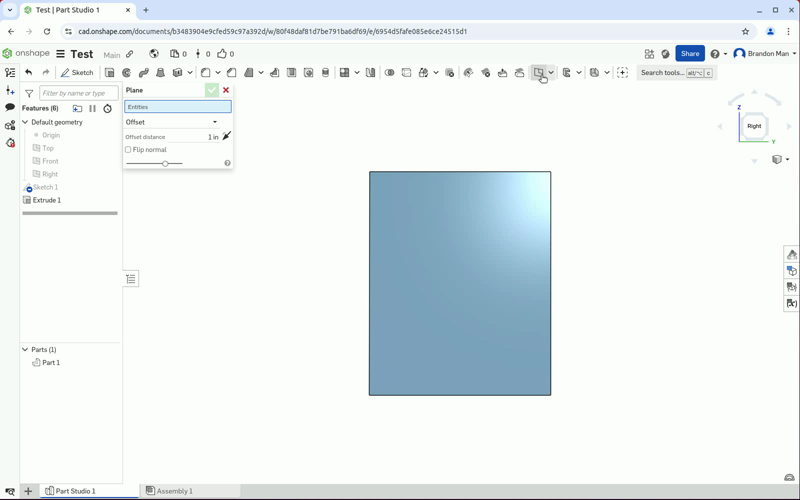
mouse_move(73, 176)
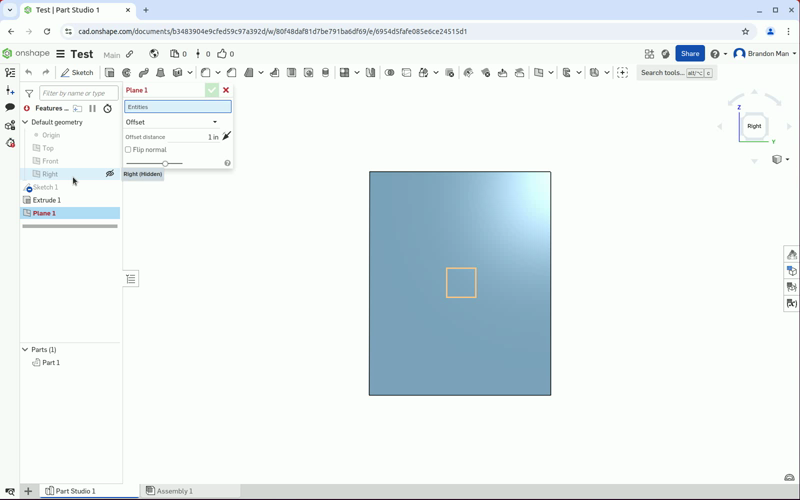
click(73, 176)
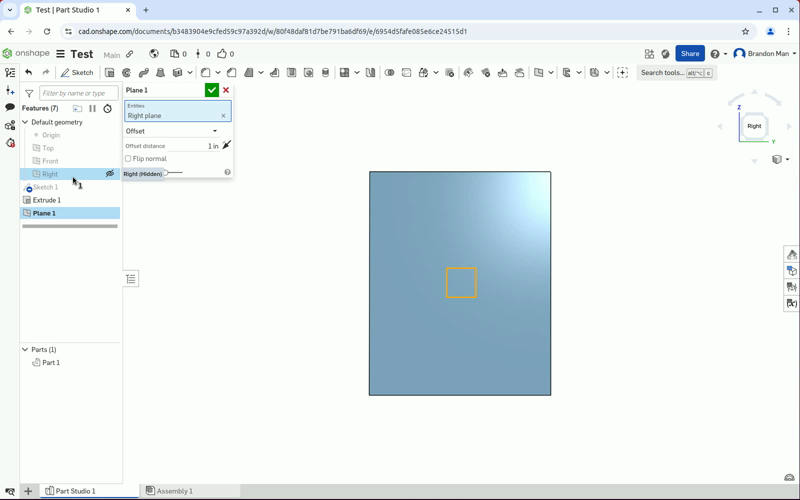
key(tab, 2)
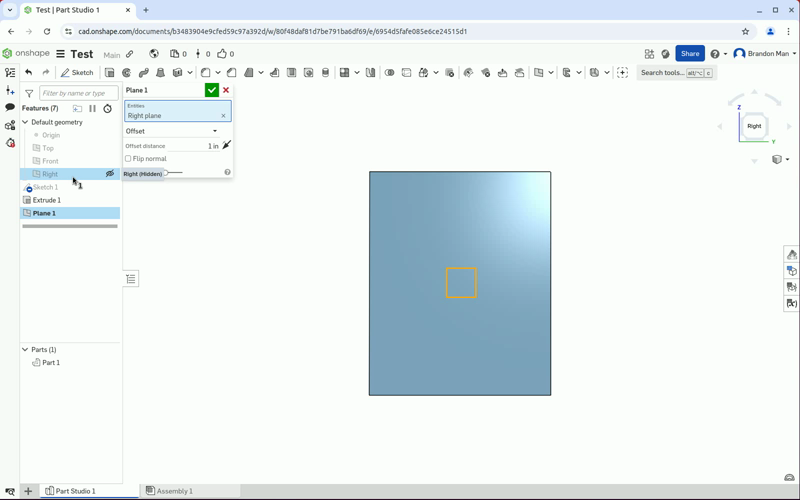
text(1.91)
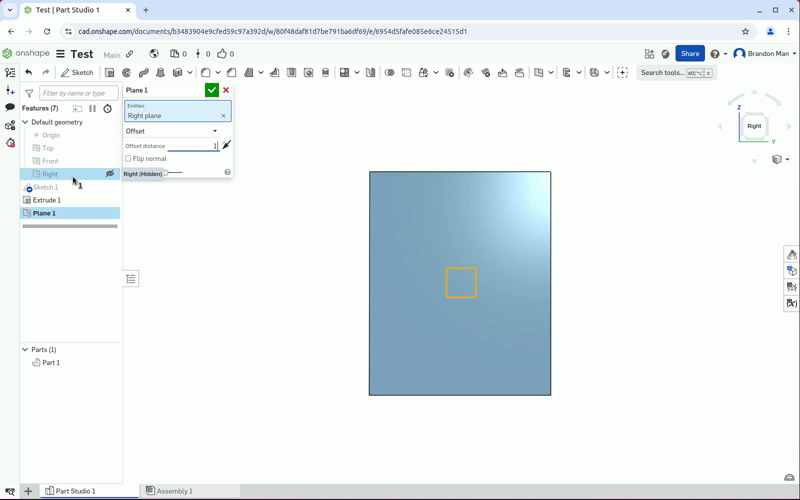
key(enter, 2)
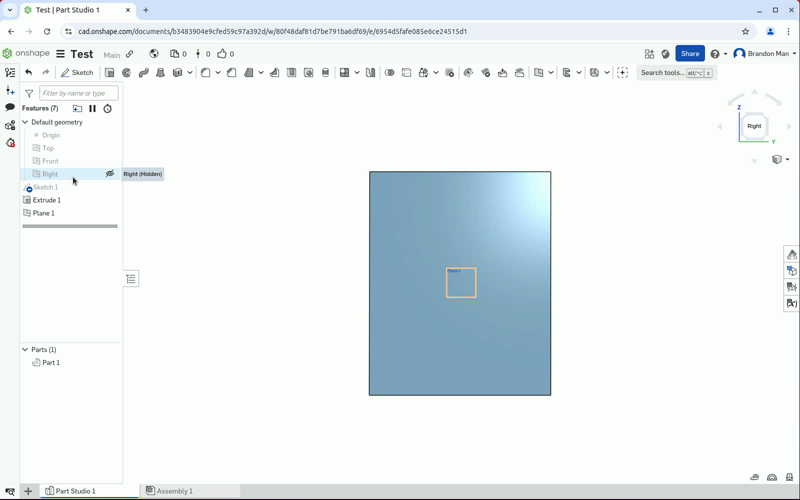
key(shift+s)
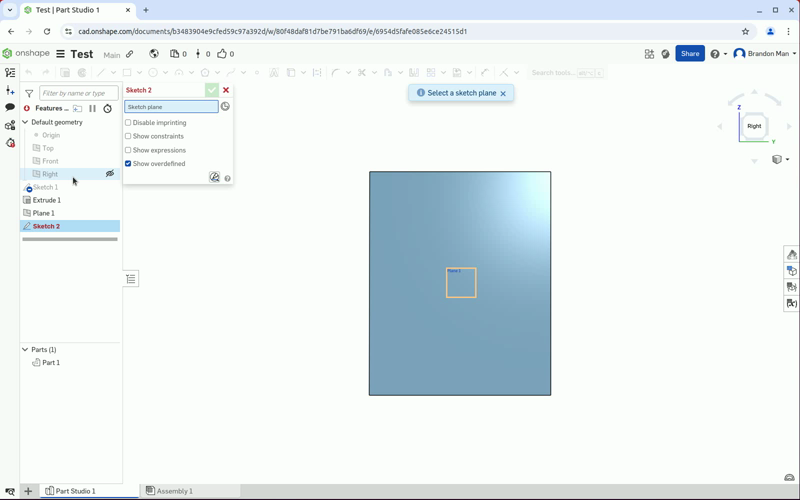
mouse_move(73, 215)
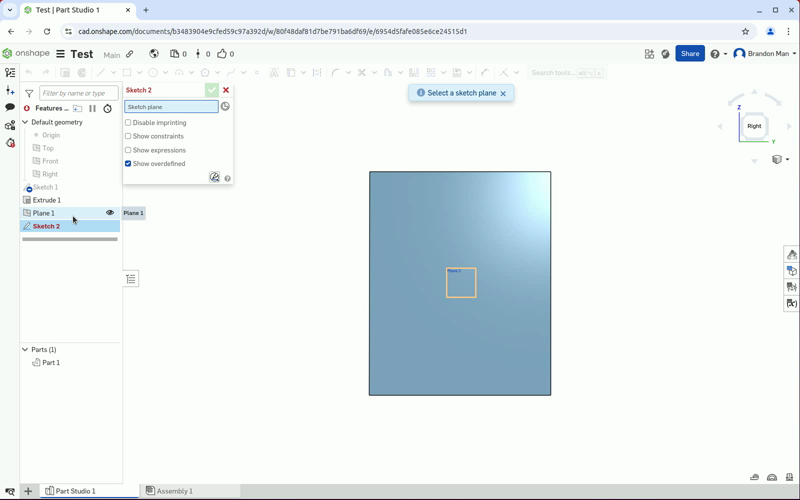
click(73, 215)
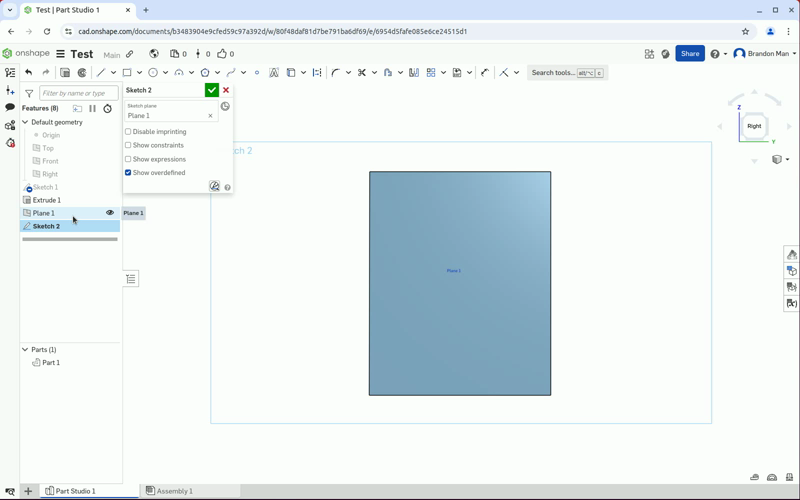
mouse_move(73, 352)
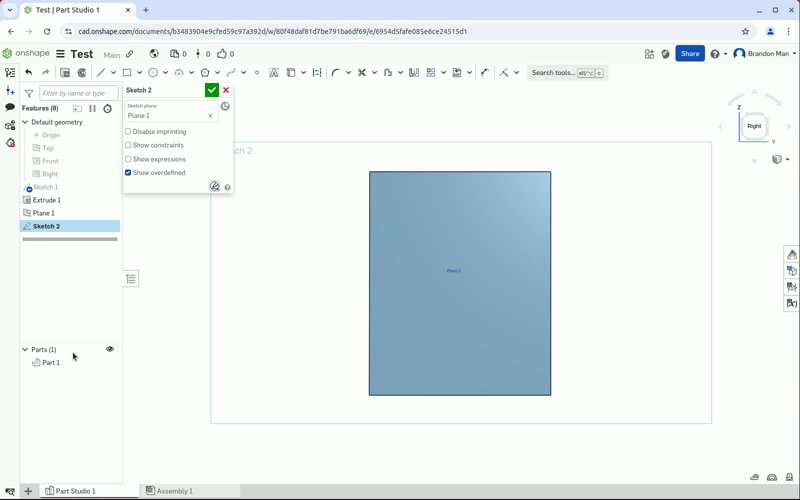
key(y)
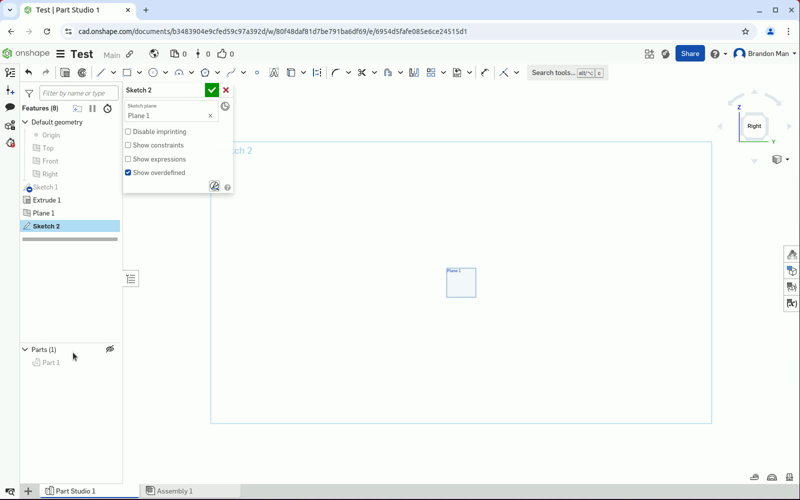
key(l)
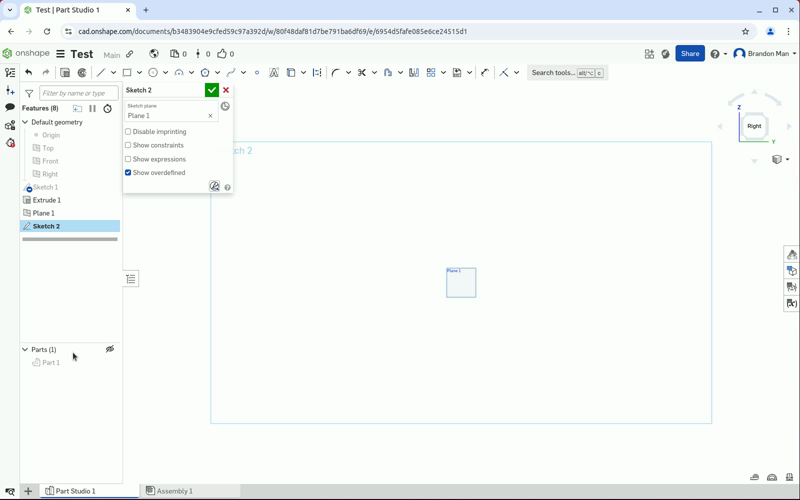
key_down(shift)
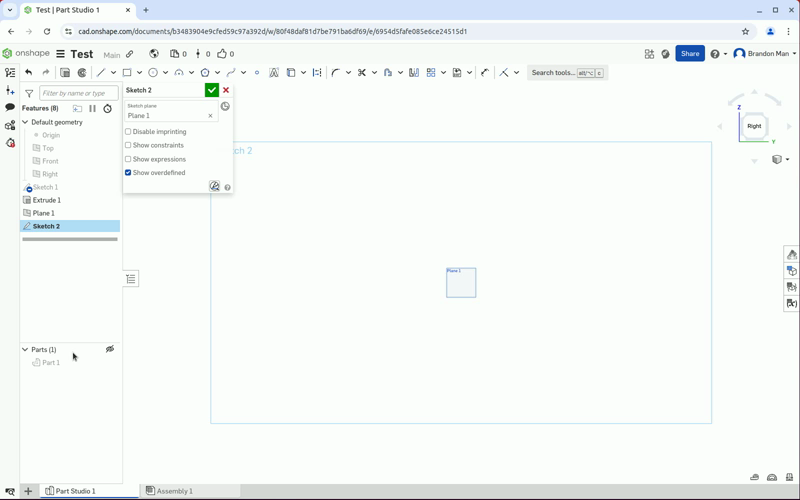
mouse_move(369, 395)
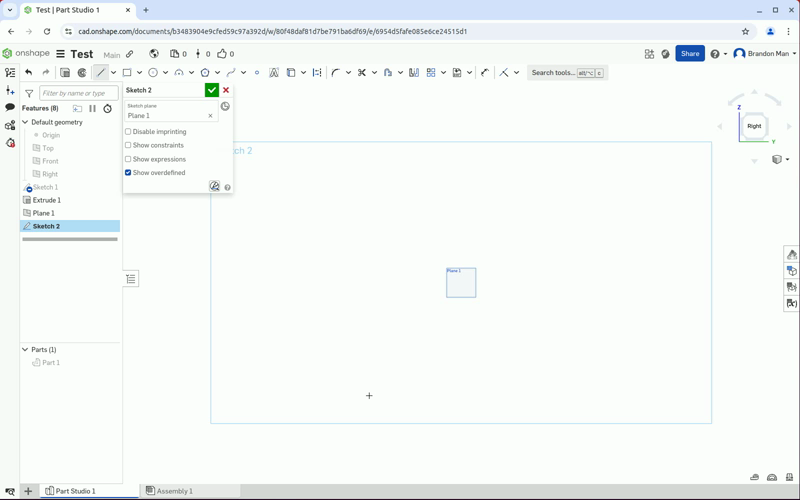
click(369, 395)
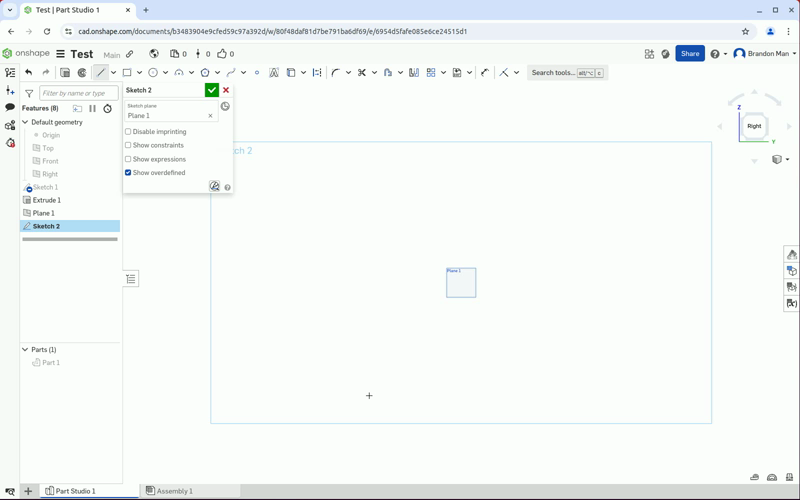
key_up(shift)
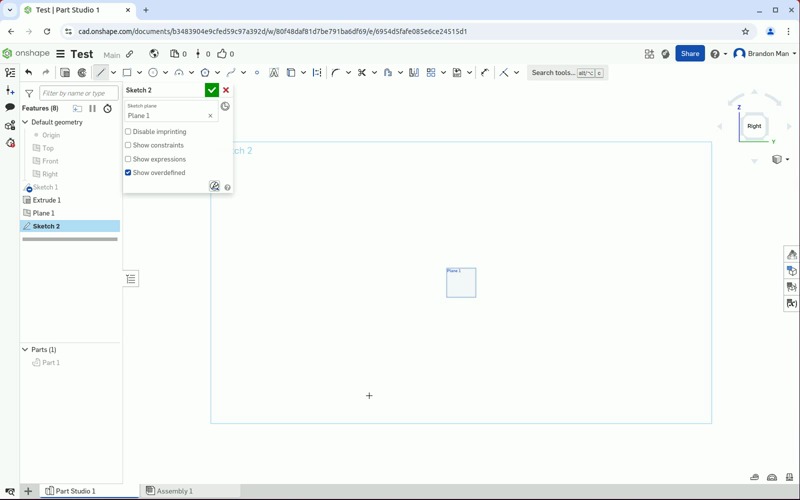
key_down(shift)
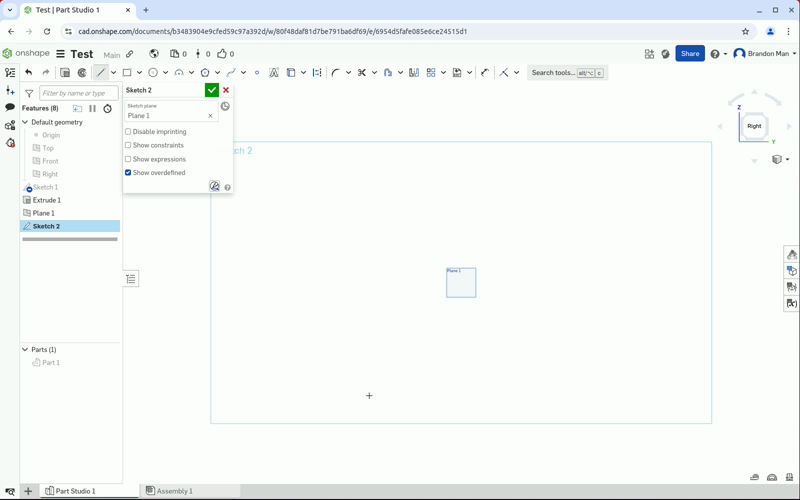
mouse_move(399, 395)
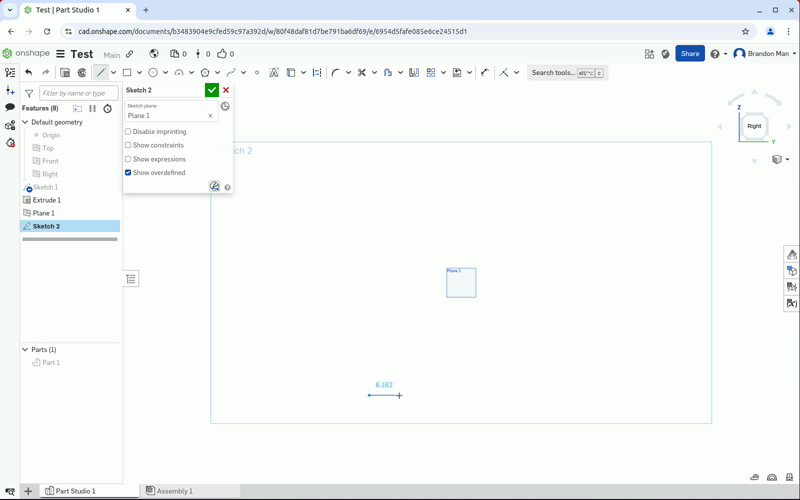
mouse_move(379, 395)
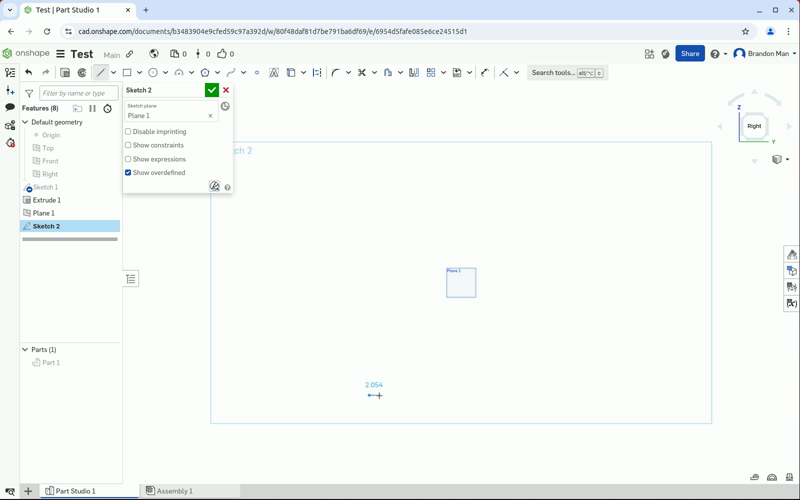
click(379, 395)
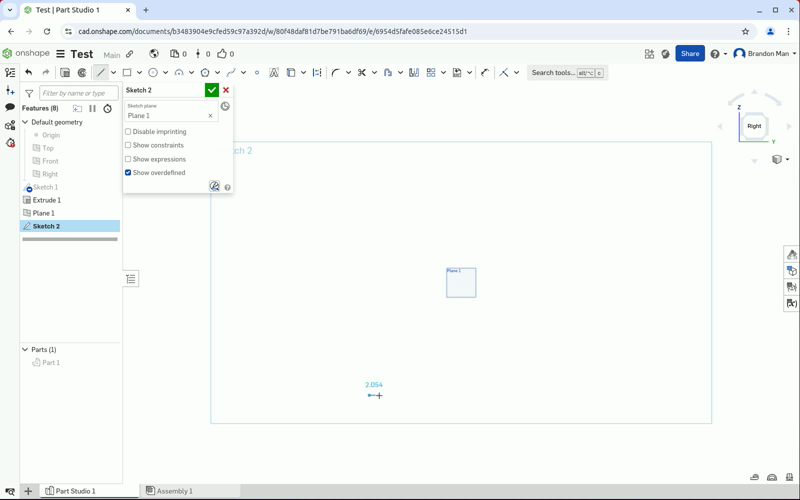
key_up(shift)
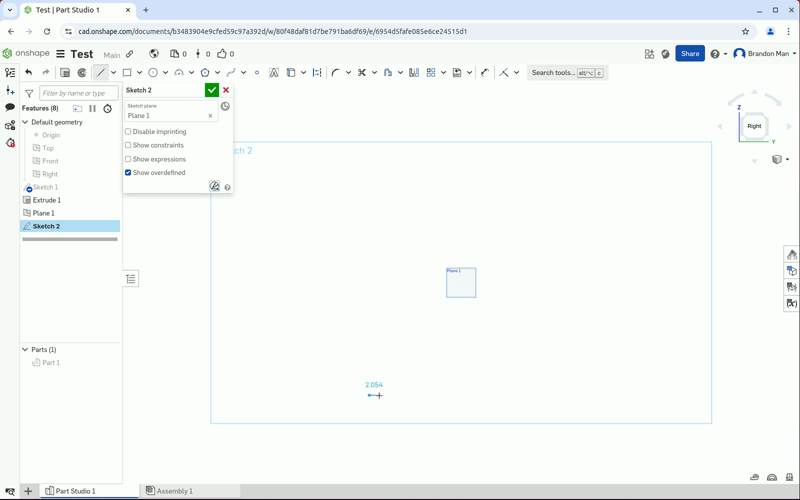
key_down(shift)
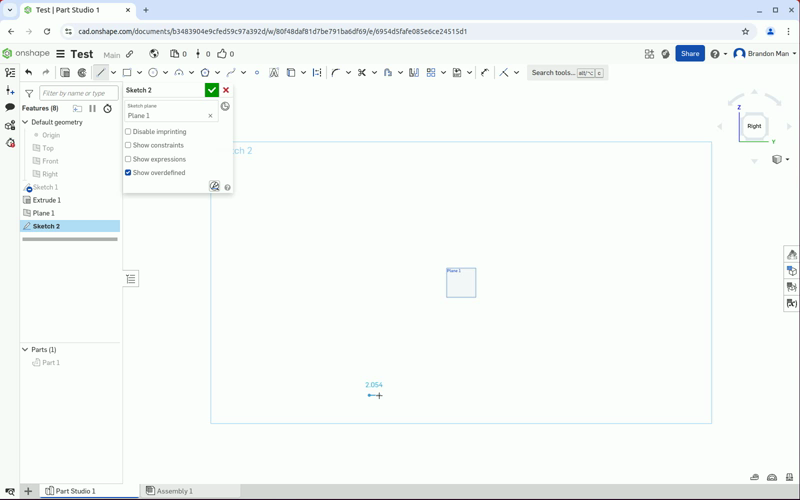
mouse_move(379, 259)
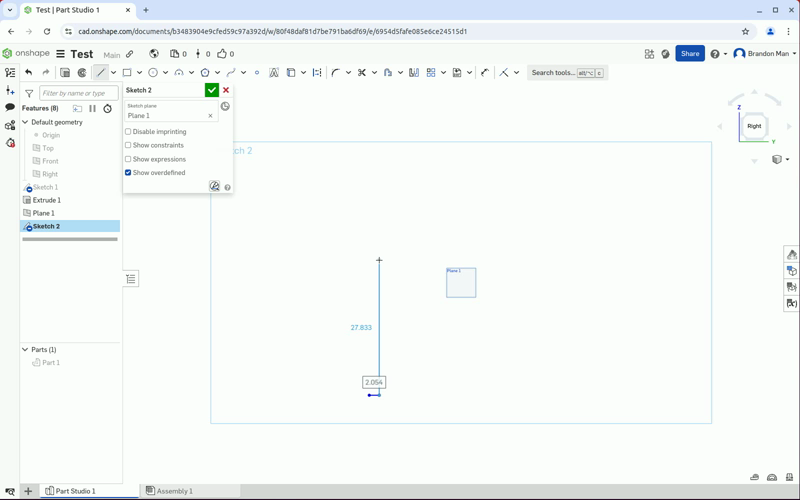
click(379, 259)
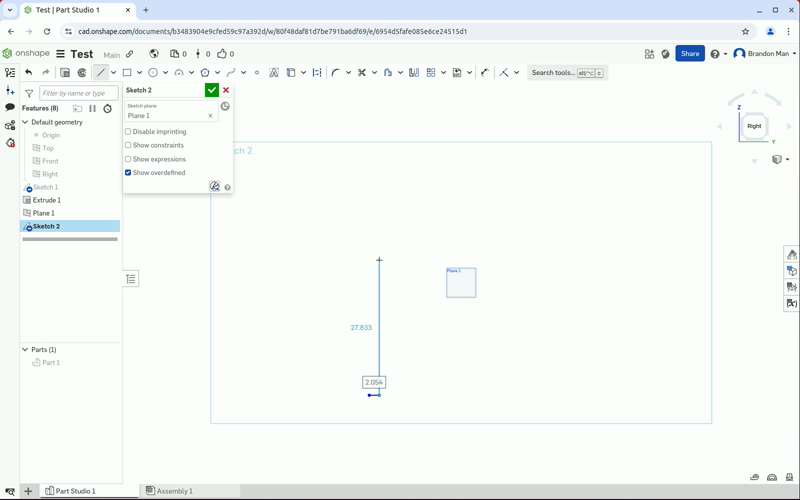
key_up(shift)
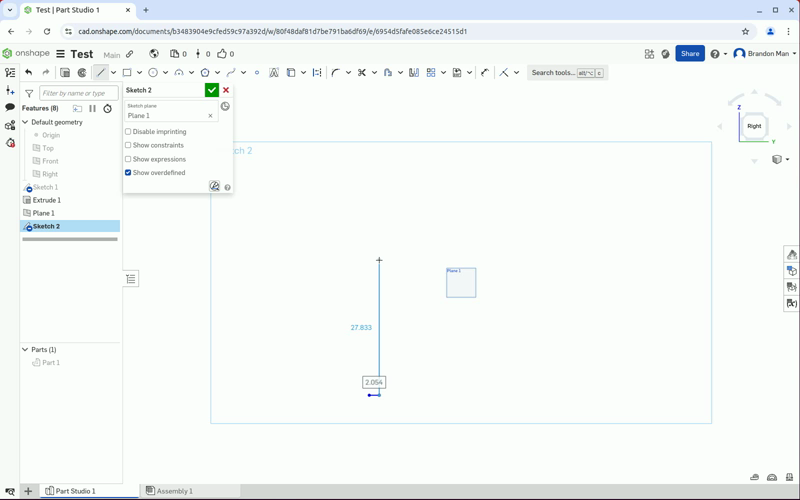
key_down(shift)
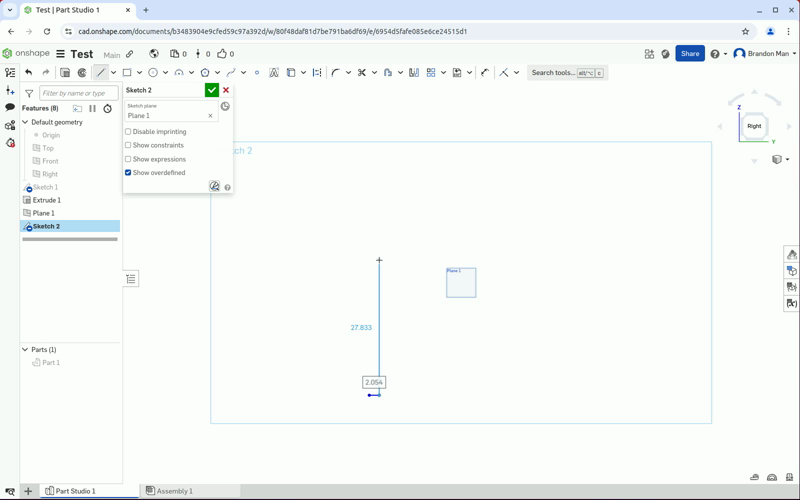
mouse_move(409, 259)
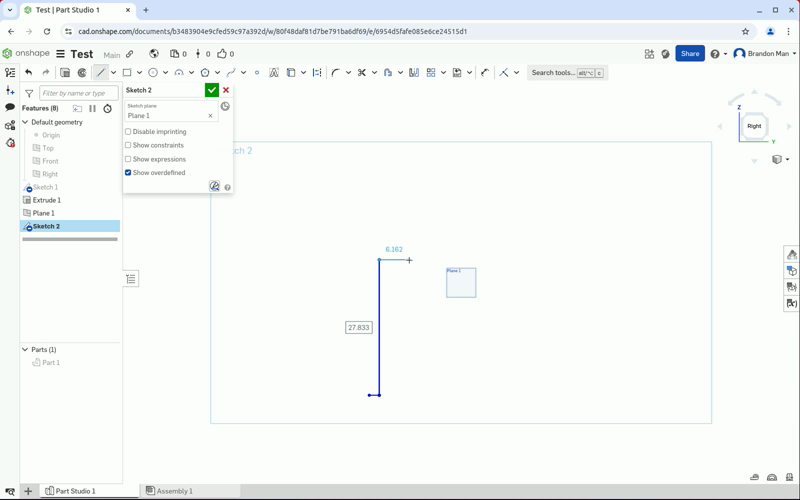
mouse_move(369, 259)
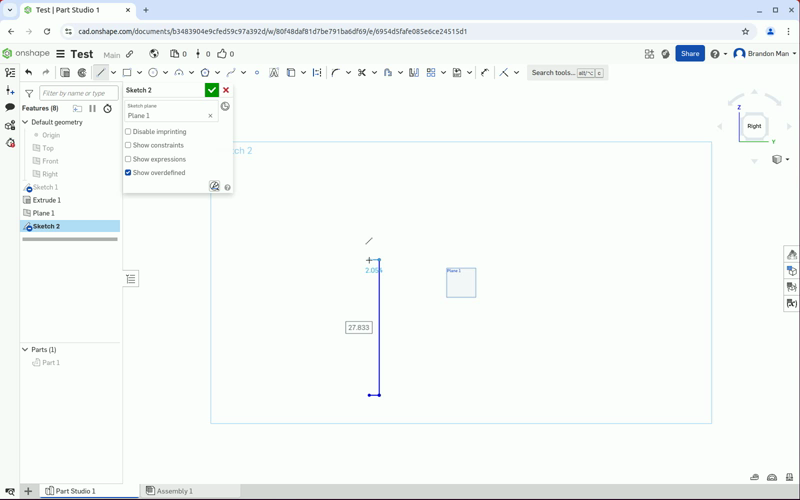
click(369, 259)
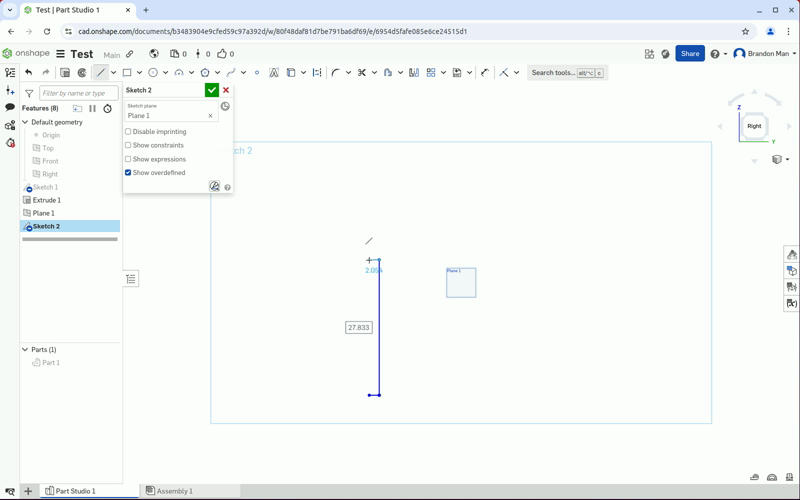
key_up(shift)
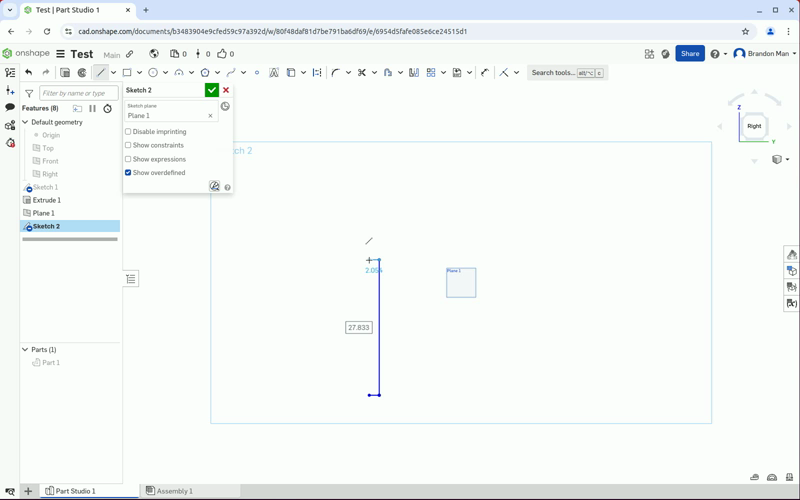
key_down(shift)
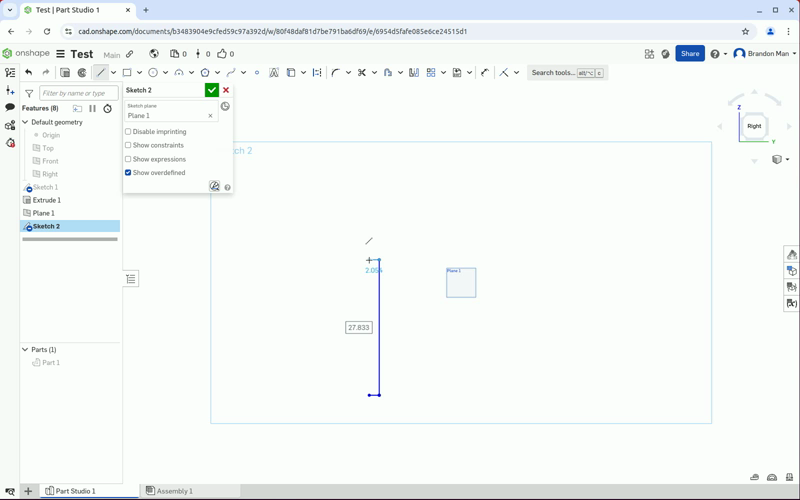
mouse_move(369, 395)
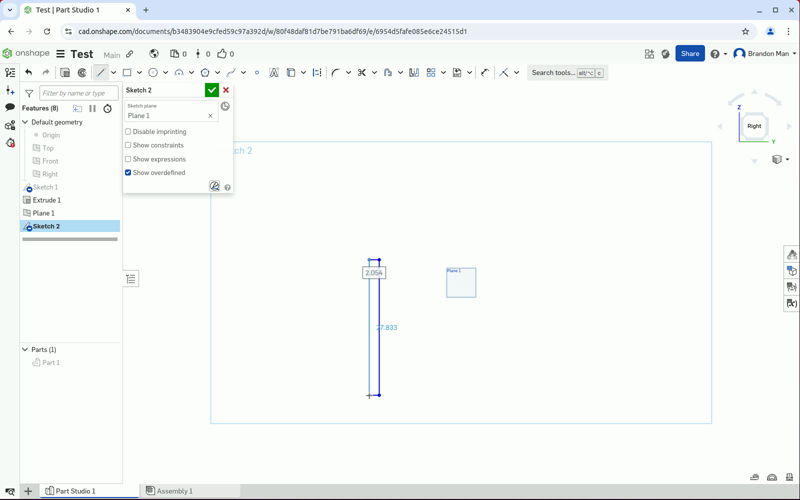
key_up(shift)
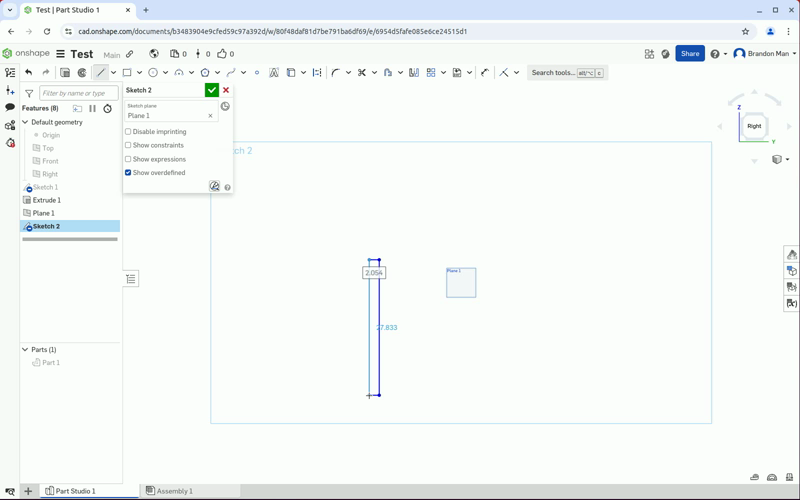
click(369, 395)
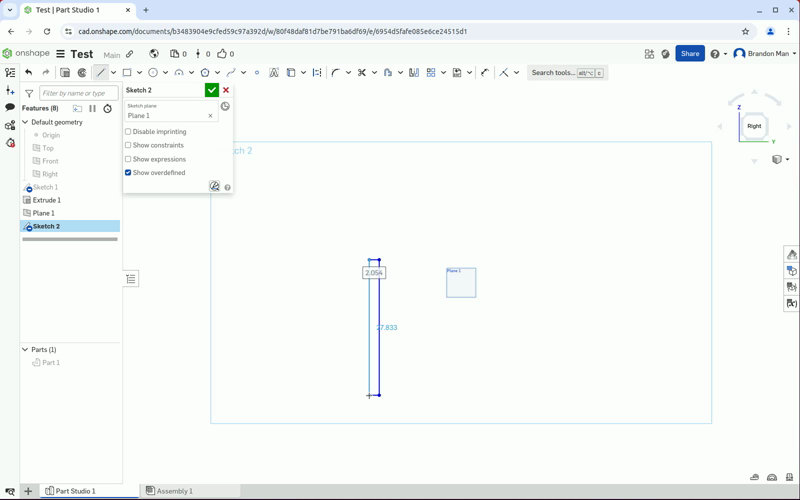
key(esc)
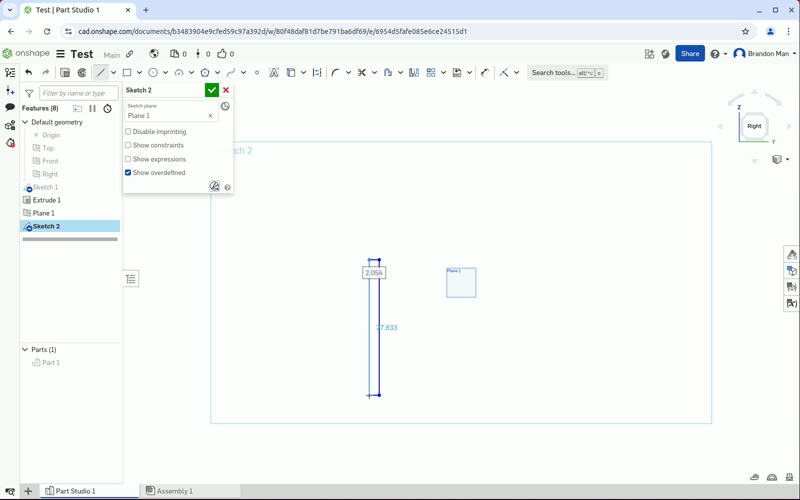
mouse_move(373, 366)
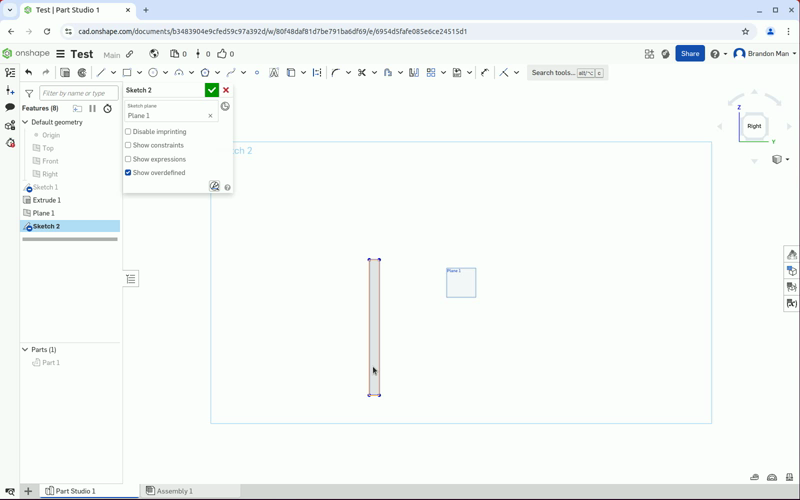
scroll(6)
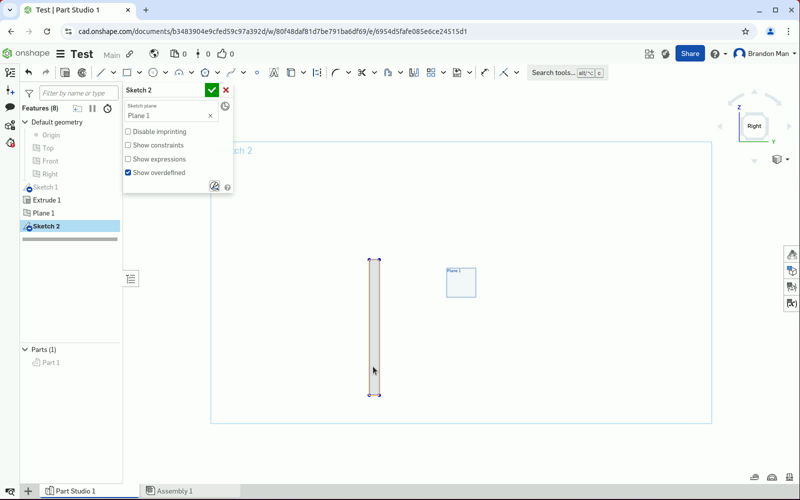
scroll(6)
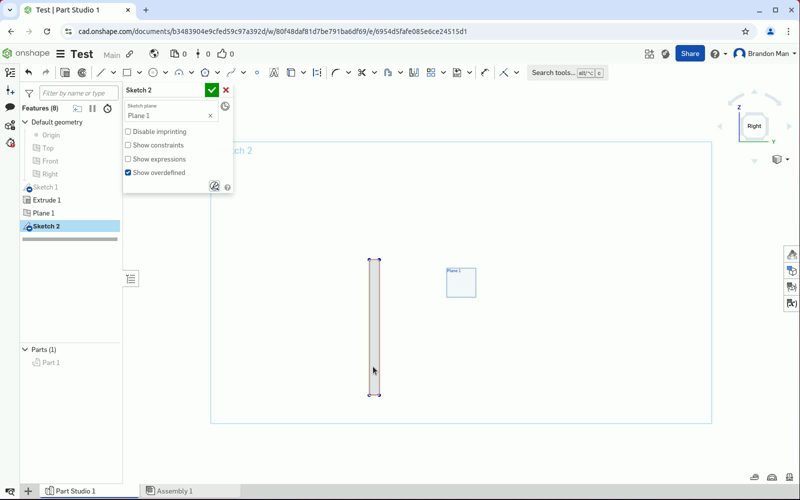
scroll(6)
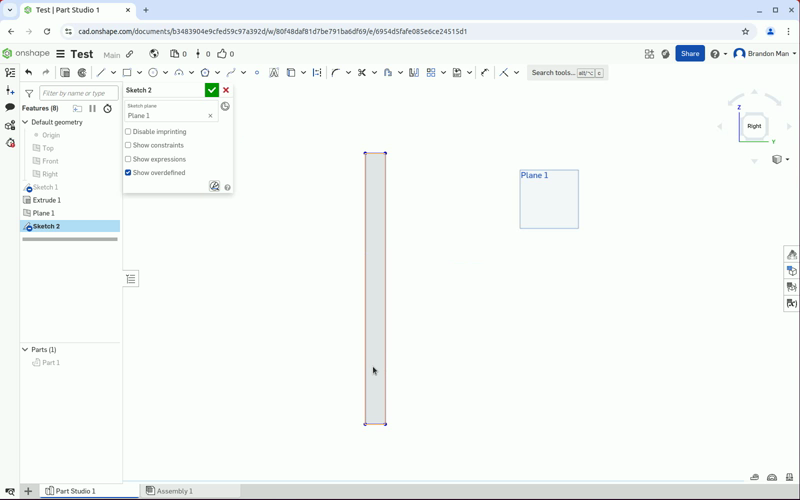
scroll(6)
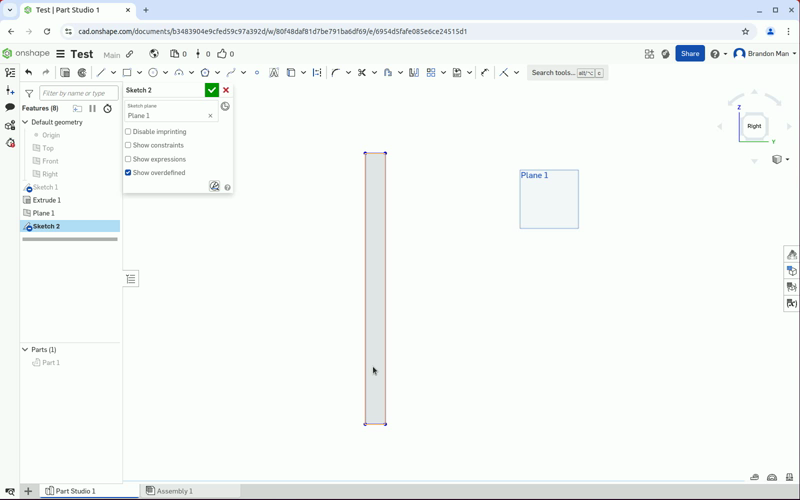
scroll(6)
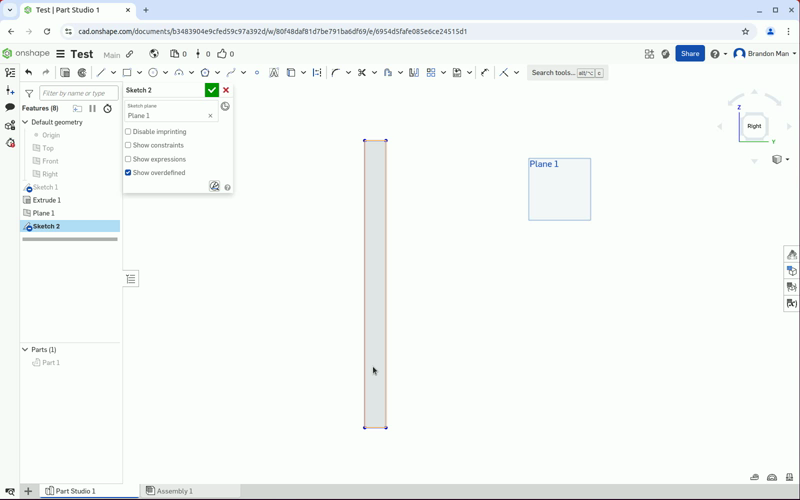
scroll(6)
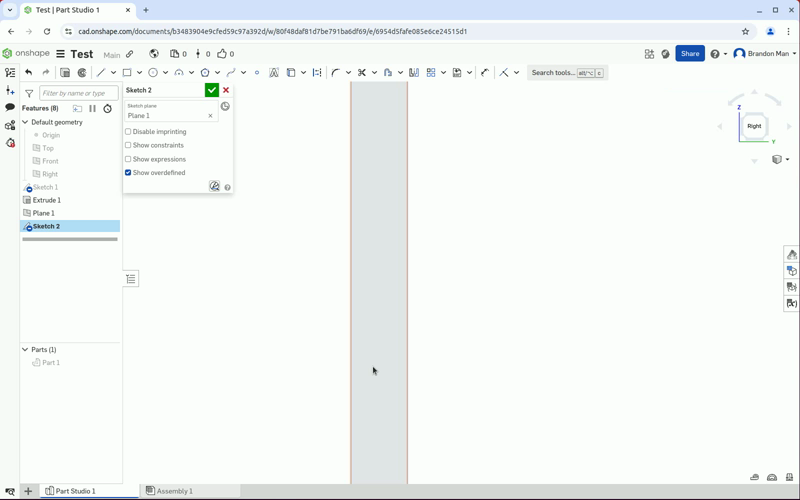
scroll(6)
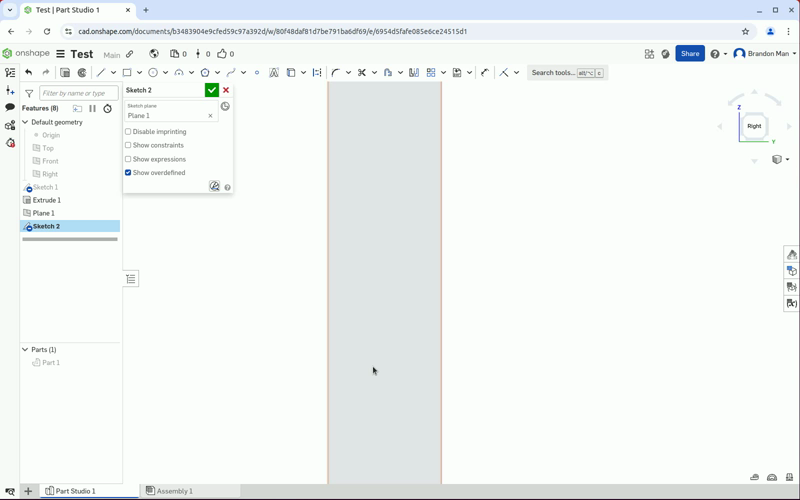
click(373, 366)
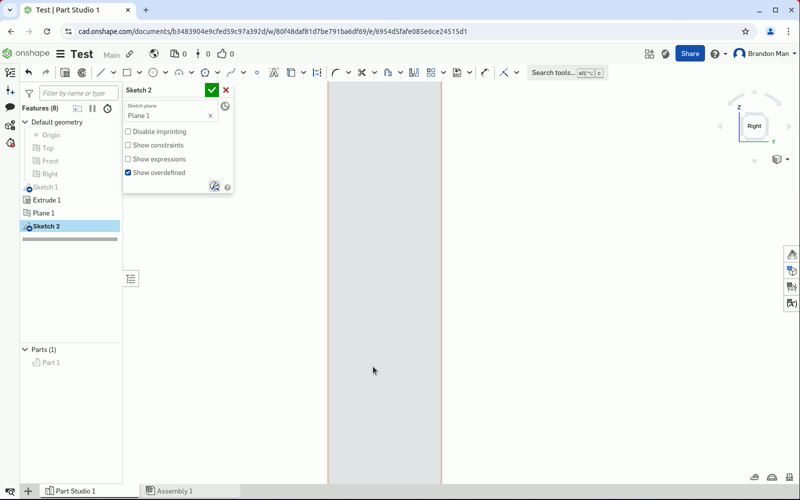
scroll(-6)
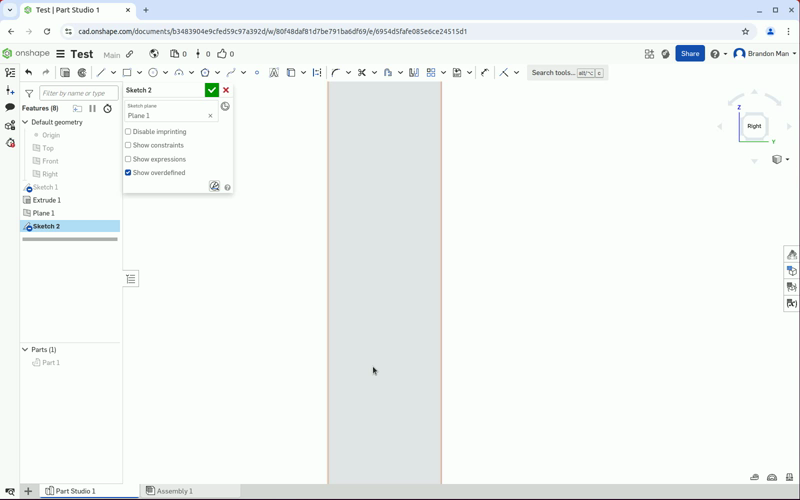
scroll(-6)
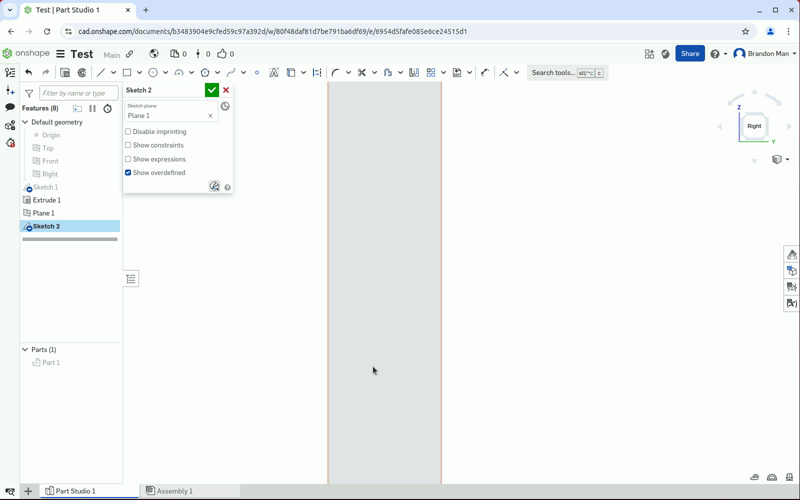
scroll(-6)
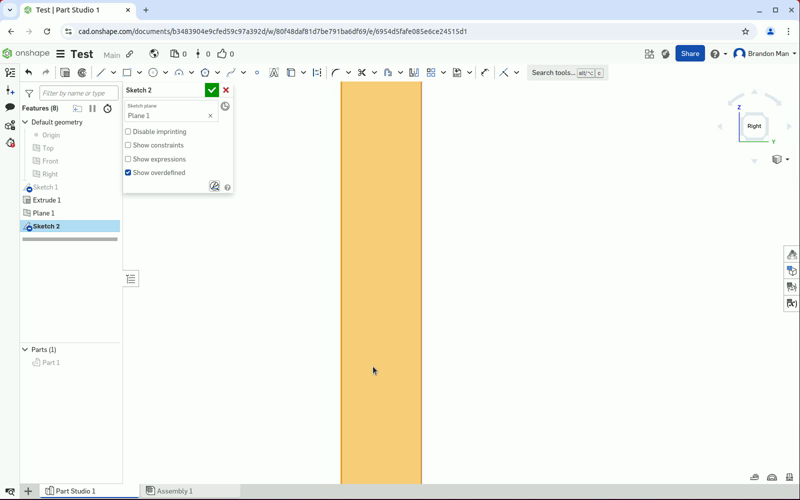
scroll(-6)
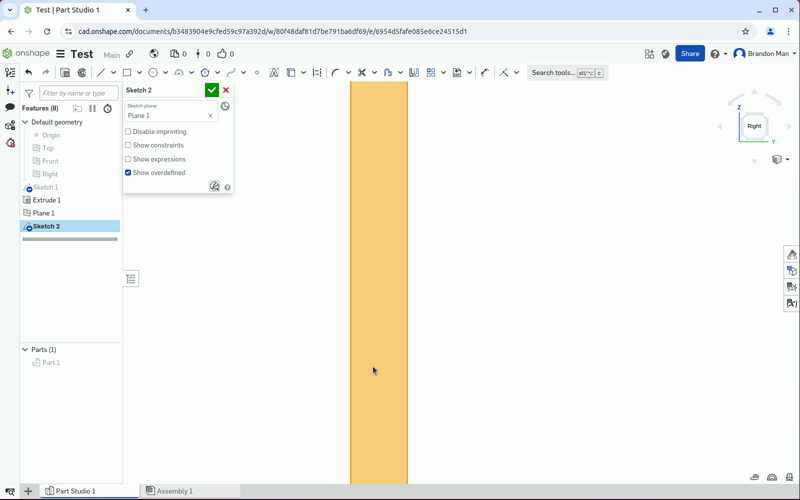
scroll(-6)
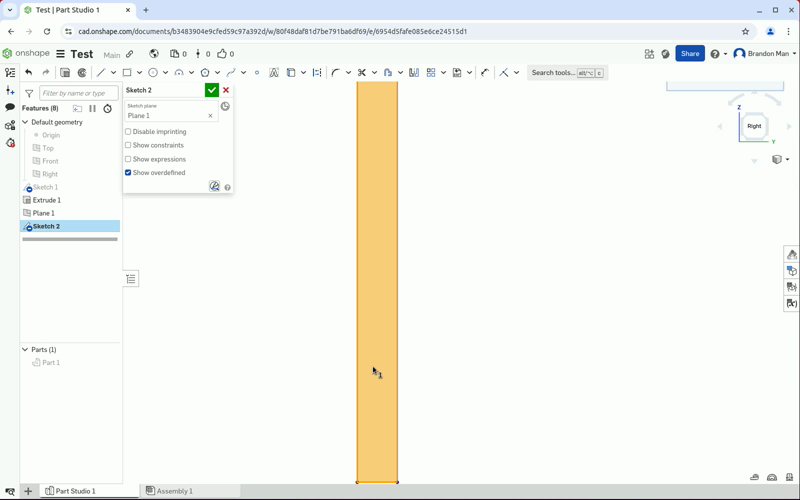
scroll(-6)
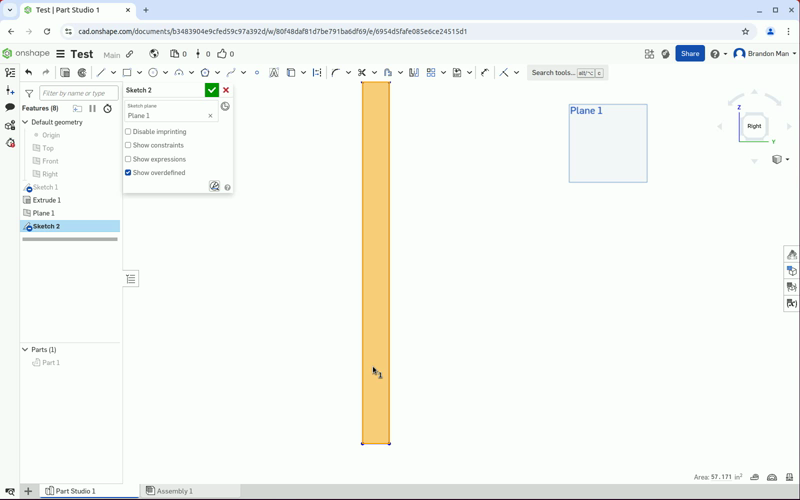
scroll(-6)
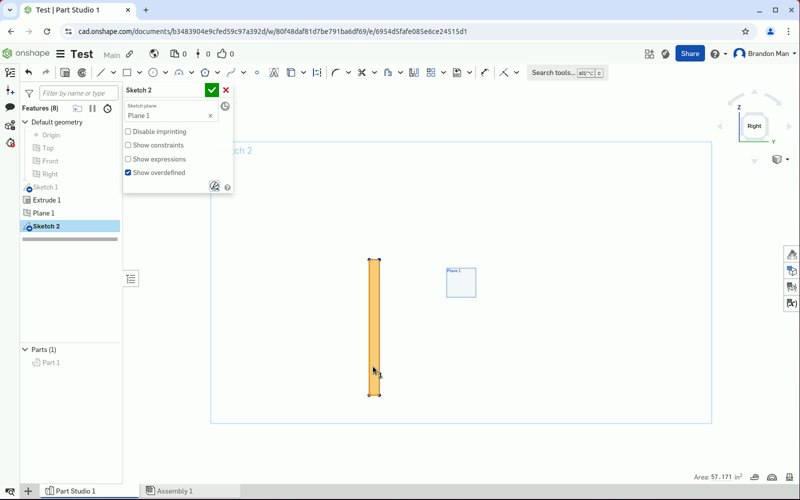
mouse_move(73, 352)
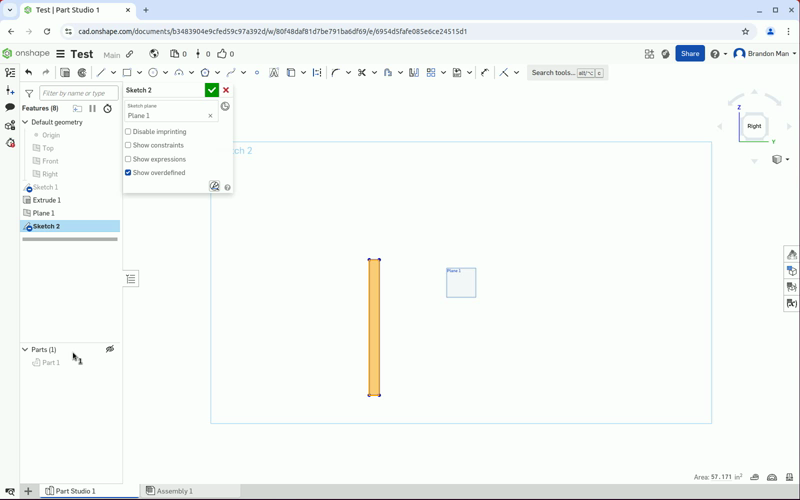
key(shift+y)
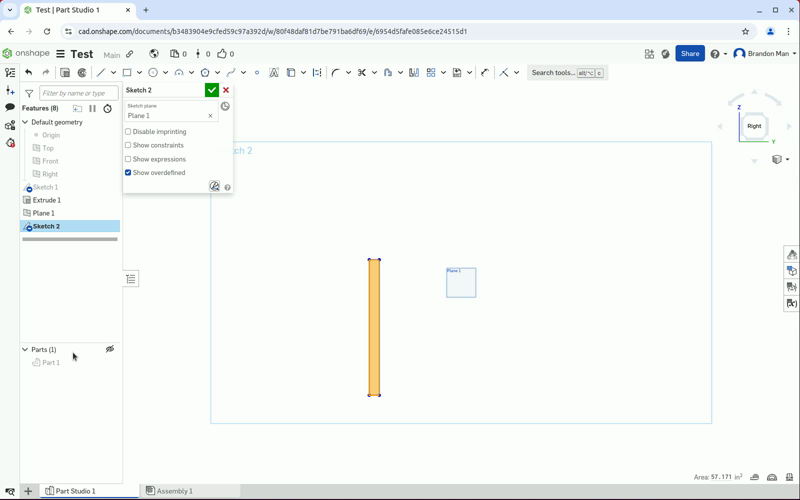
key(shift+e)
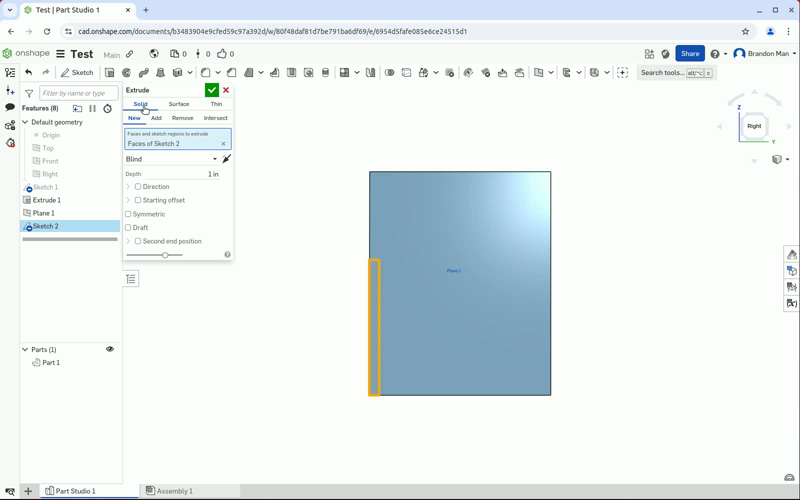
mouse_move(143, 106)
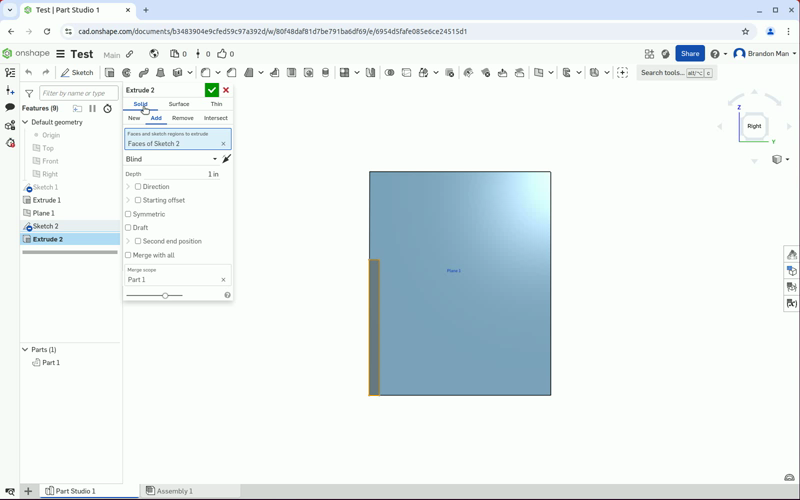
click(143, 106)
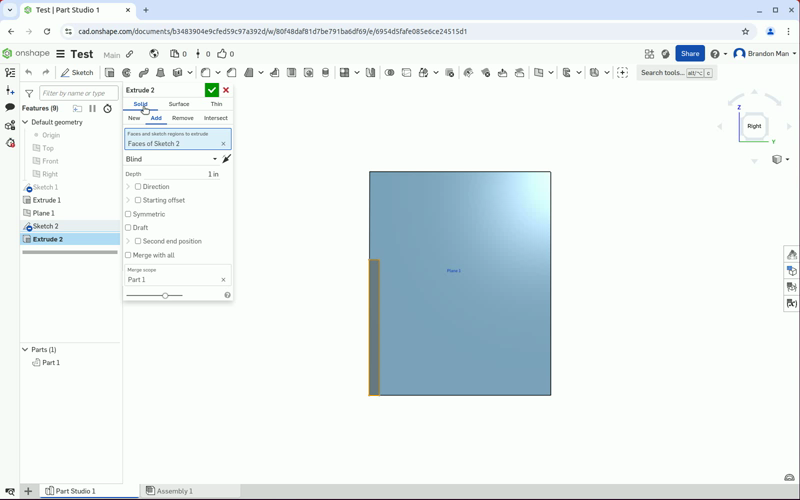
mouse_move(186, 120)
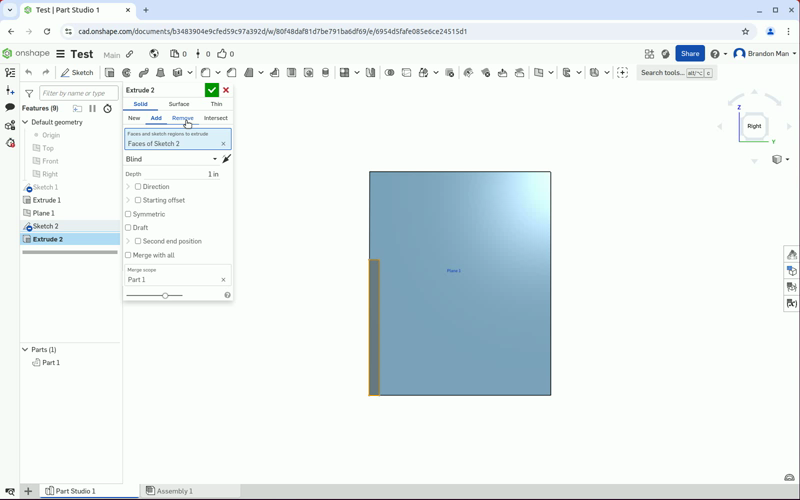
click(186, 120)
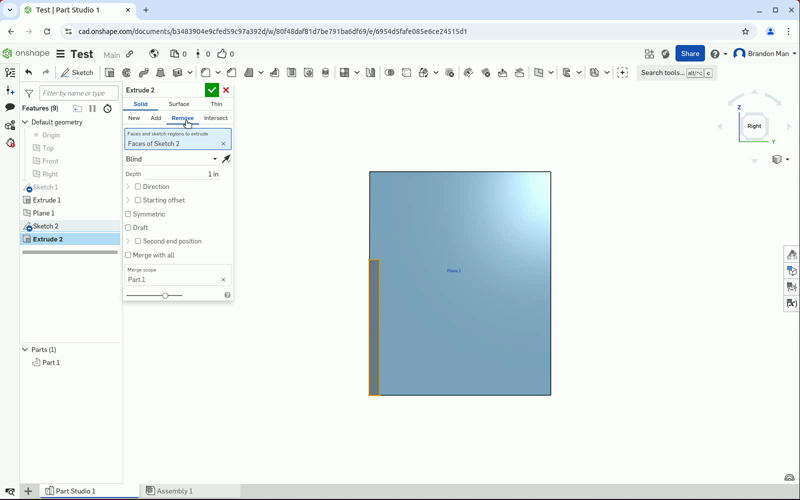
key(tab, 4)
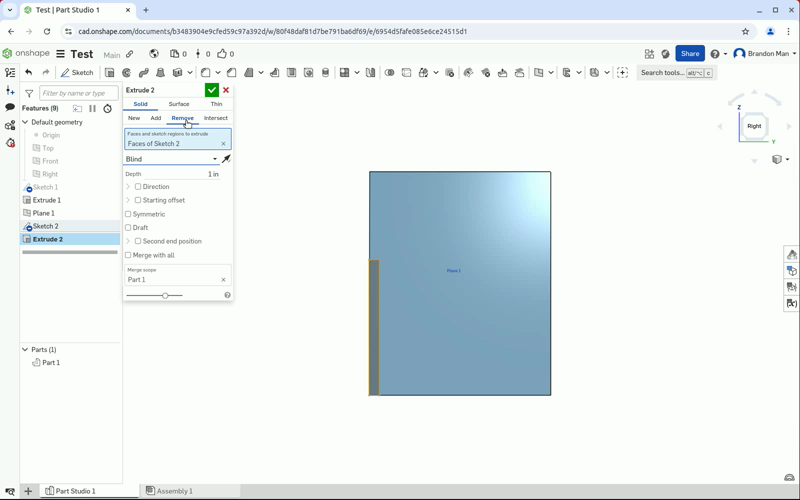
text(0.722)
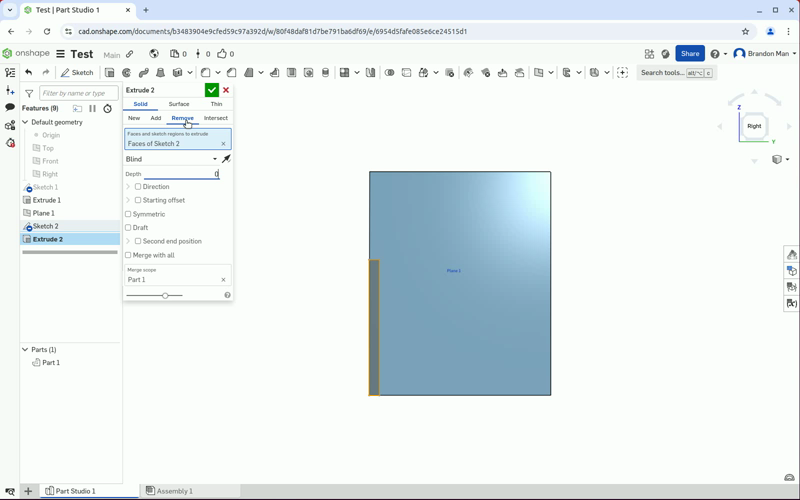
key(tab, 6)
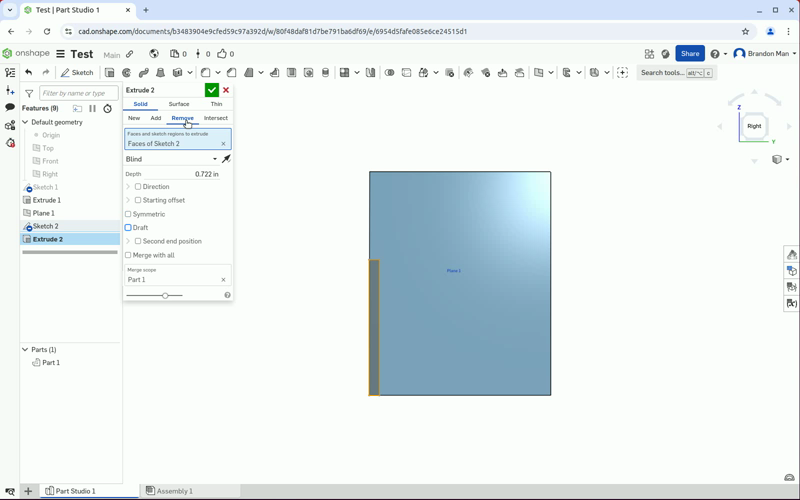
key(space)
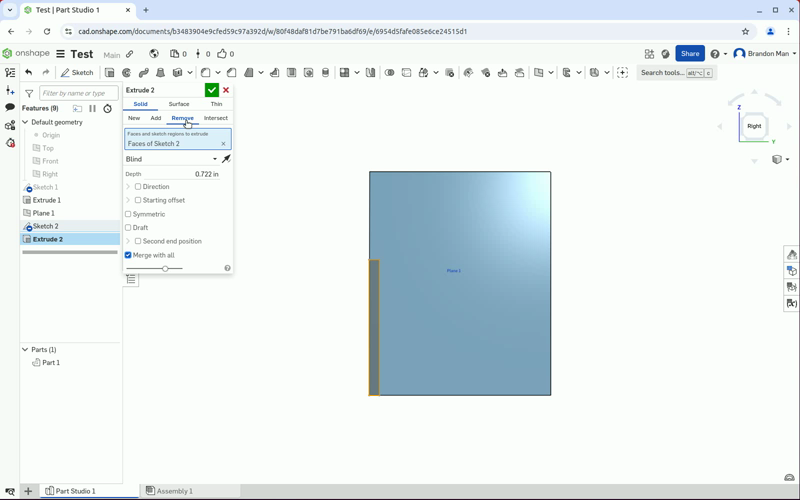
key(enter)
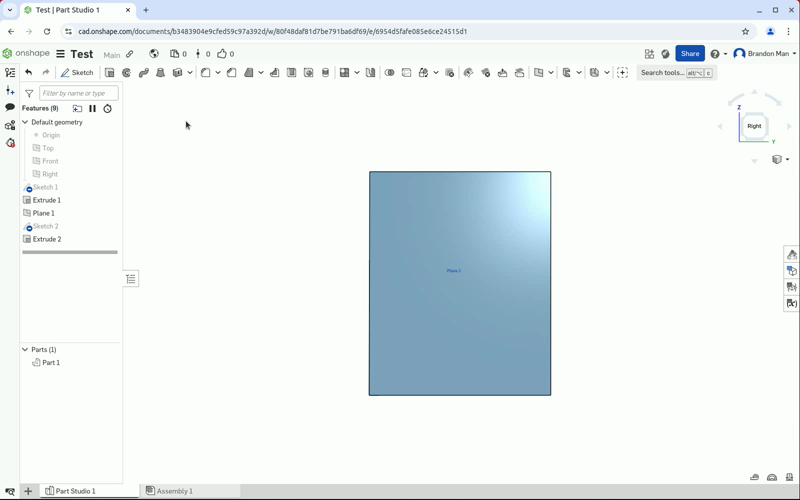
key(shift+h)
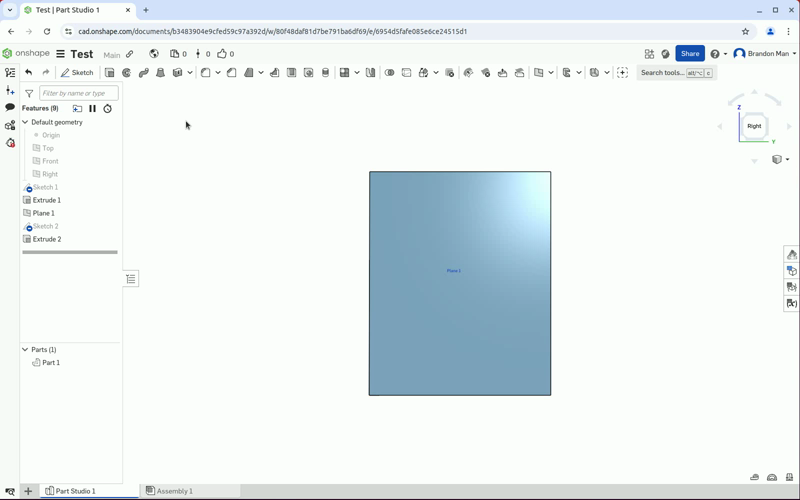
key(shift+h)
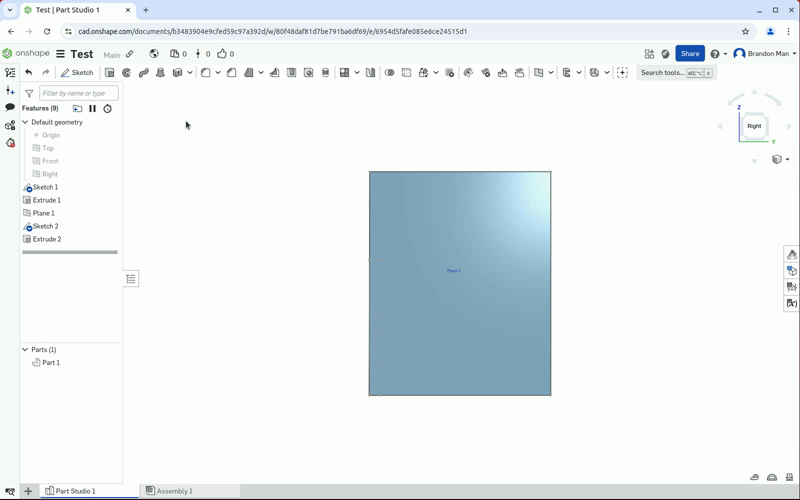
mouse_move(73, 189)
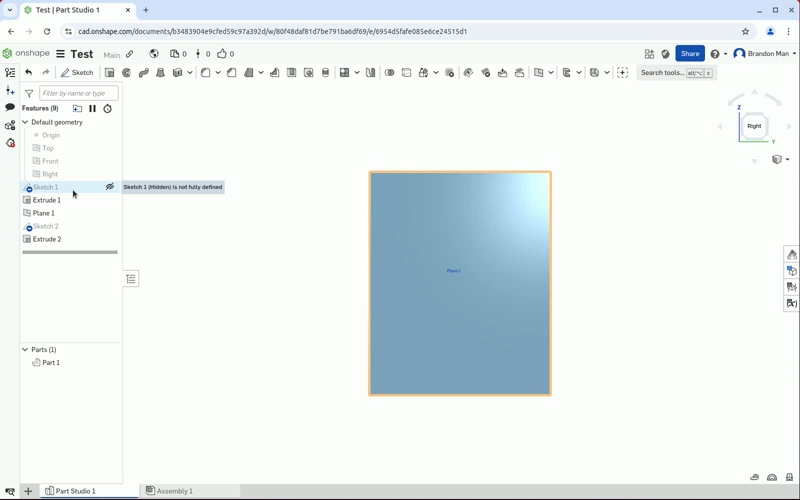
click(73, 189)
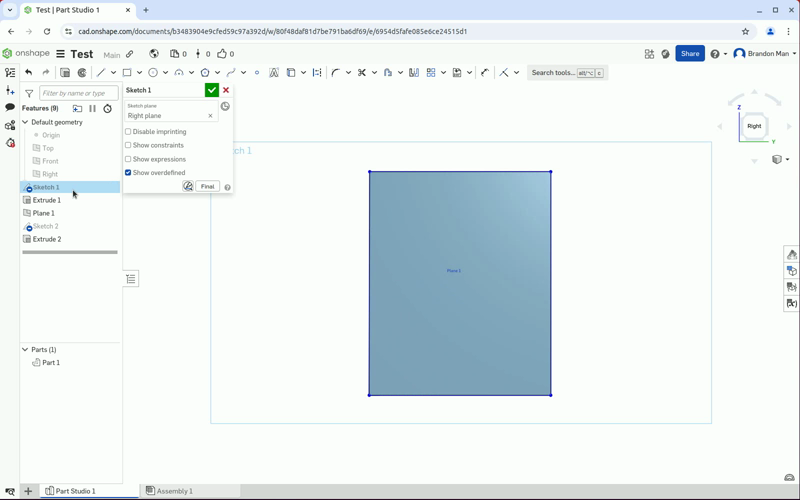
mouse_move(229, 92)
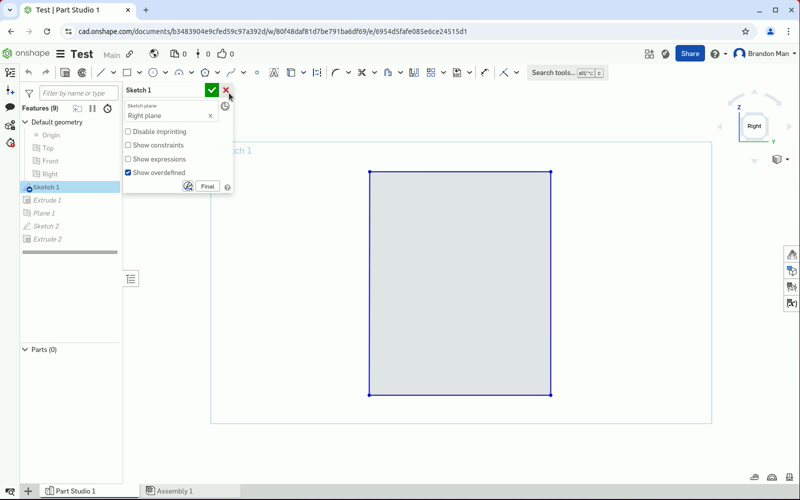
click(229, 92)
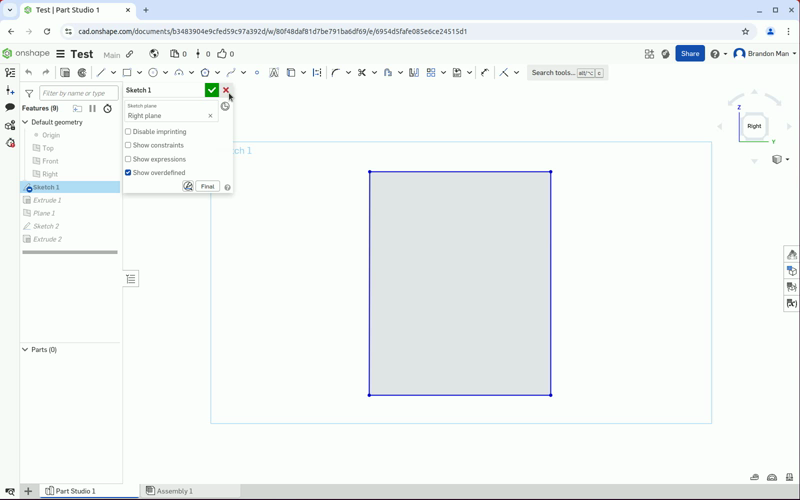
key(shift+s)
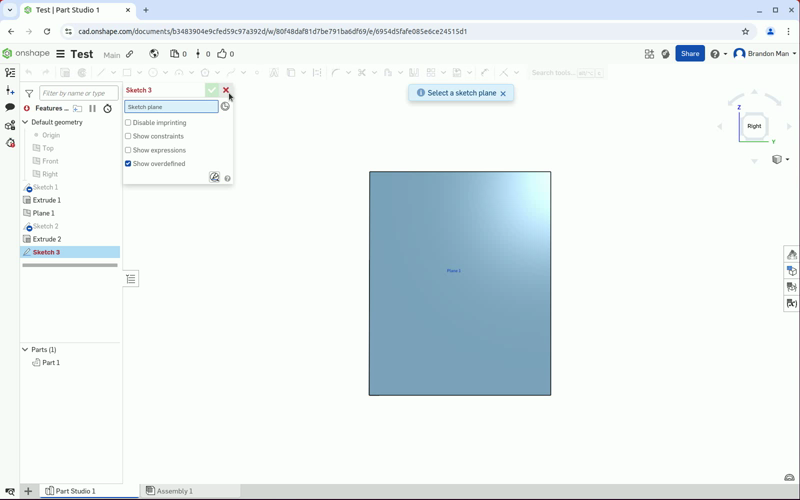
mouse_move(73, 215)
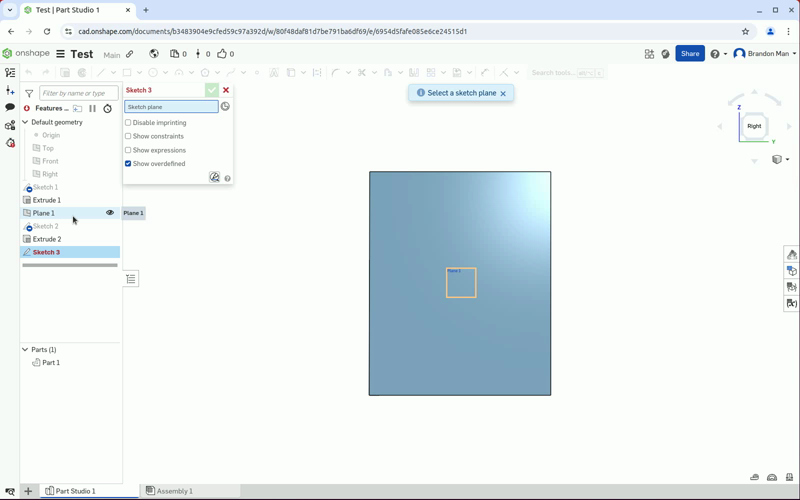
click(73, 215)
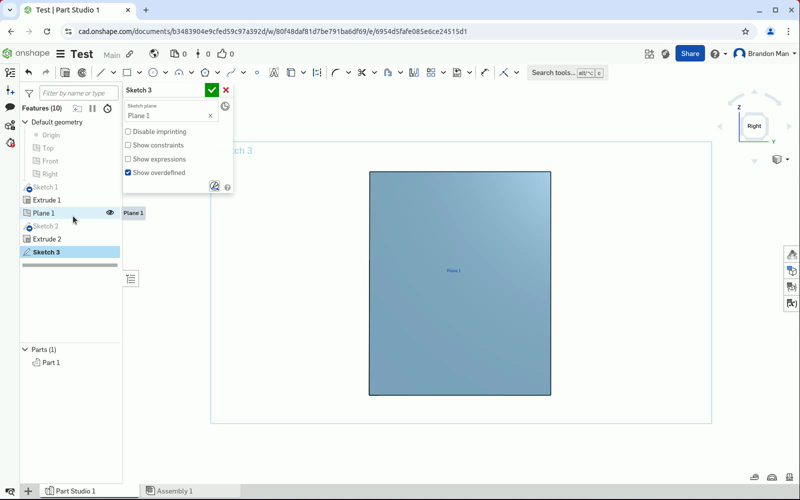
mouse_move(73, 352)
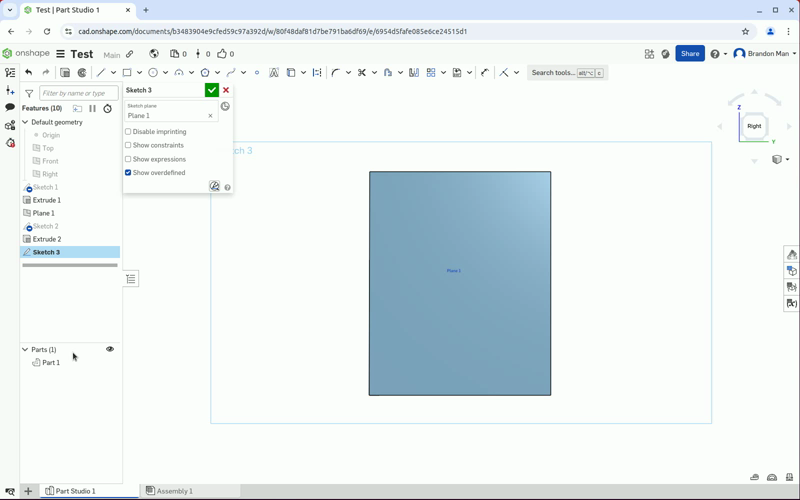
key(y)
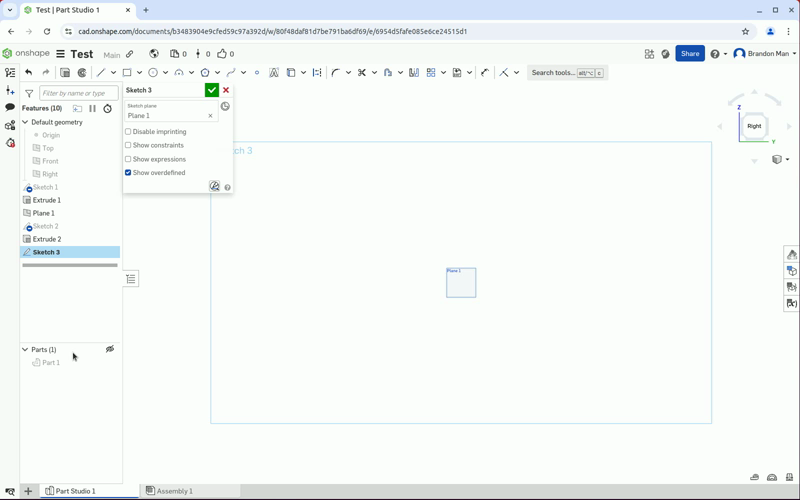
key(l)
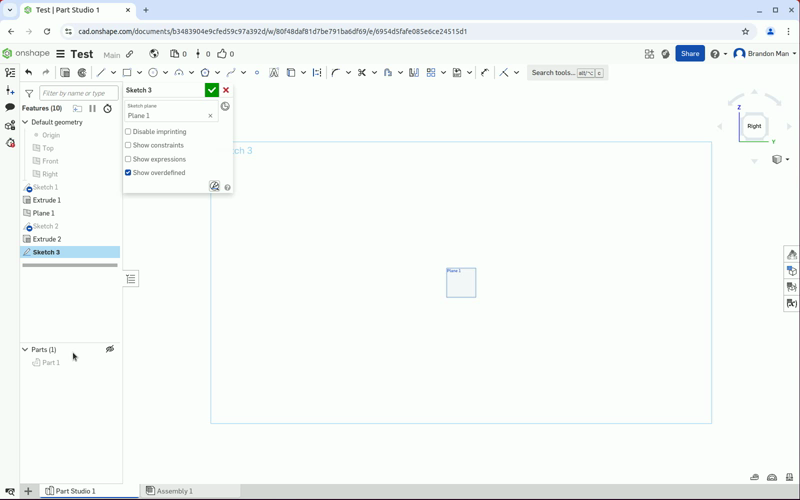
key_down(shift)
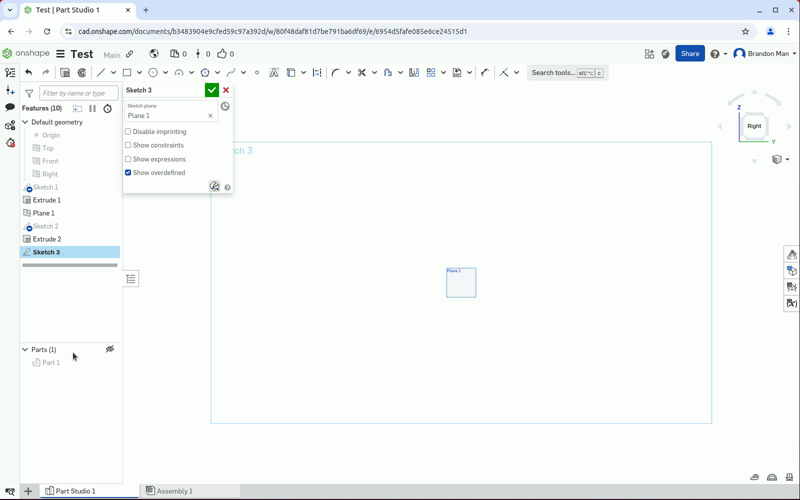
mouse_move(369, 179)
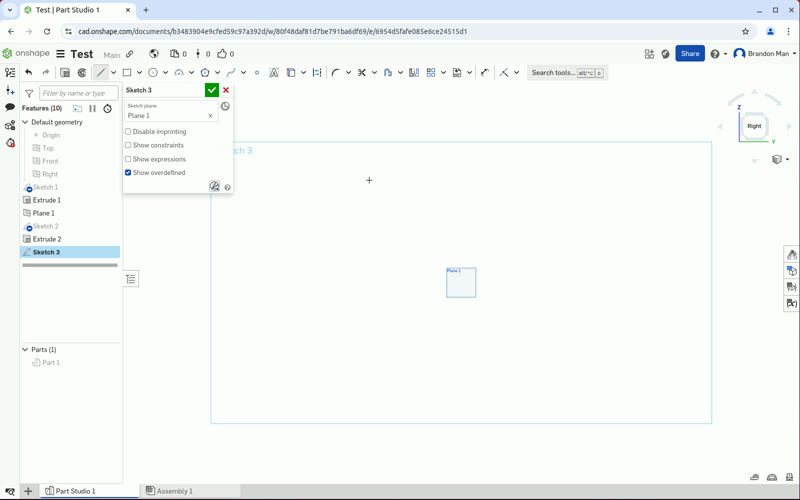
click(369, 179)
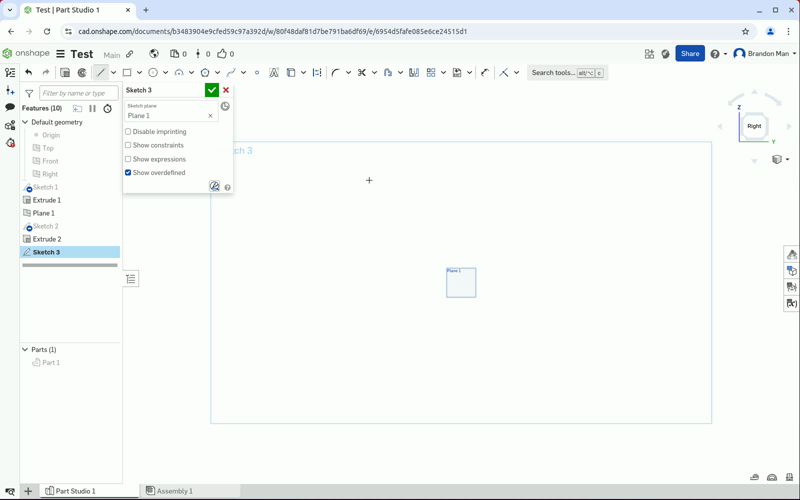
key_up(shift)
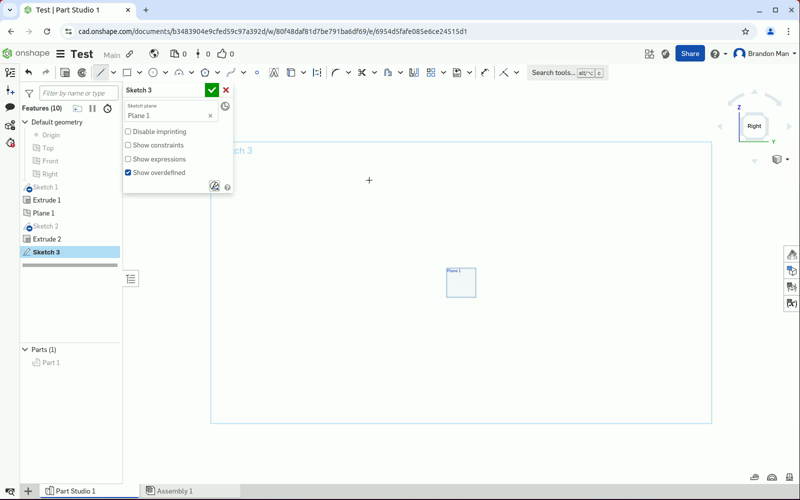
key_down(shift)
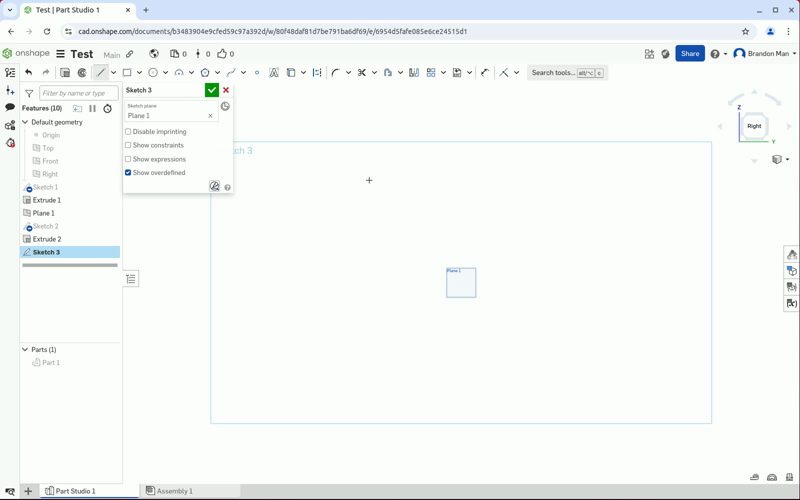
mouse_move(399, 179)
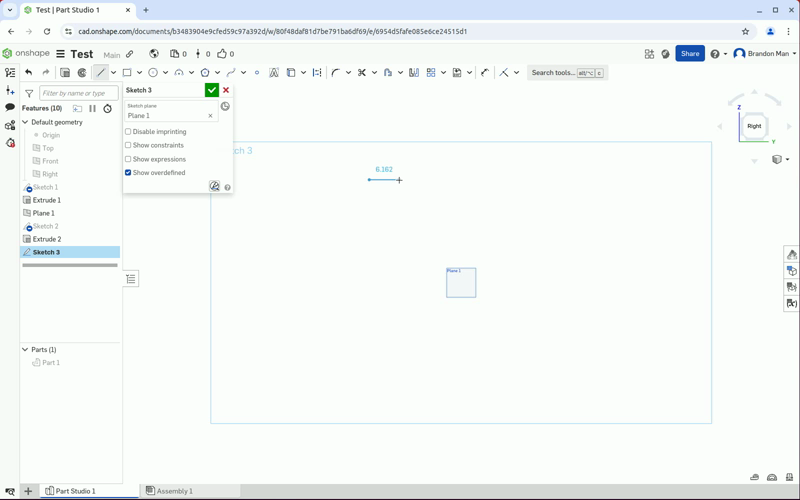
mouse_move(379, 179)
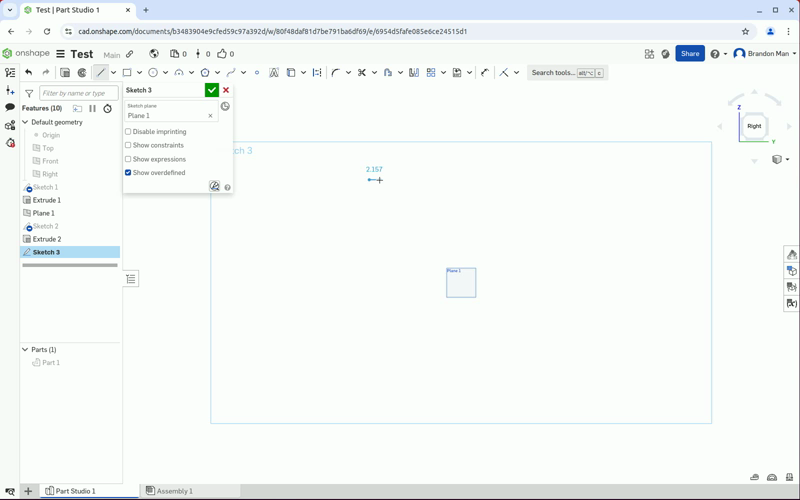
click(379, 179)
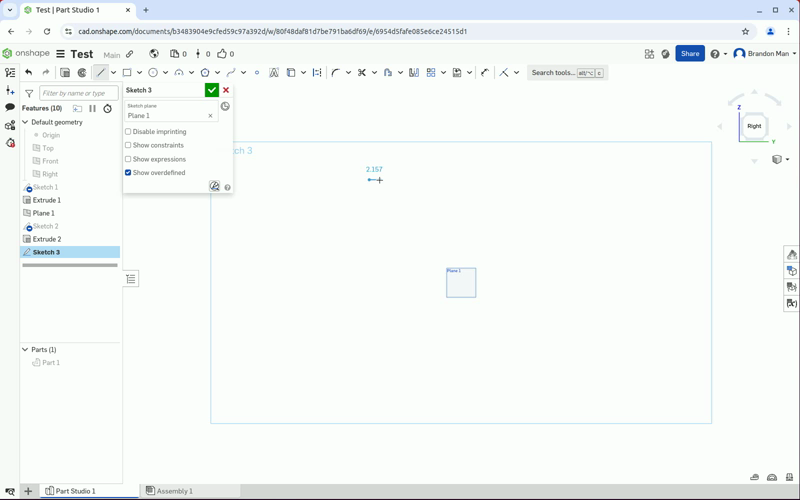
key_up(shift)
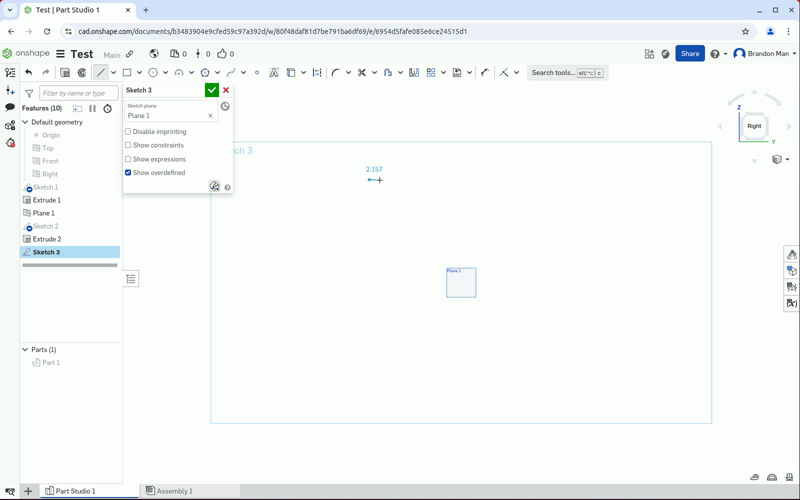
key_down(shift)
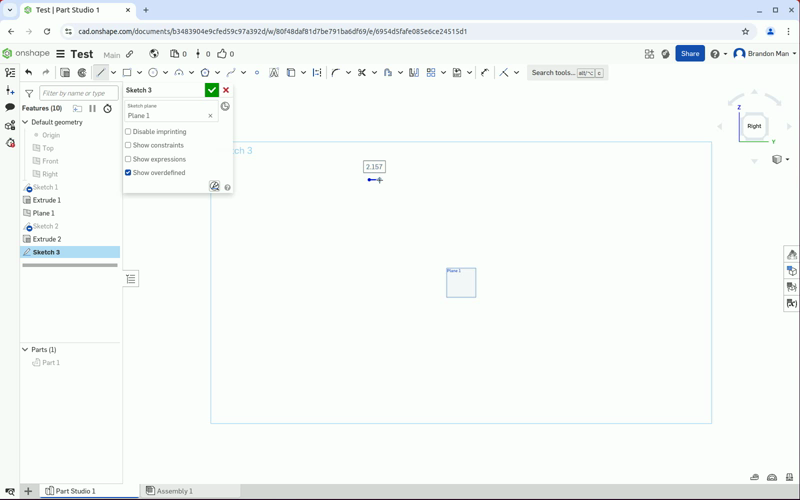
mouse_move(409, 179)
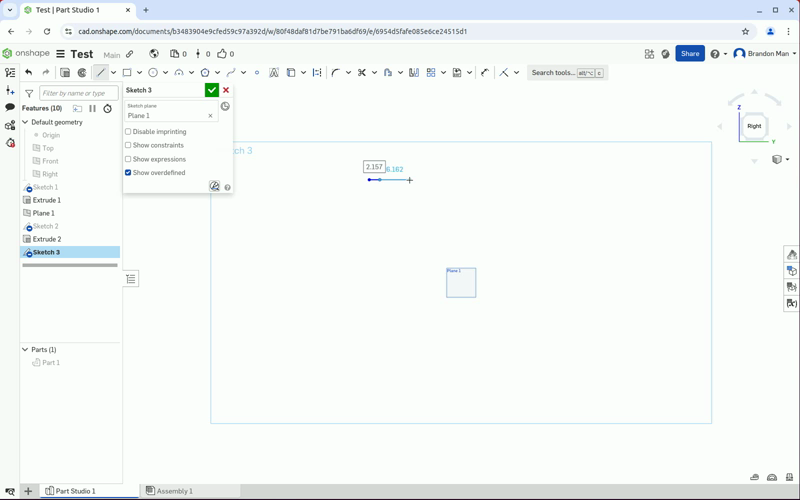
mouse_move(379, 169)
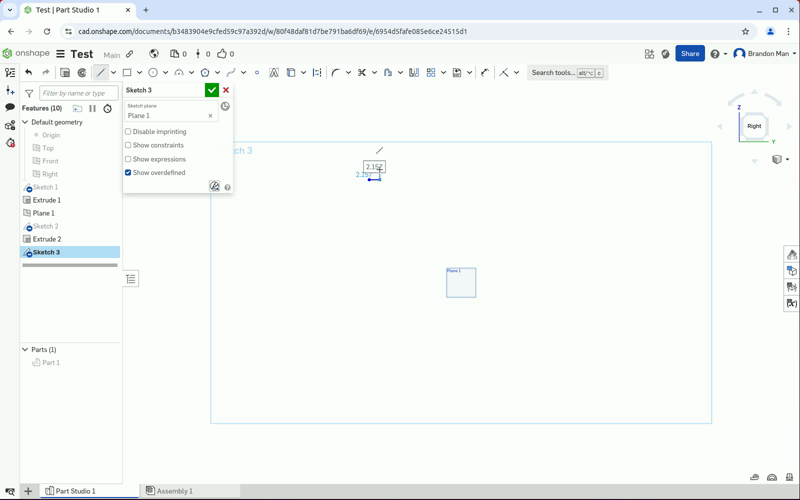
click(379, 169)
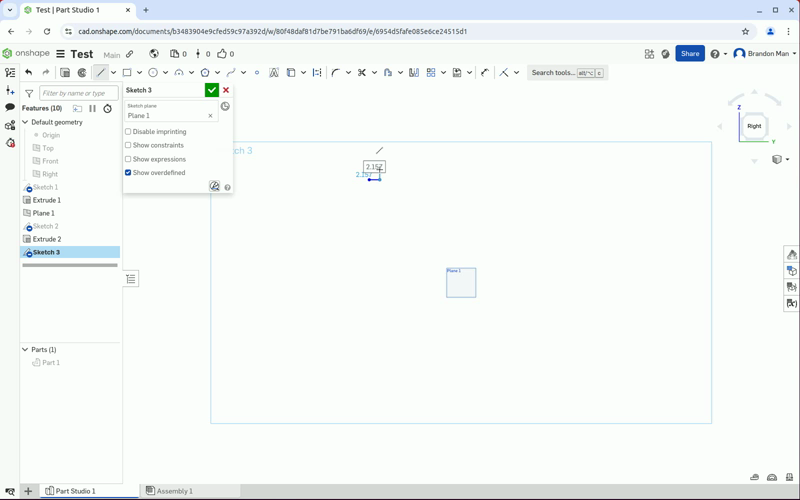
key_up(shift)
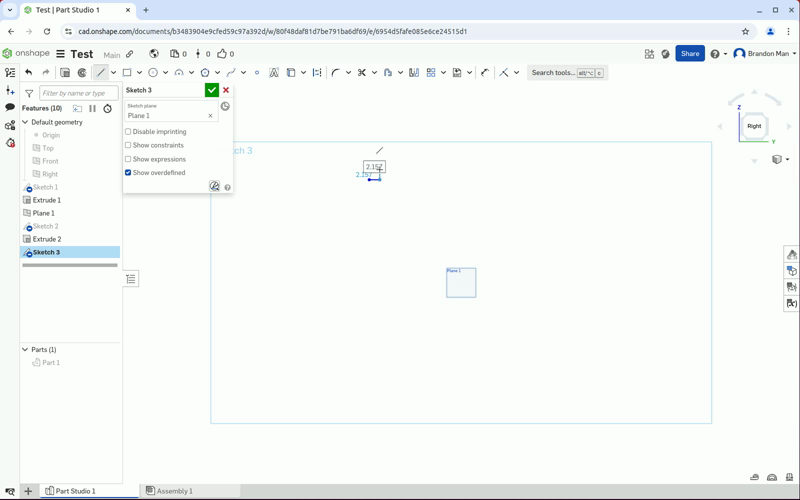
key_down(shift)
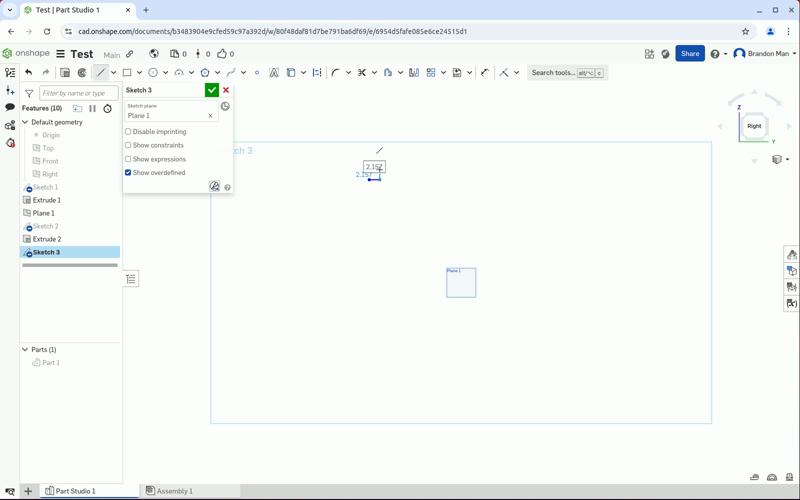
mouse_move(409, 169)
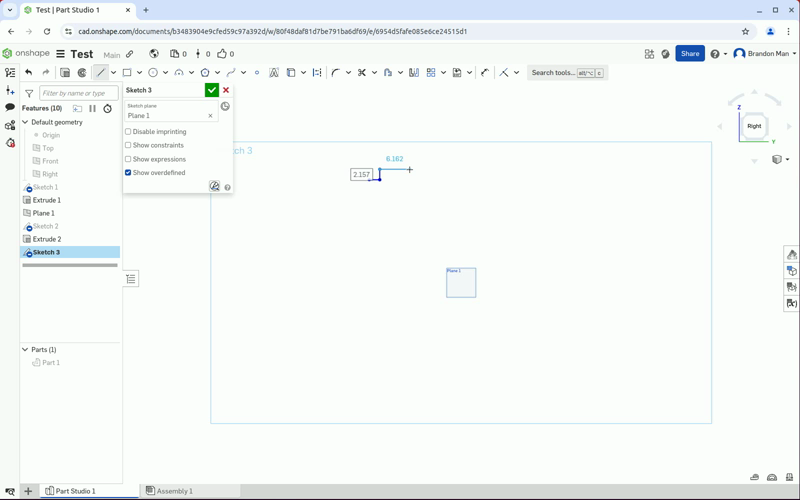
mouse_move(369, 169)
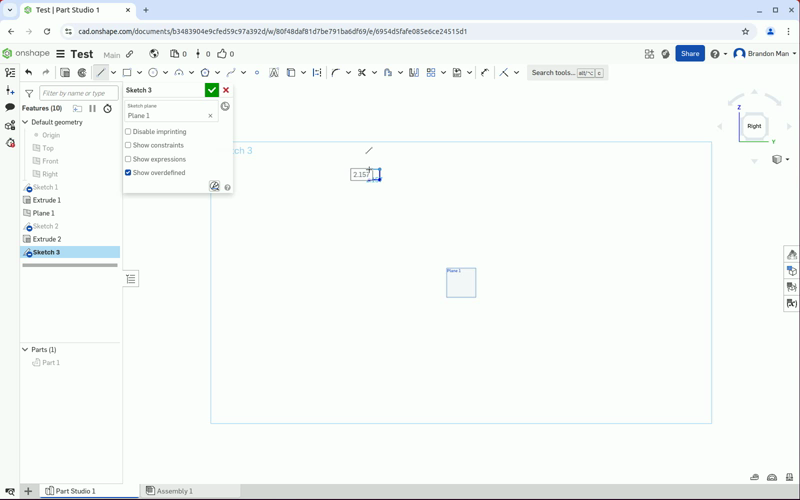
click(369, 169)
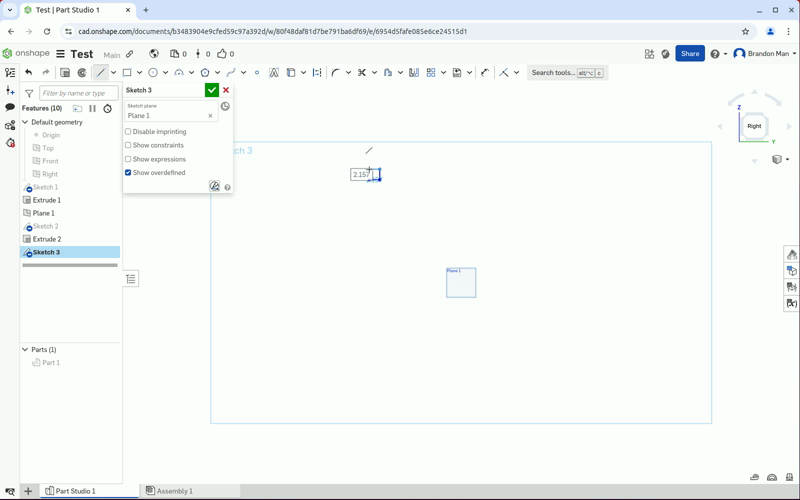
key_up(shift)
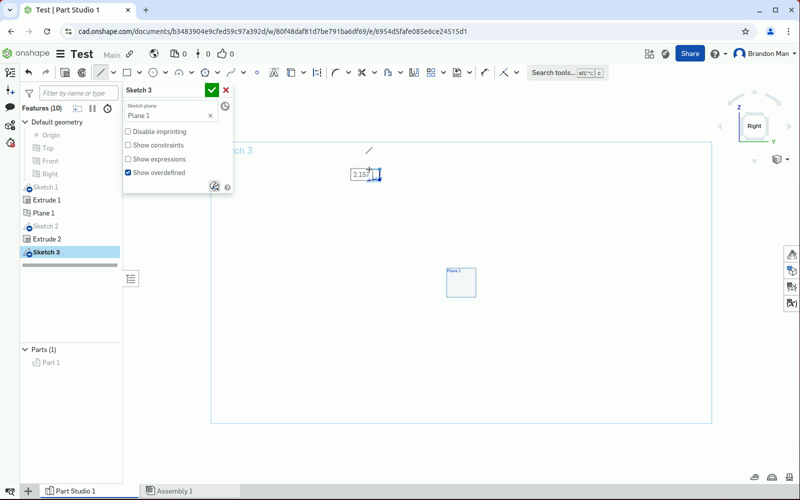
mouse_move(399, 169)
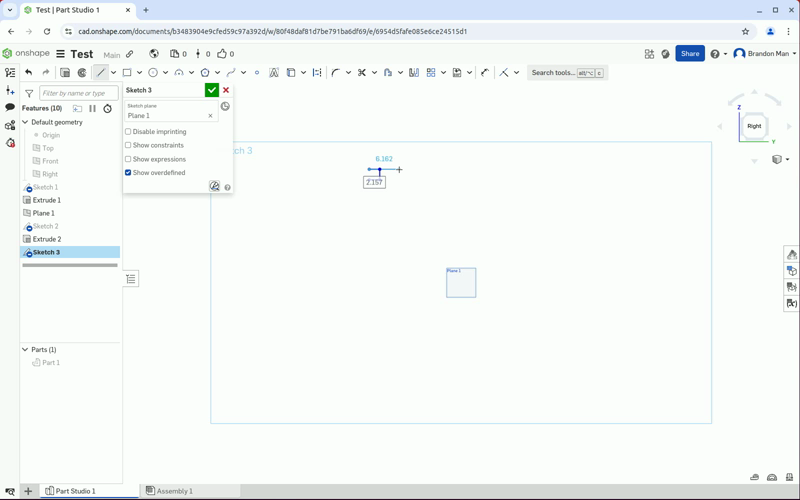
key_down(shift)
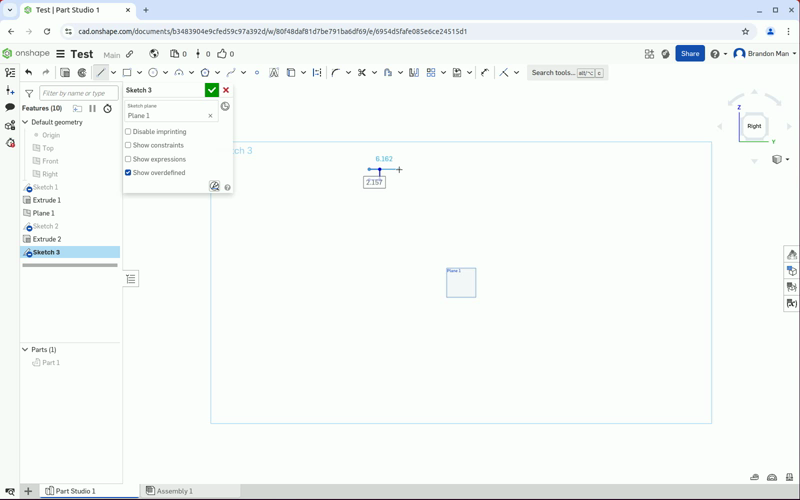
mouse_move(369, 179)
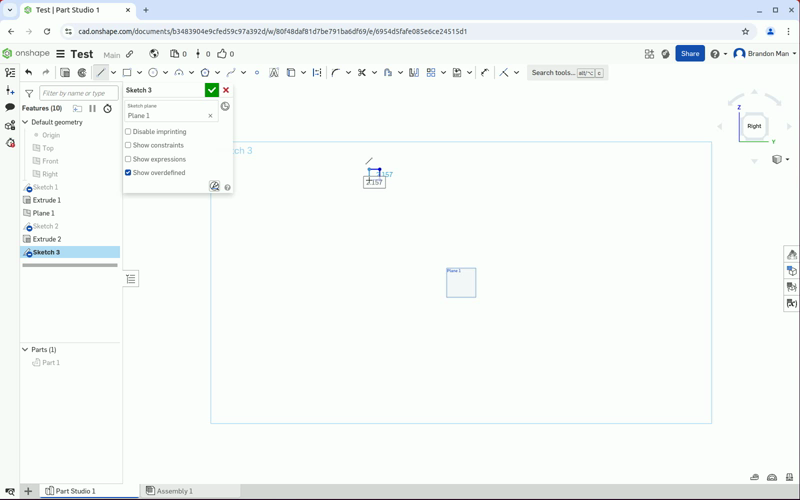
key_up(shift)
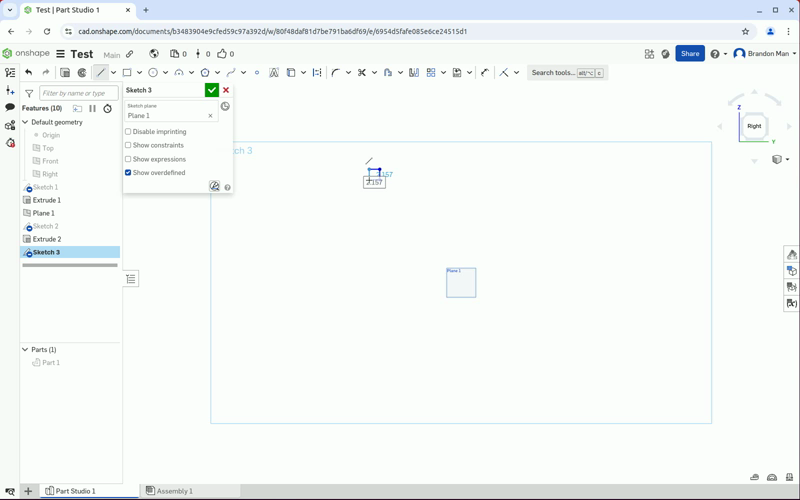
click(369, 179)
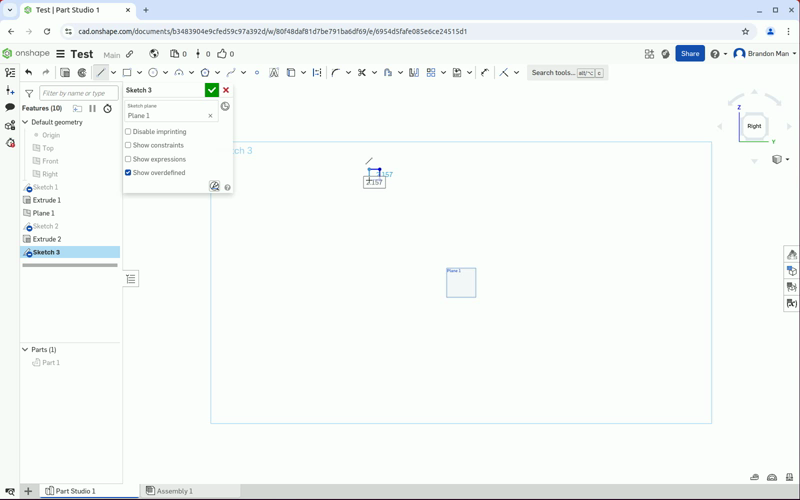
key(esc)
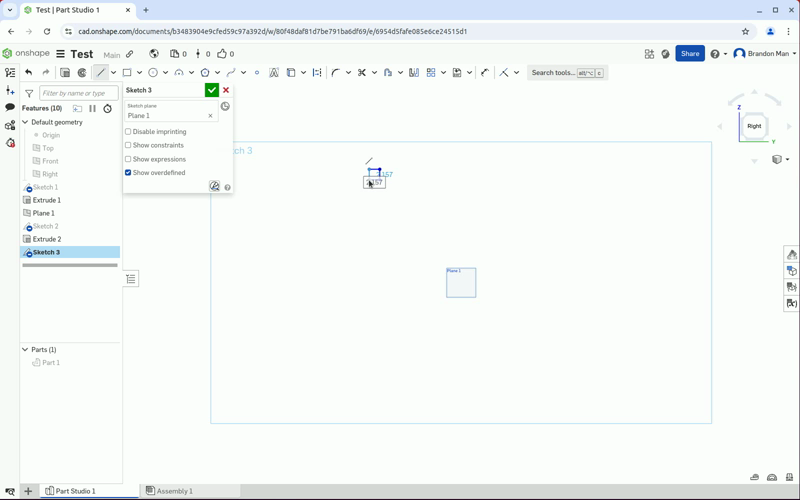
mouse_move(370, 172)
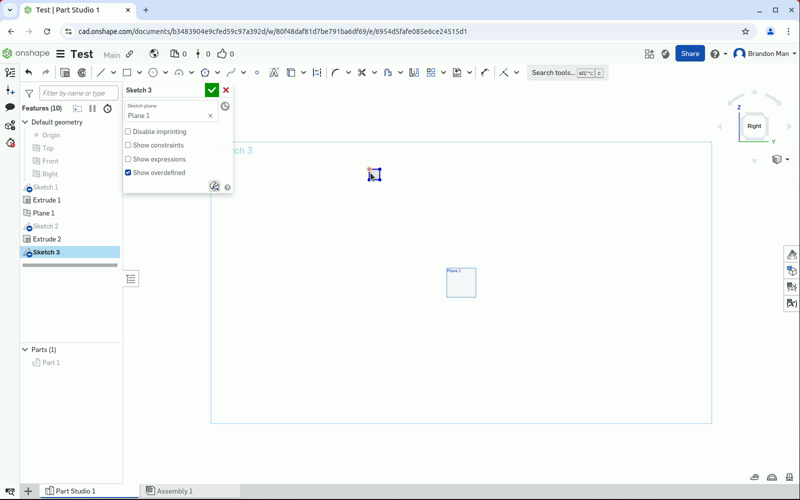
scroll(6)
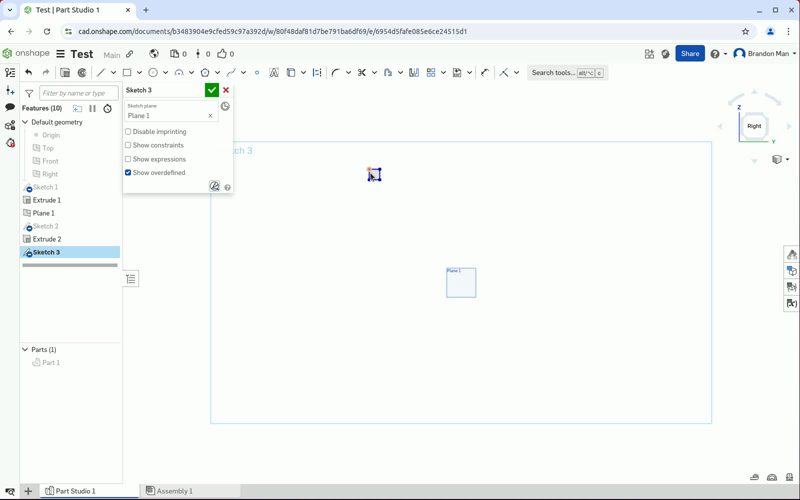
scroll(6)
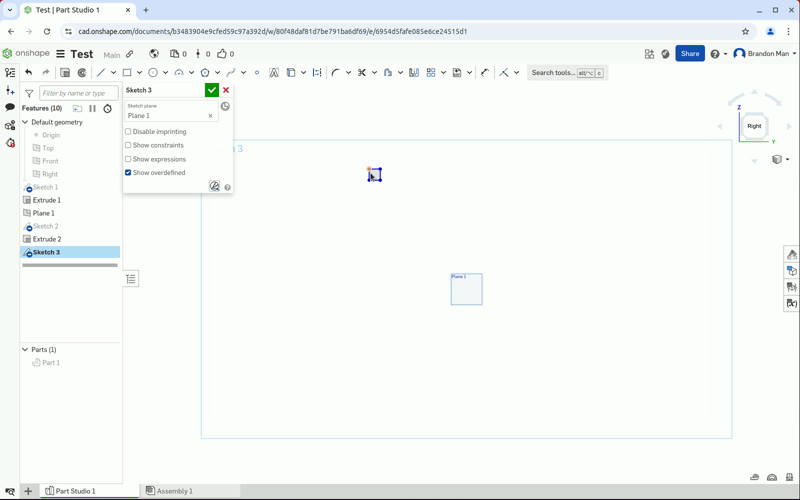
scroll(6)
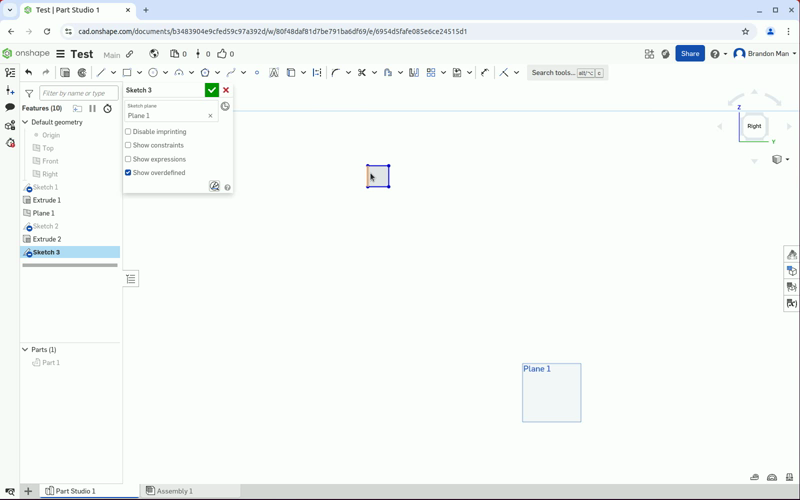
scroll(6)
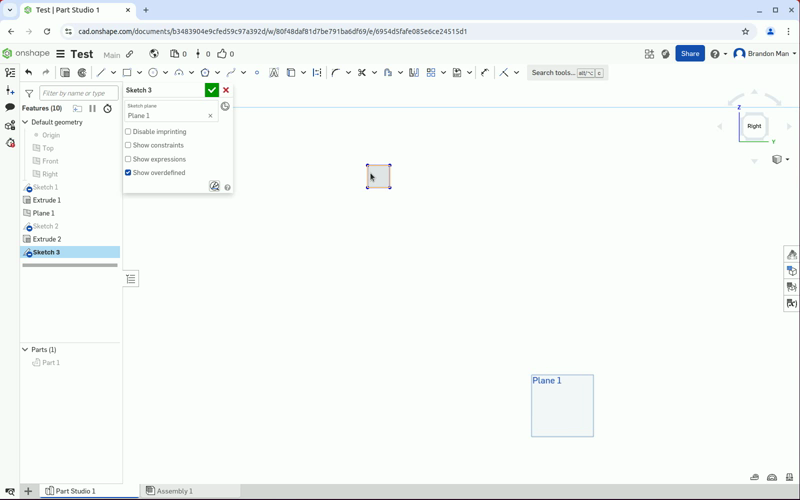
scroll(6)
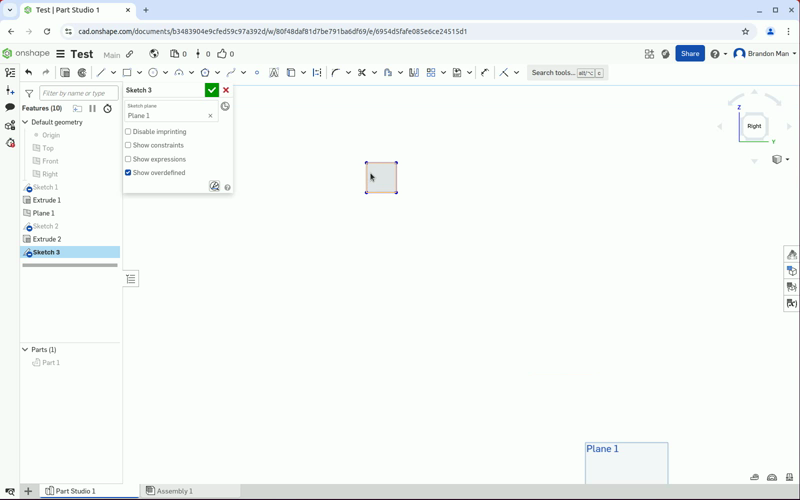
scroll(6)
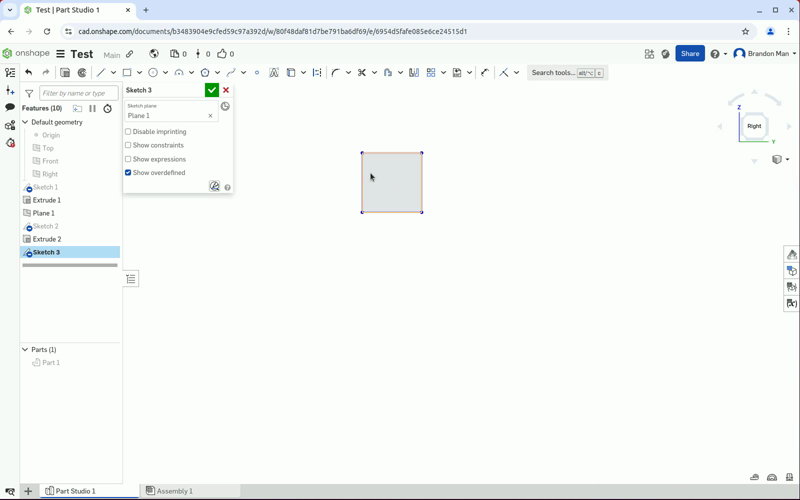
scroll(6)
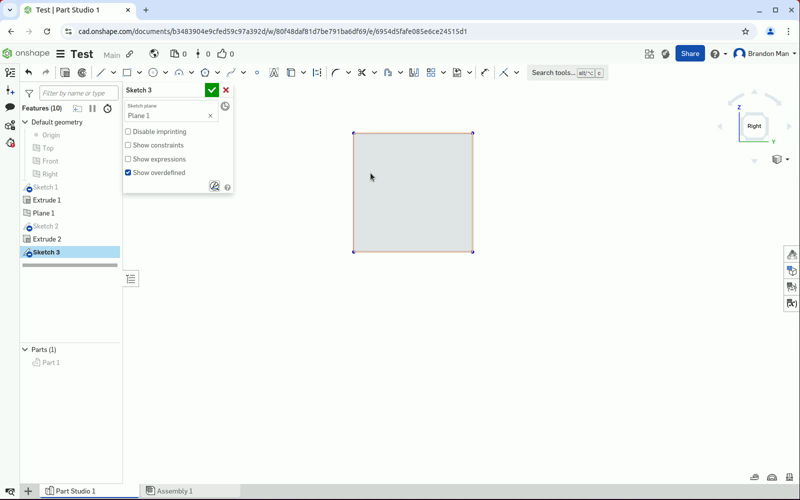
click(370, 172)
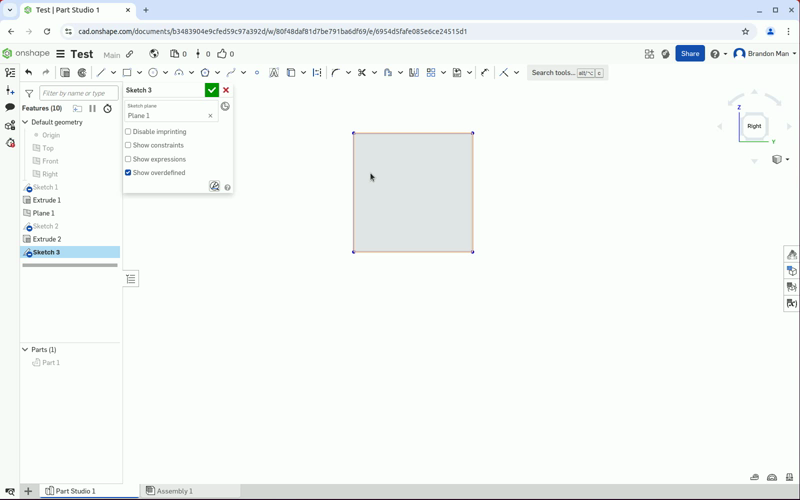
scroll(-6)
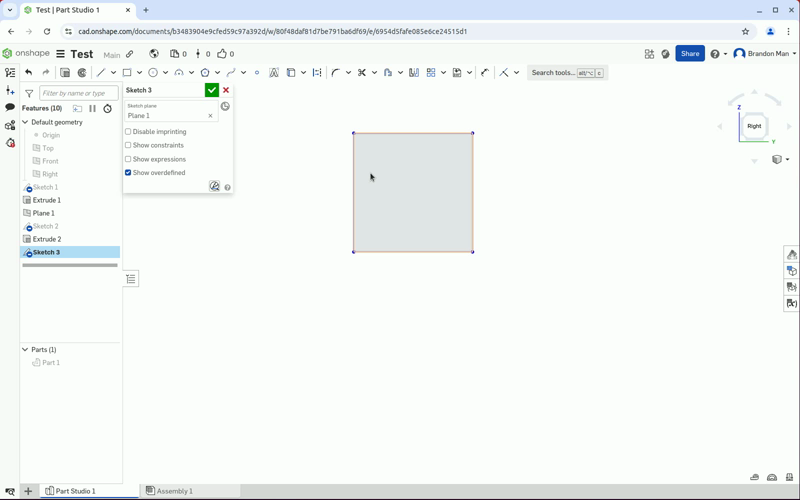
scroll(-6)
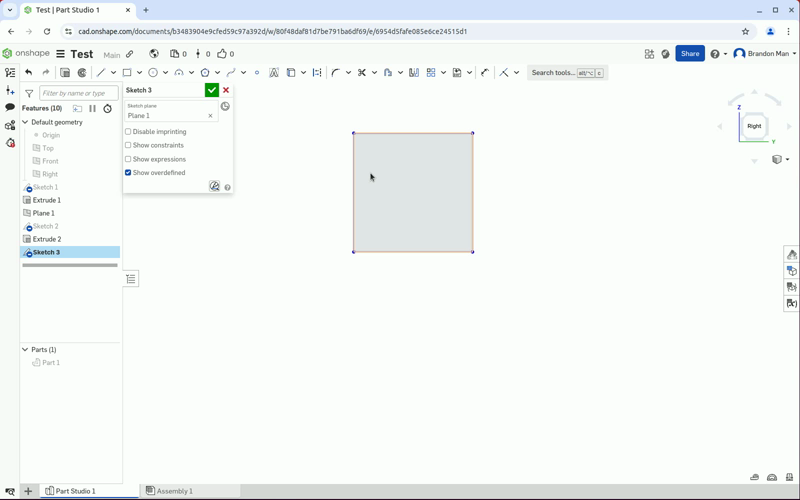
scroll(-6)
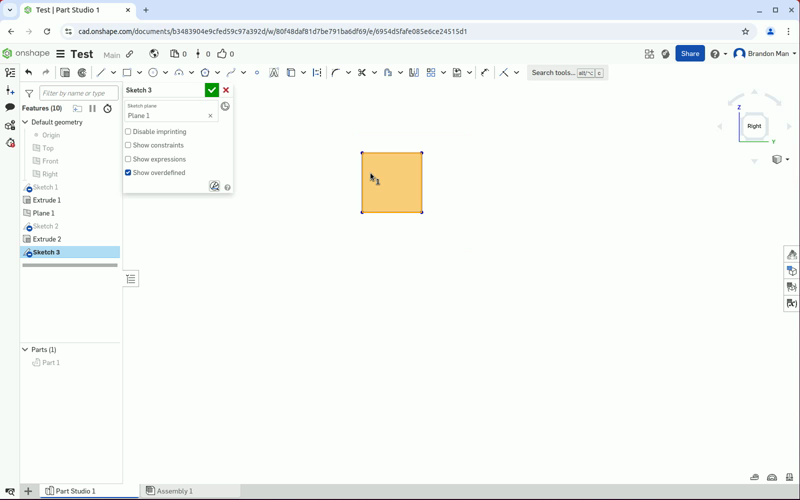
scroll(-6)
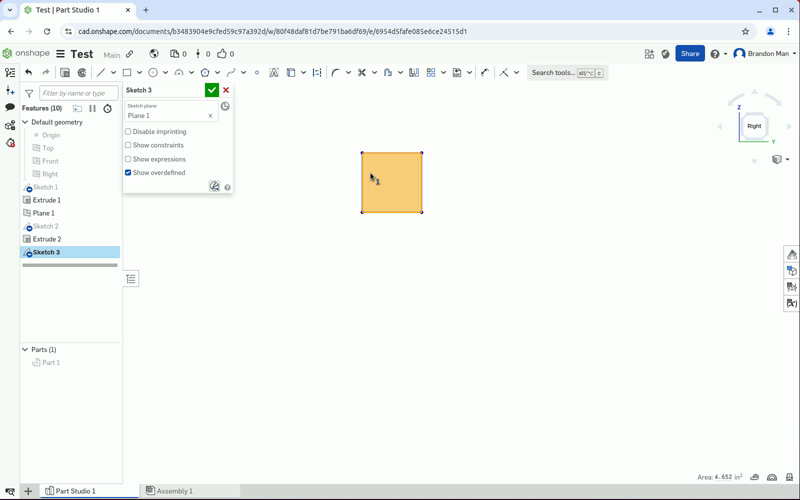
scroll(-6)
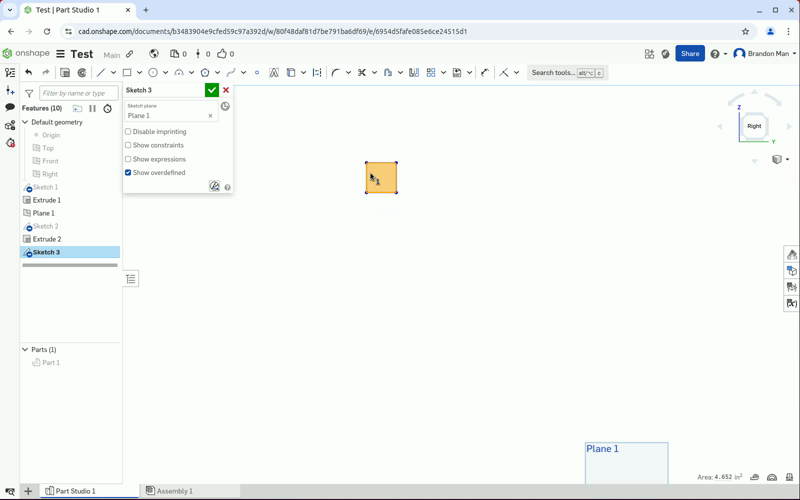
scroll(-6)
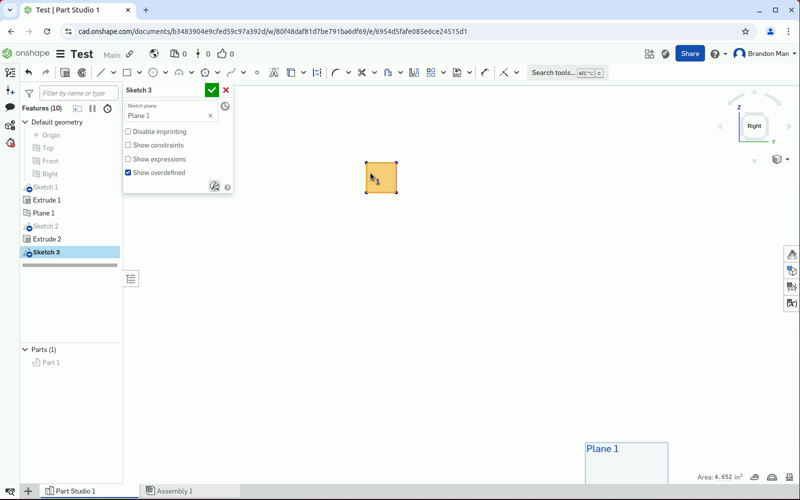
scroll(-6)
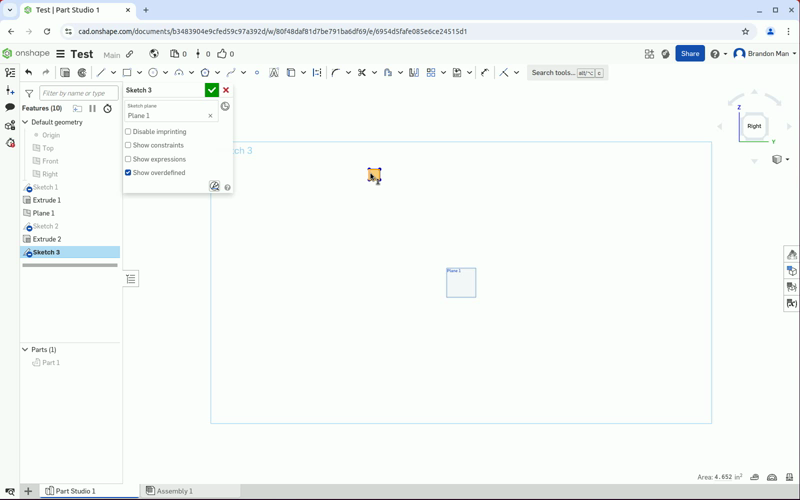
mouse_move(73, 352)
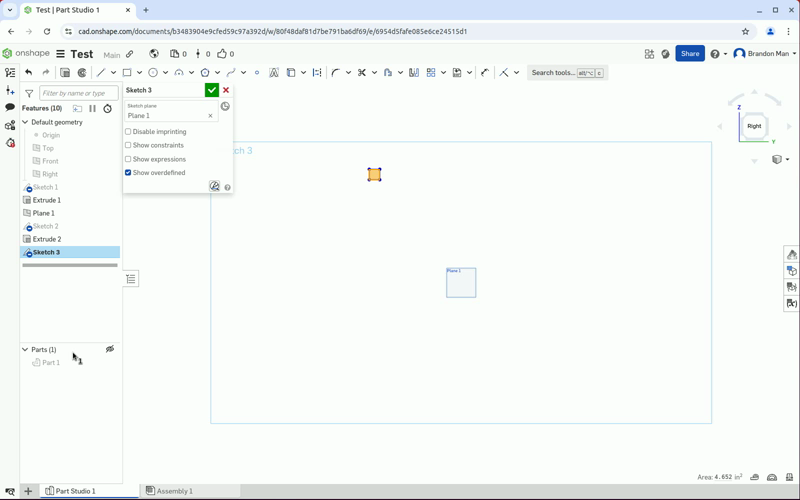
key(shift+y)
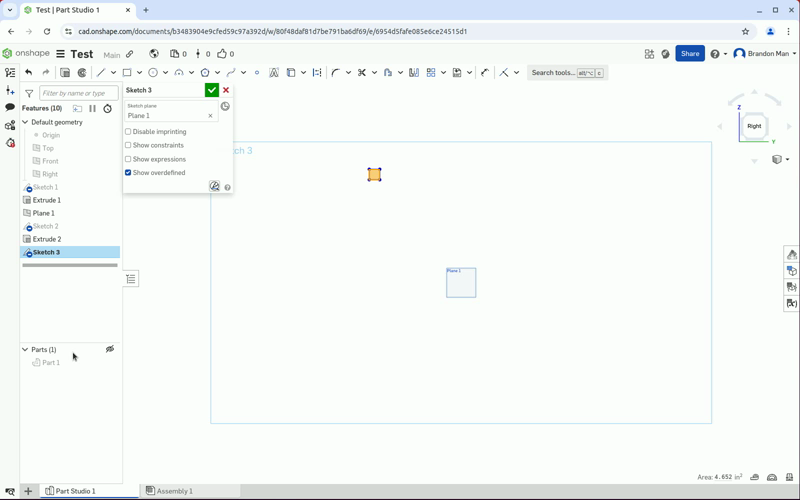
key(shift+e)
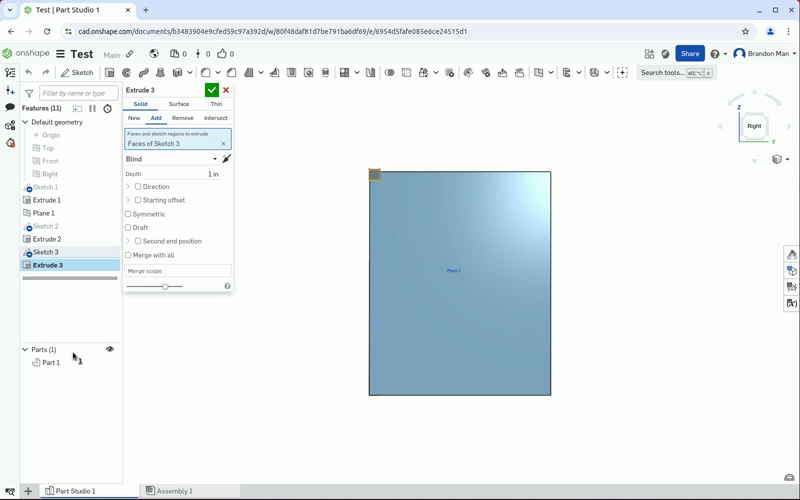
mouse_move(143, 106)
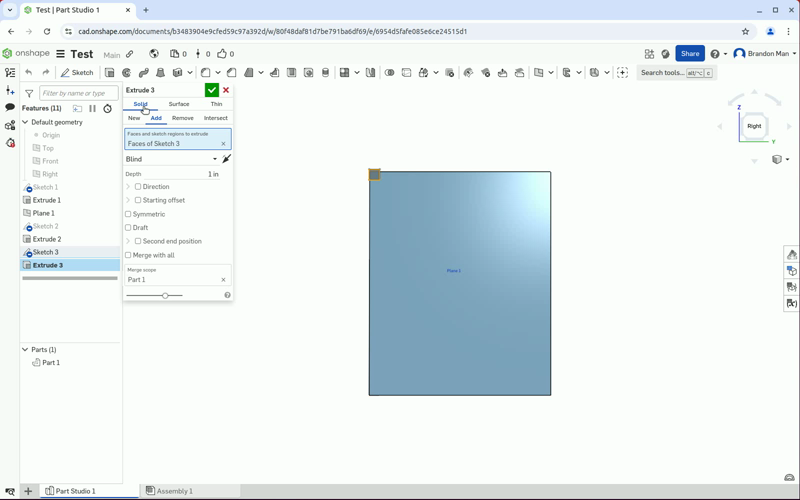
click(143, 106)
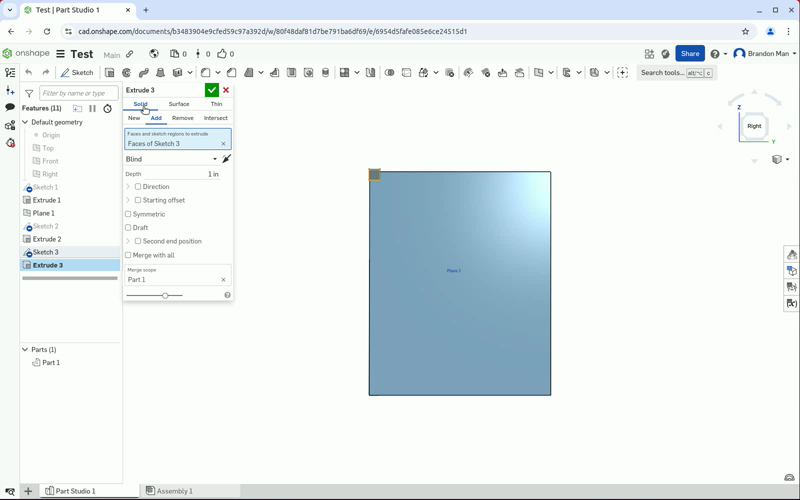
mouse_move(186, 120)
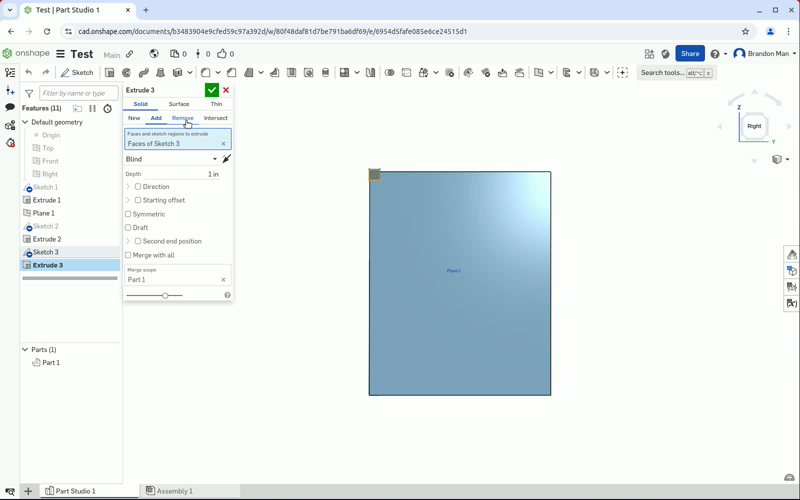
click(186, 120)
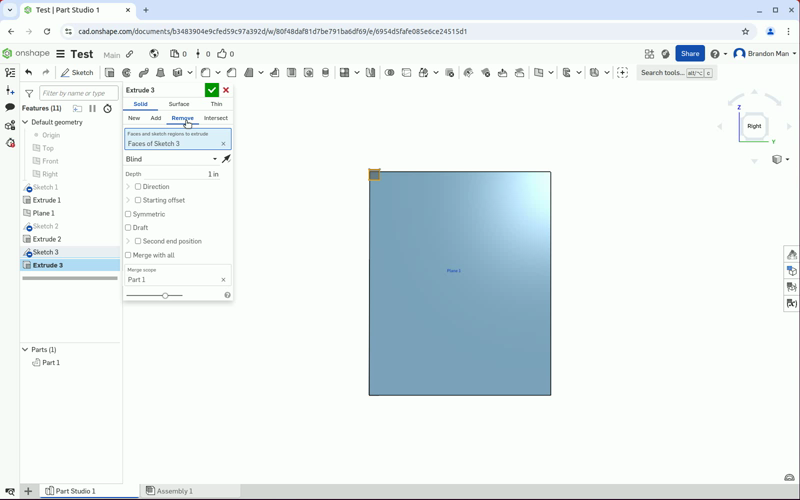
key(tab, 4)
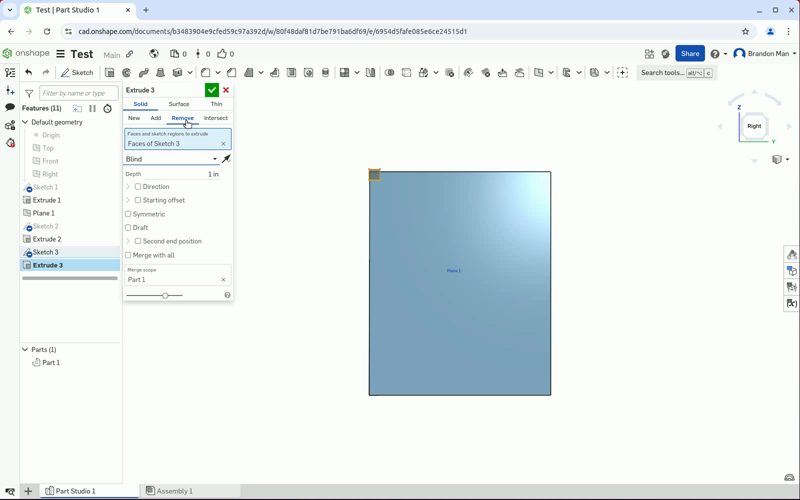
text(0.722)
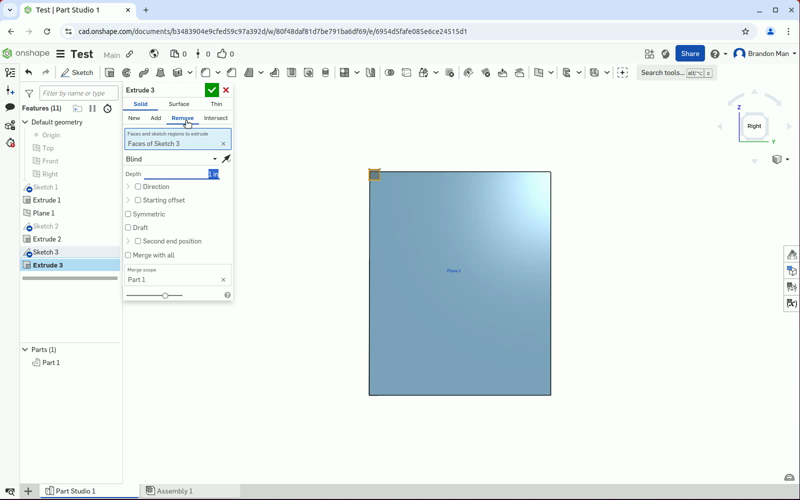
key(tab, 6)
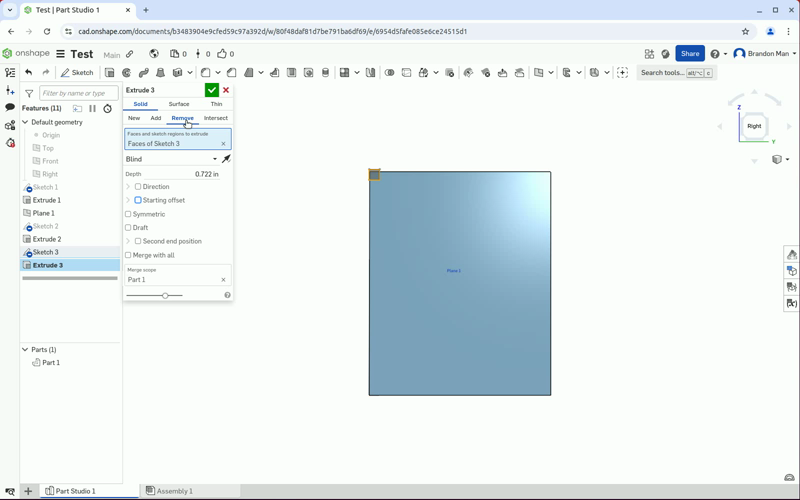
key(space)
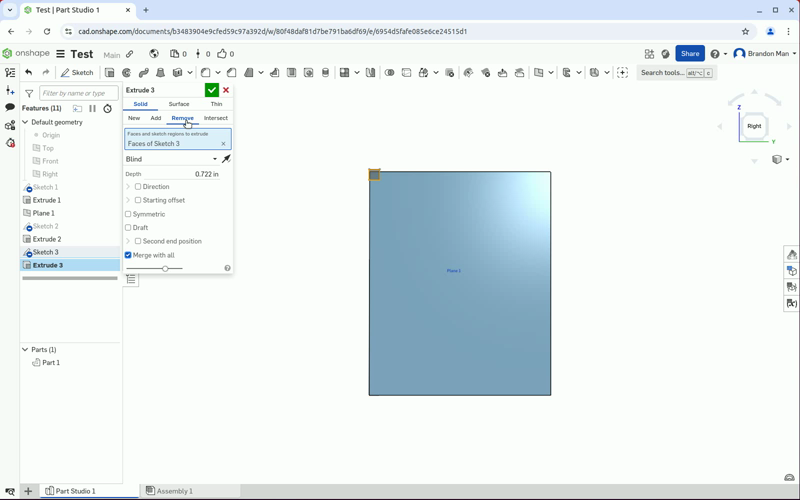
key(enter)
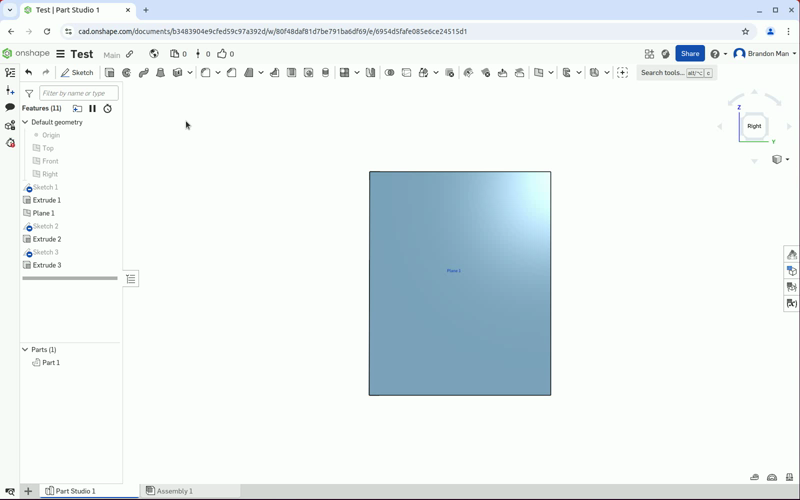
key(shift+h)
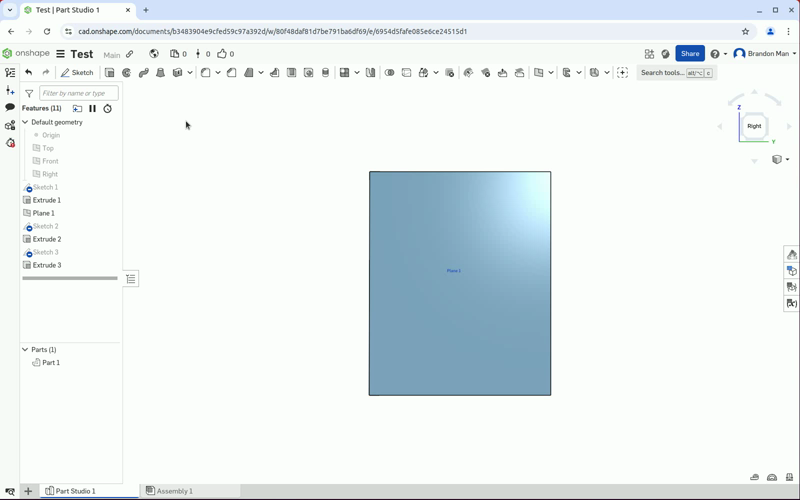
key(shift+h)
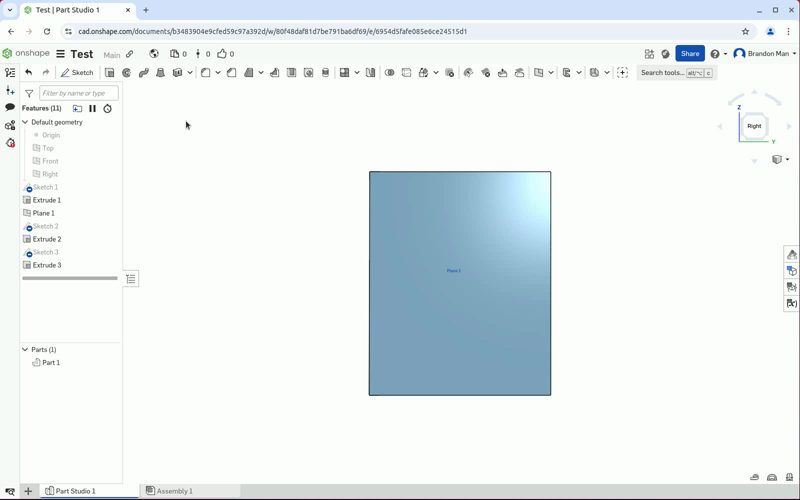
mouse_move(73, 189)
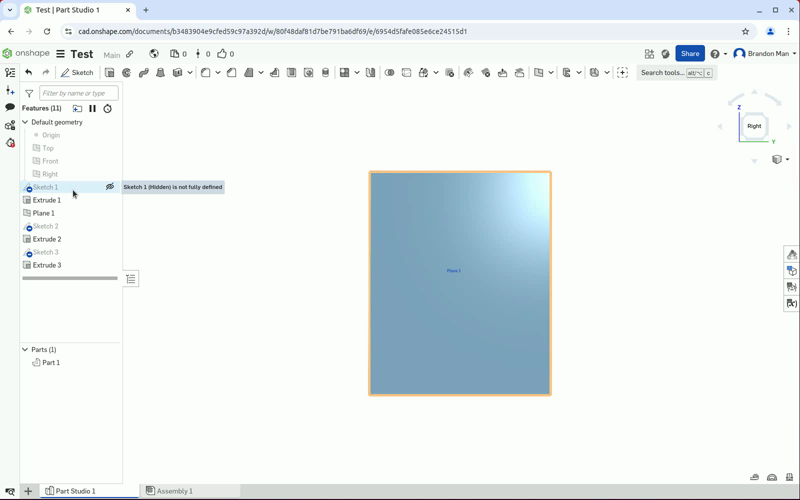
click(73, 189)
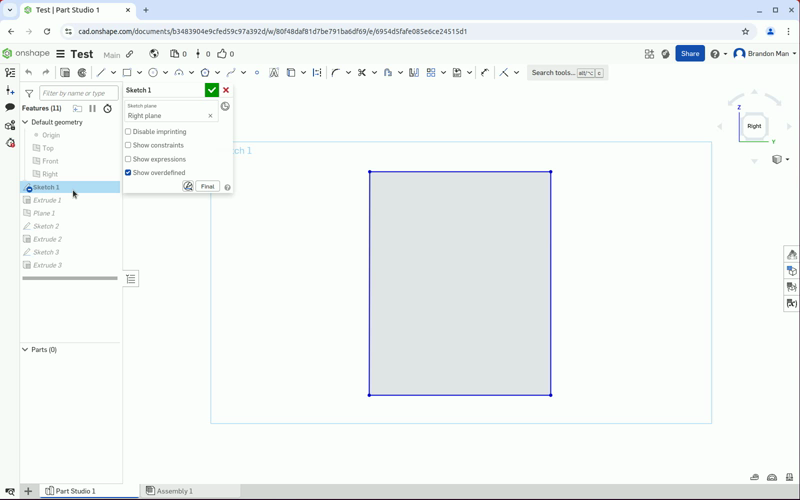
mouse_move(229, 92)
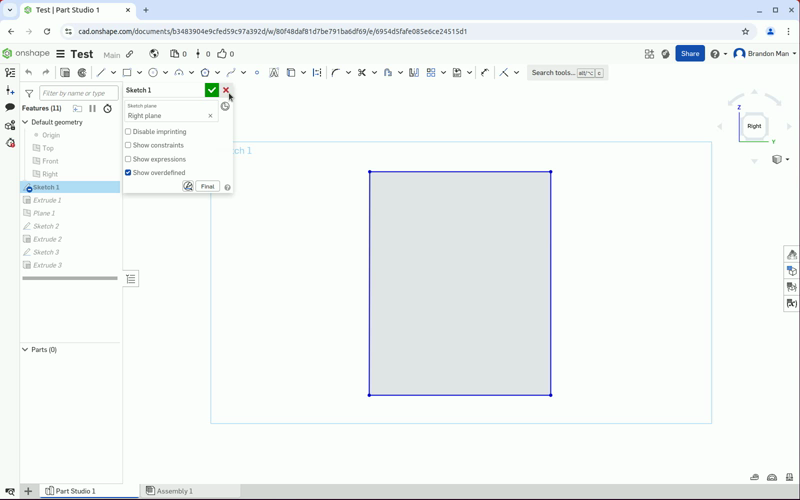
click(229, 92)
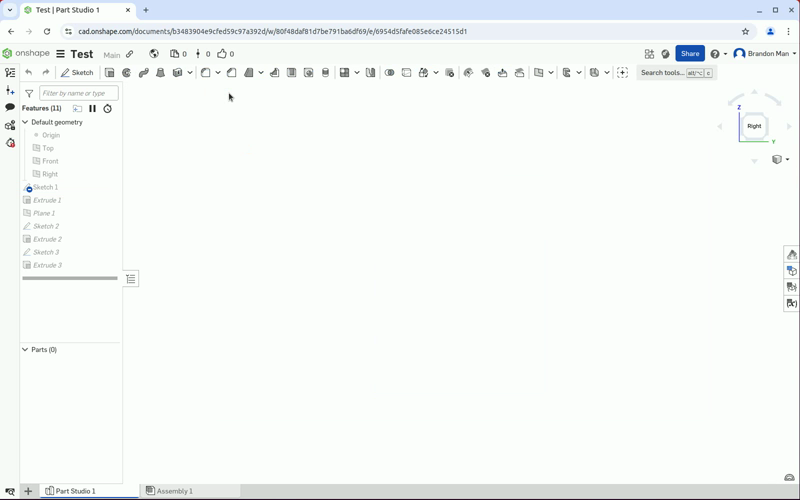
key(shift+s)
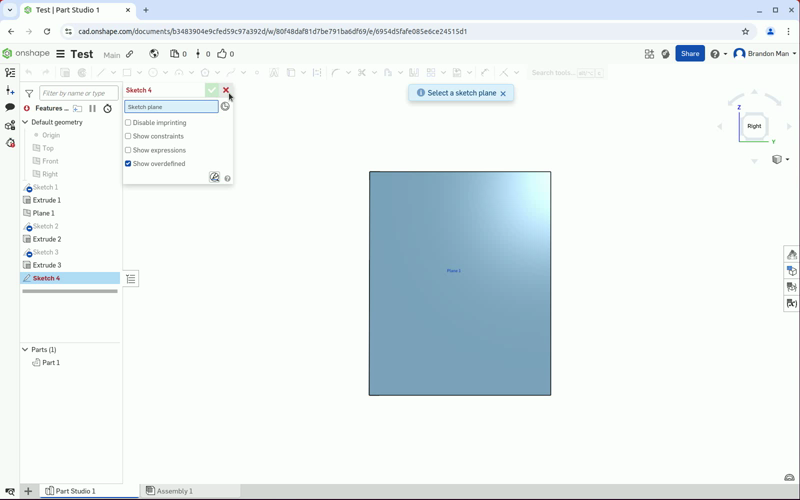
mouse_move(73, 215)
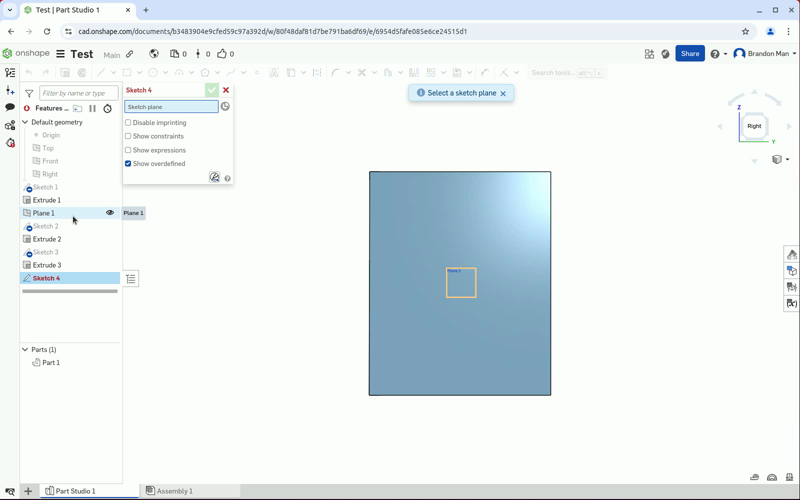
click(73, 215)
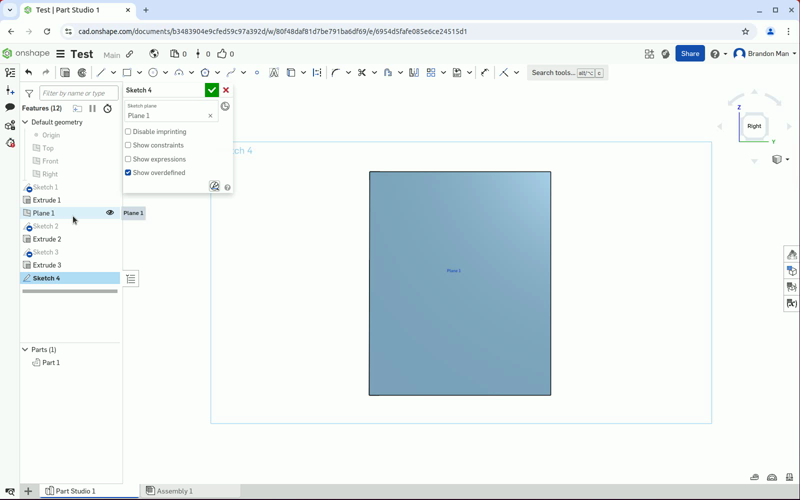
mouse_move(73, 352)
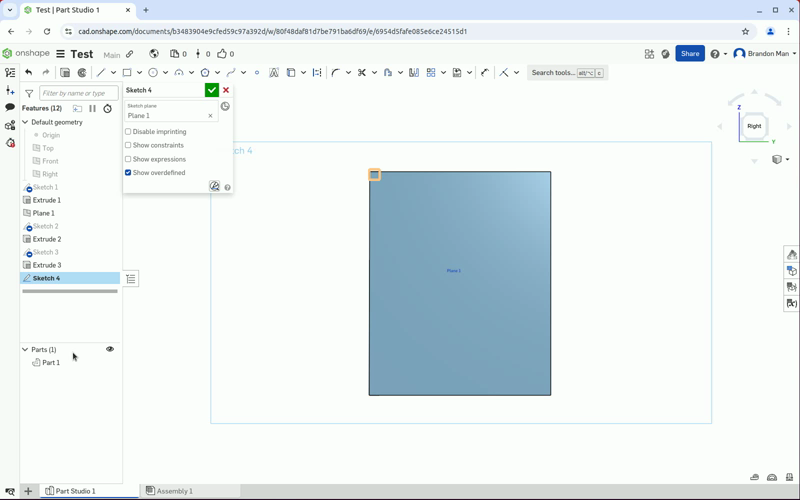
key(y)
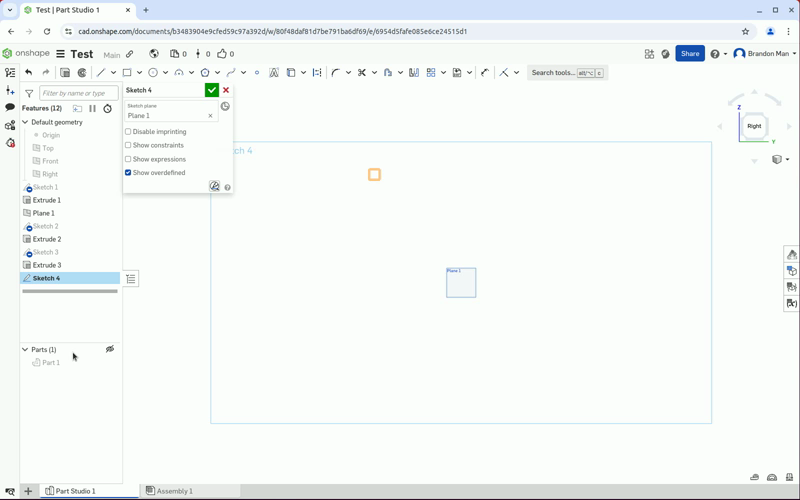
key(l)
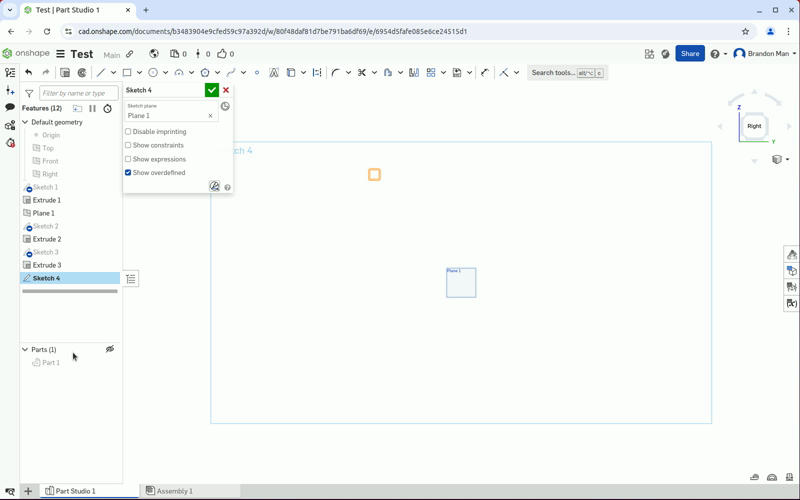
key_down(shift)
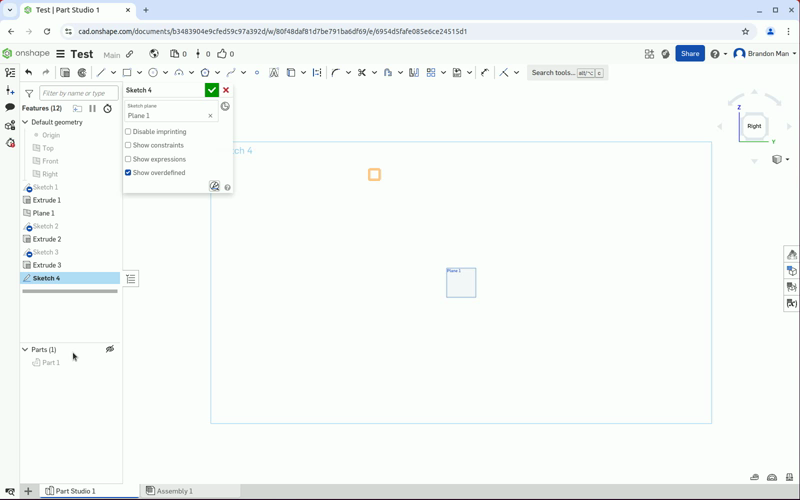
mouse_move(378, 179)
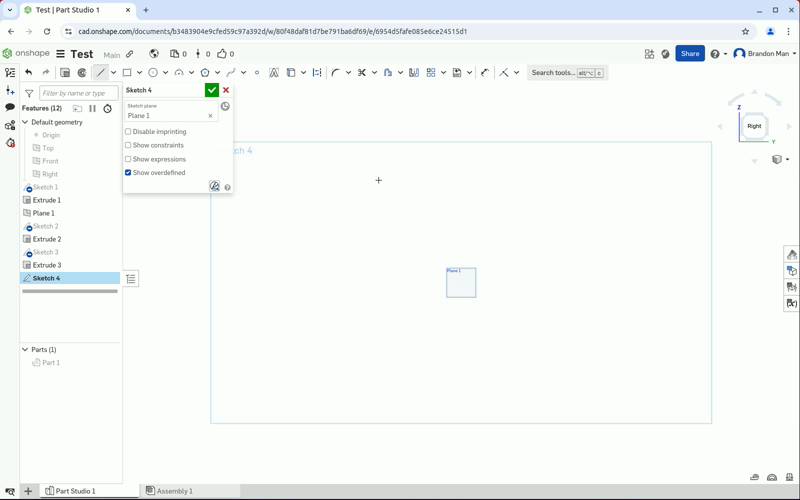
click(378, 179)
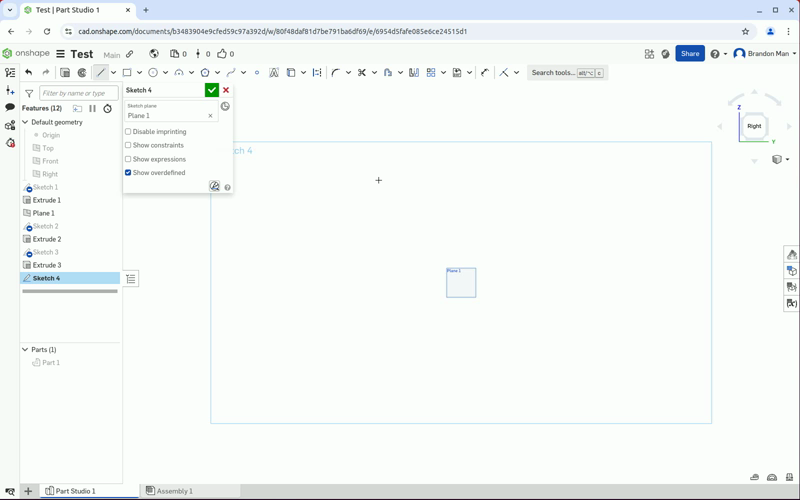
key_up(shift)
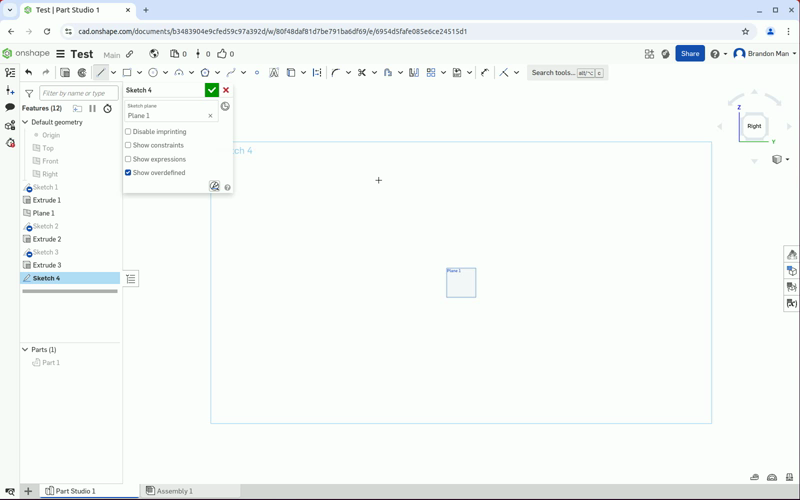
key_down(shift)
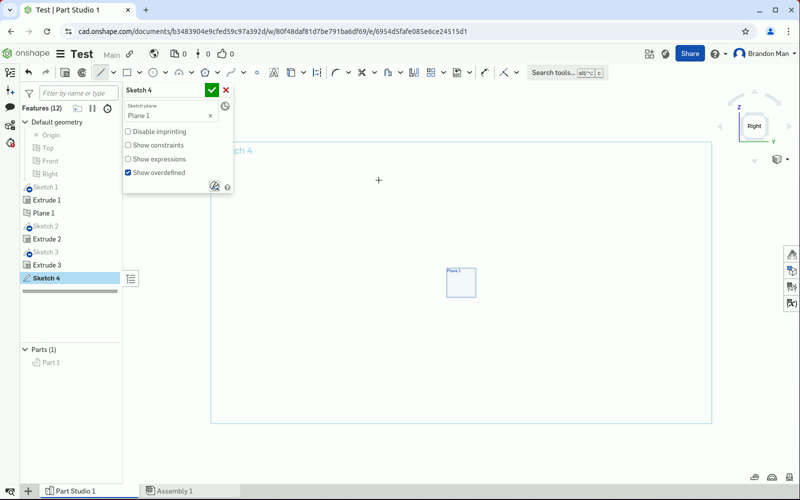
mouse_move(551, 179)
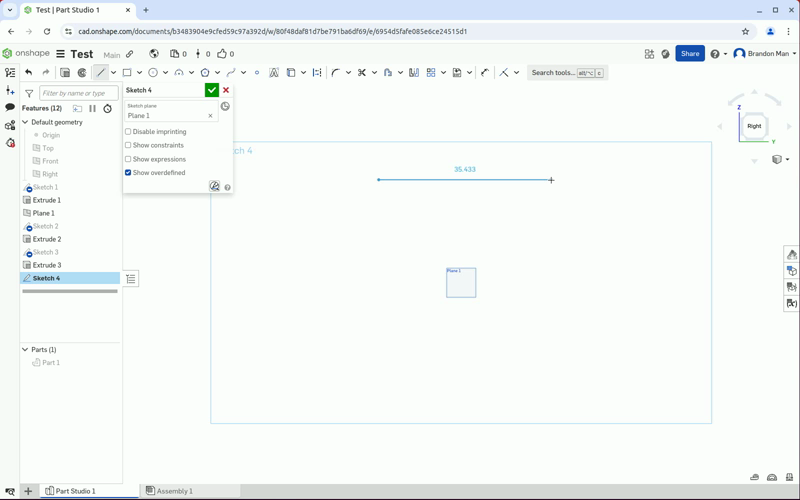
click(551, 179)
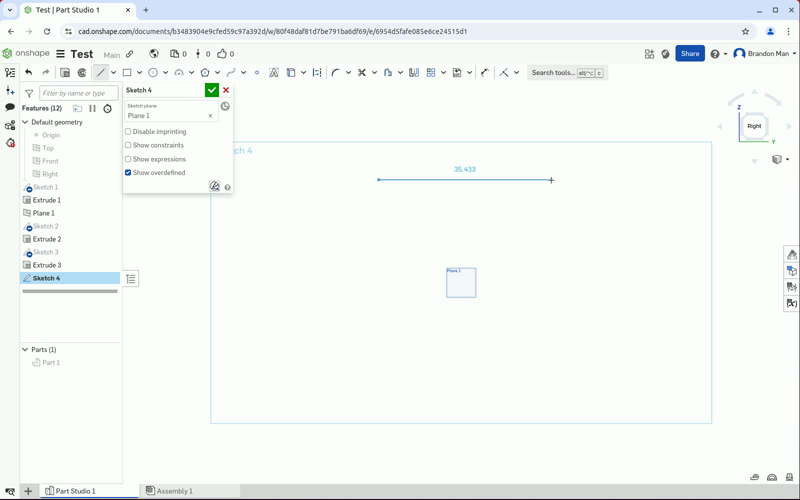
key_up(shift)
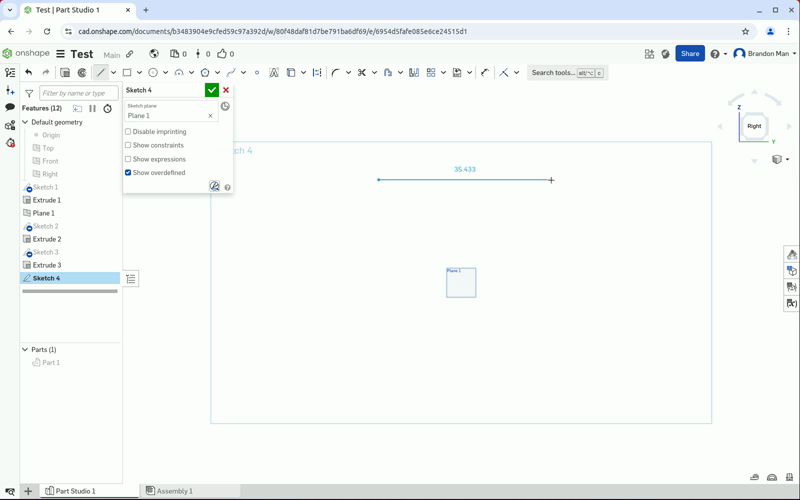
key_down(shift)
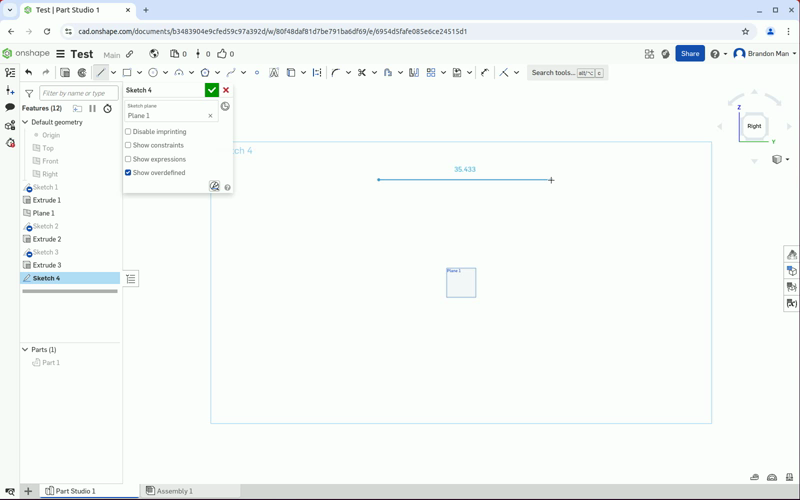
mouse_move(581, 179)
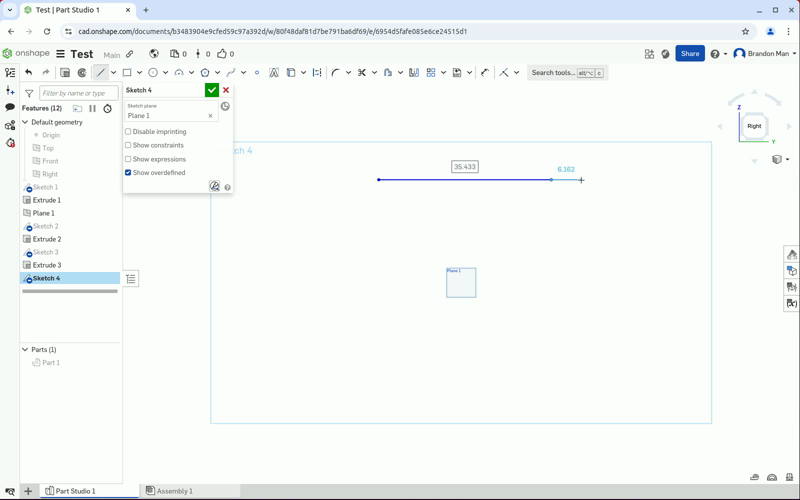
mouse_move(551, 170)
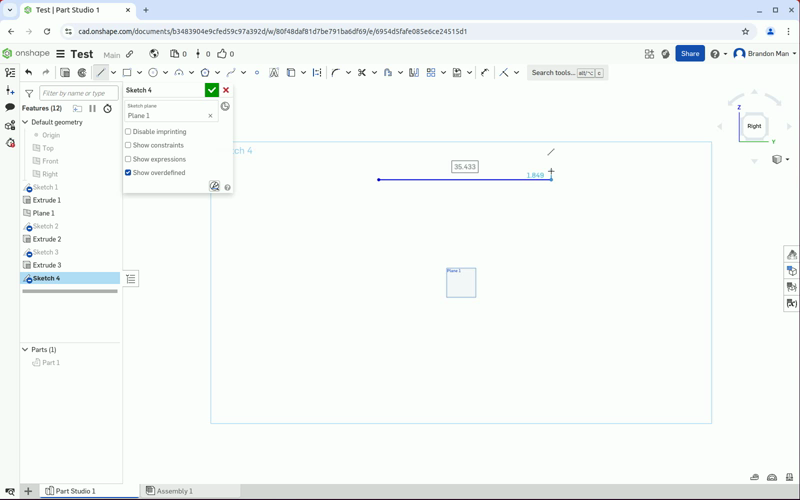
click(551, 170)
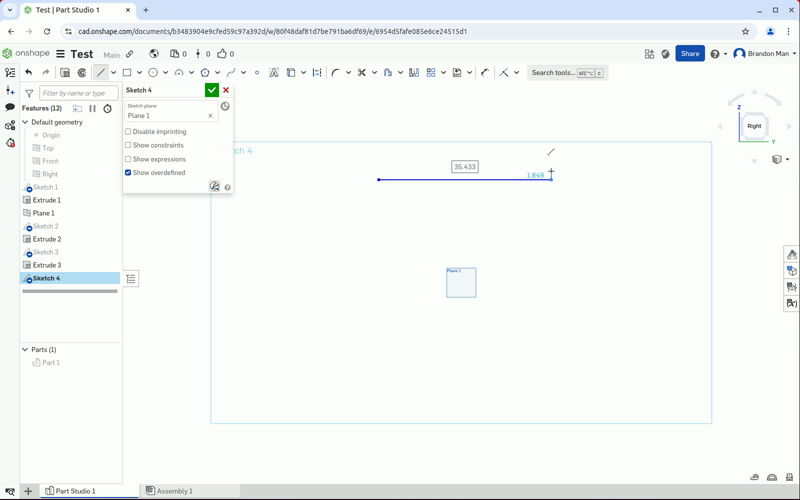
key_up(shift)
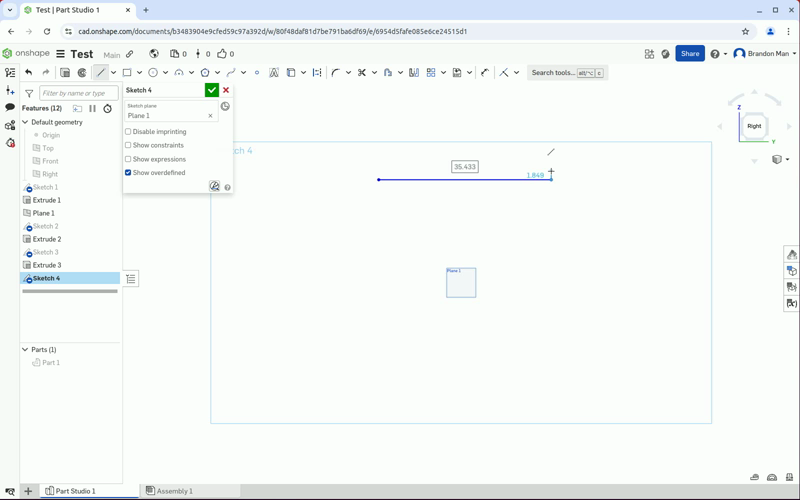
key_down(shift)
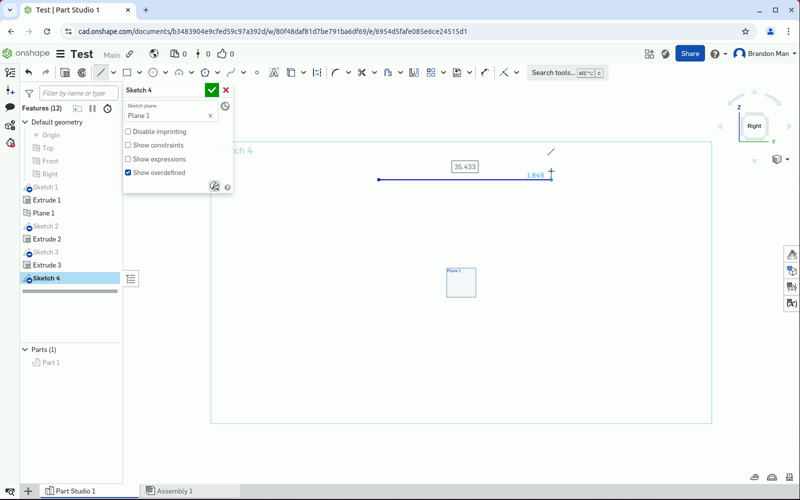
mouse_move(378, 170)
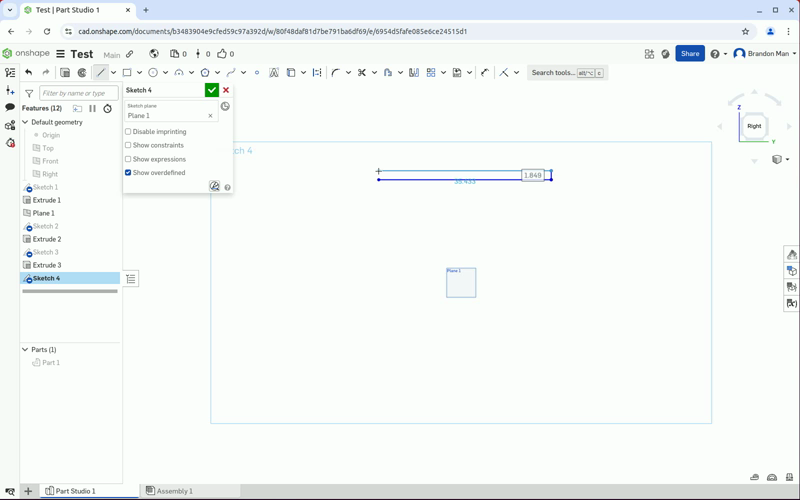
click(378, 170)
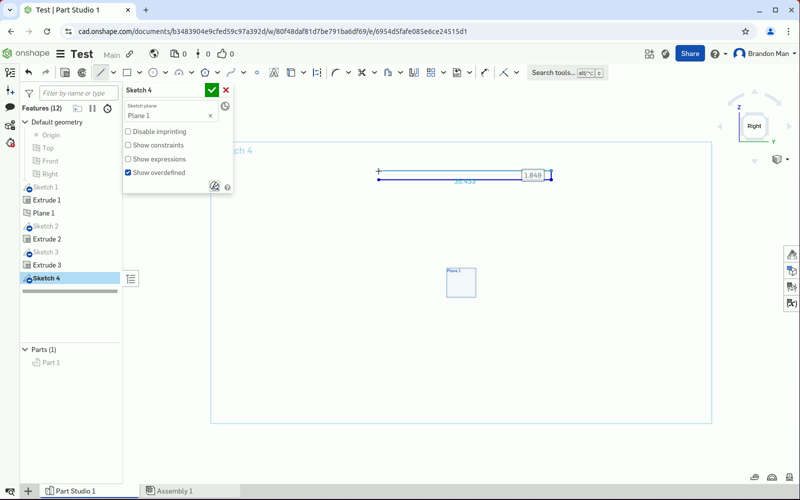
key_up(shift)
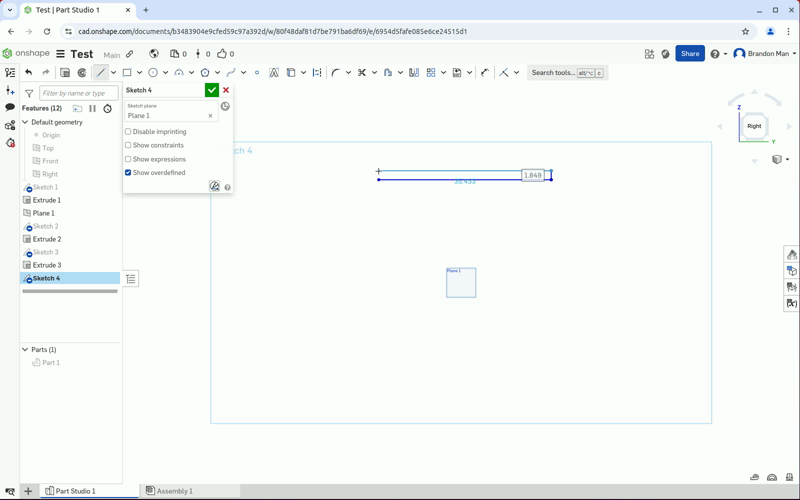
mouse_move(408, 170)
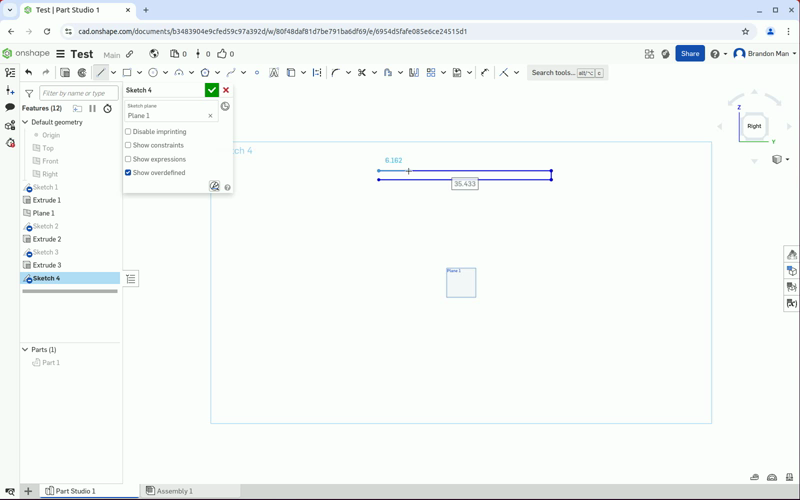
key_down(shift)
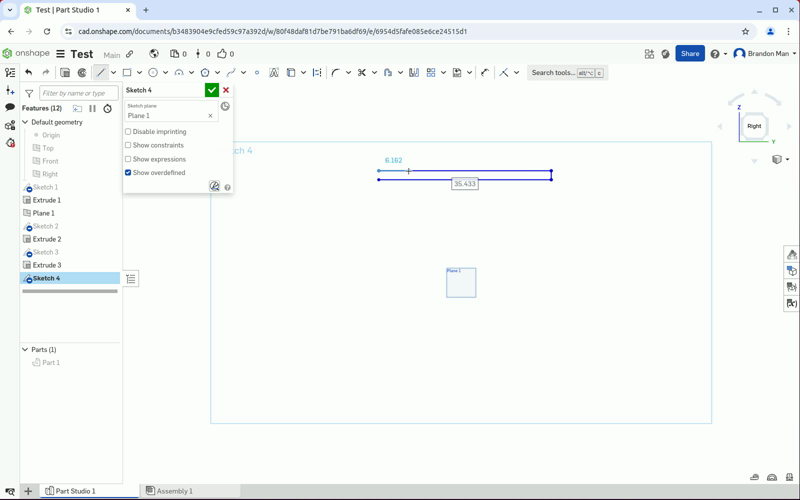
mouse_move(378, 179)
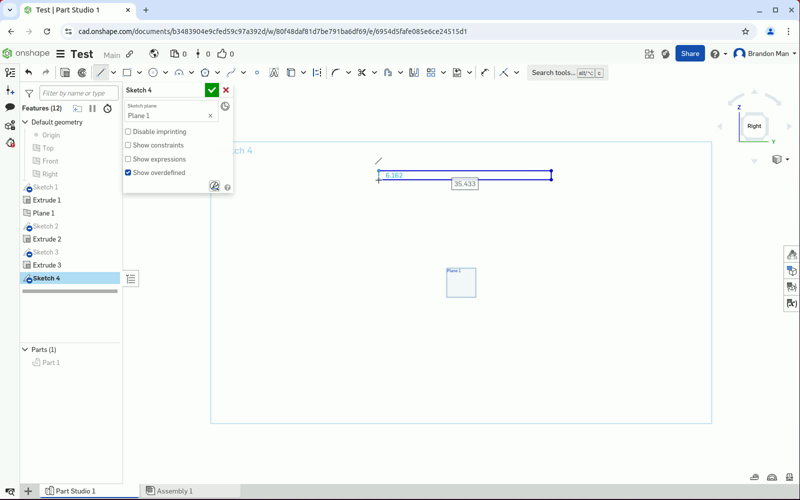
key_up(shift)
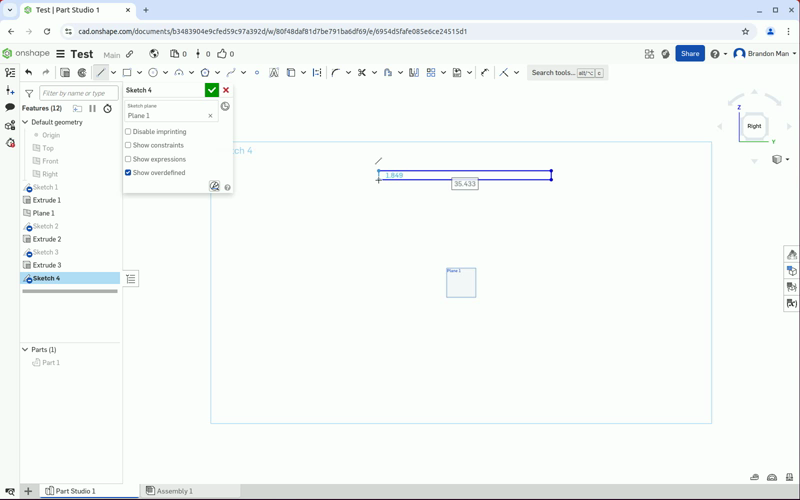
click(378, 179)
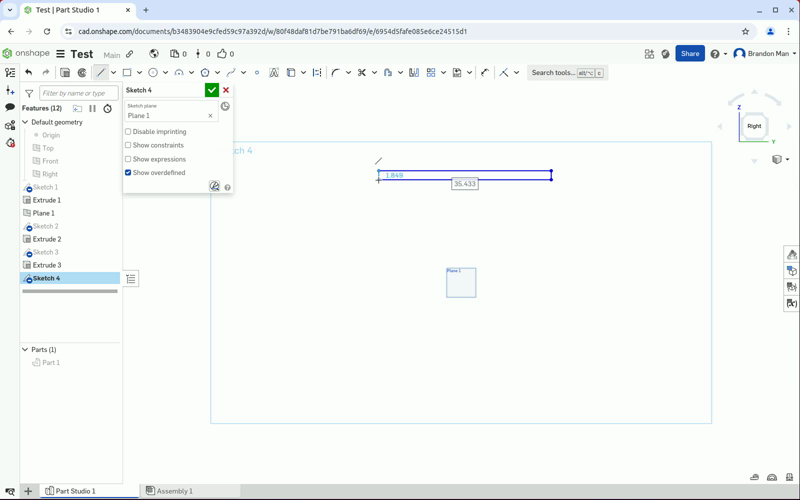
key(esc)
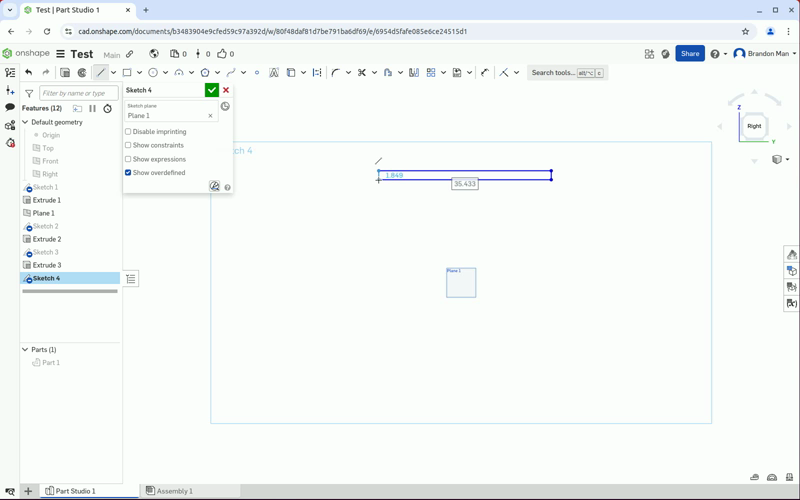
mouse_move(529, 178)
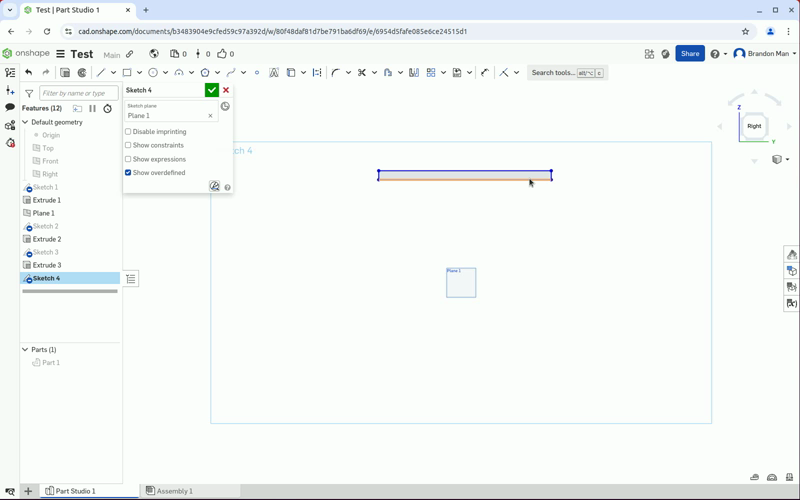
scroll(6)
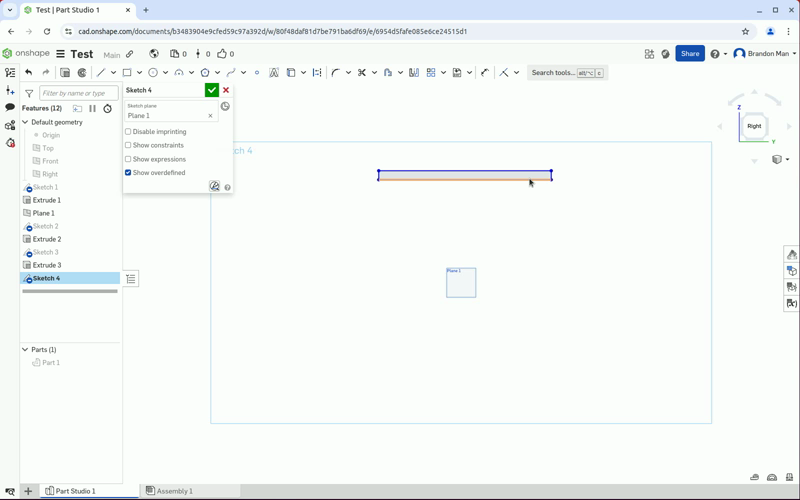
scroll(6)
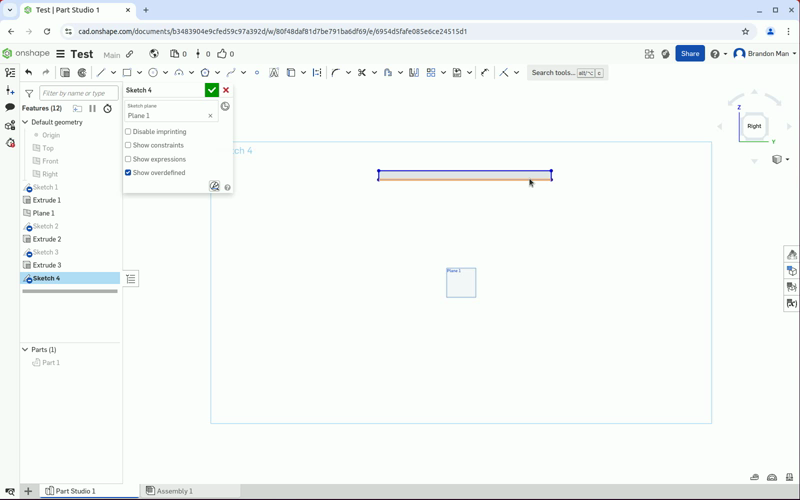
scroll(6)
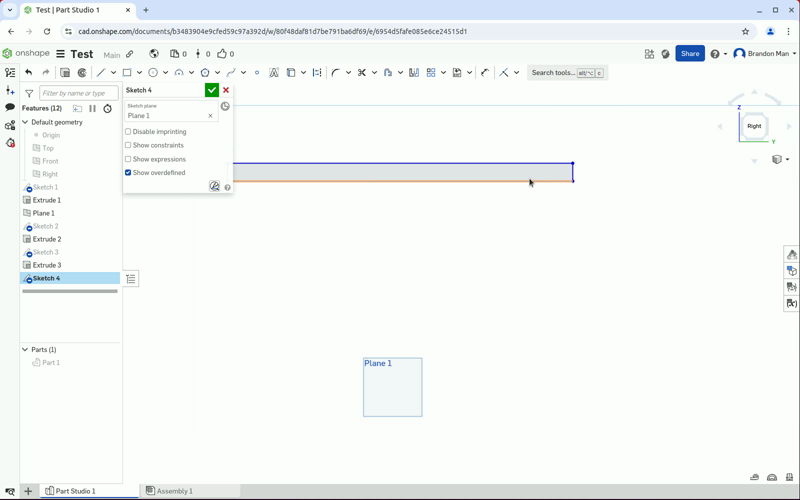
scroll(6)
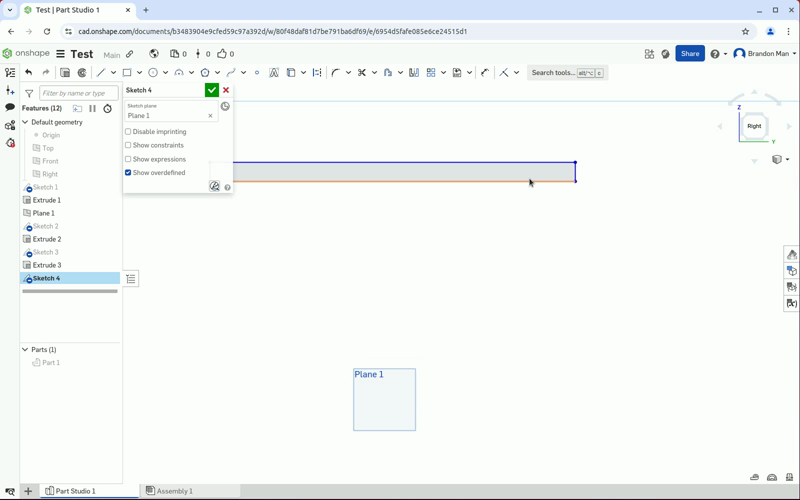
scroll(6)
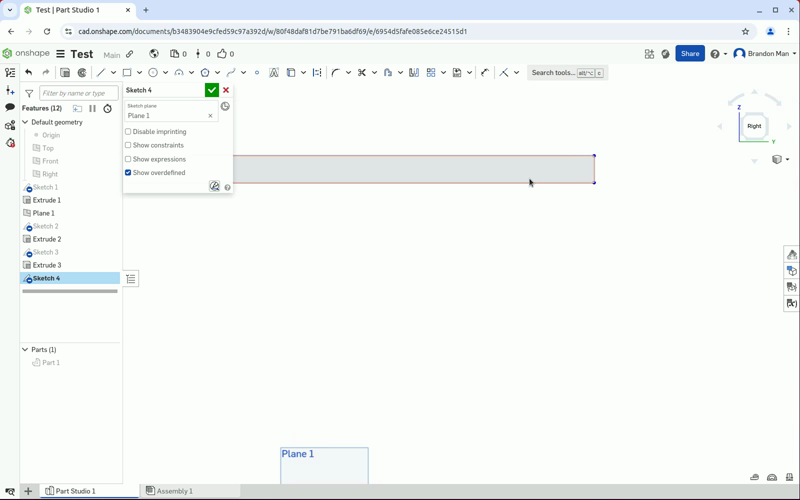
scroll(6)
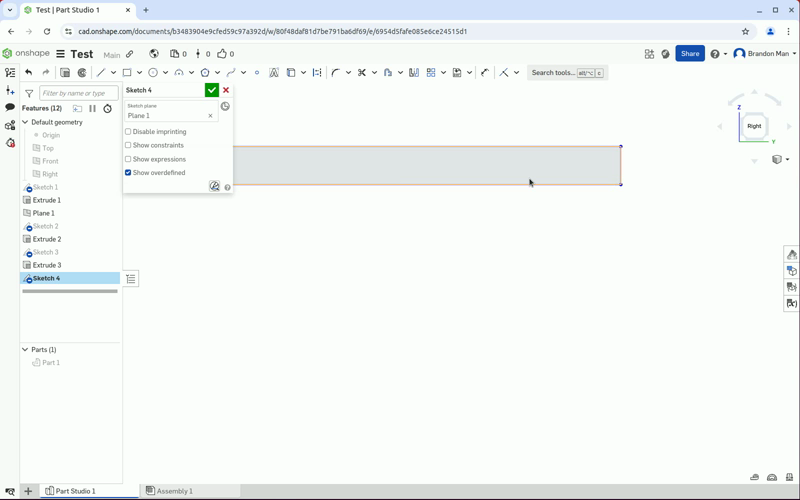
scroll(6)
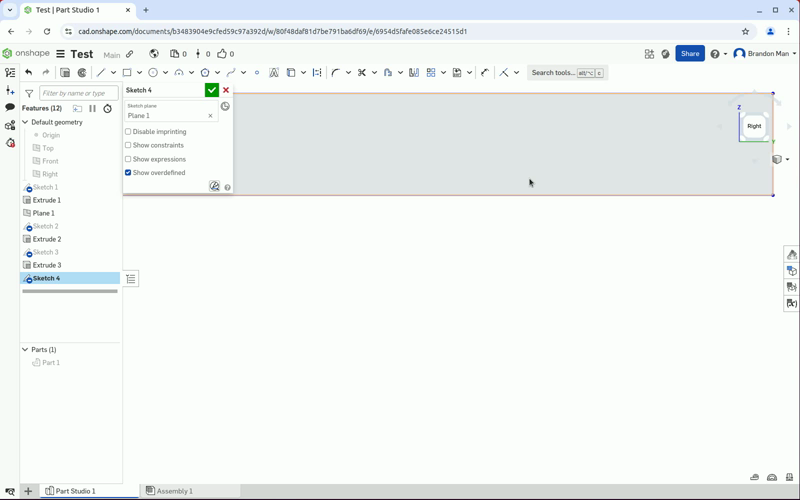
click(529, 178)
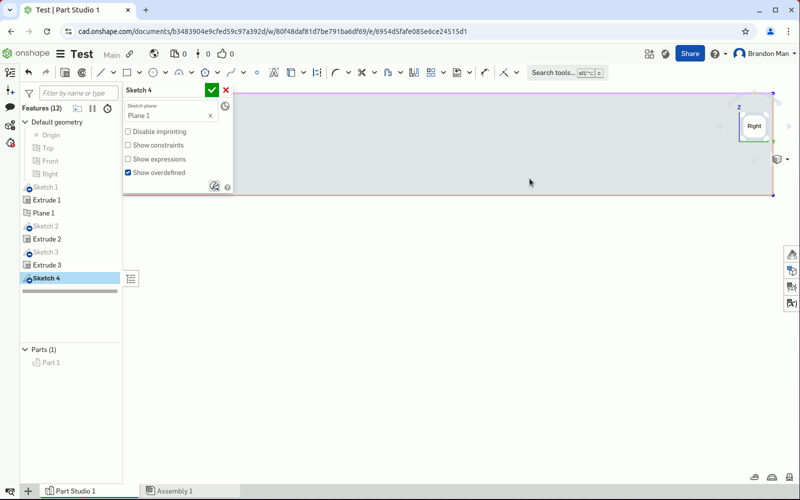
scroll(-6)
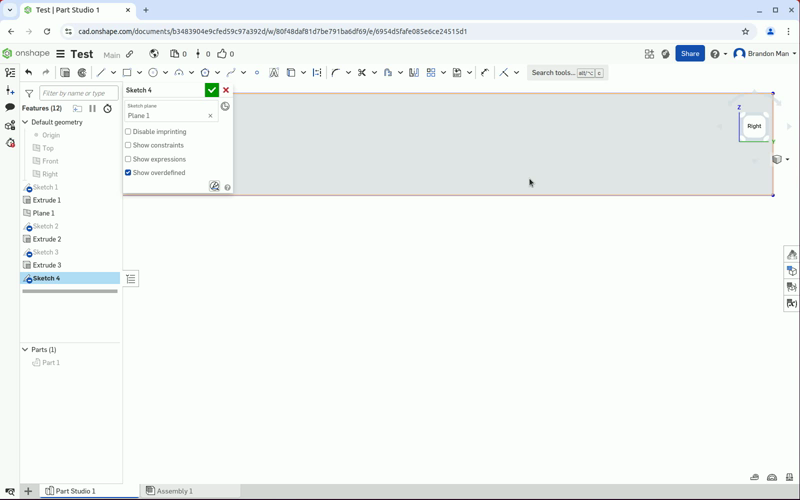
scroll(-6)
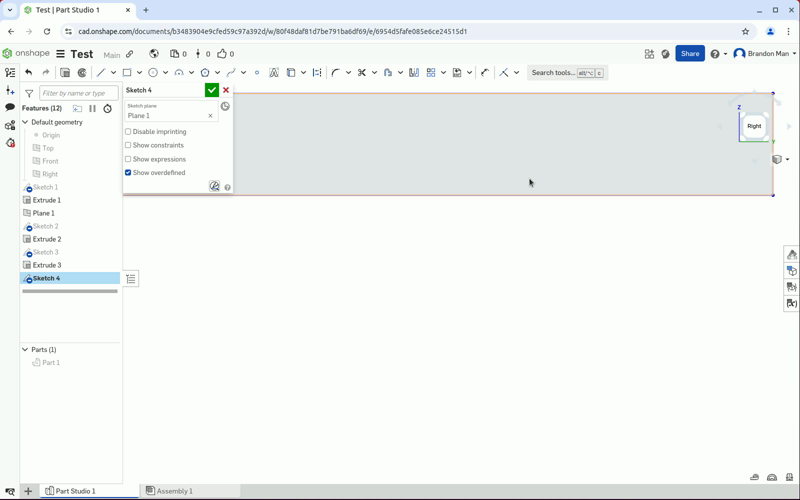
scroll(-6)
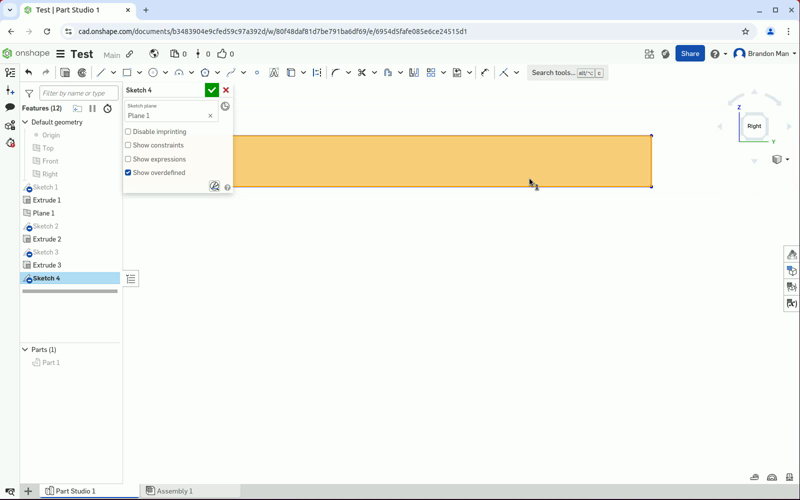
scroll(-6)
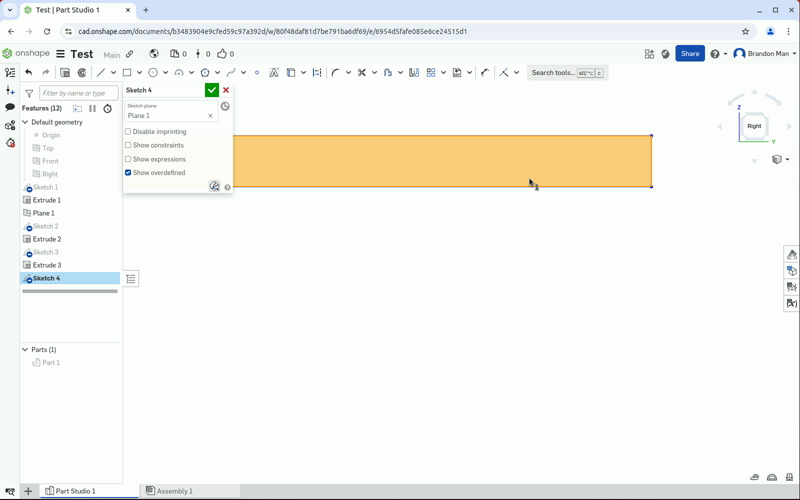
scroll(-6)
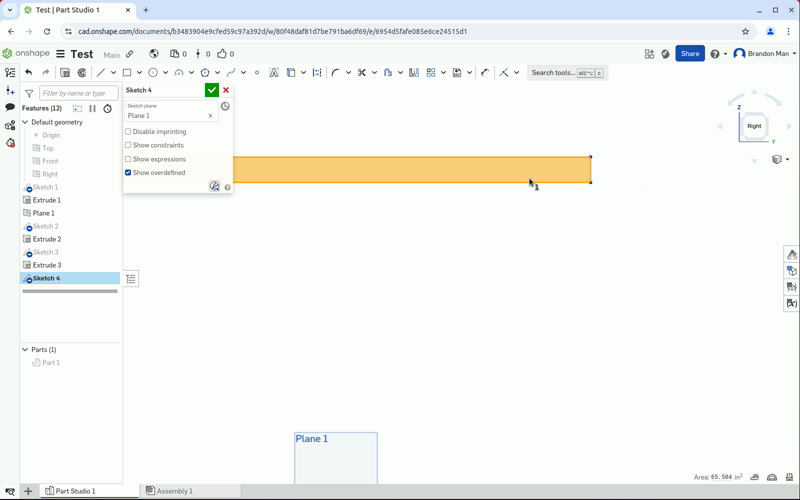
scroll(-6)
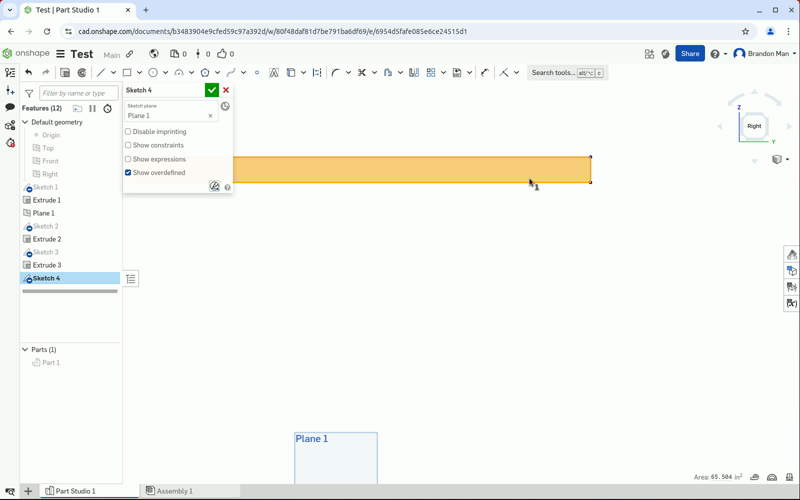
scroll(-6)
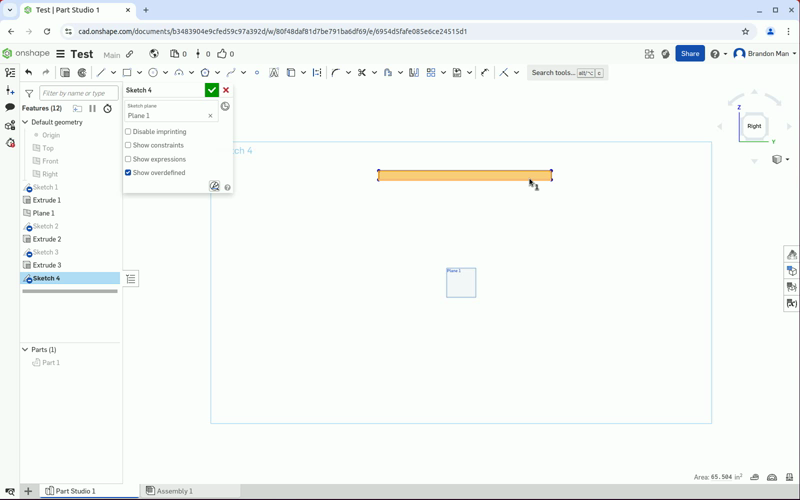
mouse_move(73, 352)
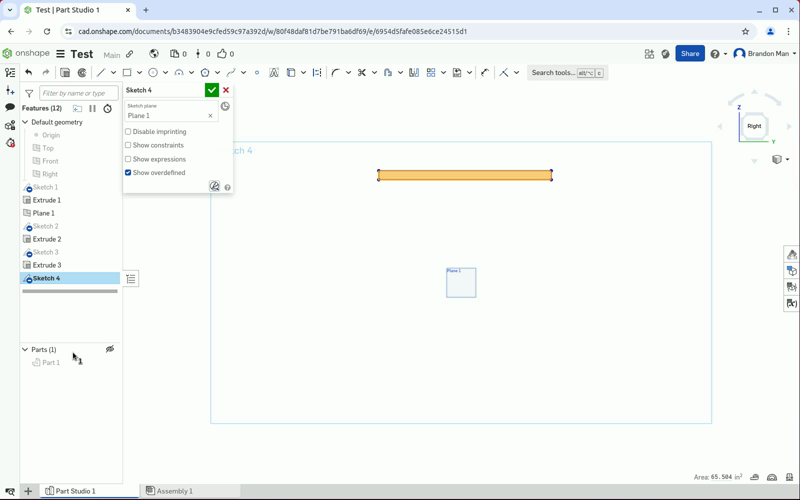
key(shift+y)
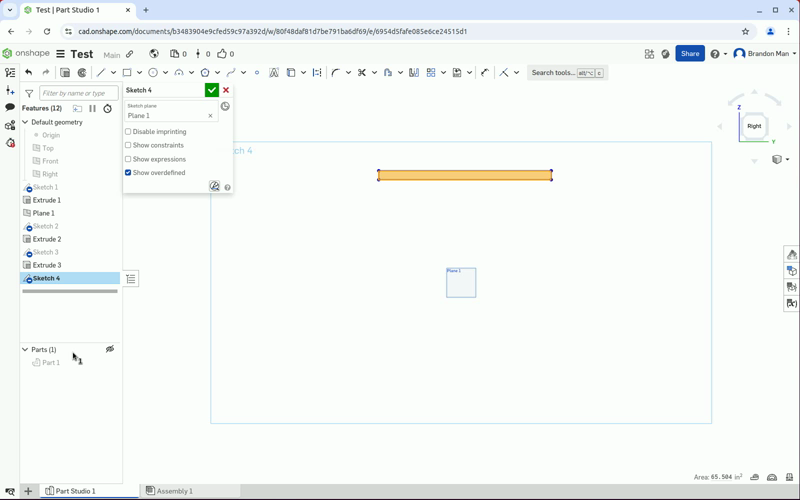
key(shift+e)
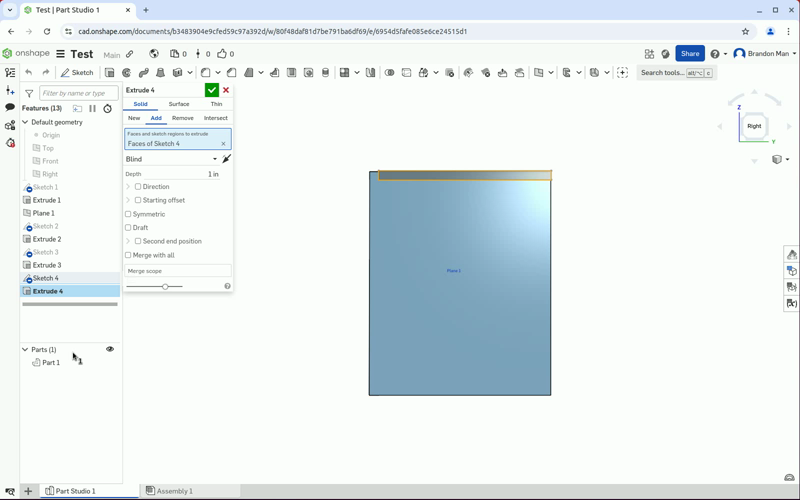
mouse_move(143, 106)
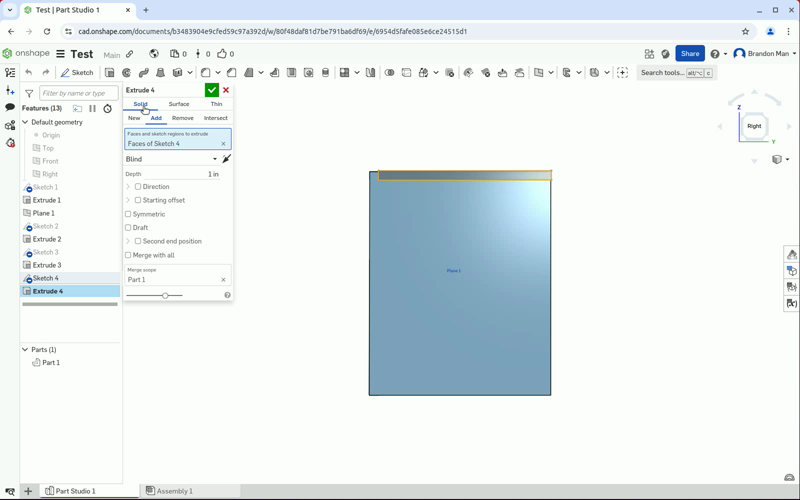
click(143, 106)
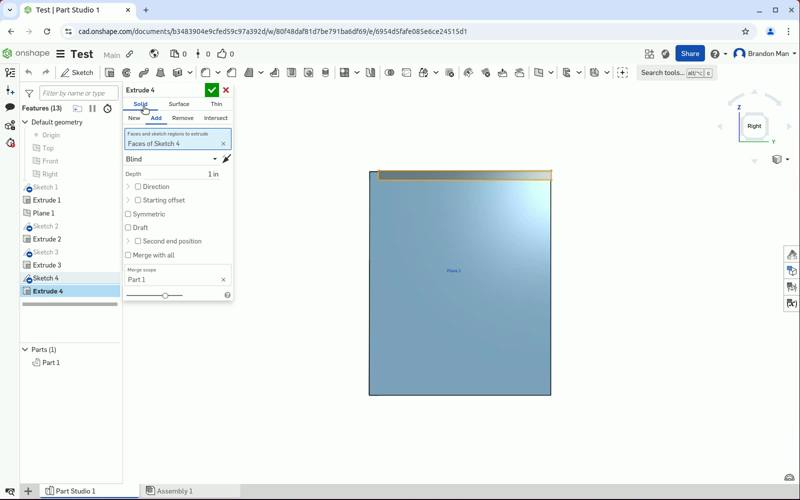
mouse_move(186, 120)
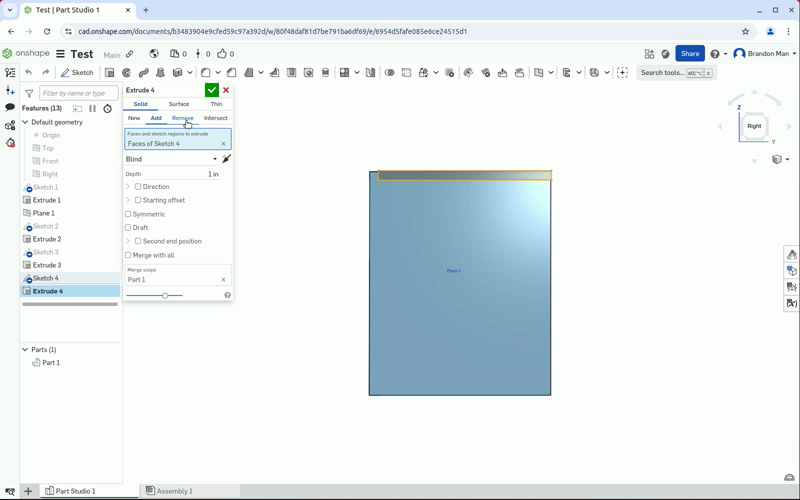
click(186, 120)
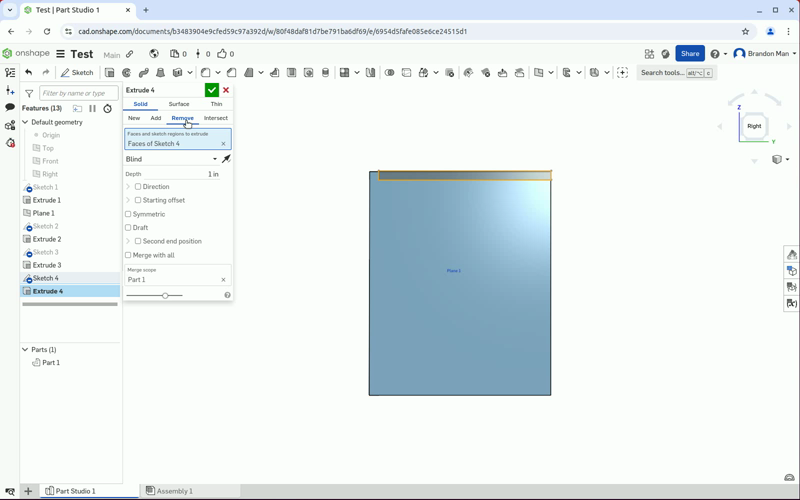
key(tab, 4)
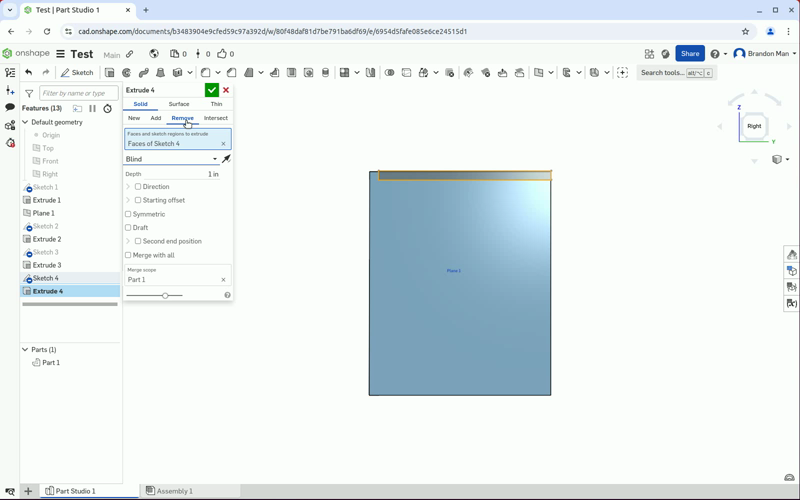
text(0.722)
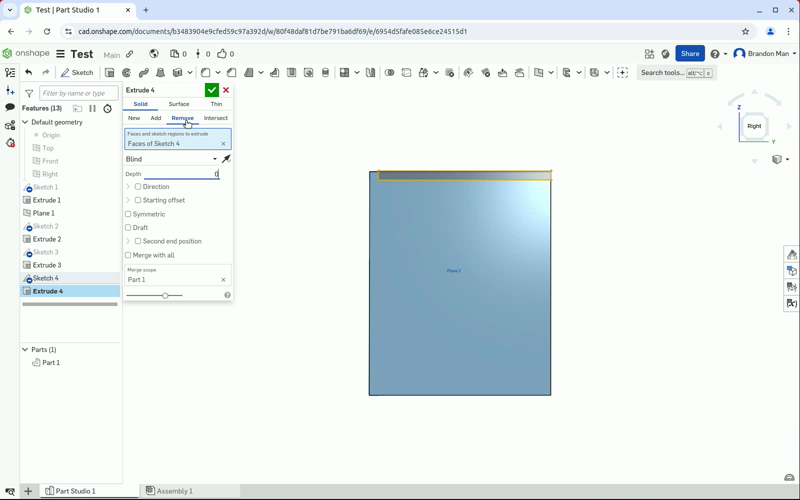
key(tab, 6)
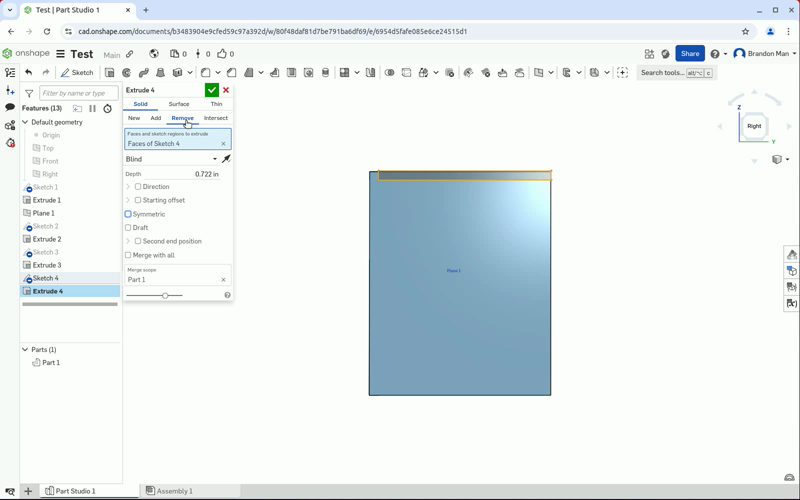
key(space)
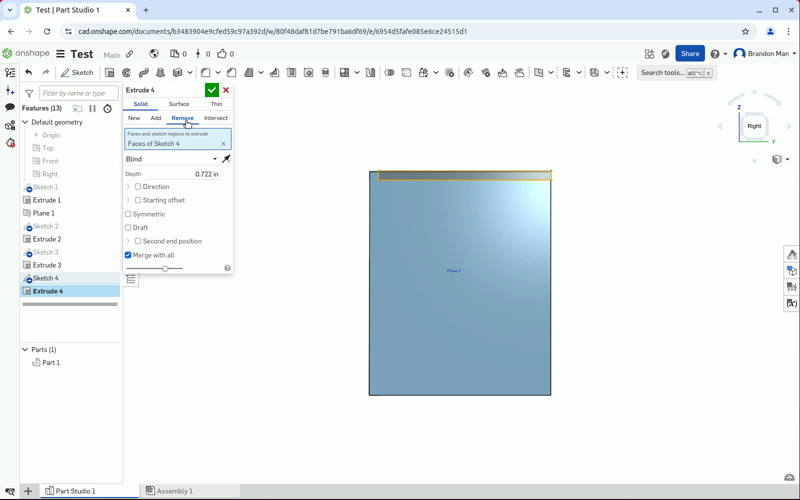
key(enter)
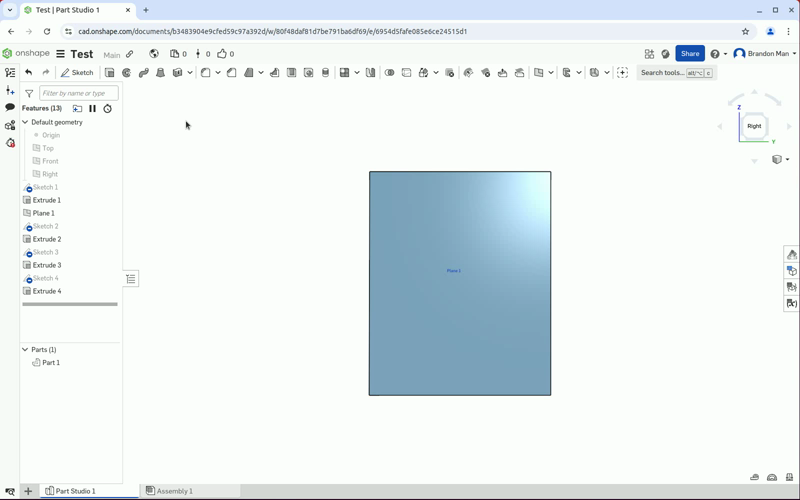
key(shift+h)
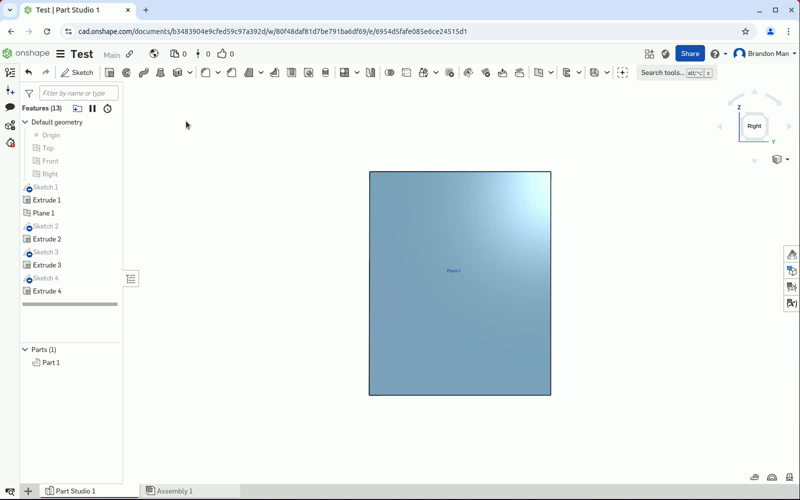
key(shift+h)
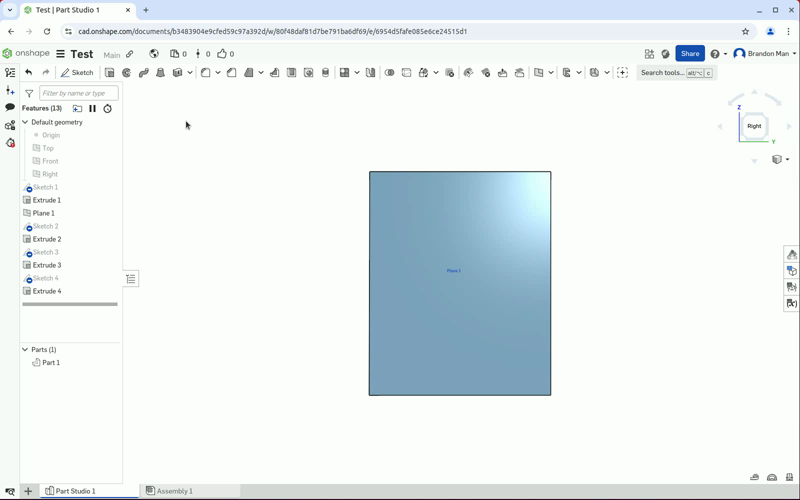
mouse_move(73, 189)
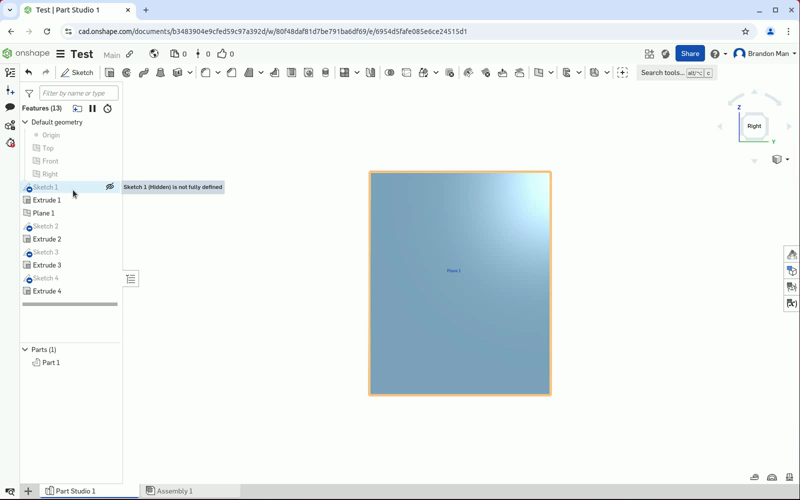
click(73, 189)
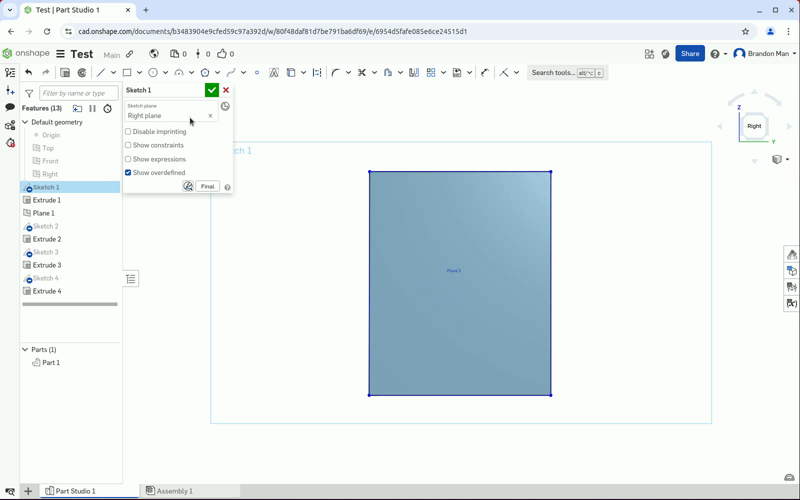
mouse_move(229, 92)
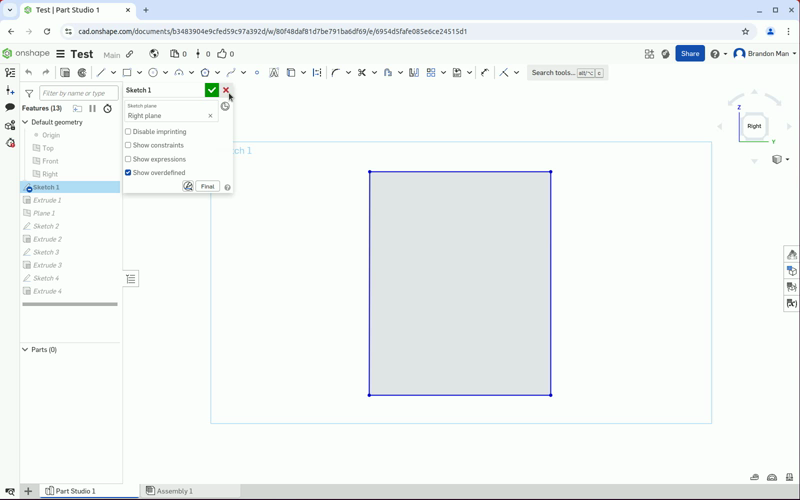
click(229, 92)
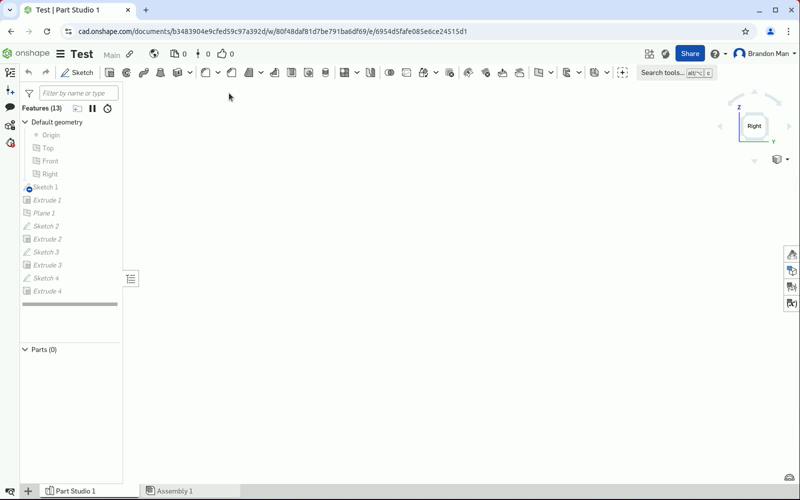
key(shift+s)
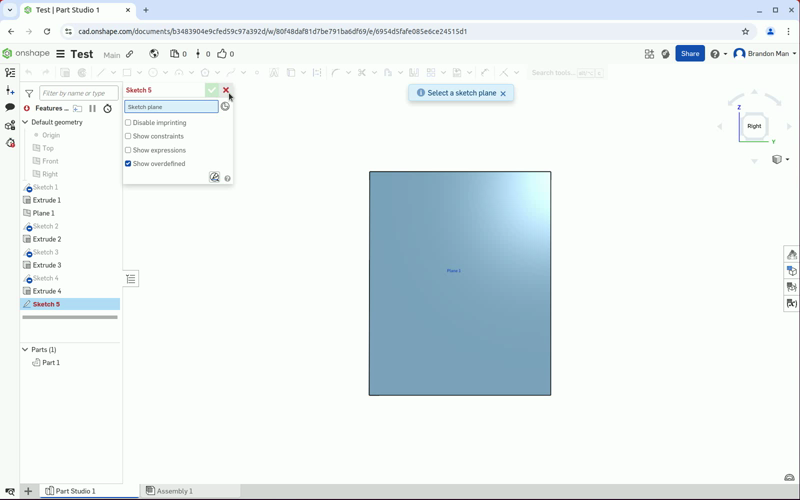
mouse_move(73, 215)
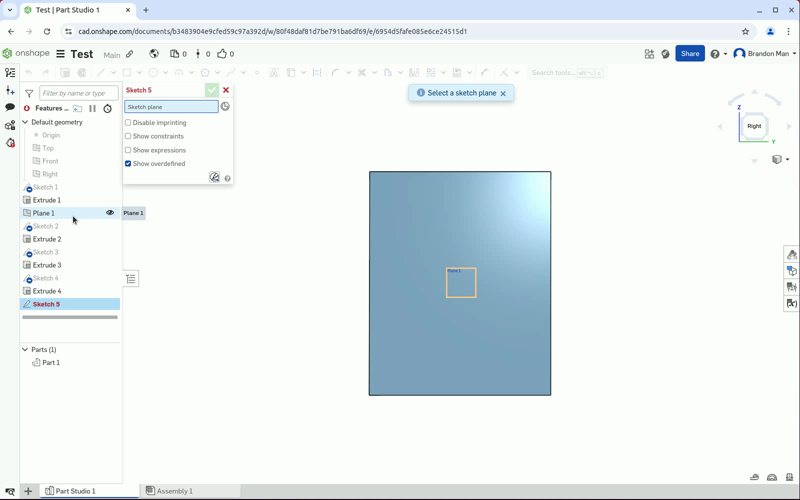
click(73, 215)
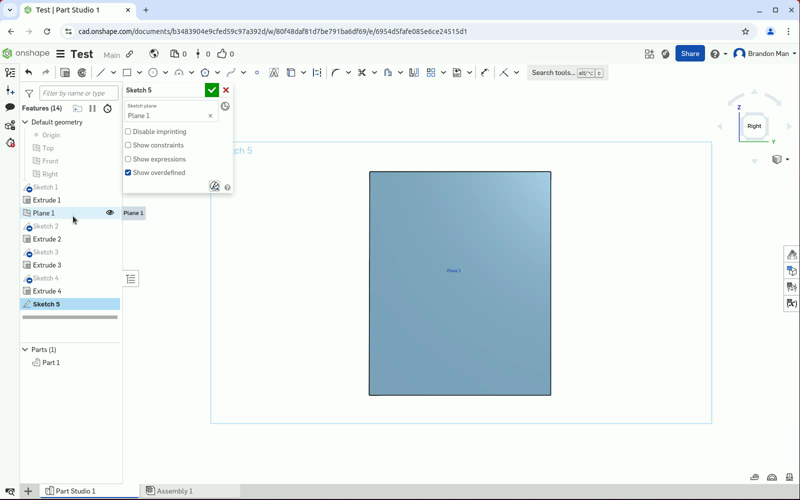
mouse_move(73, 352)
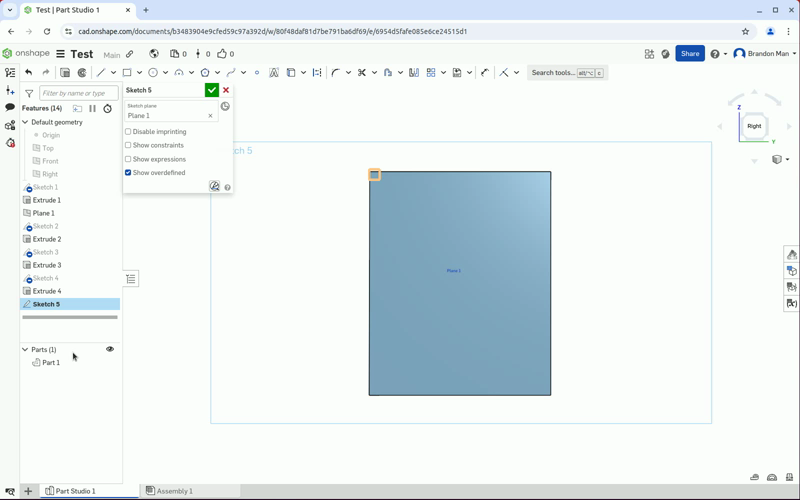
key(y)
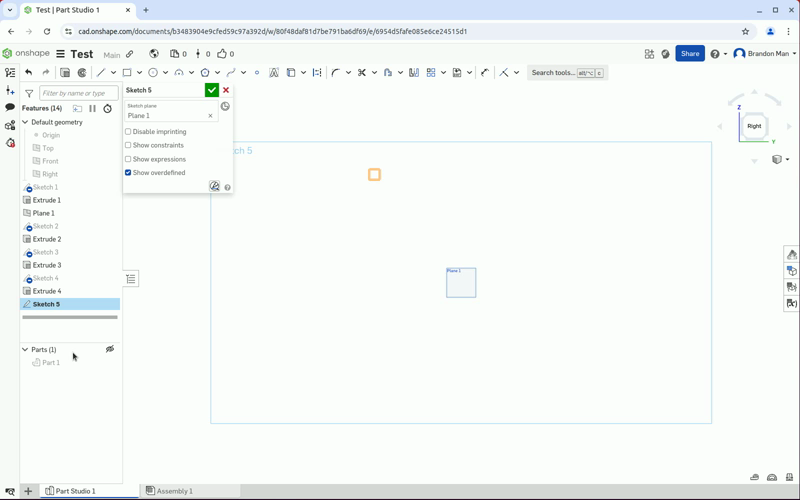
key(l)
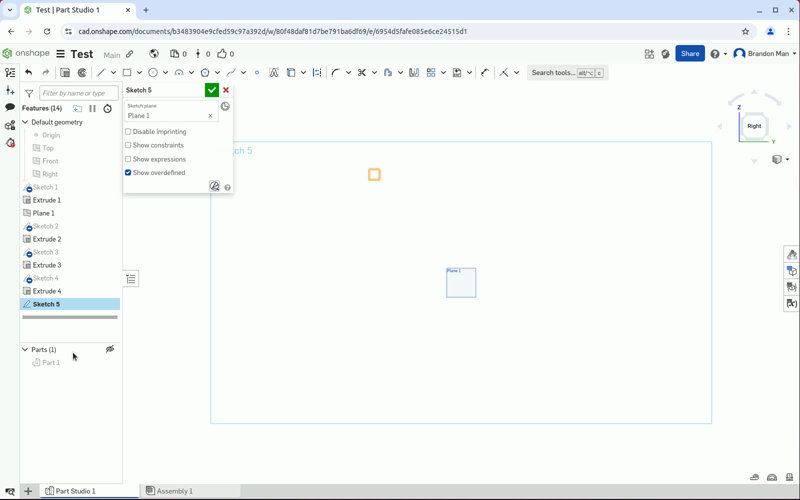
key_down(shift)
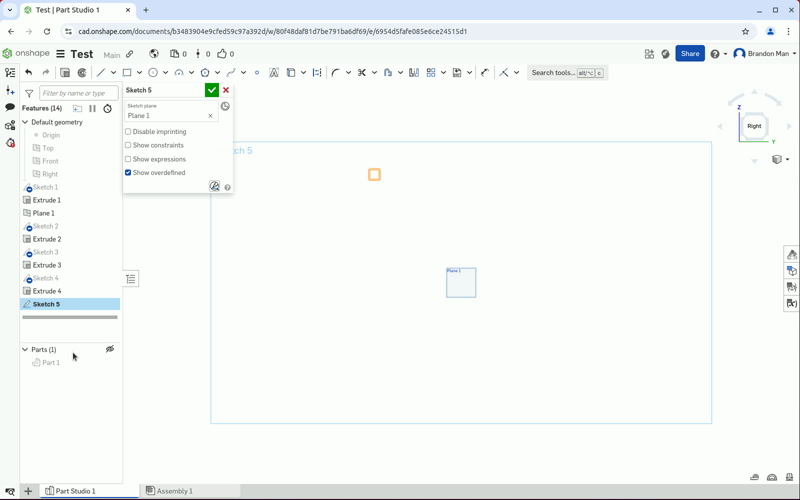
mouse_move(369, 259)
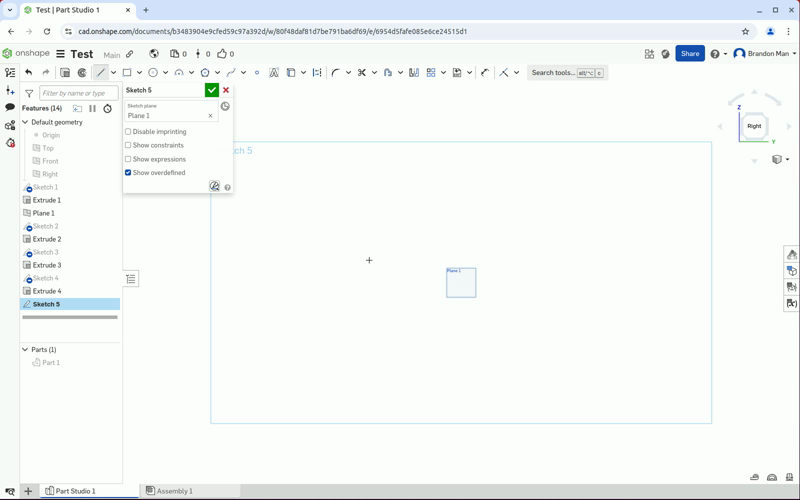
click(369, 259)
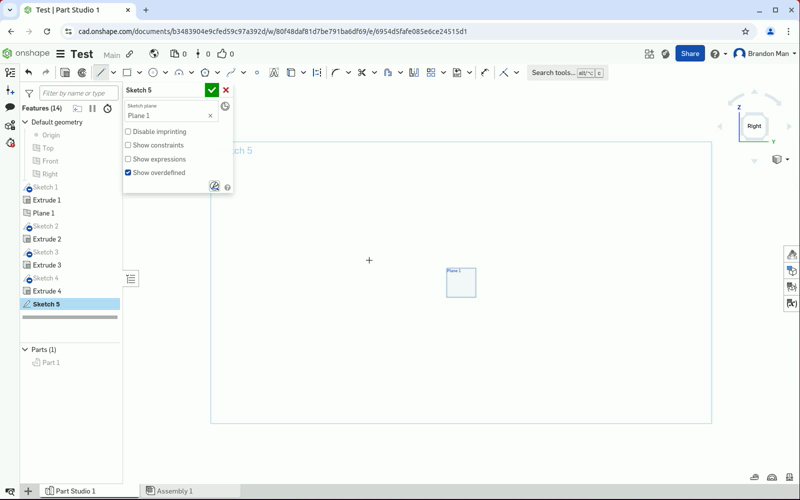
key_up(shift)
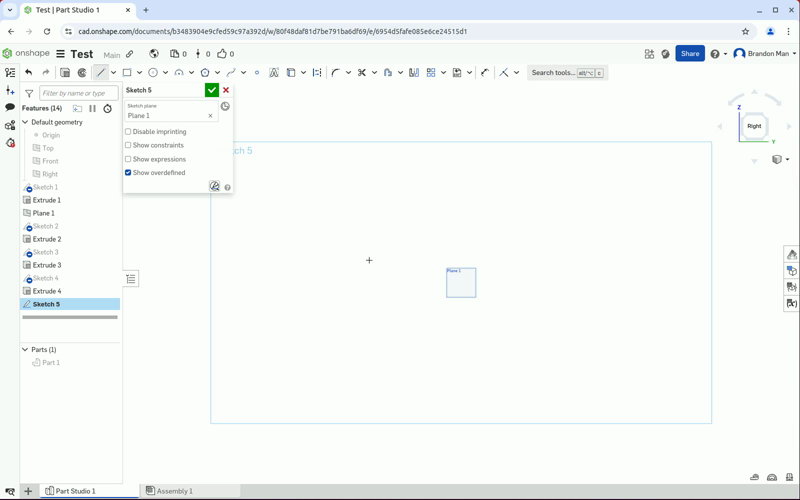
key_down(shift)
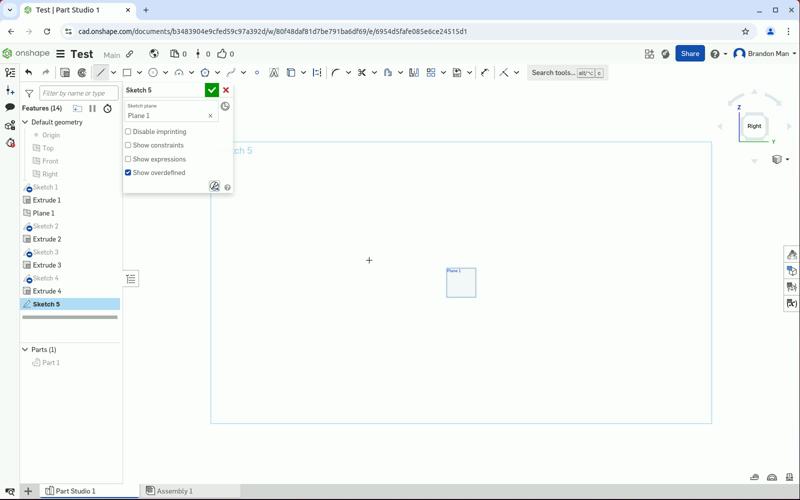
mouse_move(399, 259)
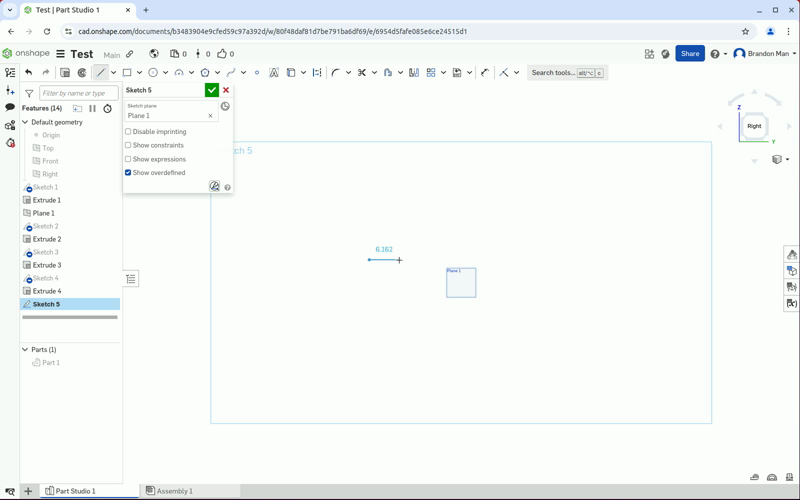
mouse_move(379, 259)
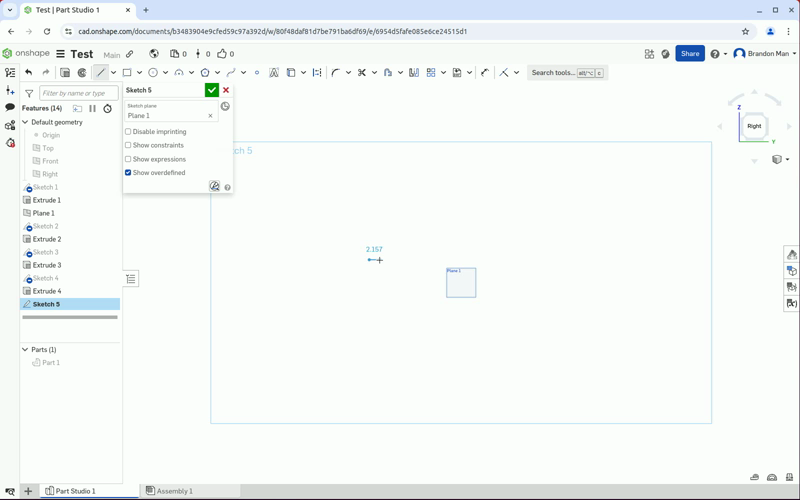
click(379, 259)
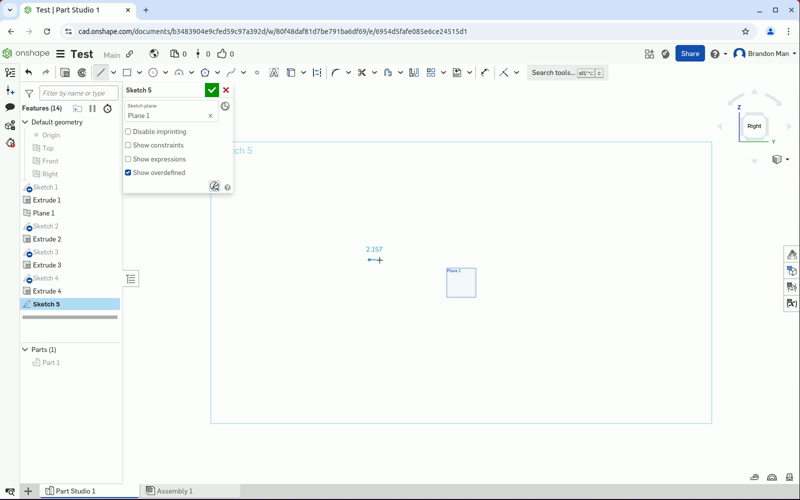
key_up(shift)
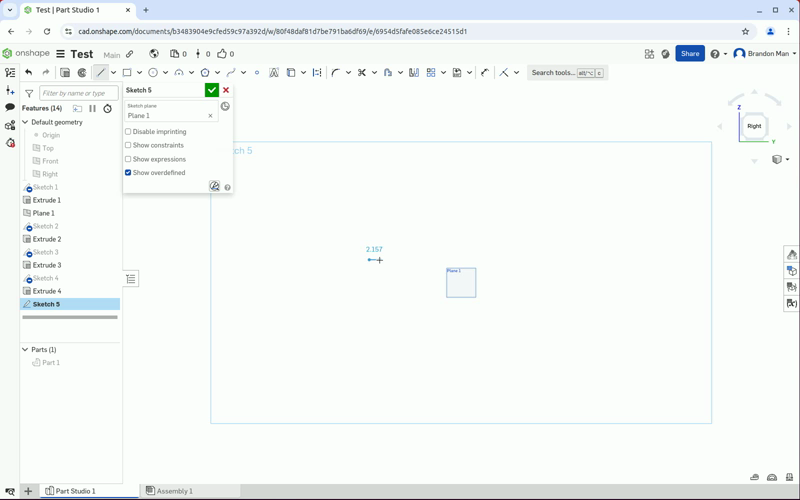
key_down(shift)
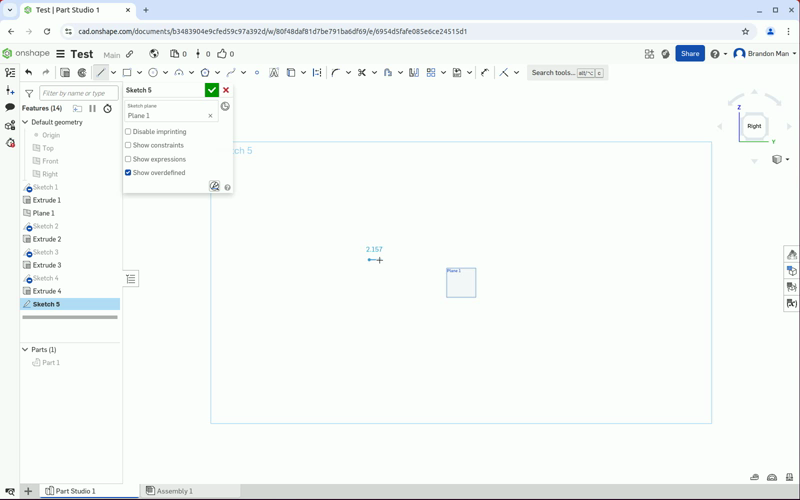
mouse_move(409, 259)
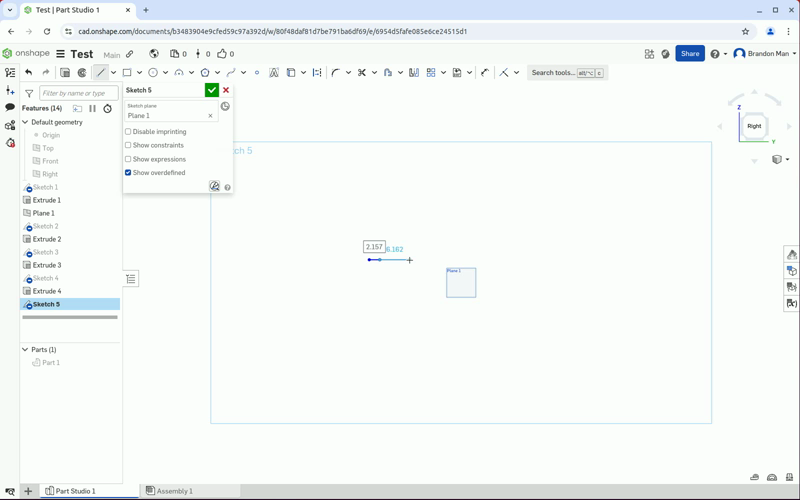
mouse_move(379, 249)
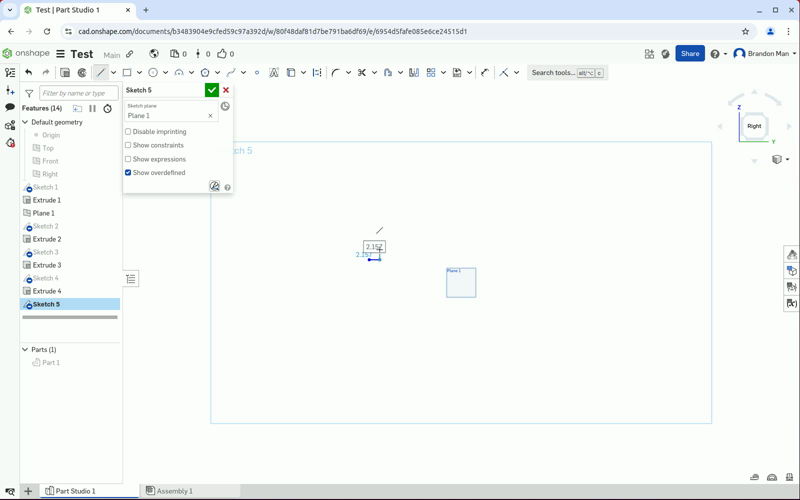
click(379, 249)
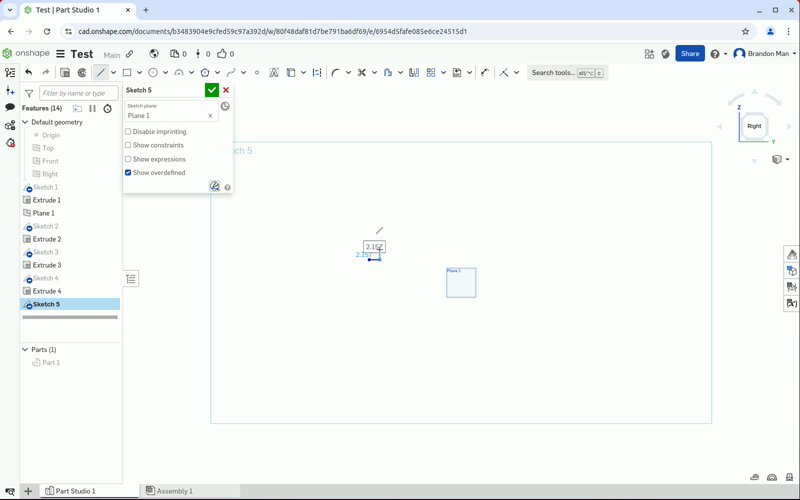
key_up(shift)
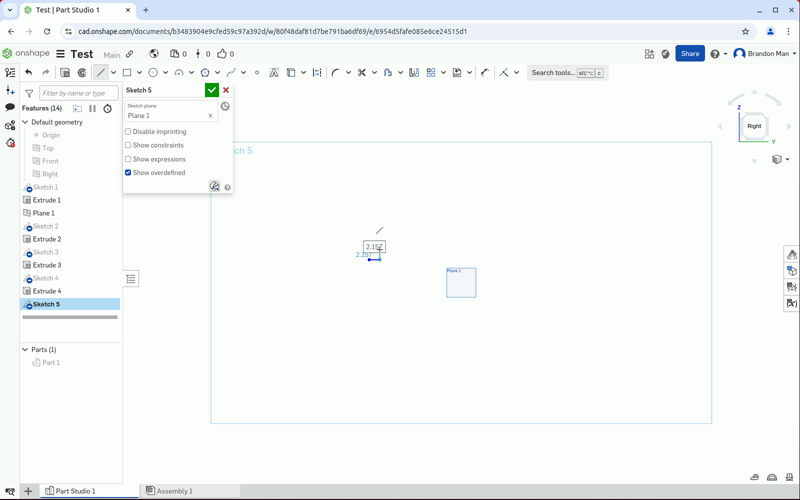
key_down(shift)
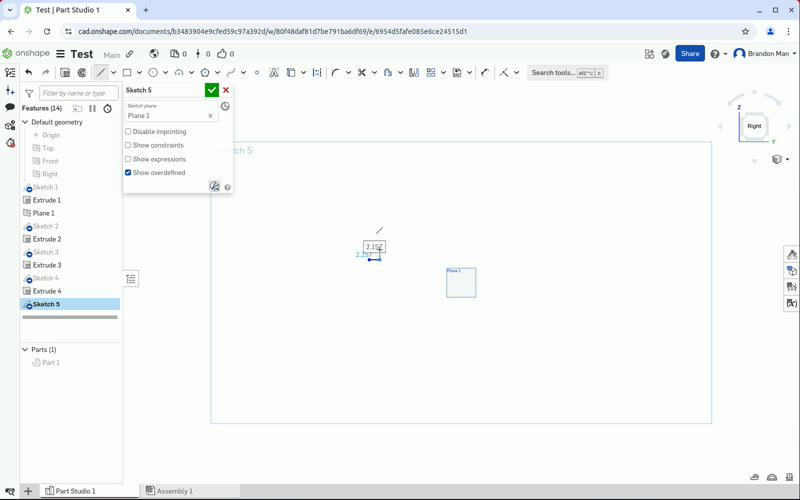
mouse_move(409, 249)
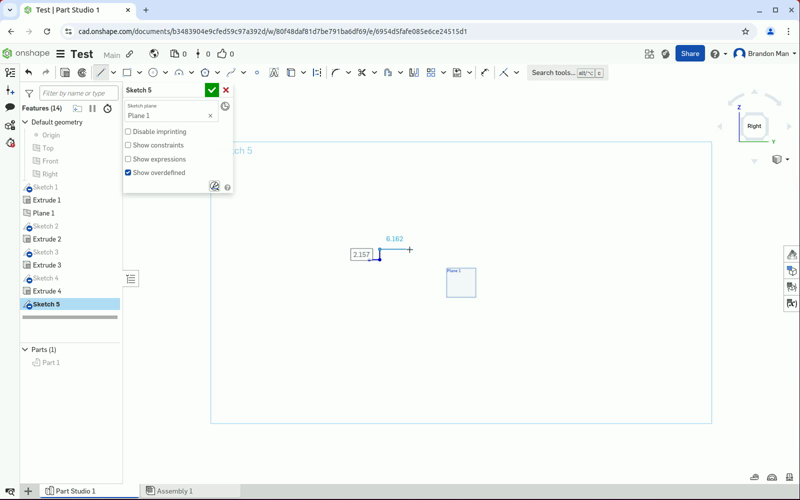
mouse_move(369, 249)
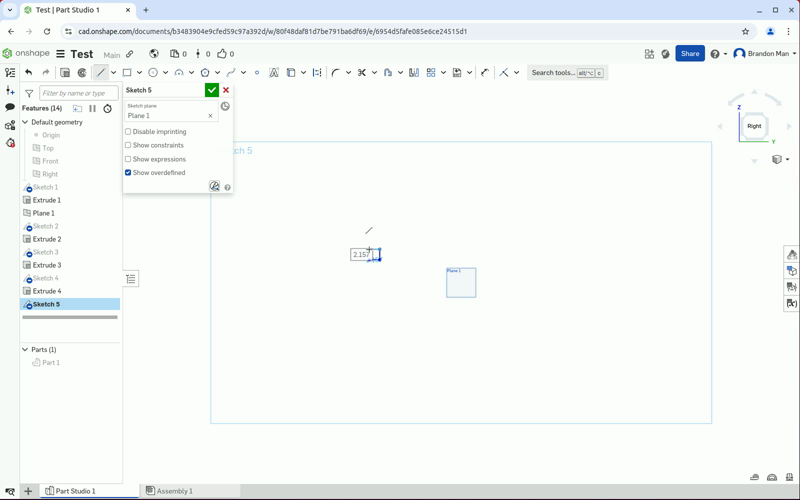
click(369, 249)
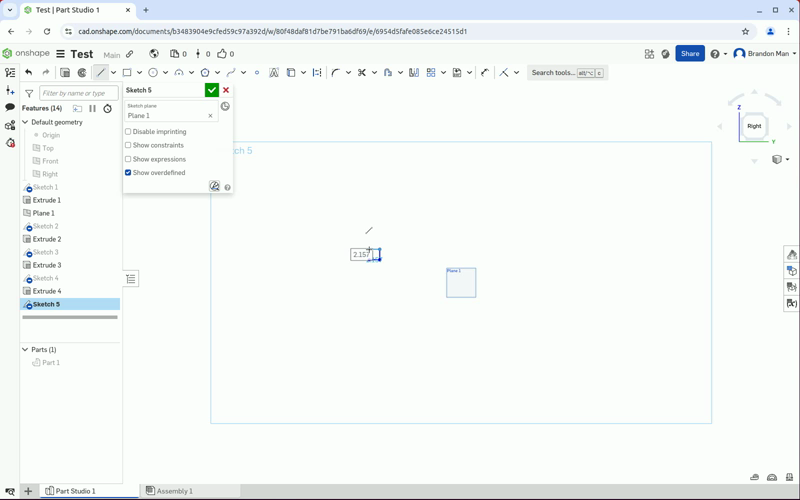
key_up(shift)
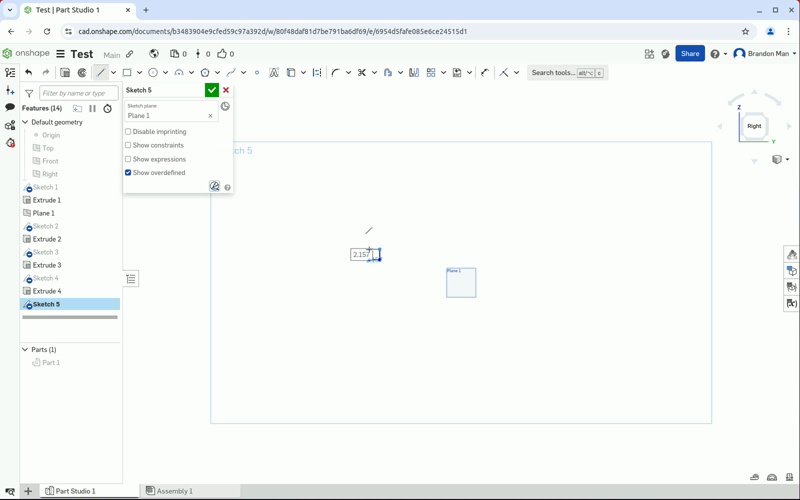
mouse_move(399, 249)
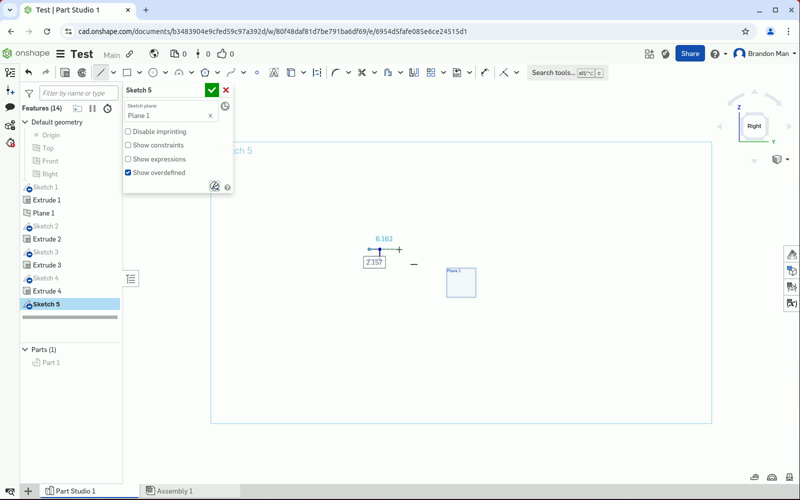
key_down(shift)
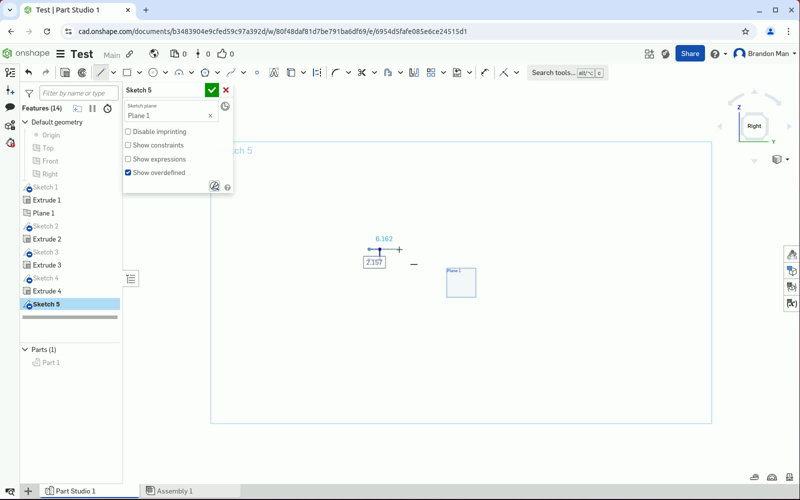
mouse_move(369, 259)
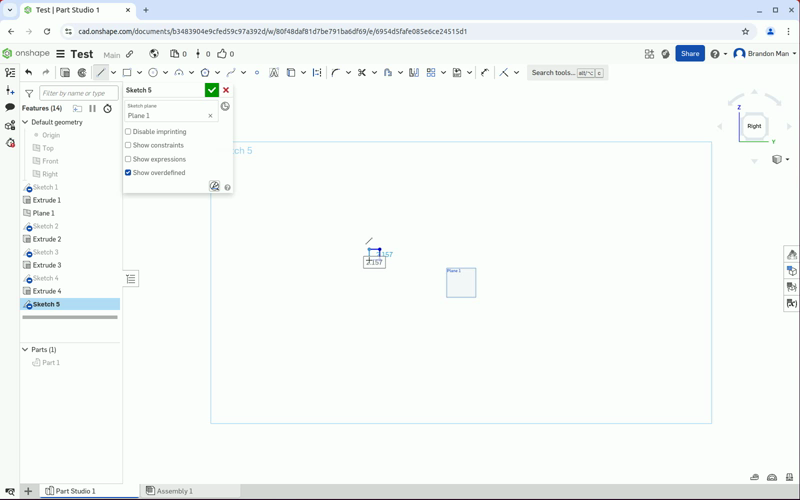
key_up(shift)
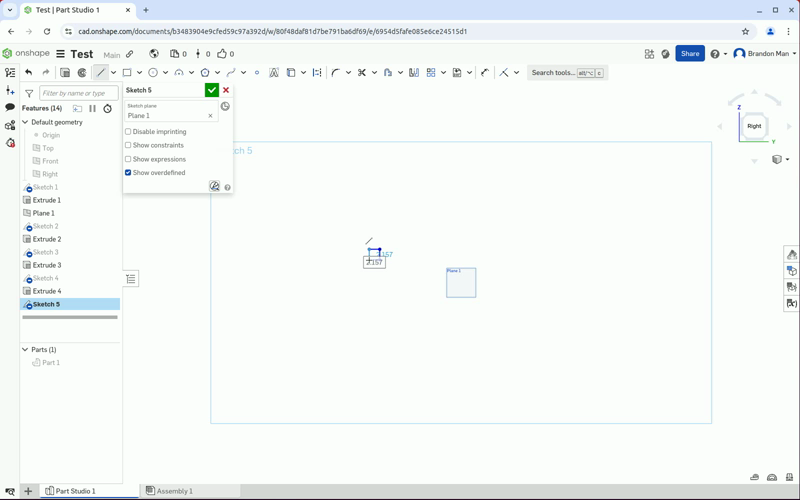
click(369, 259)
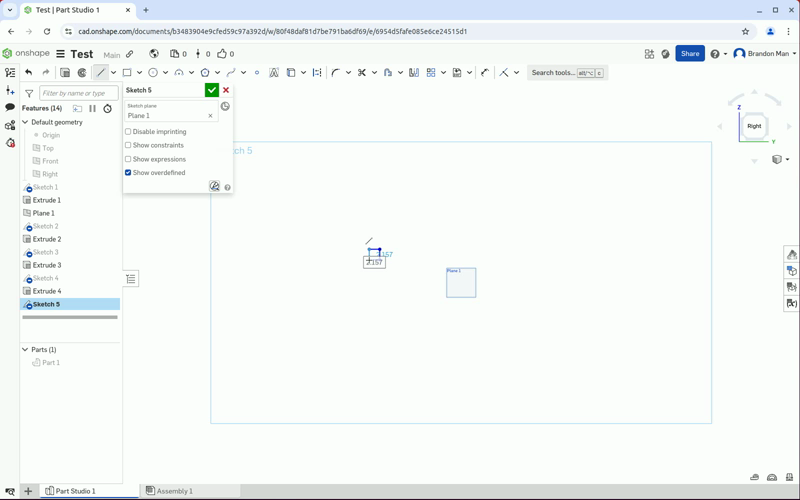
key(esc)
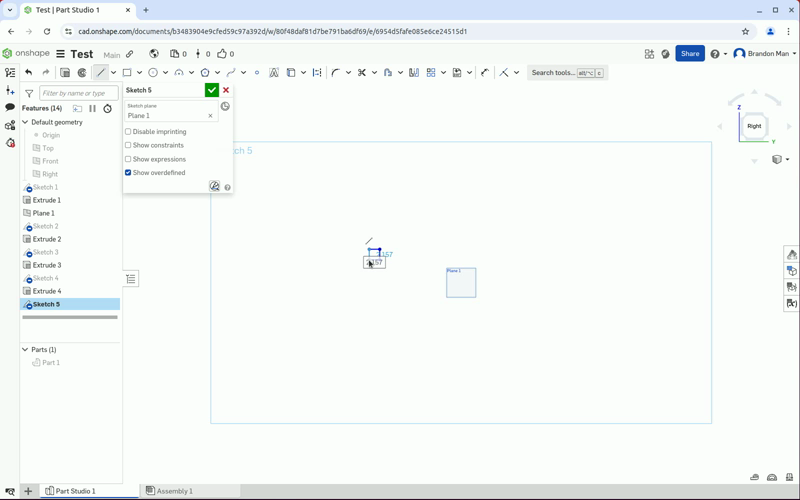
mouse_move(379, 250)
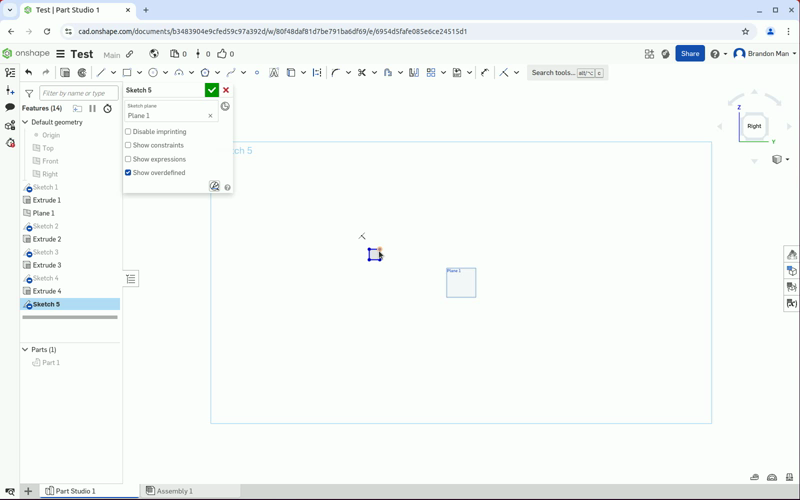
scroll(6)
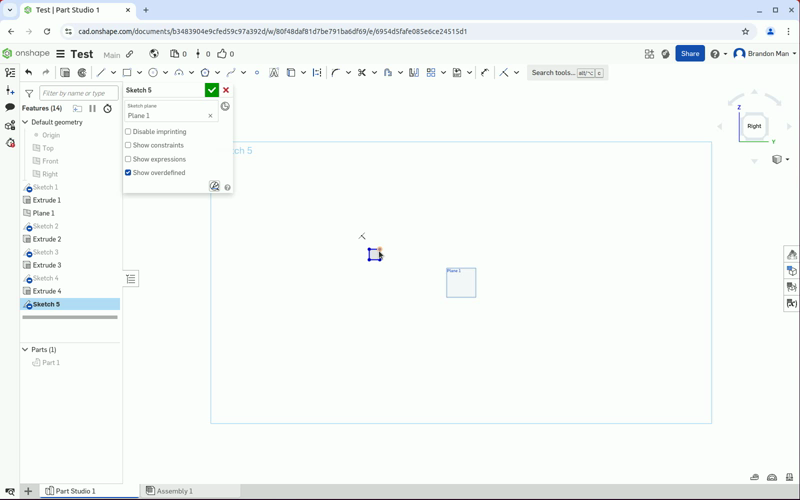
scroll(6)
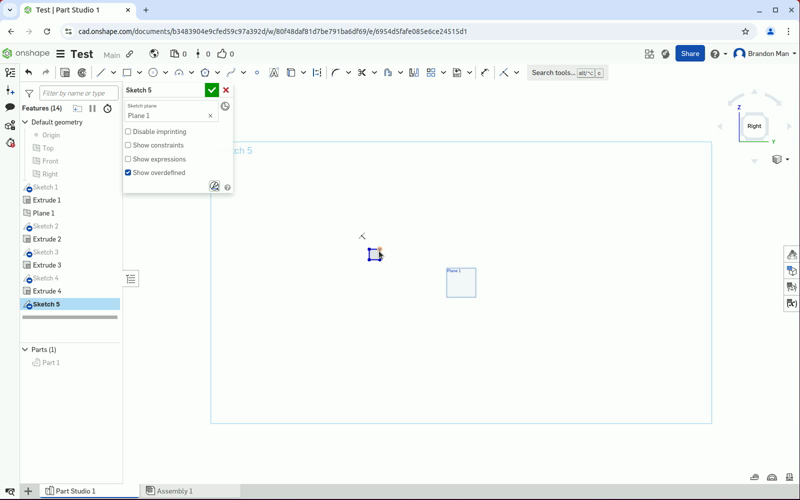
scroll(6)
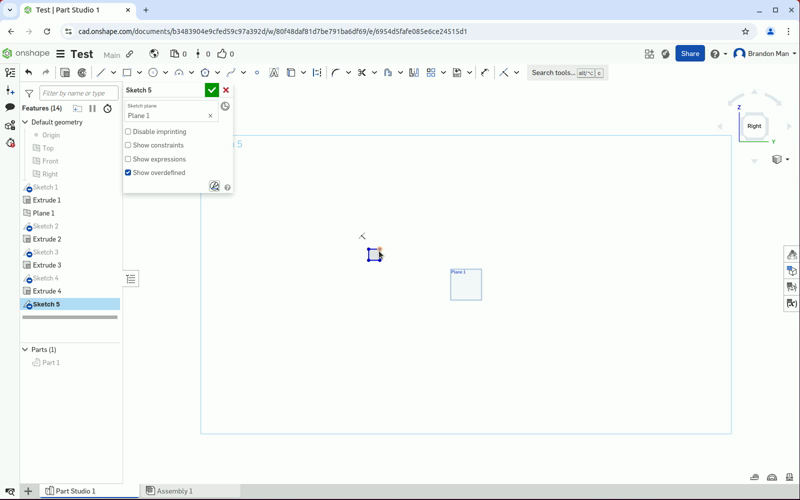
scroll(6)
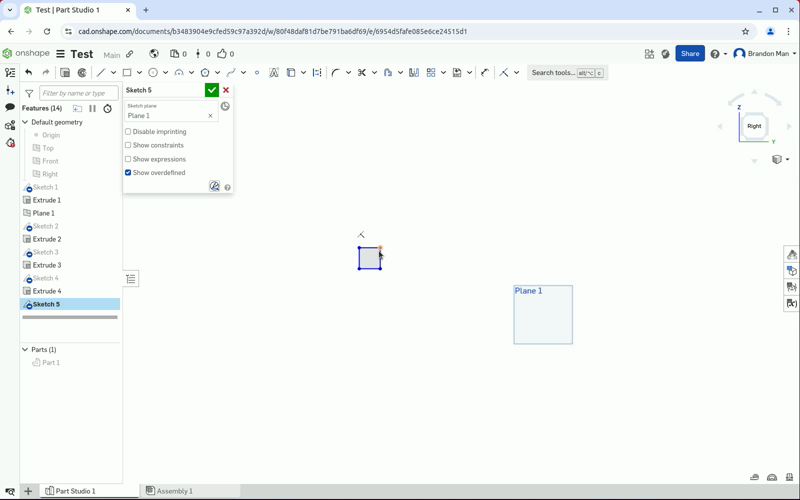
scroll(6)
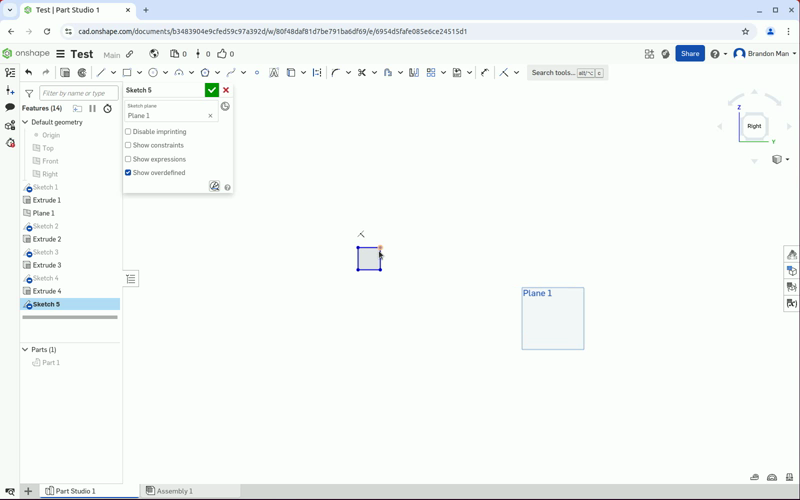
scroll(6)
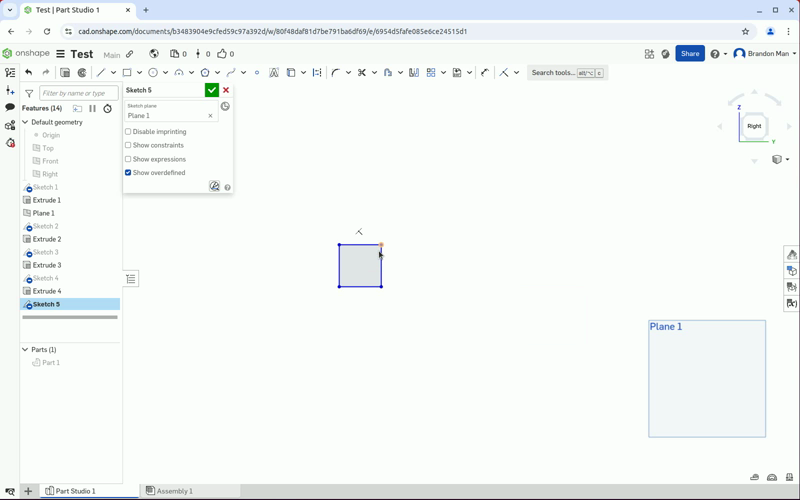
scroll(6)
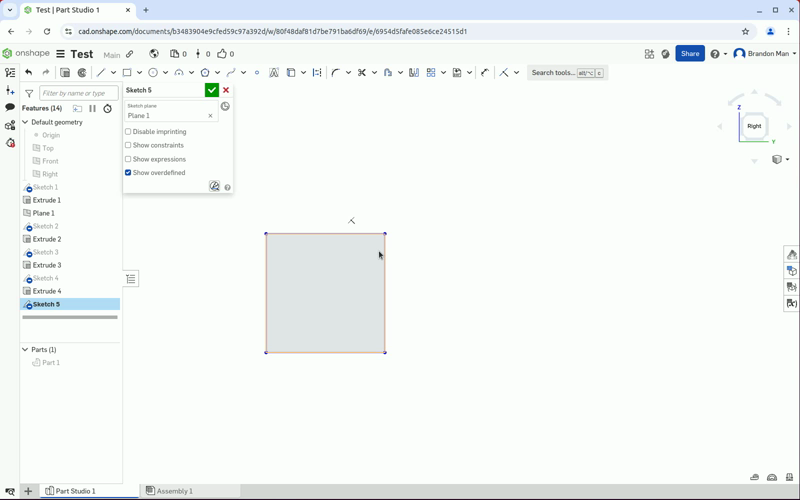
click(379, 250)
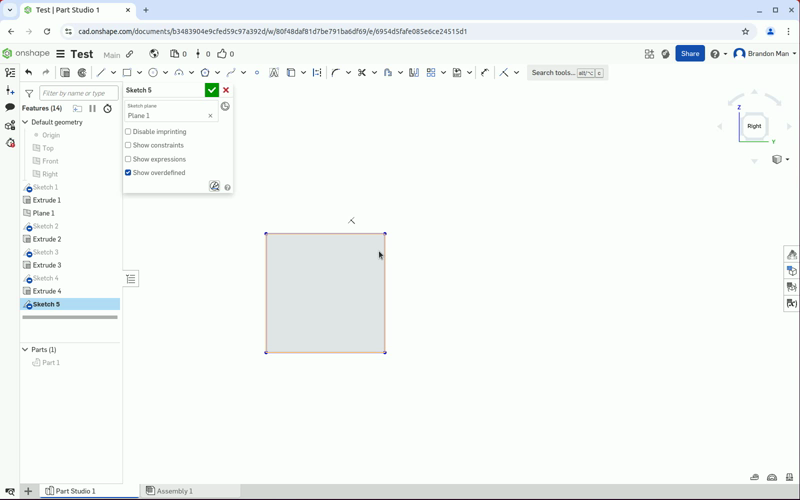
scroll(-6)
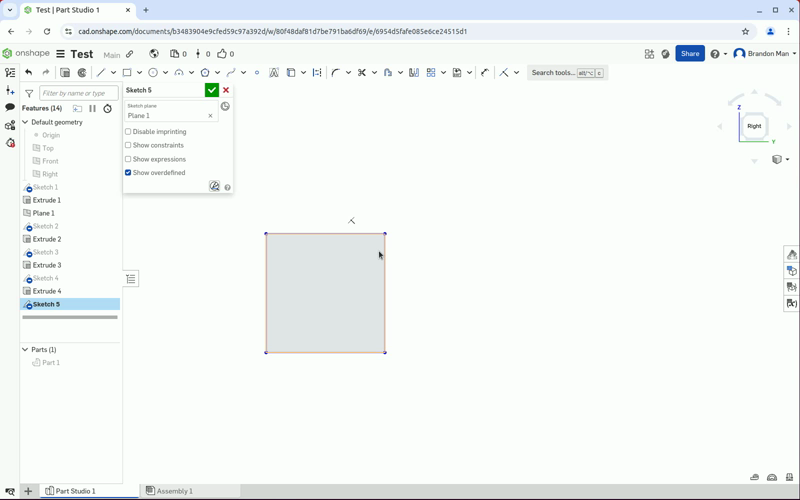
scroll(-6)
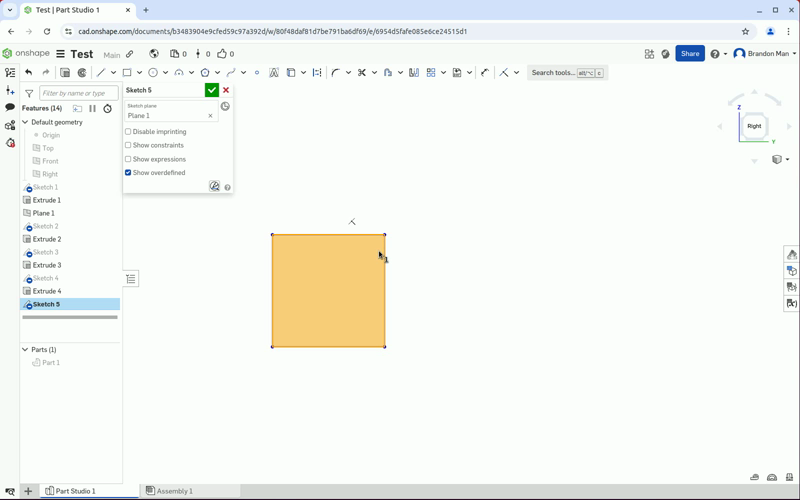
scroll(-6)
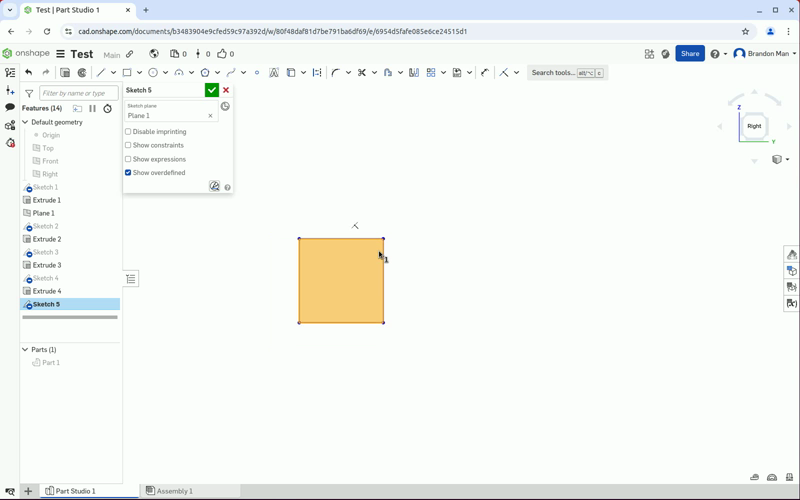
scroll(-6)
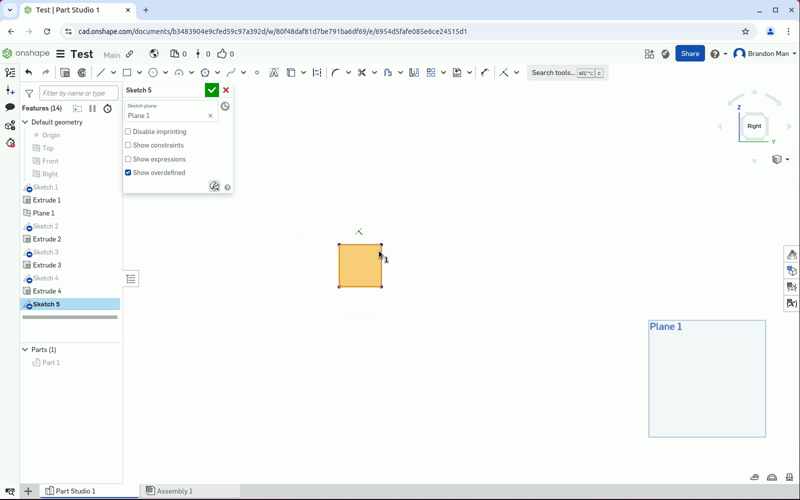
scroll(-6)
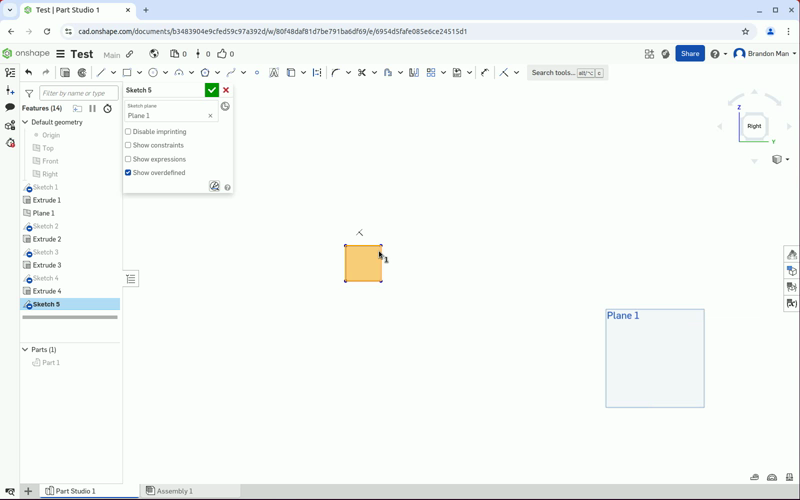
scroll(-6)
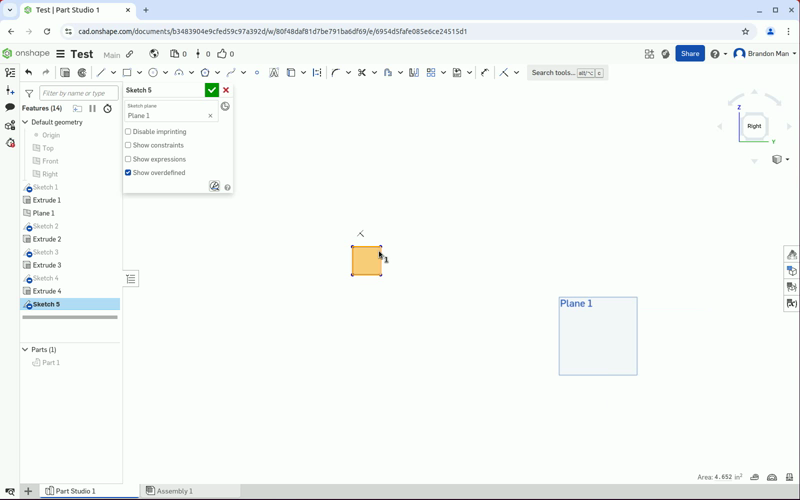
scroll(-6)
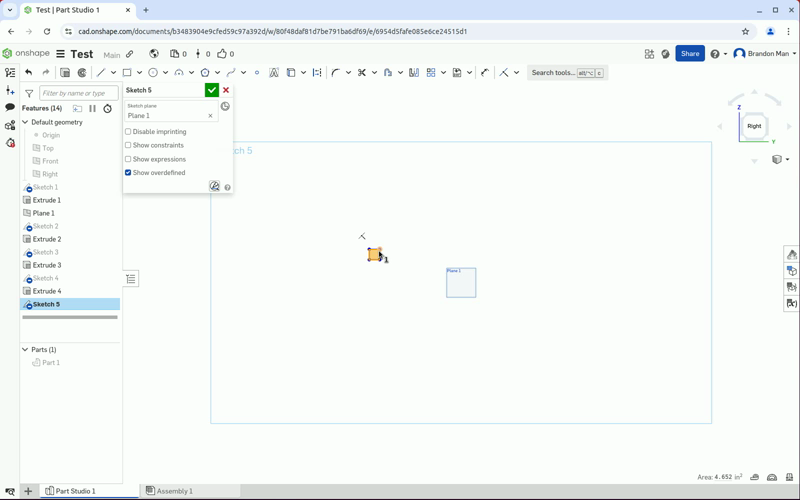
mouse_move(73, 352)
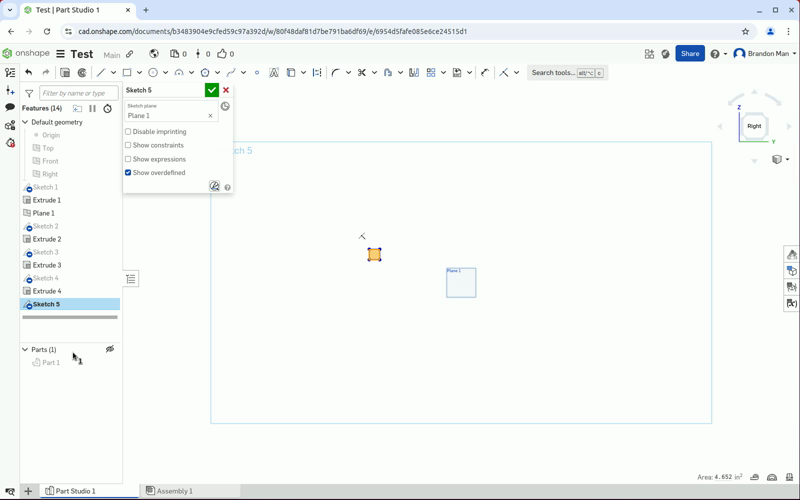
key(shift+y)
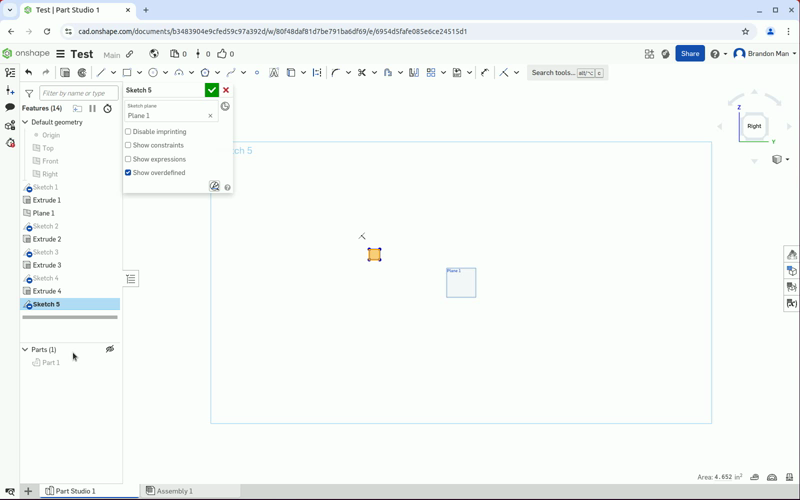
key(shift+e)
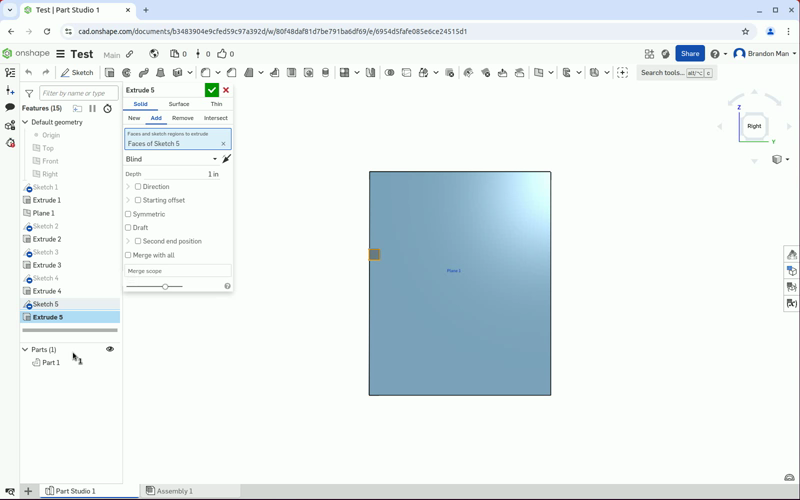
mouse_move(143, 106)
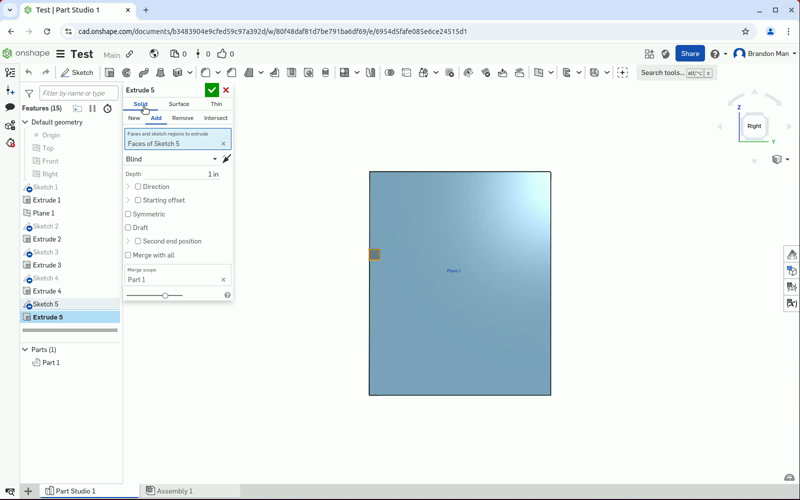
click(143, 106)
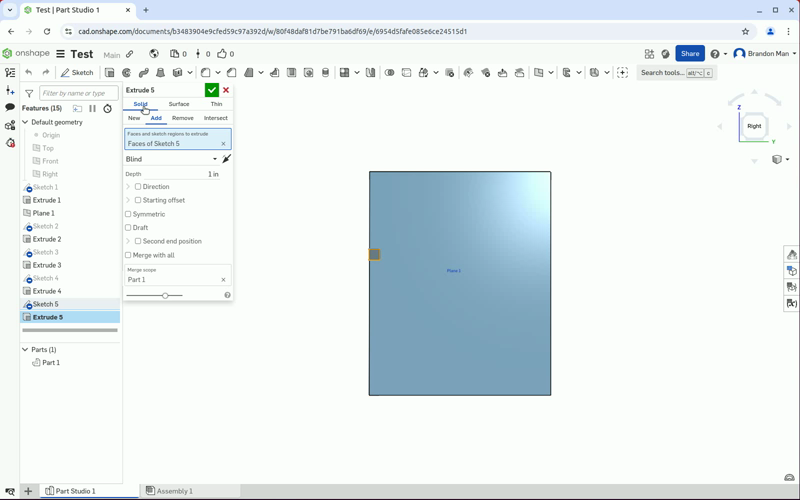
mouse_move(186, 120)
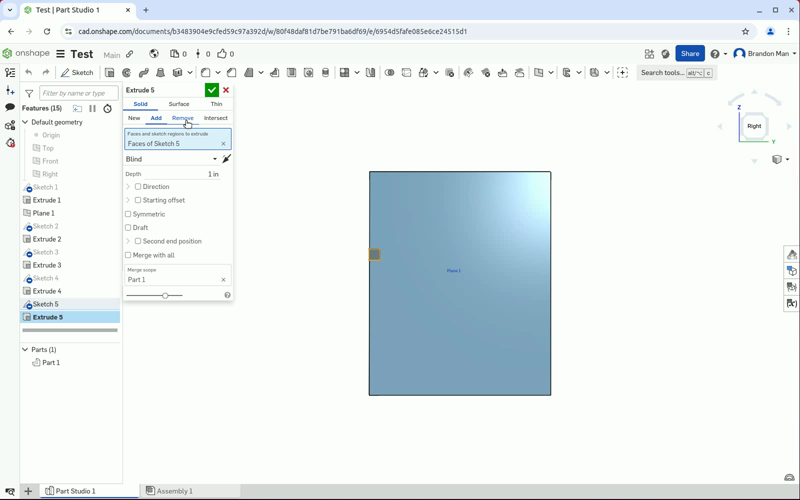
click(186, 120)
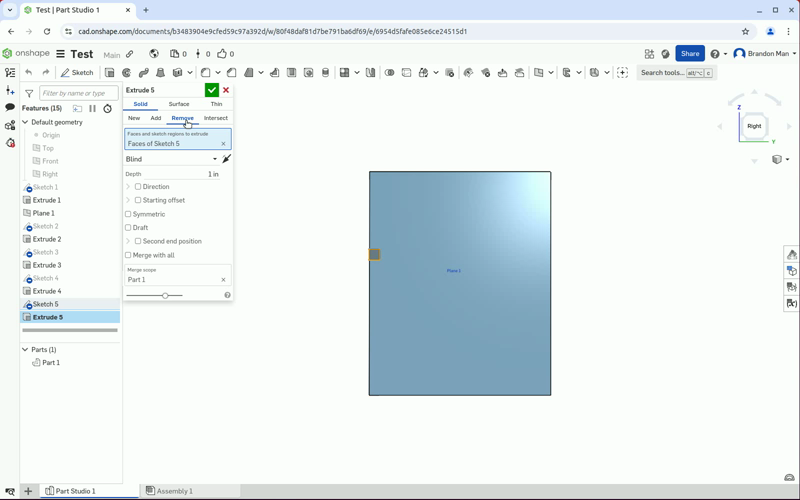
key(tab, 4)
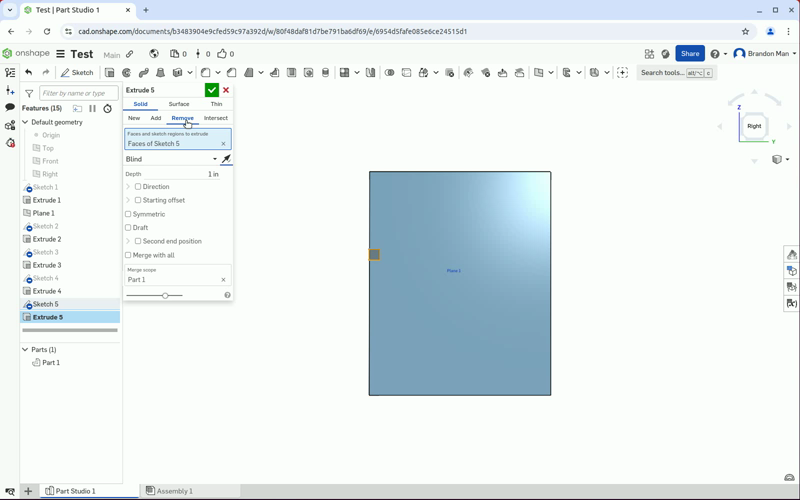
text(0.722)
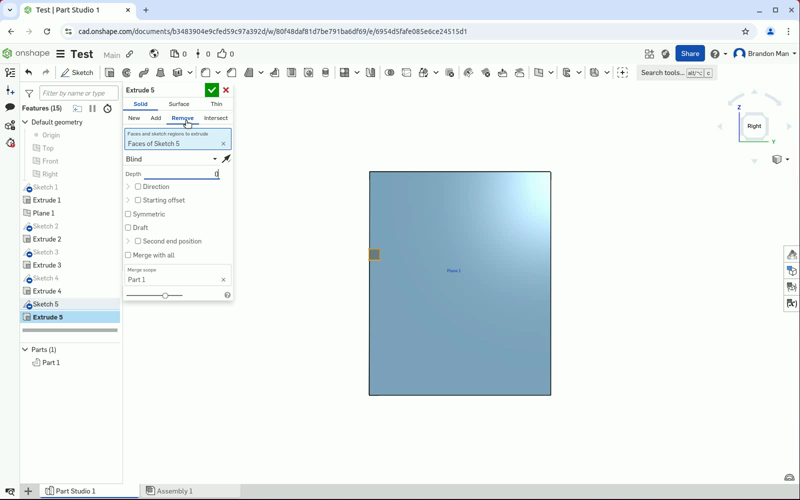
key(tab, 6)
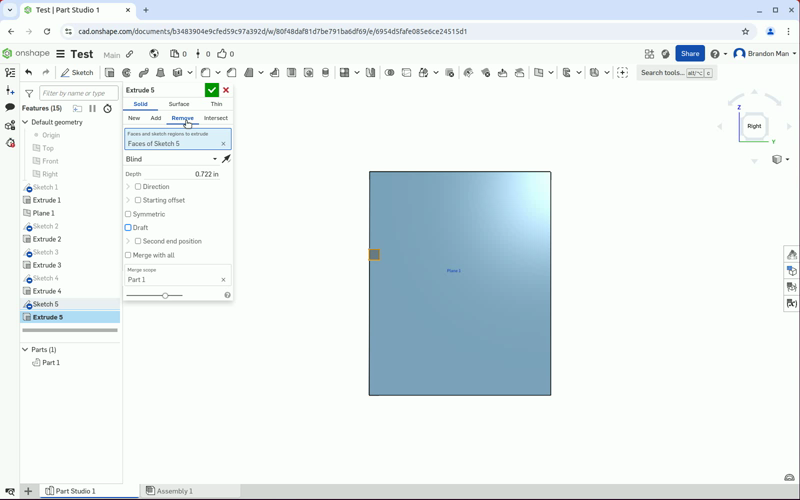
key(space)
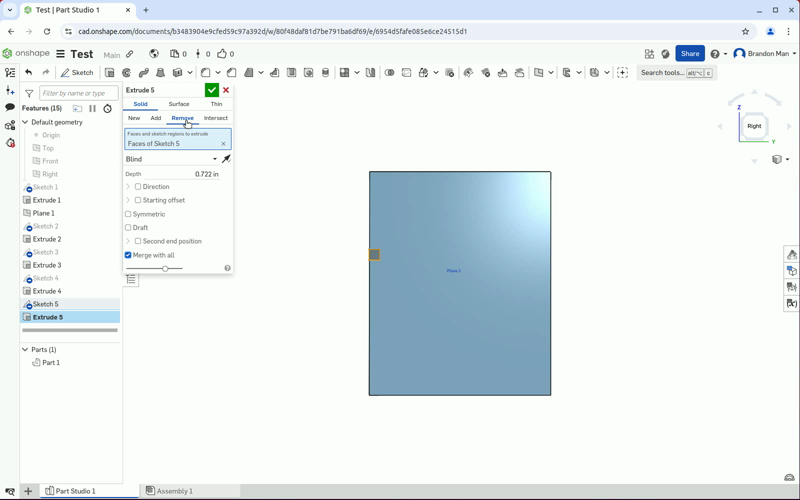
key(enter)
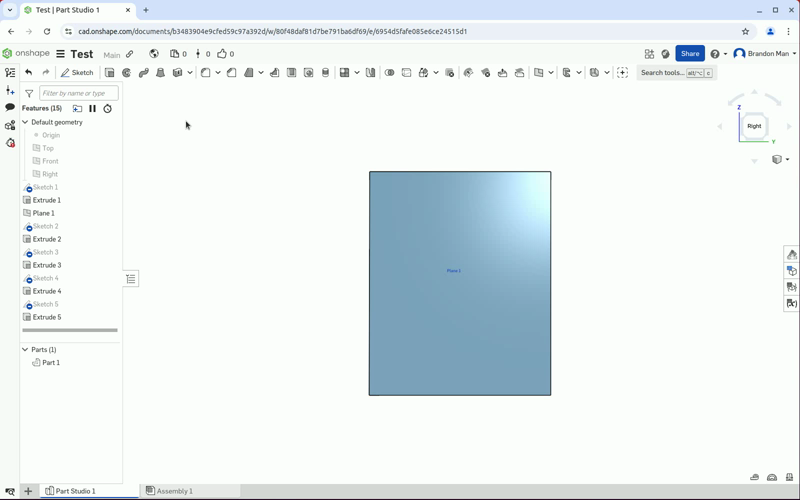
key(shift+h)
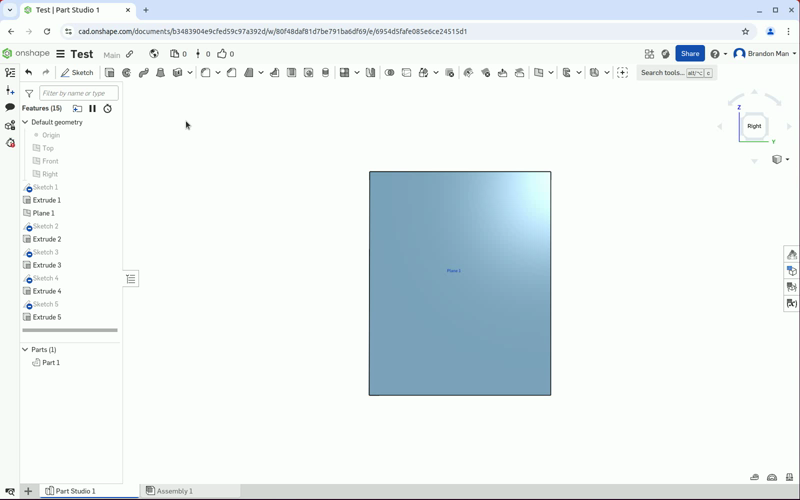
key(shift+h)
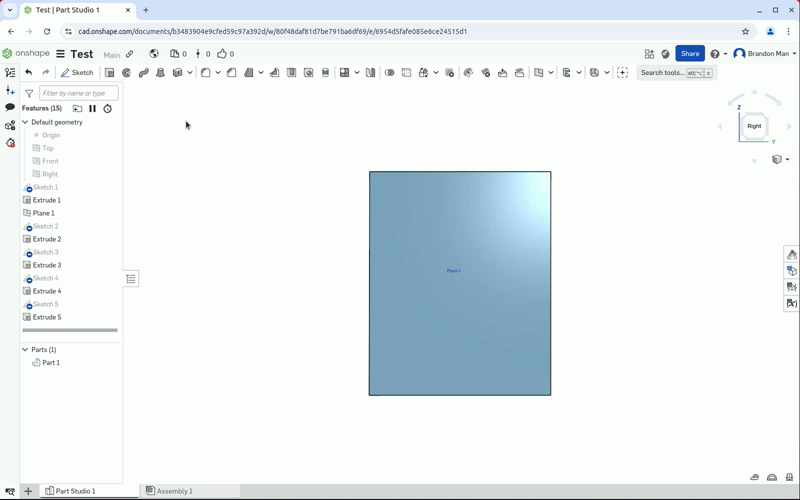
mouse_move(73, 189)
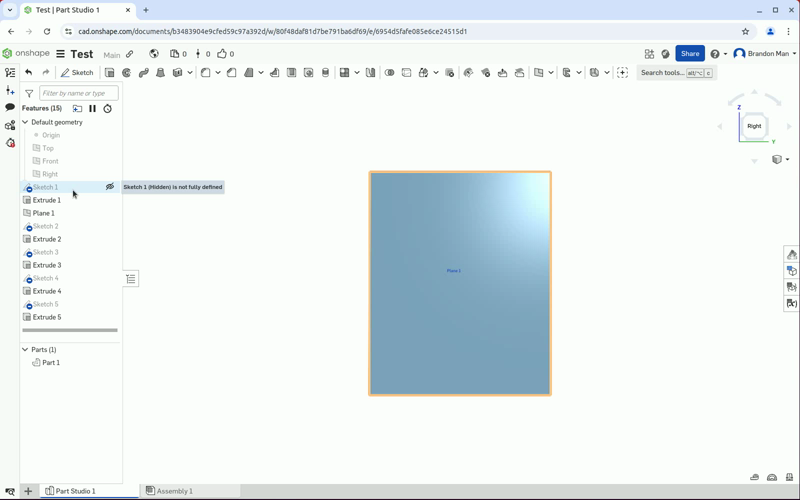
click(73, 189)
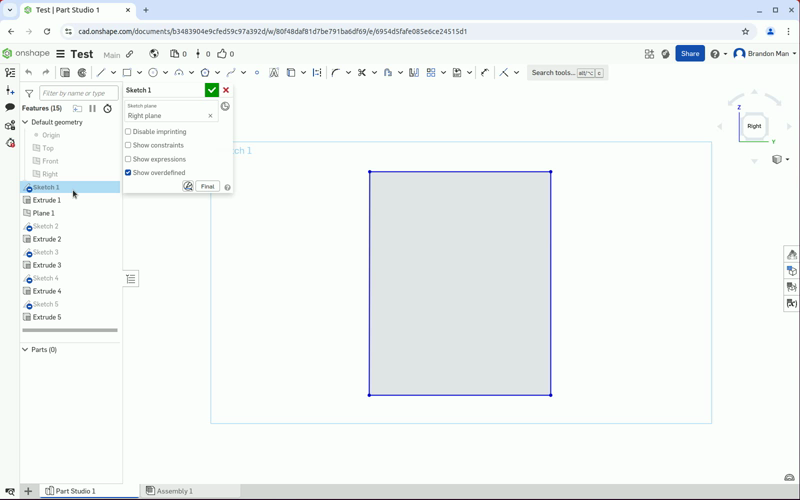
mouse_move(229, 92)
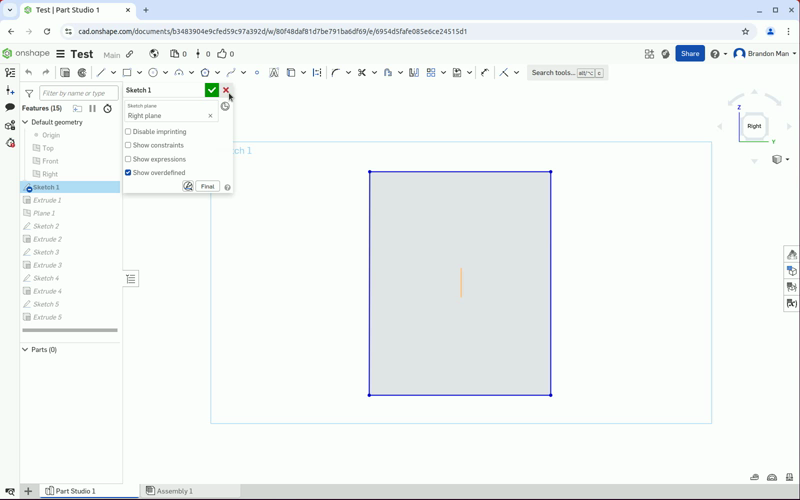
click(229, 92)
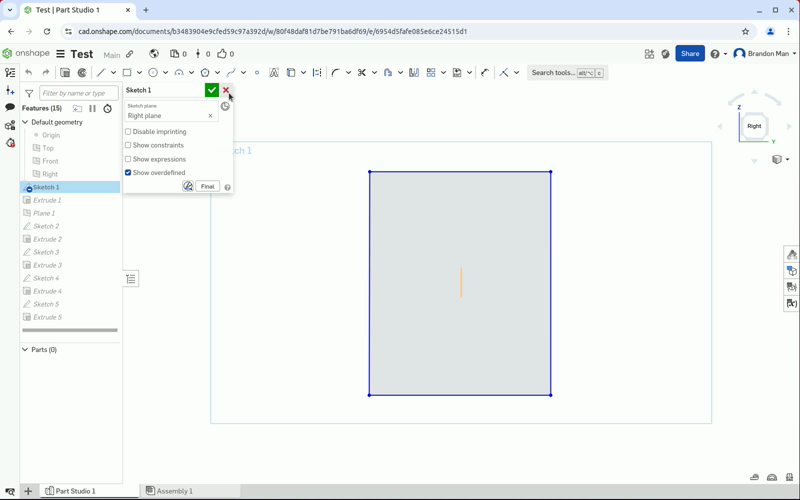
key(shift+s)
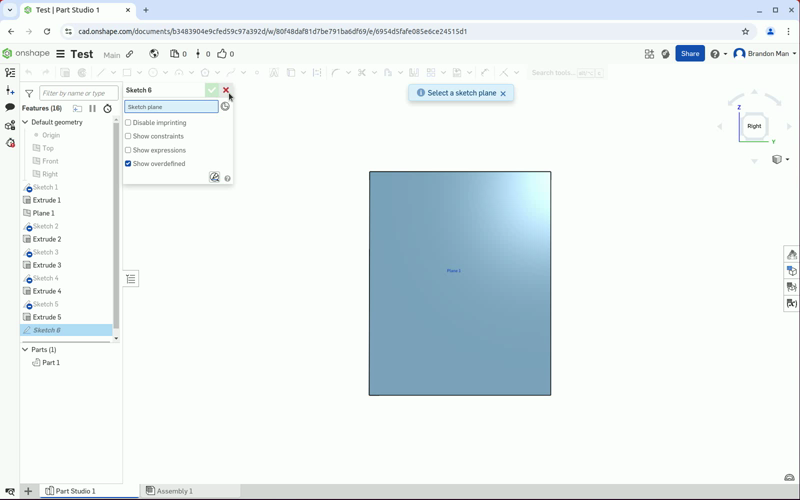
mouse_move(69, 215)
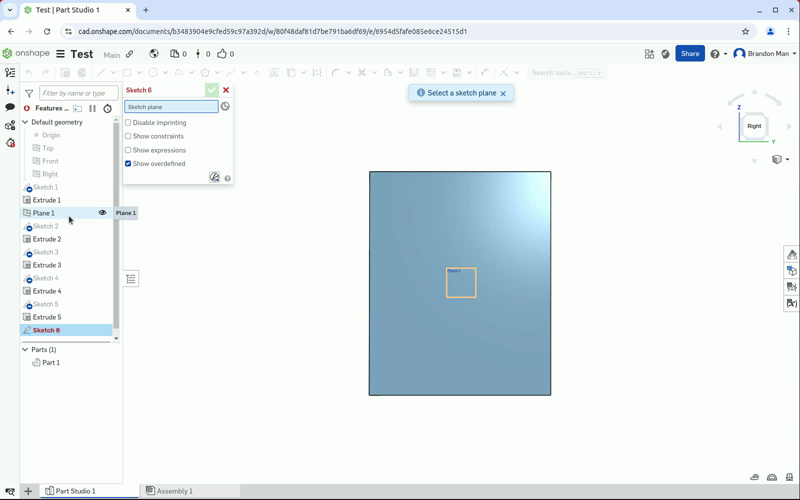
click(69, 215)
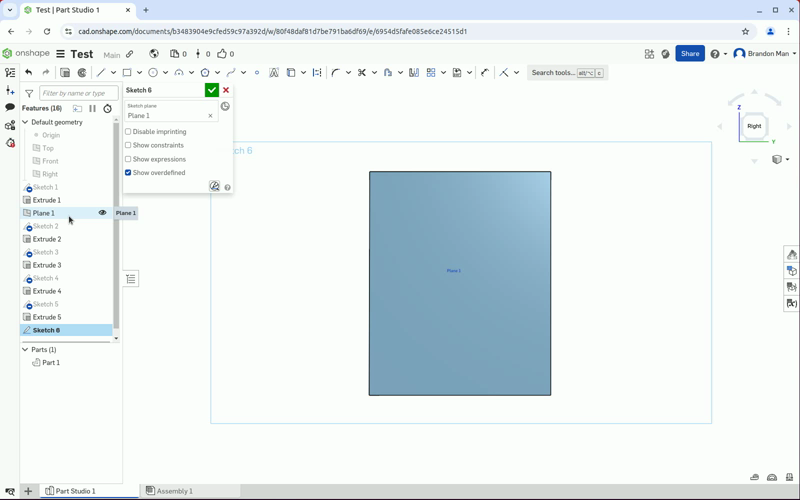
mouse_move(73, 352)
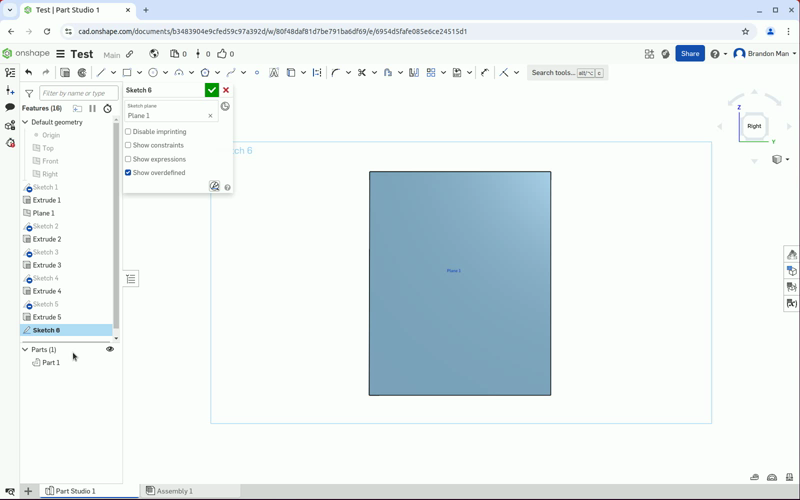
key(y)
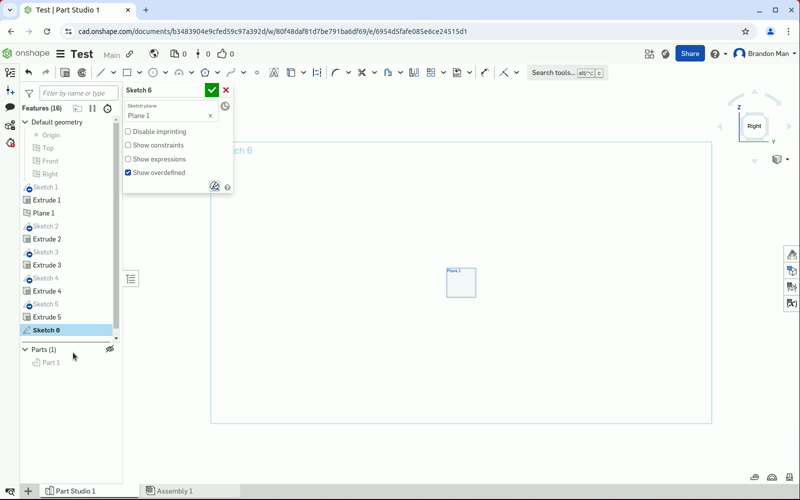
key(l)
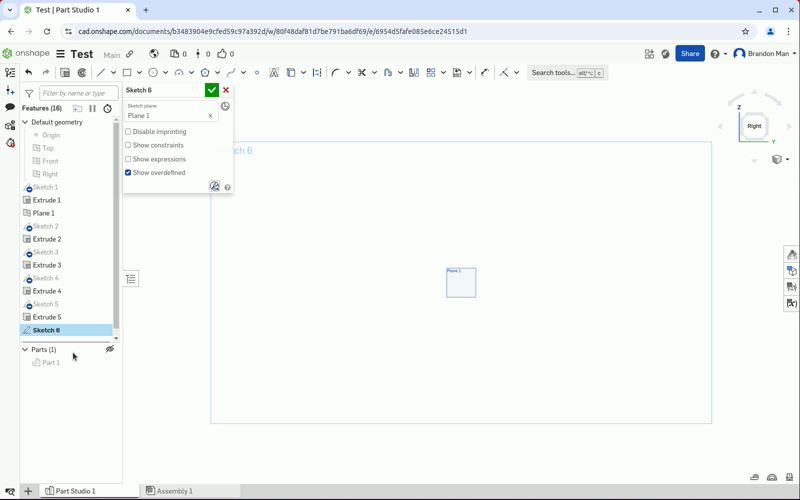
key_down(shift)
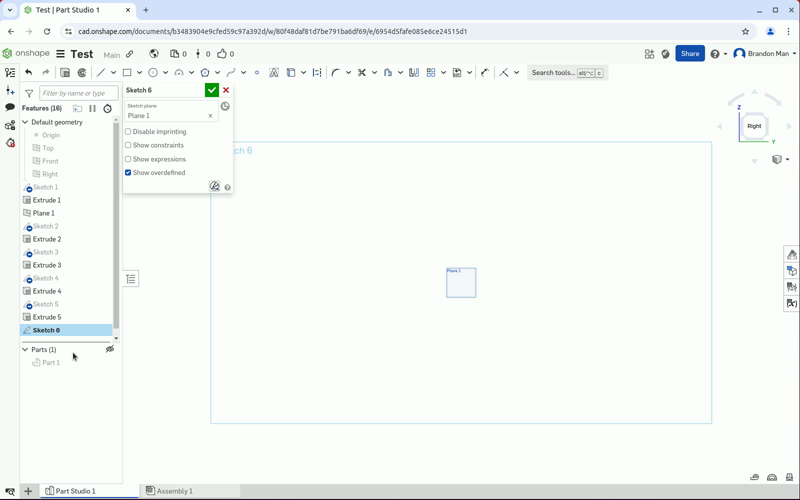
mouse_move(369, 250)
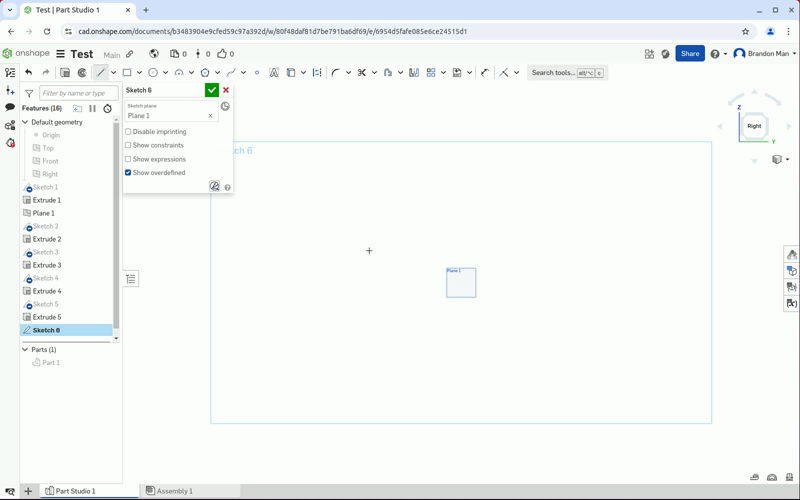
click(369, 250)
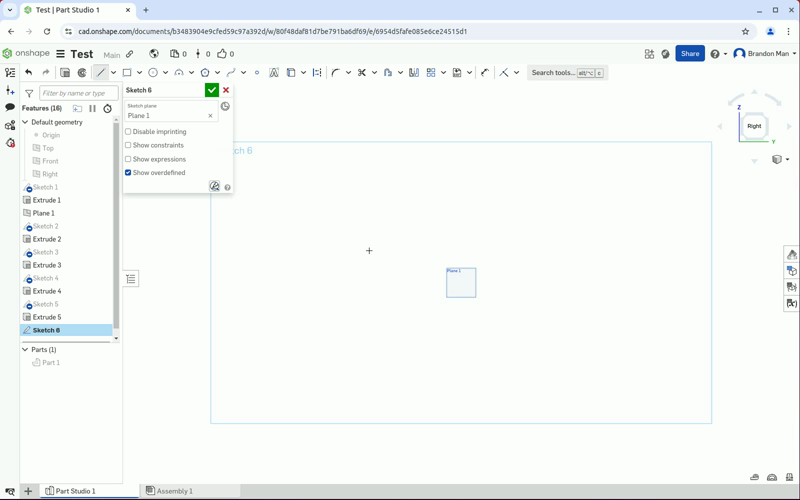
key_up(shift)
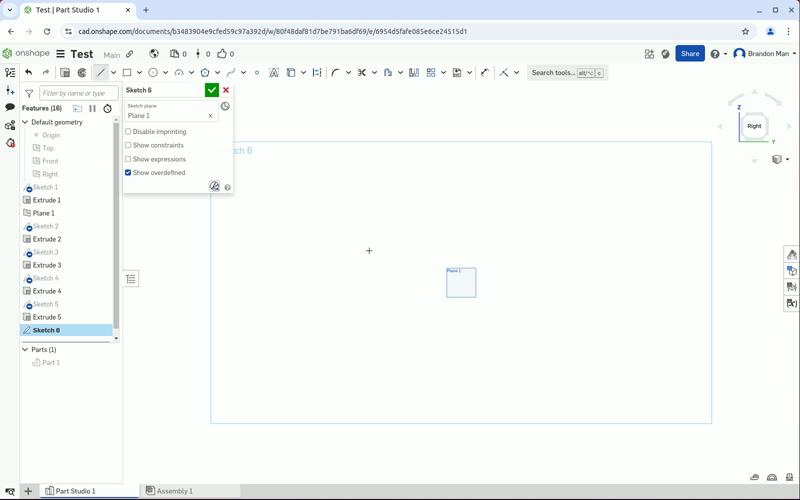
key_down(shift)
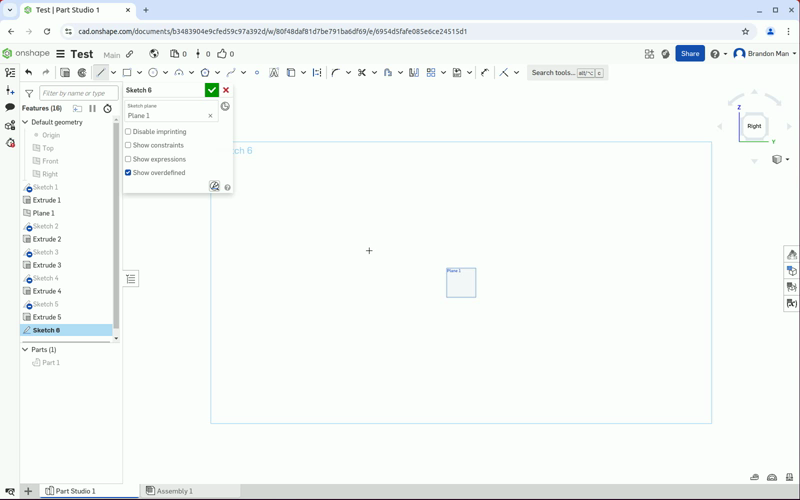
mouse_move(399, 250)
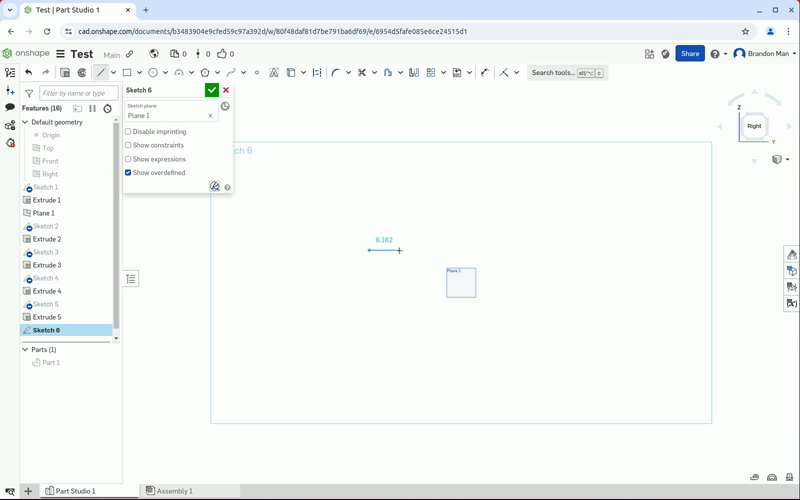
mouse_move(379, 250)
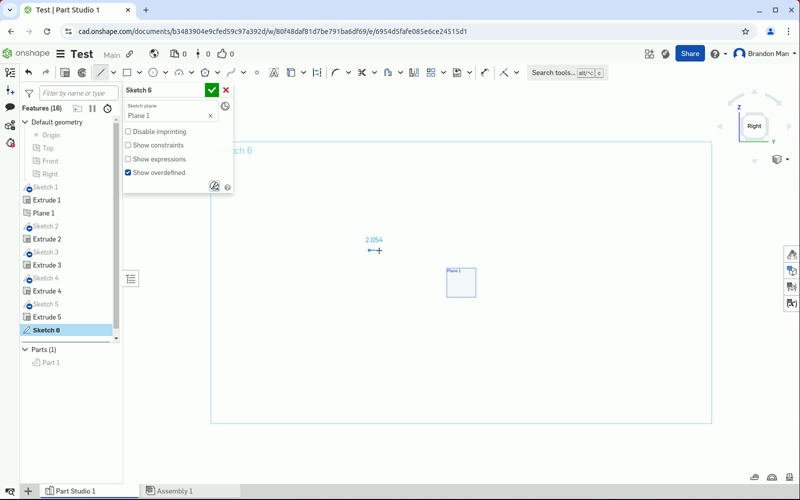
click(379, 250)
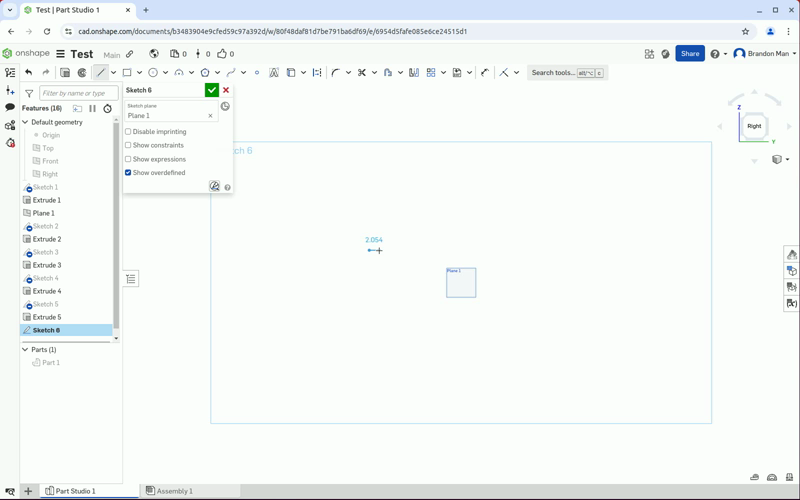
key_up(shift)
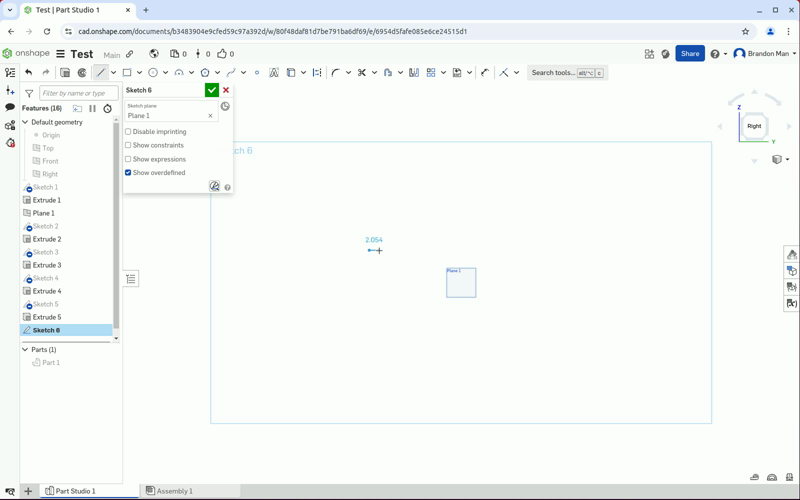
key_down(shift)
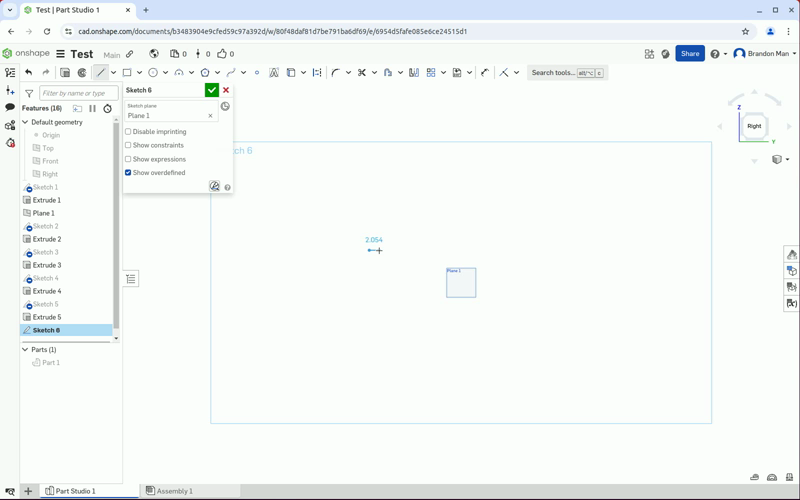
mouse_move(379, 179)
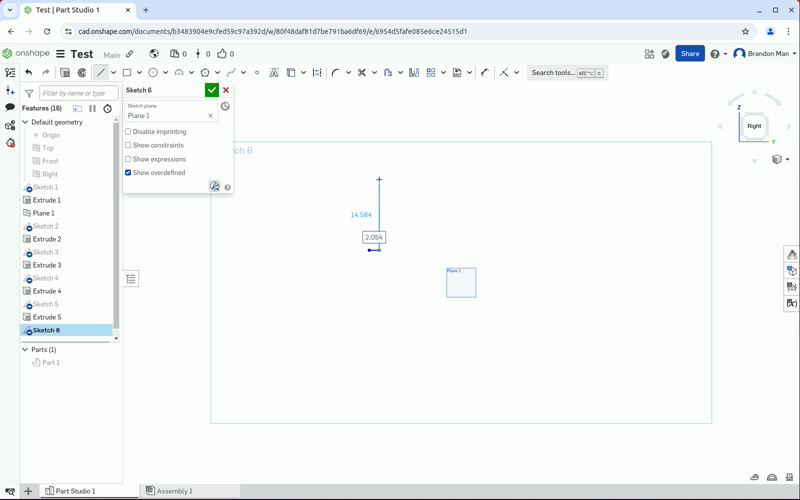
click(379, 179)
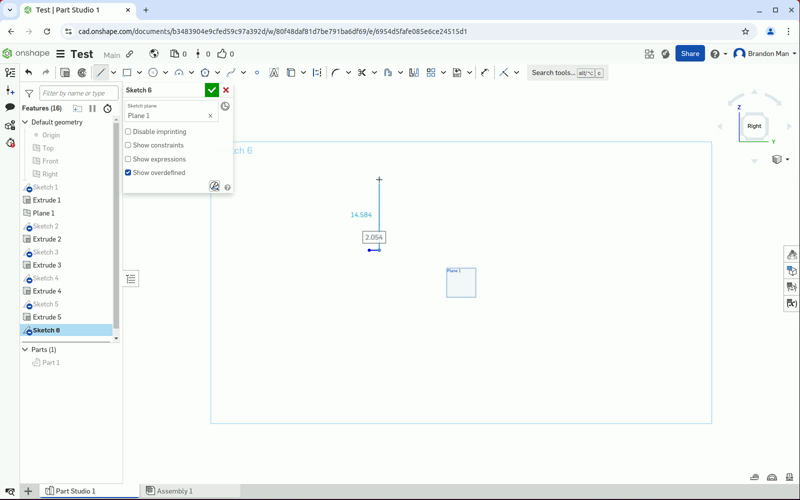
key_up(shift)
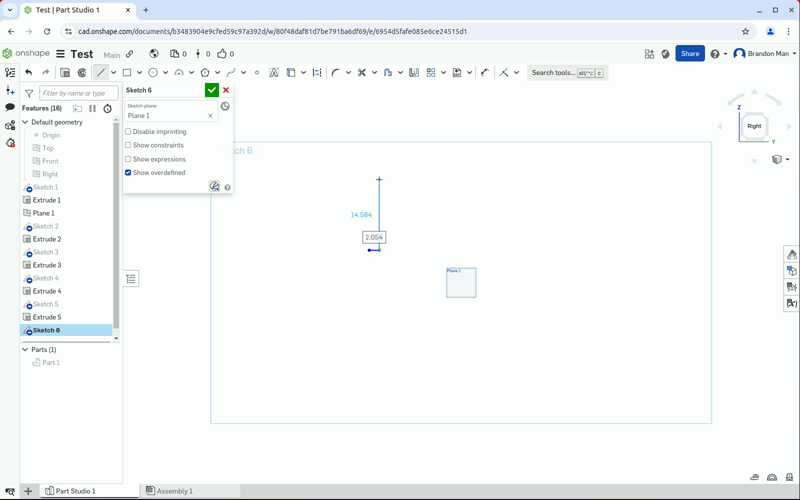
key_down(shift)
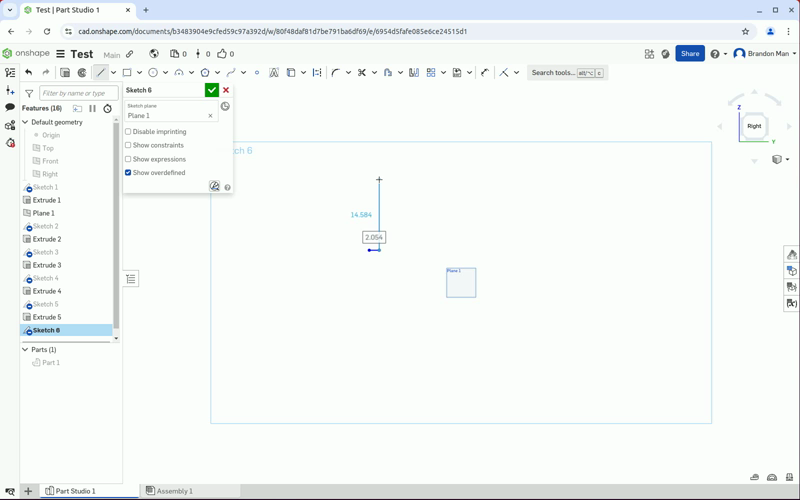
mouse_move(409, 179)
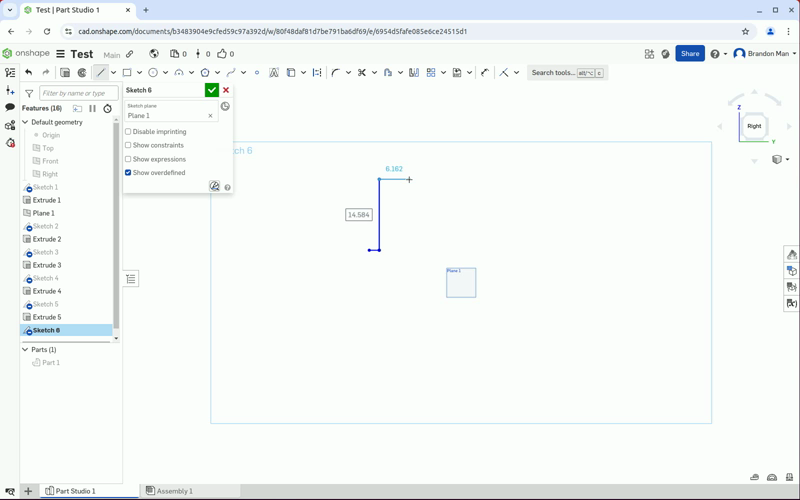
mouse_move(369, 179)
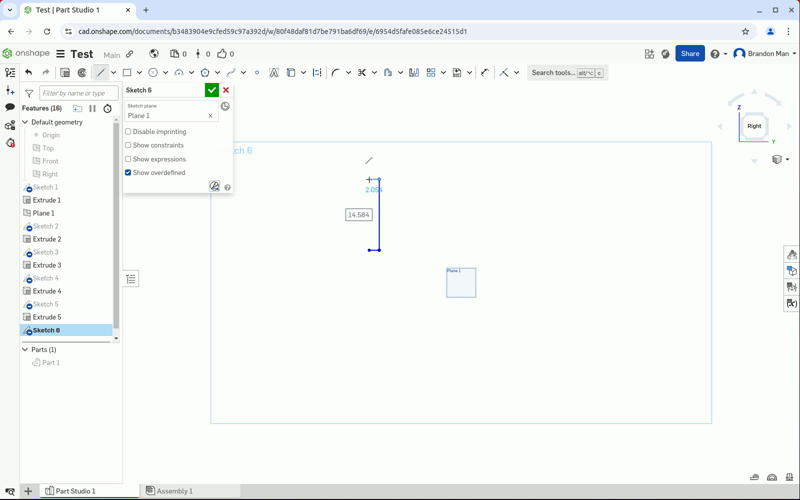
click(369, 179)
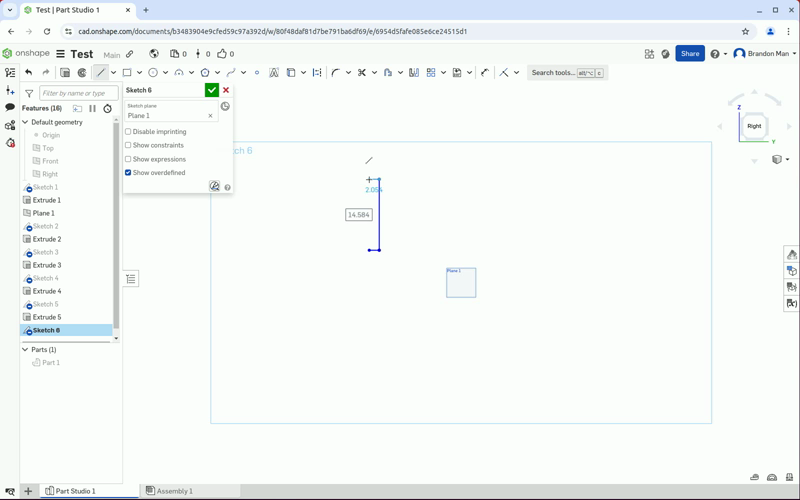
key_up(shift)
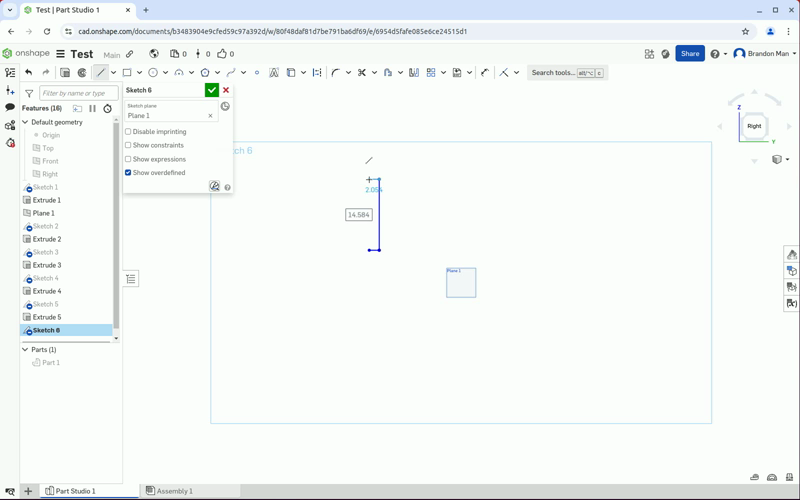
key_down(shift)
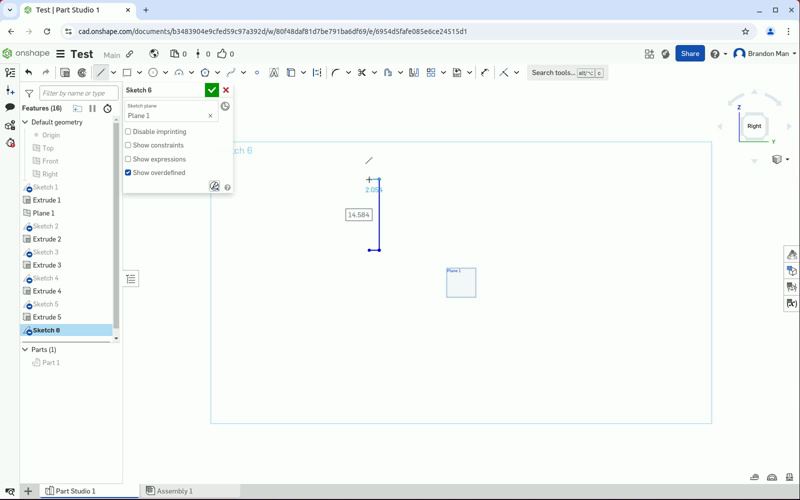
mouse_move(369, 250)
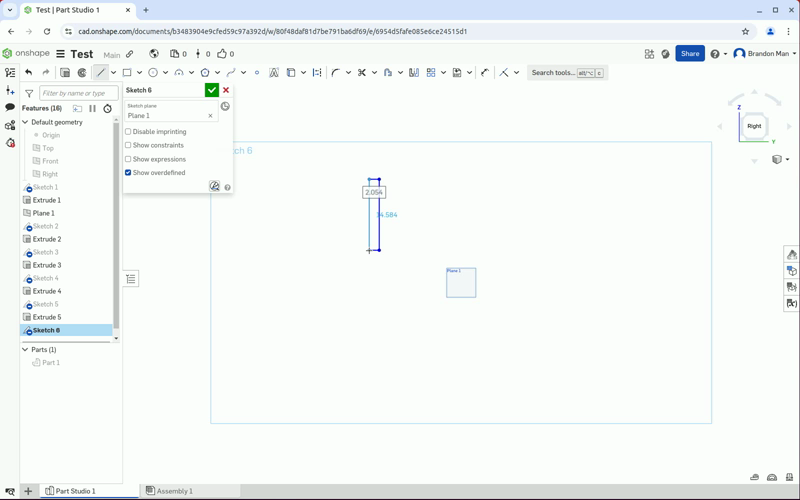
key_up(shift)
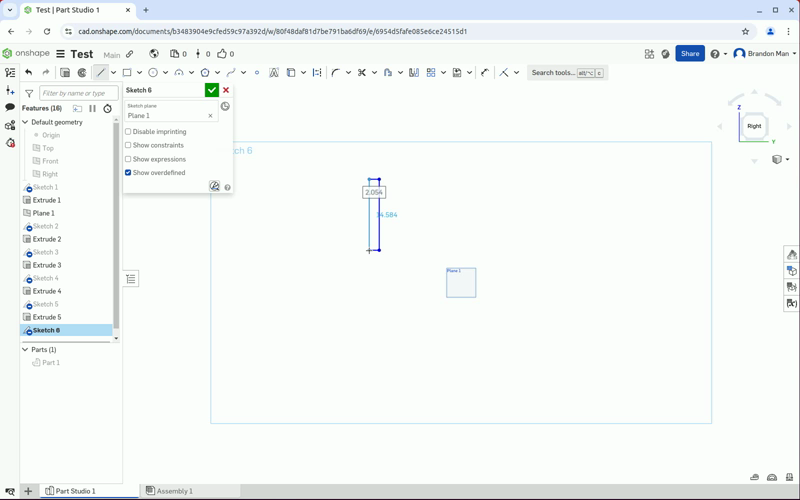
click(369, 250)
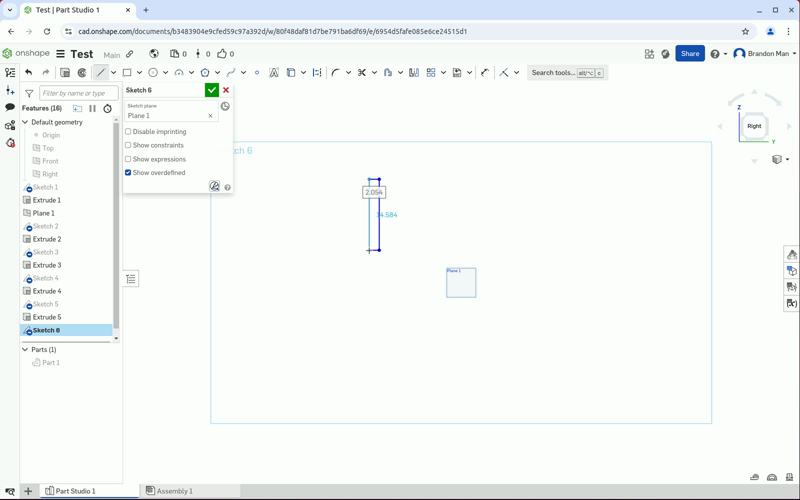
key(esc)
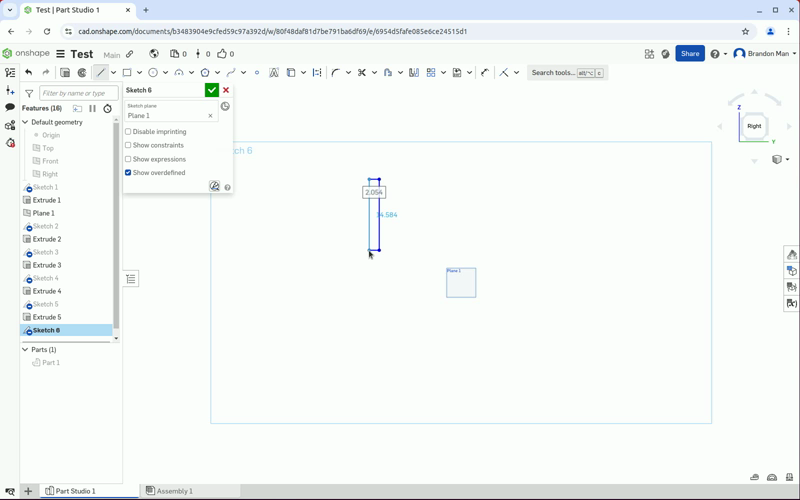
mouse_move(376, 186)
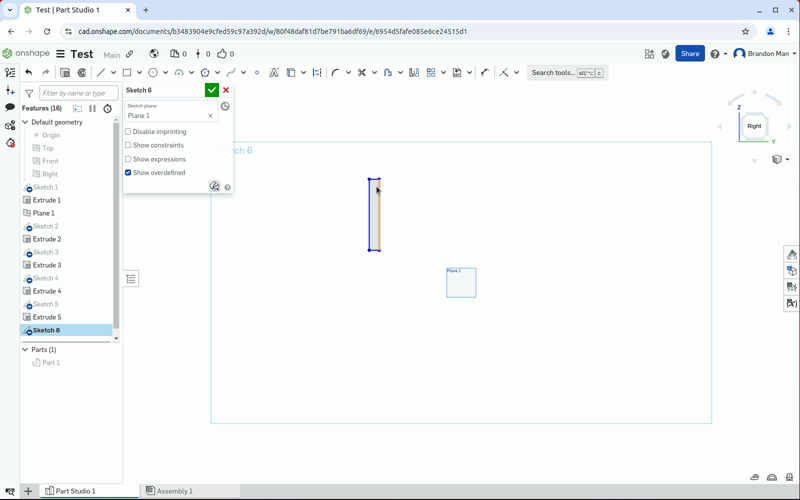
scroll(6)
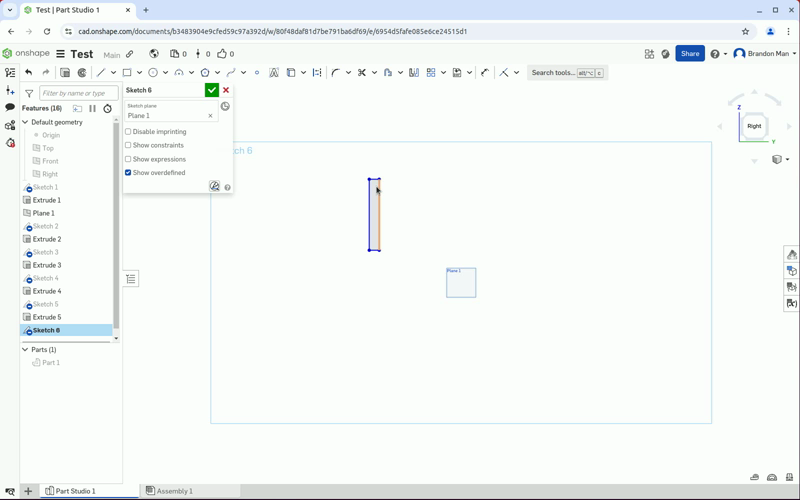
scroll(6)
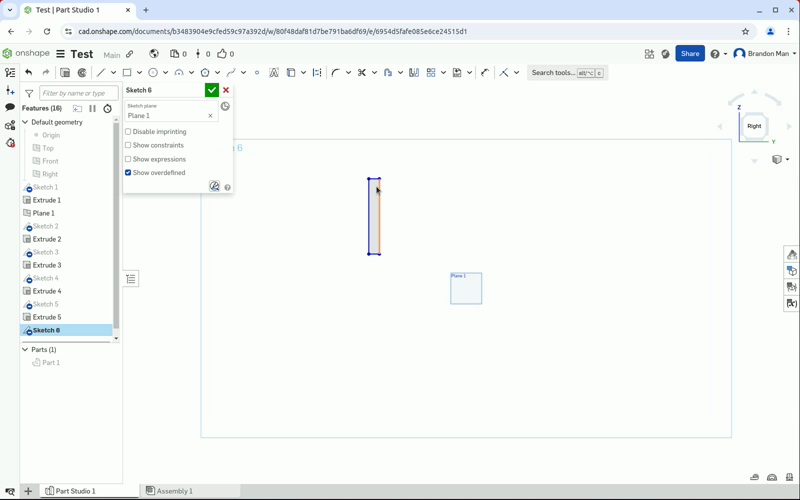
scroll(6)
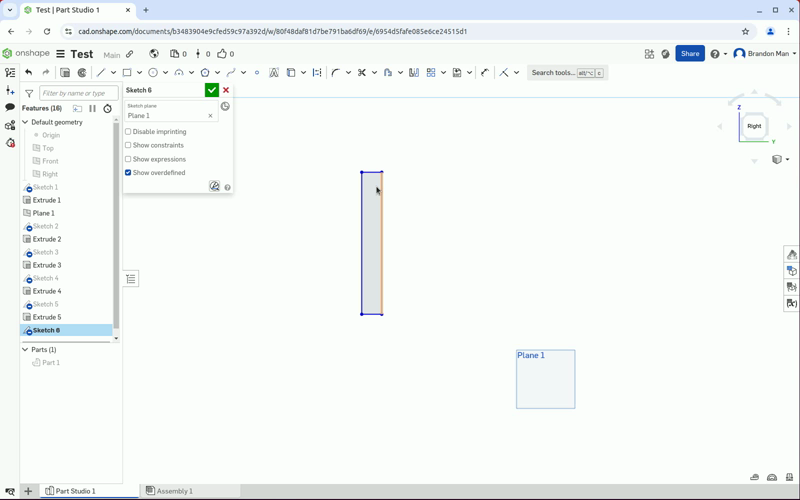
scroll(6)
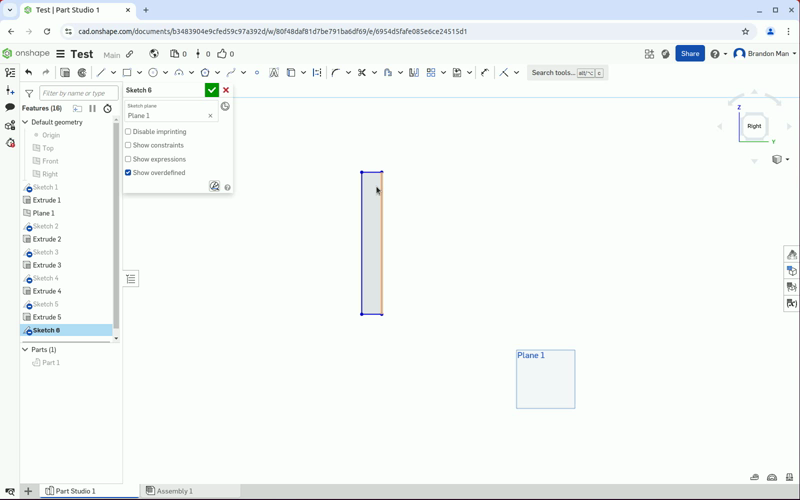
scroll(6)
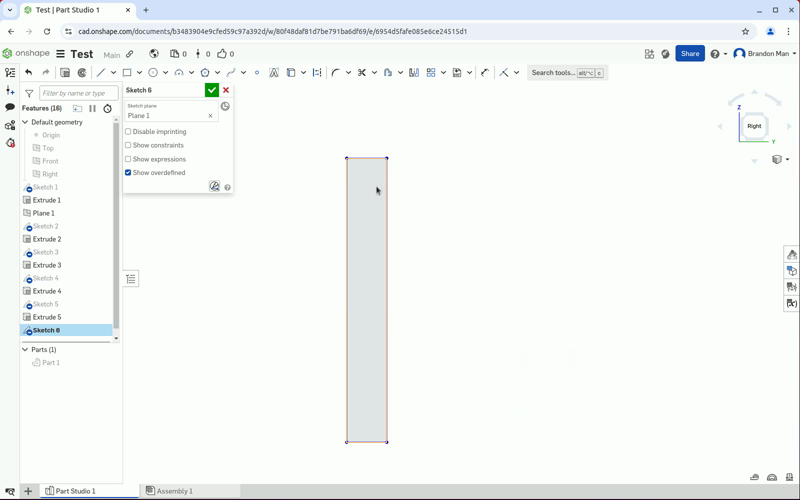
scroll(6)
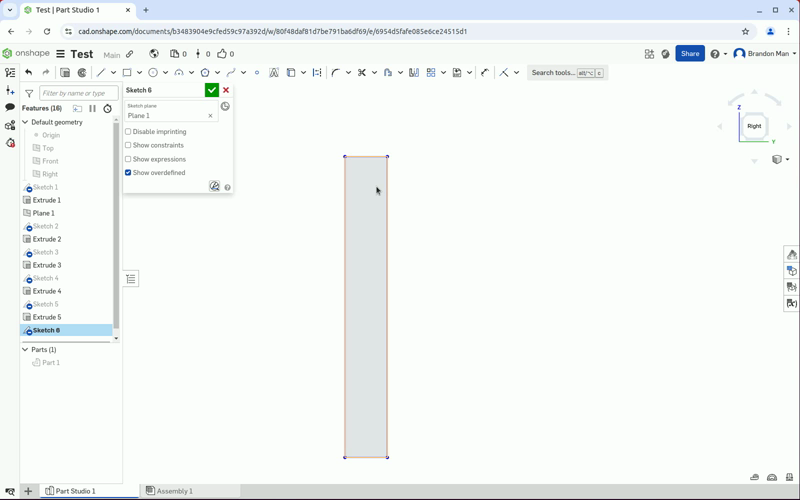
scroll(6)
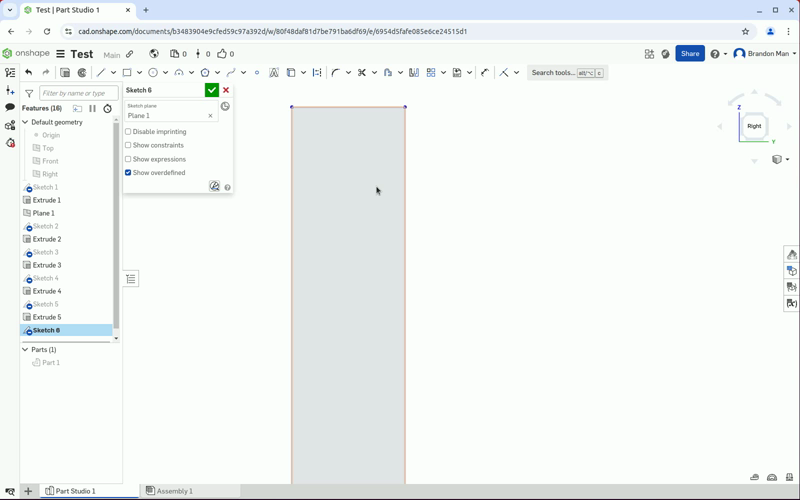
click(376, 186)
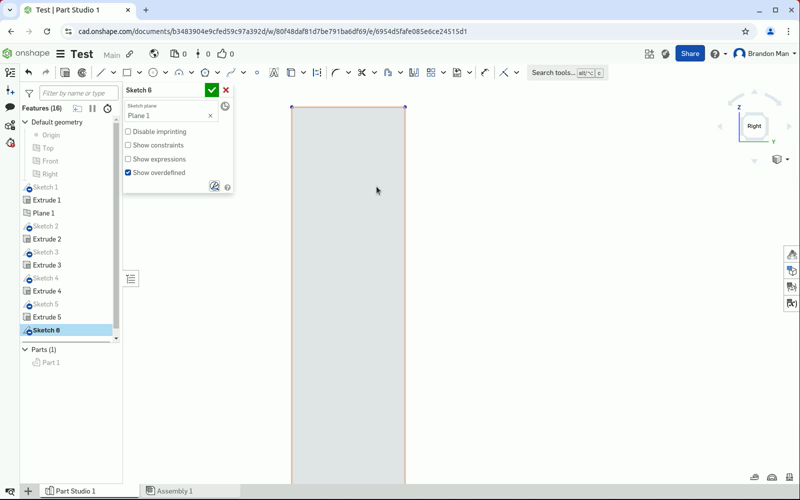
scroll(-6)
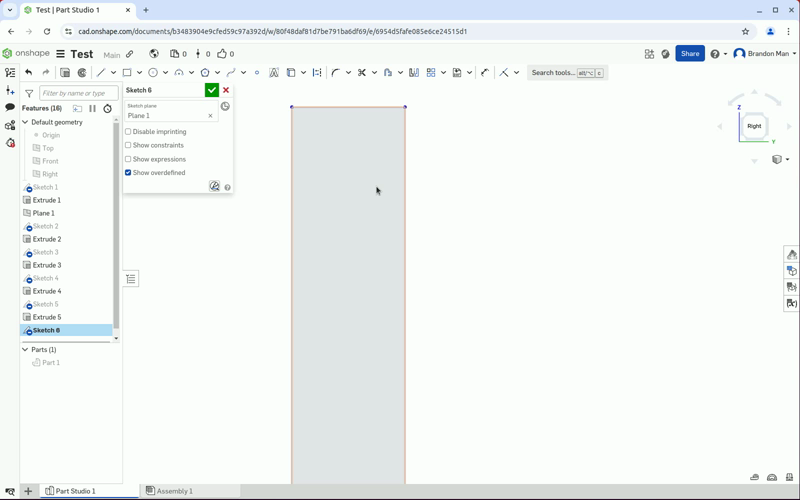
scroll(-6)
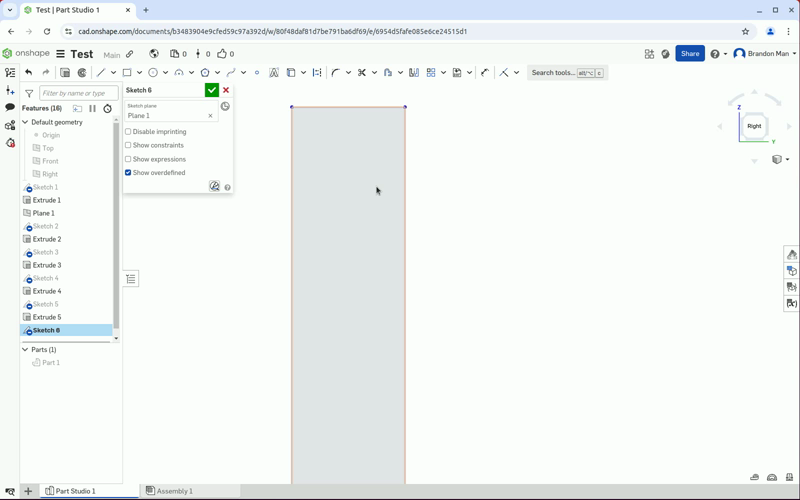
scroll(-6)
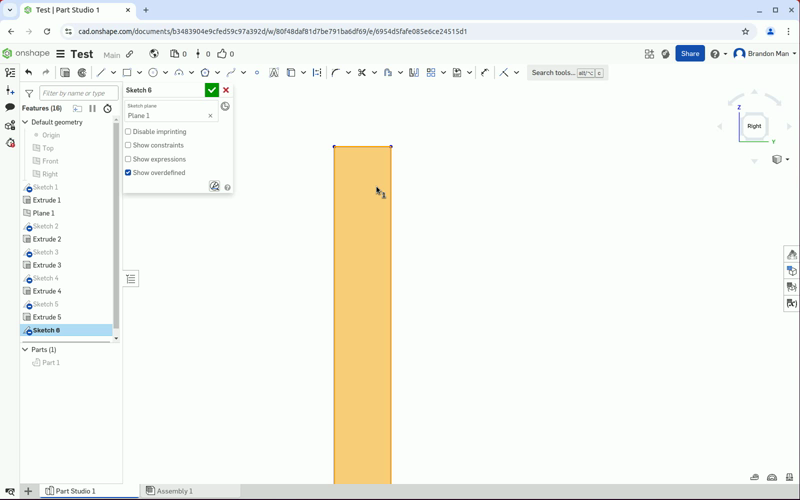
scroll(-6)
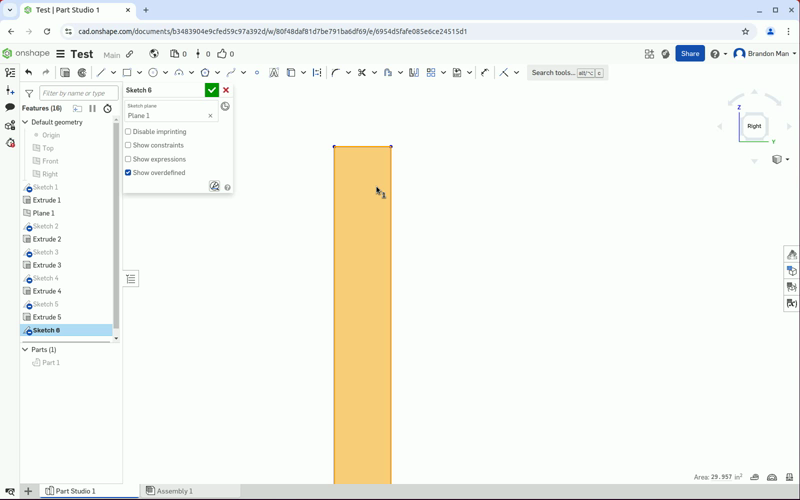
scroll(-6)
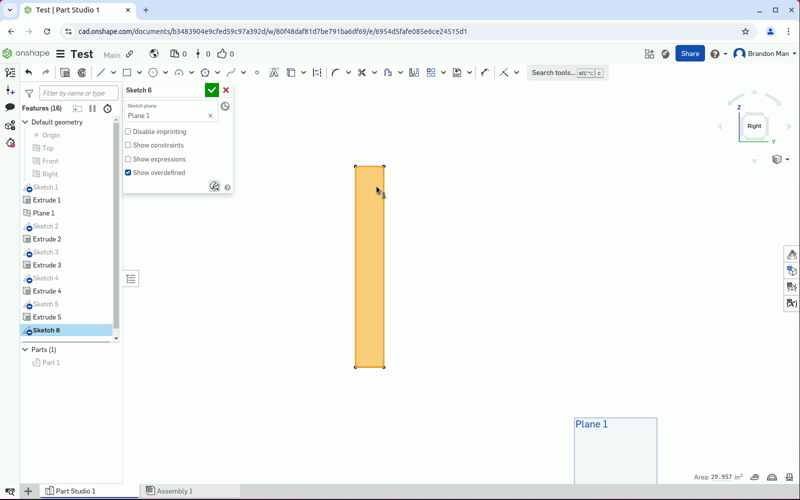
scroll(-6)
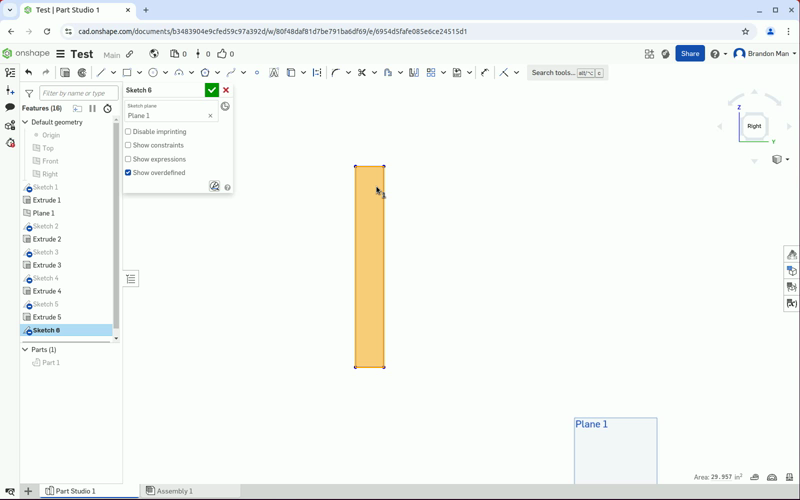
scroll(-6)
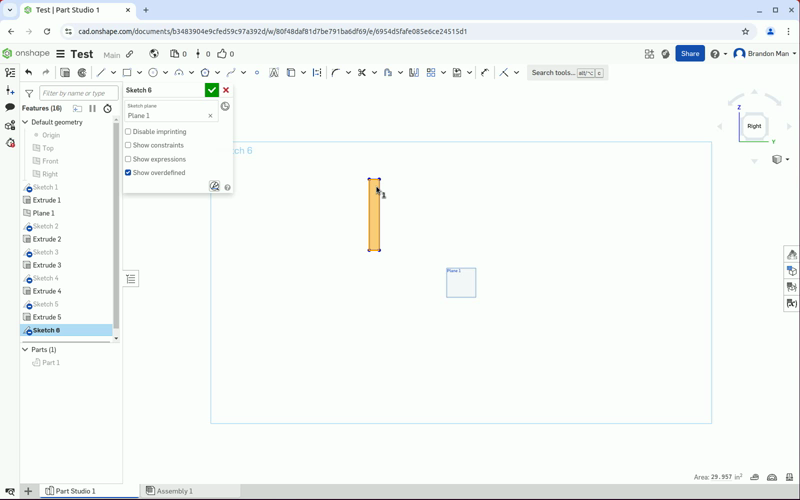
mouse_move(73, 352)
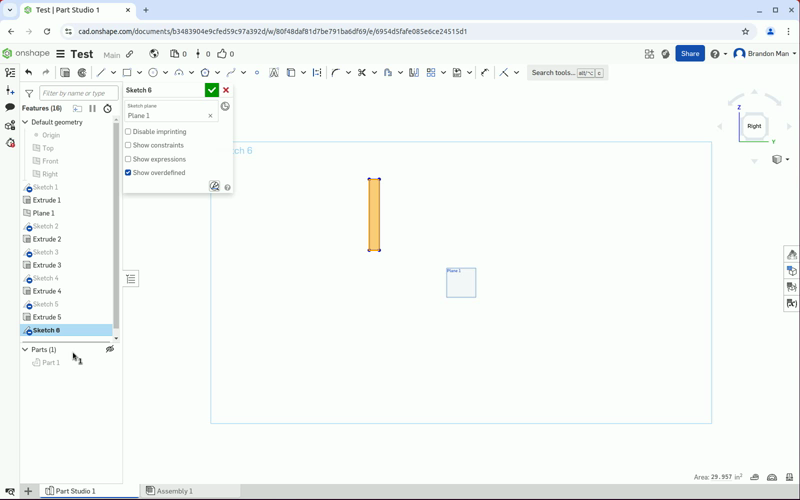
key(shift+y)
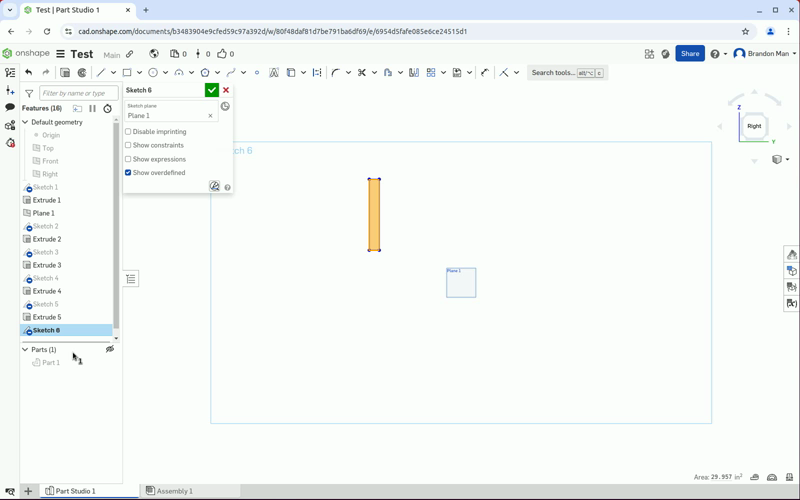
key(shift+e)
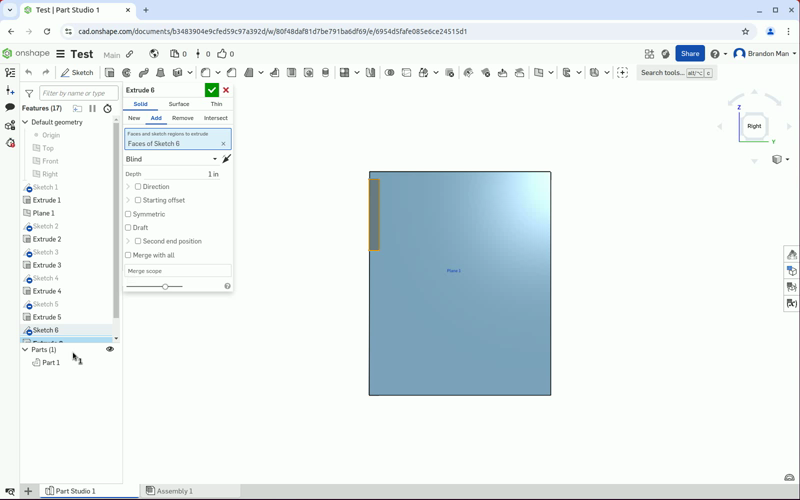
mouse_move(143, 106)
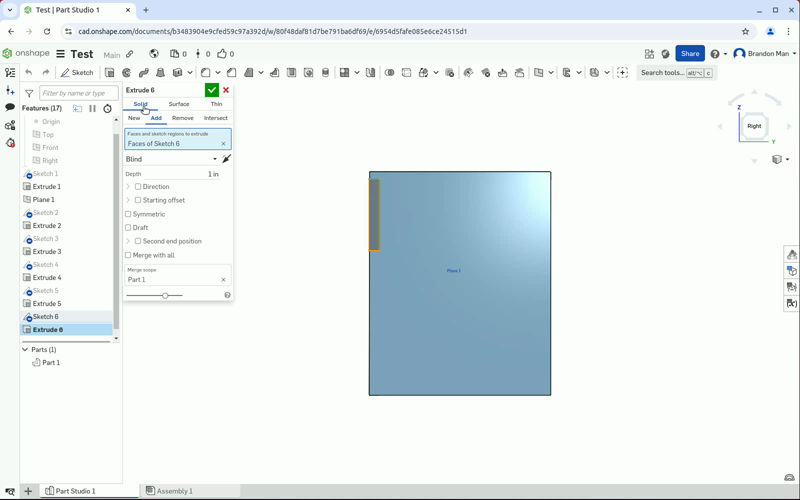
click(143, 106)
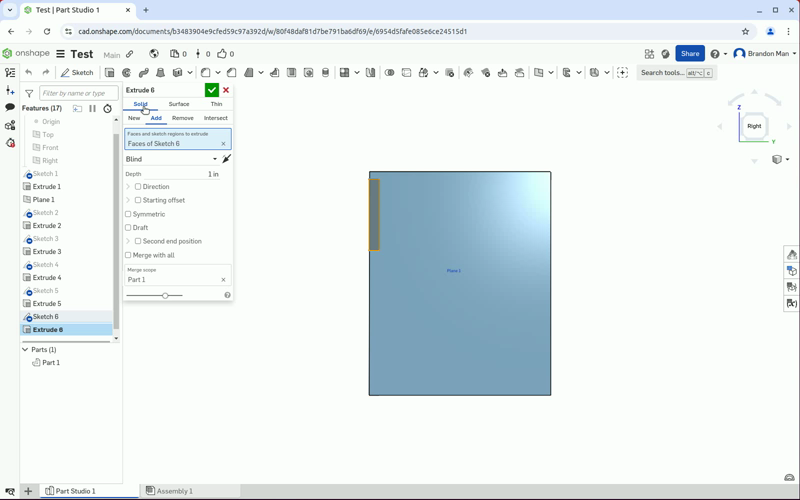
mouse_move(186, 120)
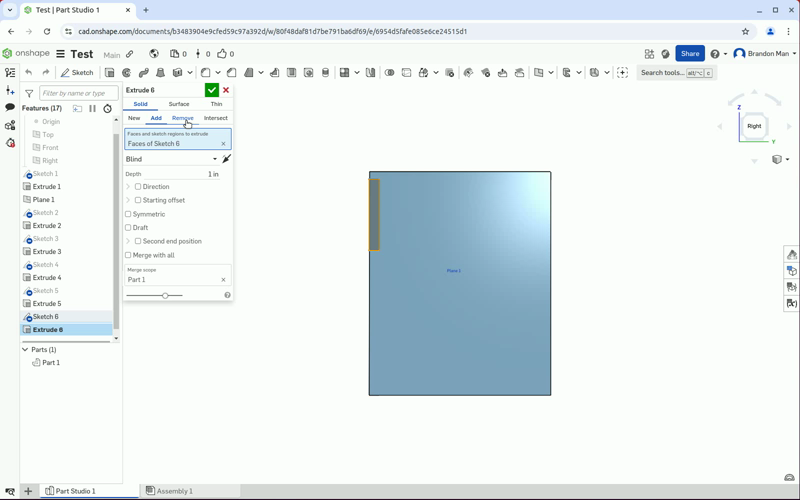
click(186, 120)
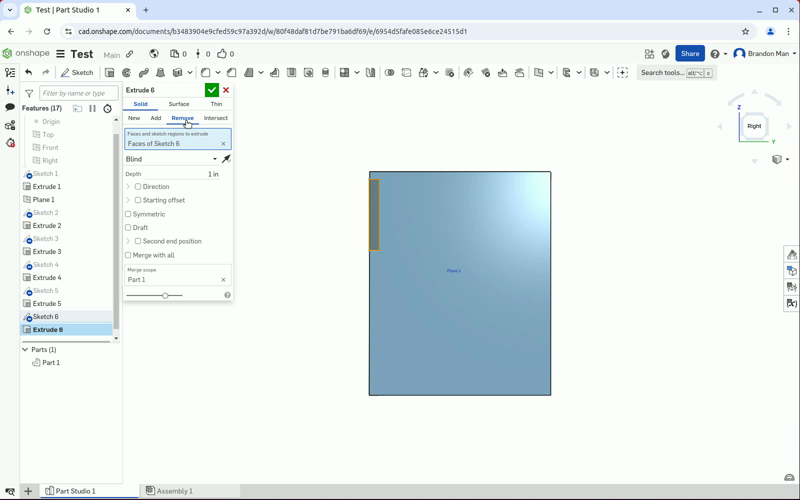
key(tab, 4)
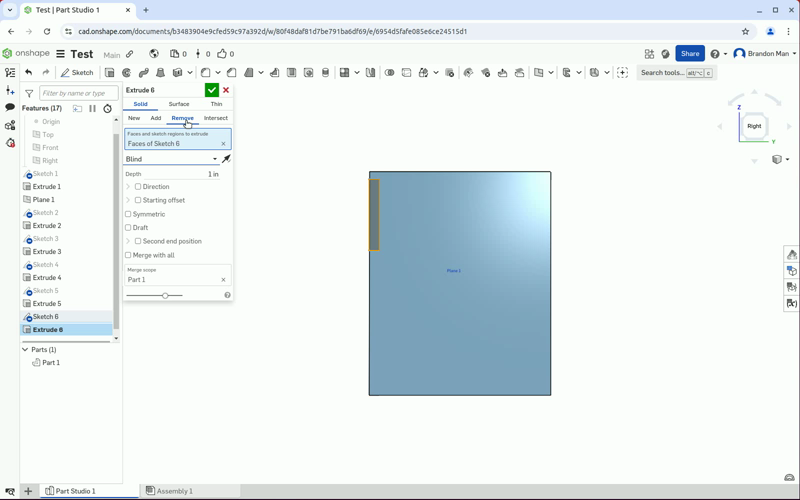
text(0.722)
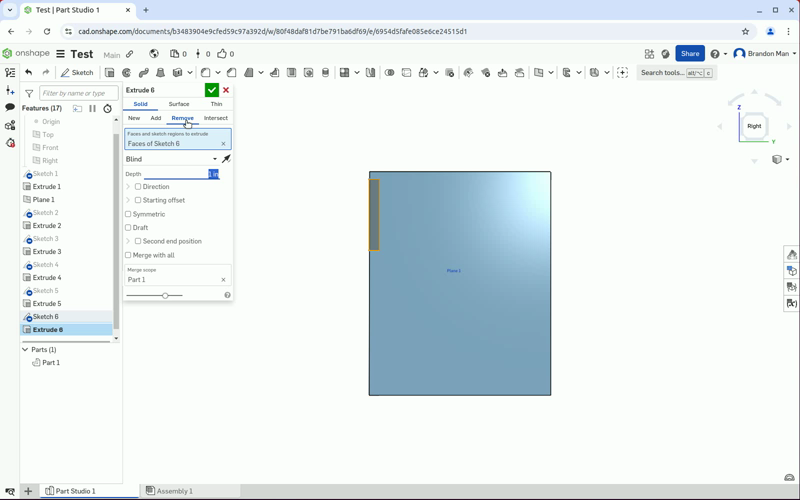
key(tab, 6)
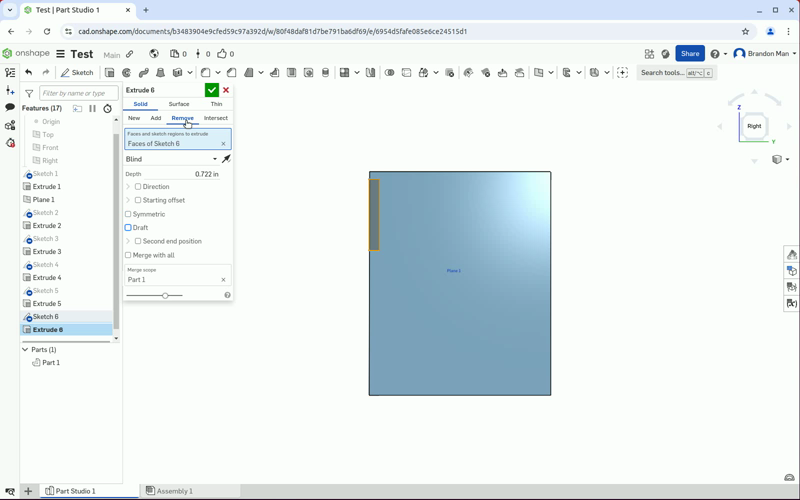
key(space)
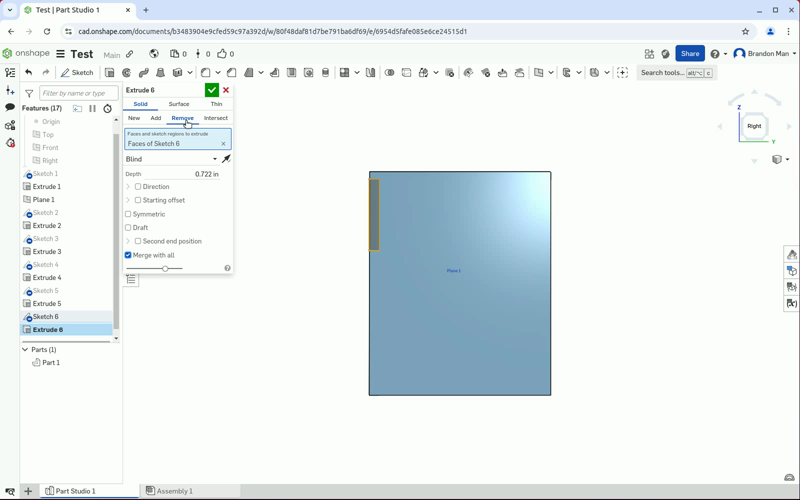
key(enter)
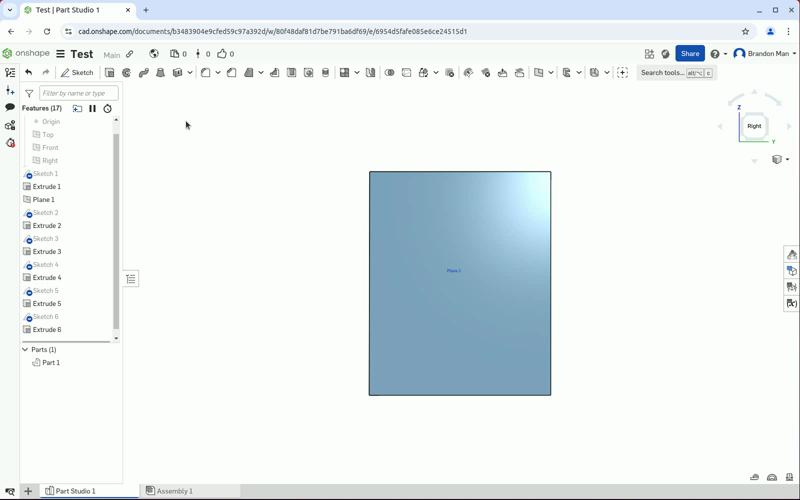
key(shift+h)
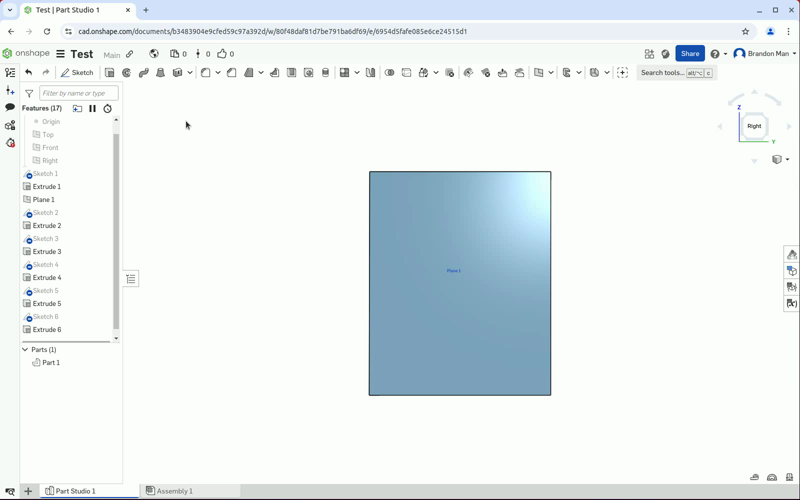
key(shift+h)
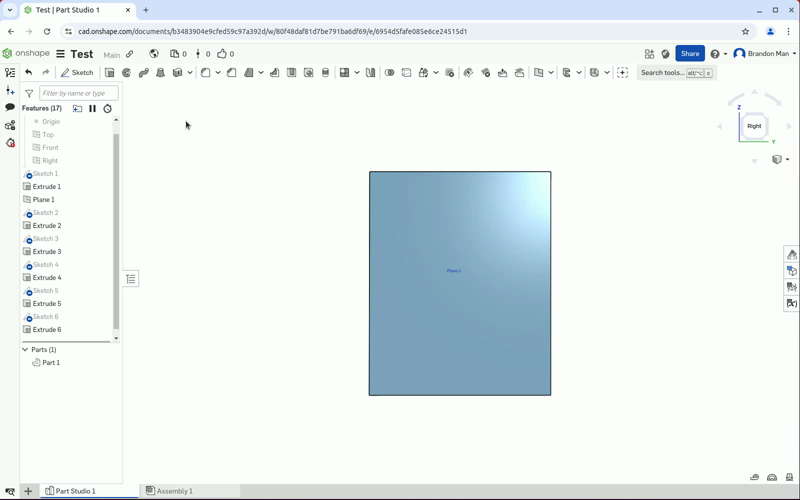
mouse_move(69, 176)
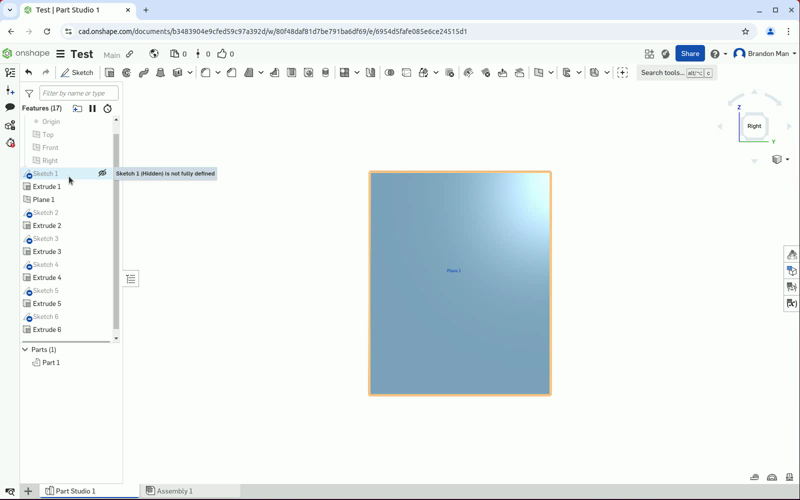
click(69, 176)
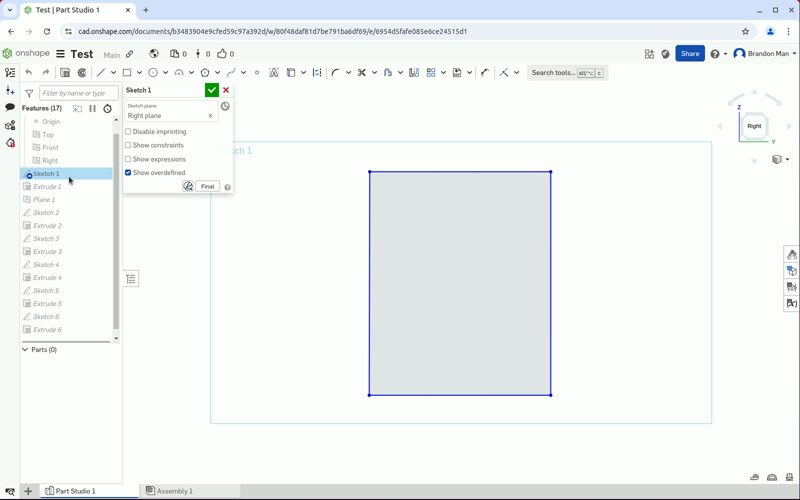
mouse_move(229, 92)
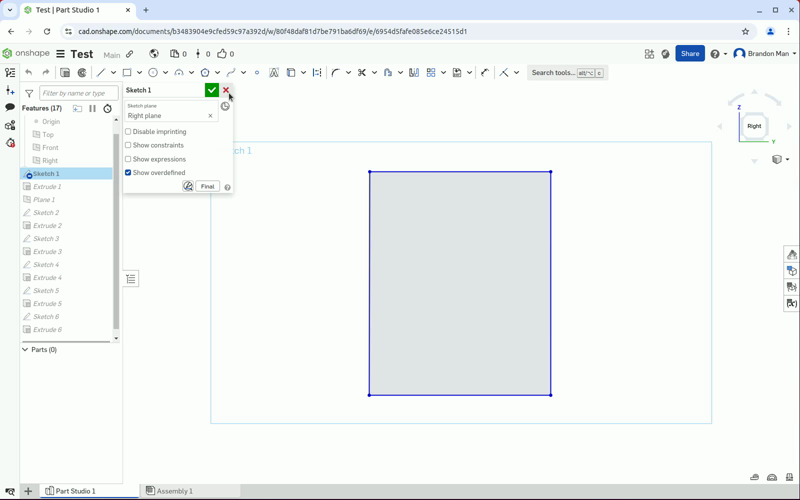
click(229, 92)
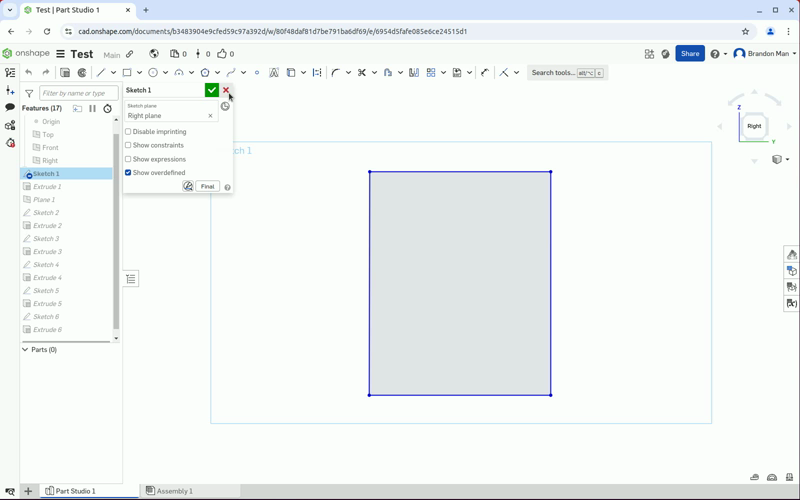
key(shift+s)
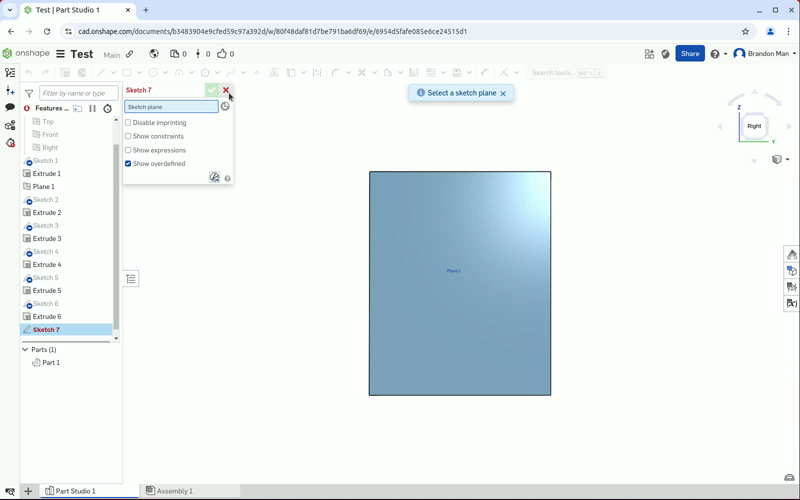
mouse_move(69, 189)
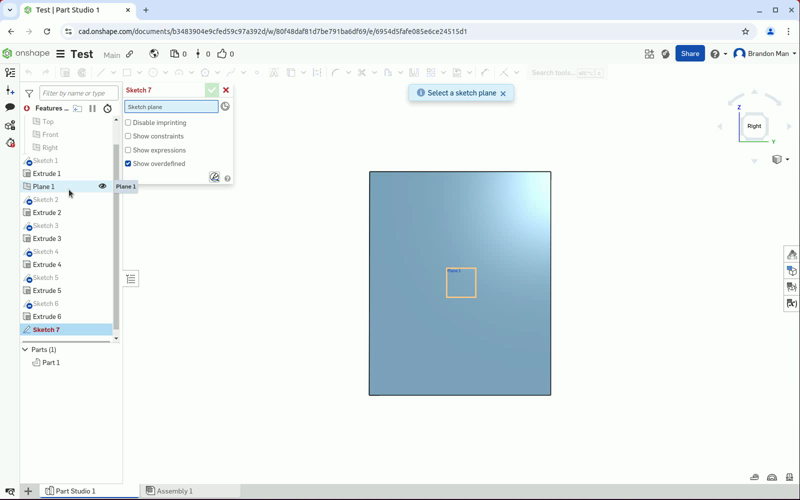
click(69, 189)
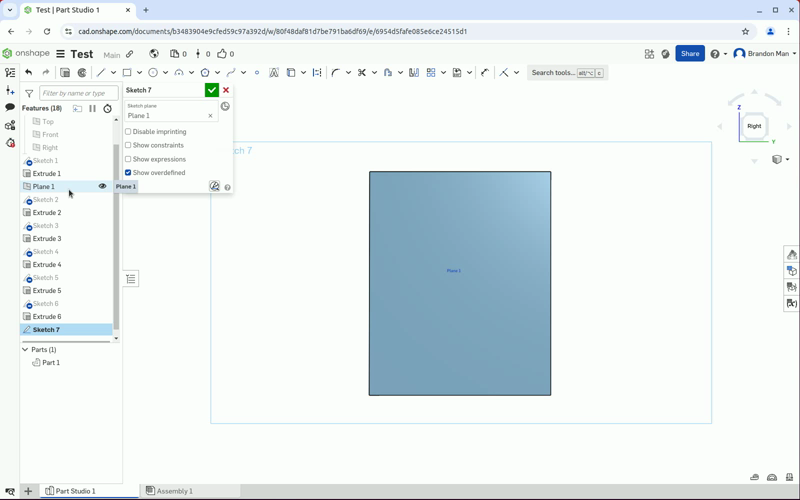
mouse_move(73, 352)
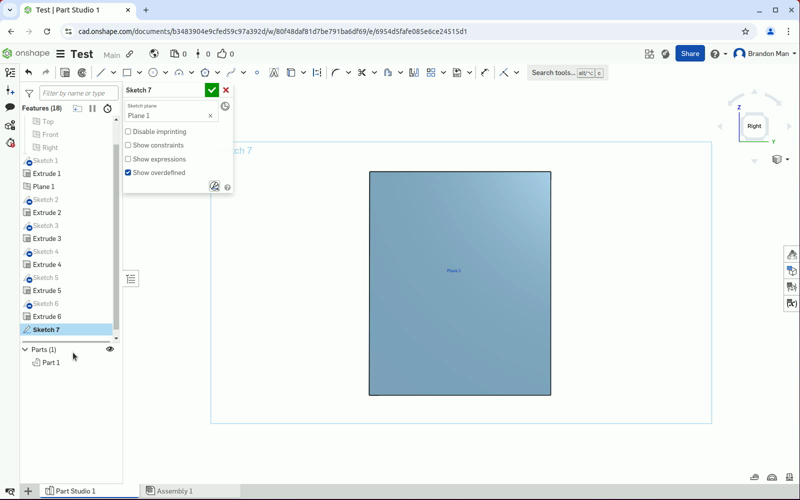
key(y)
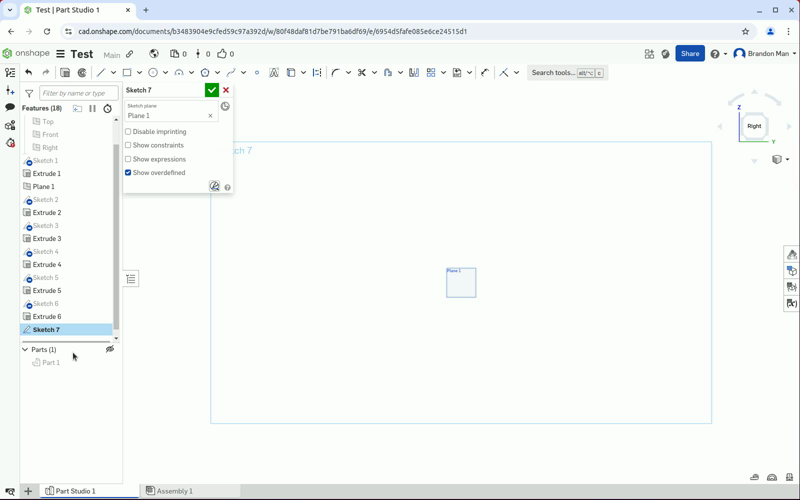
key(l)
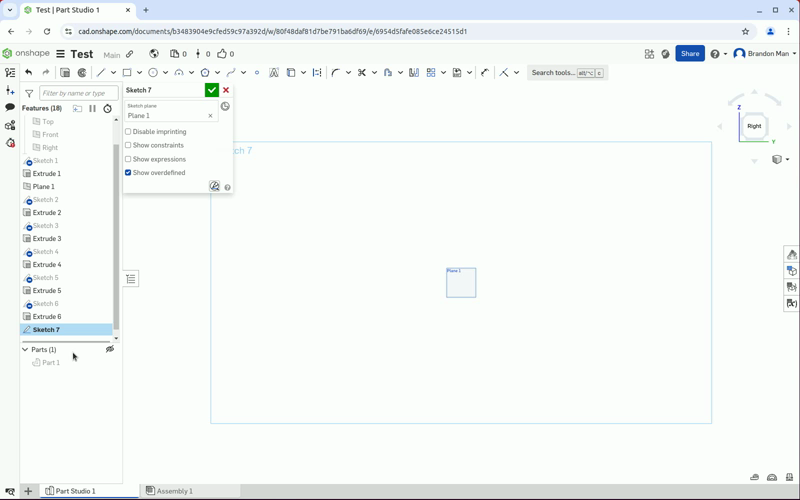
key_down(shift)
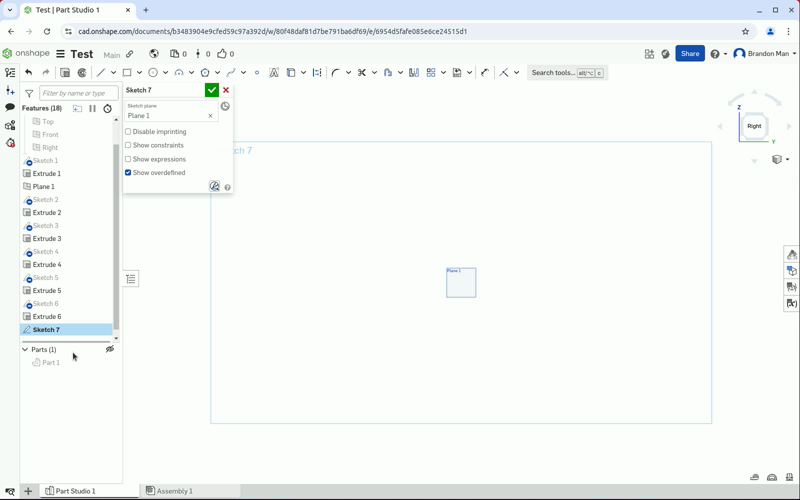
mouse_move(378, 259)
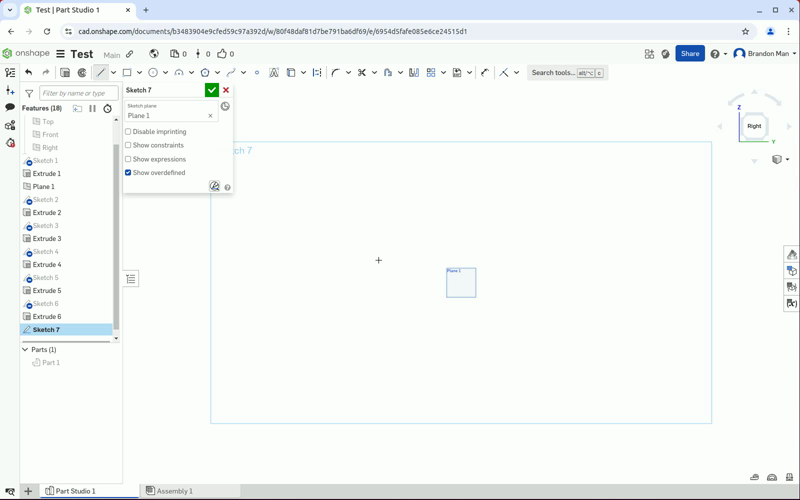
click(378, 259)
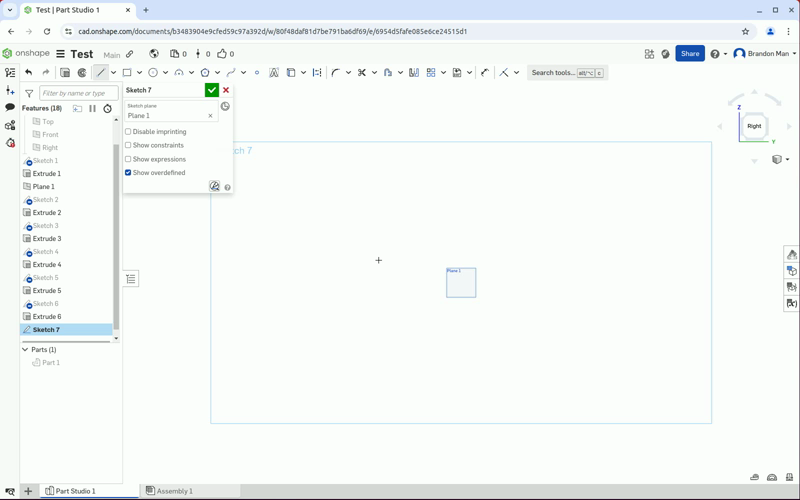
key_up(shift)
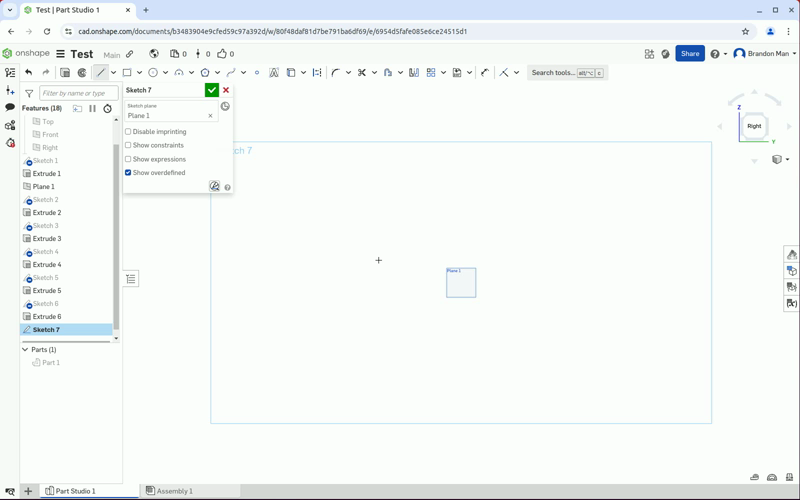
key_down(shift)
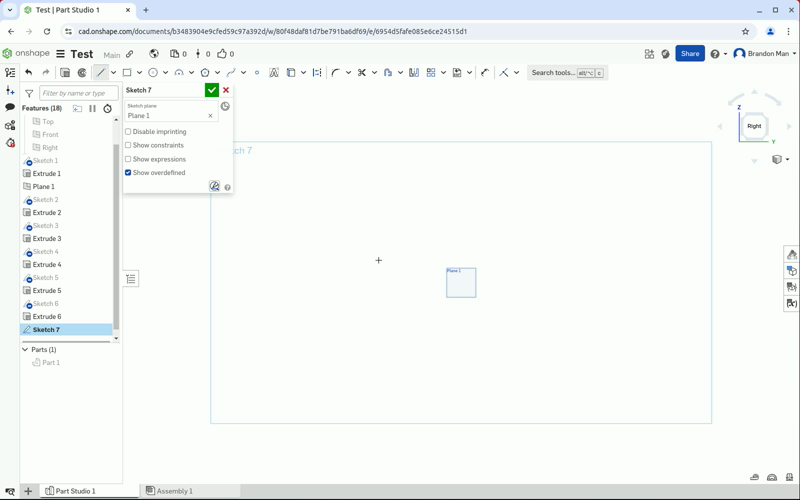
mouse_move(551, 259)
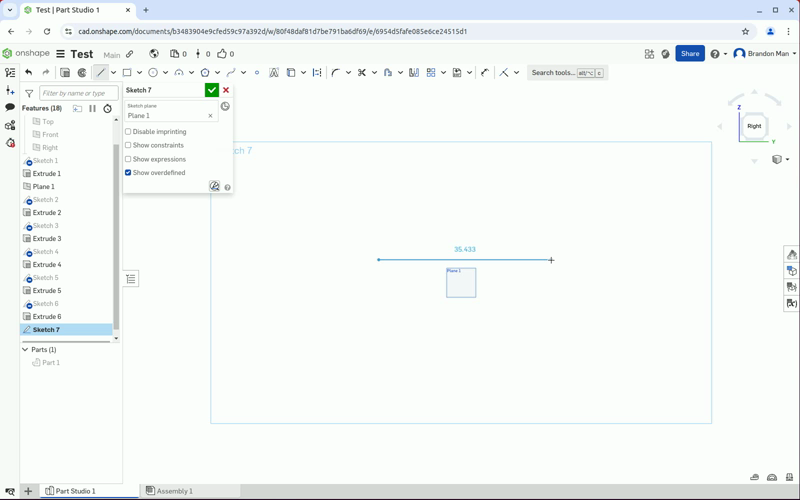
click(551, 259)
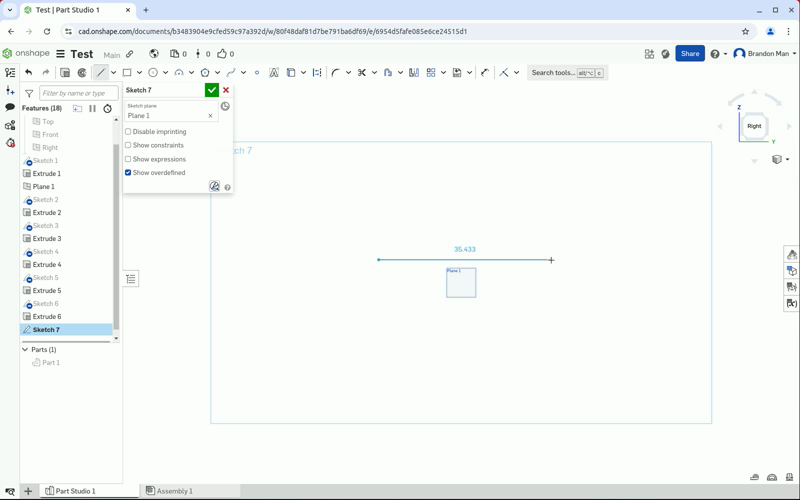
key_up(shift)
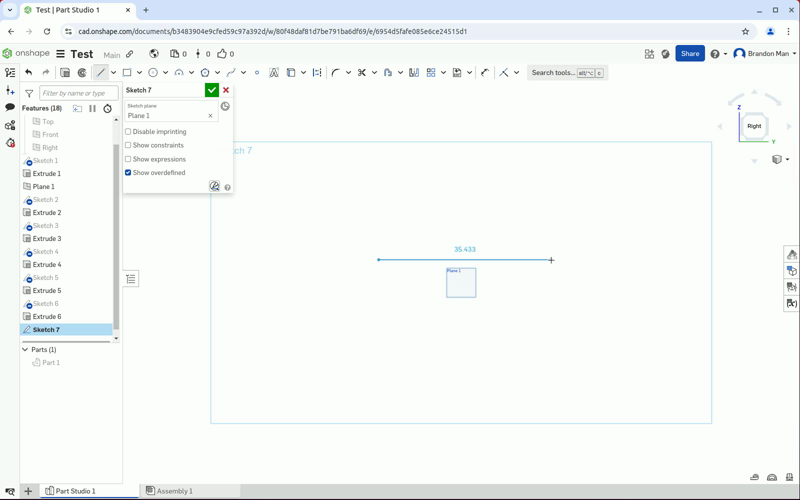
key_down(shift)
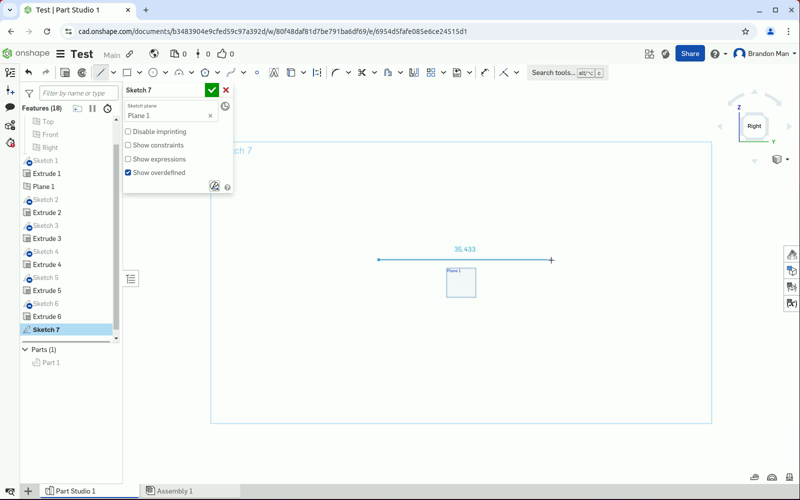
mouse_move(581, 259)
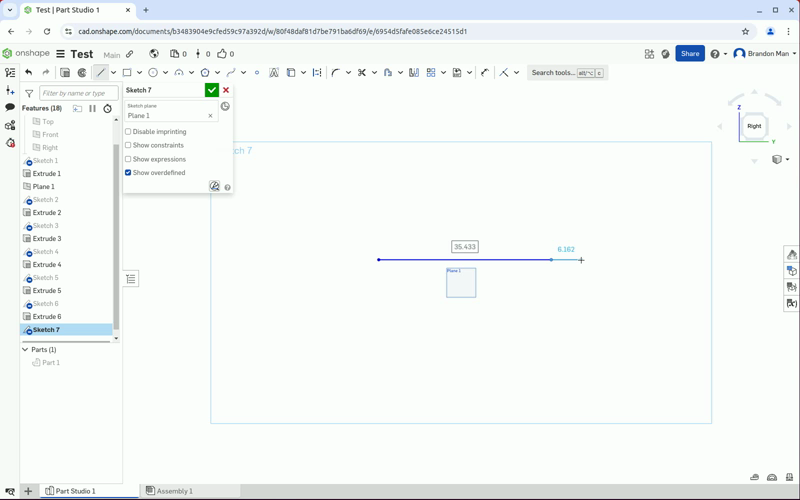
mouse_move(551, 250)
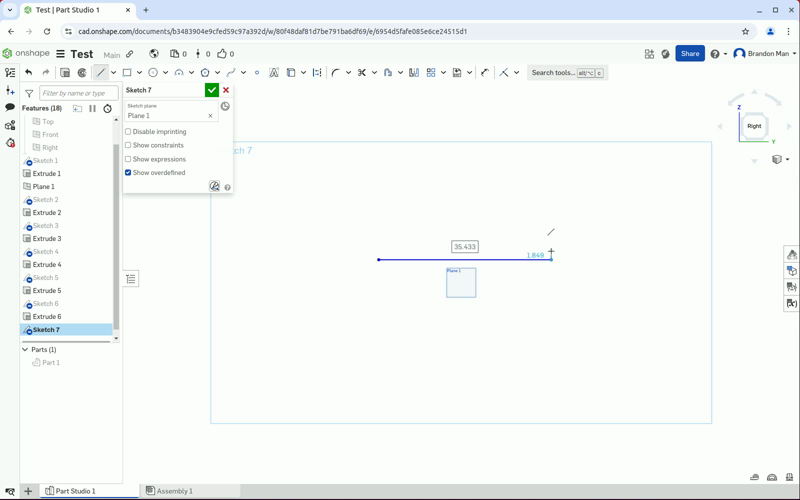
click(551, 250)
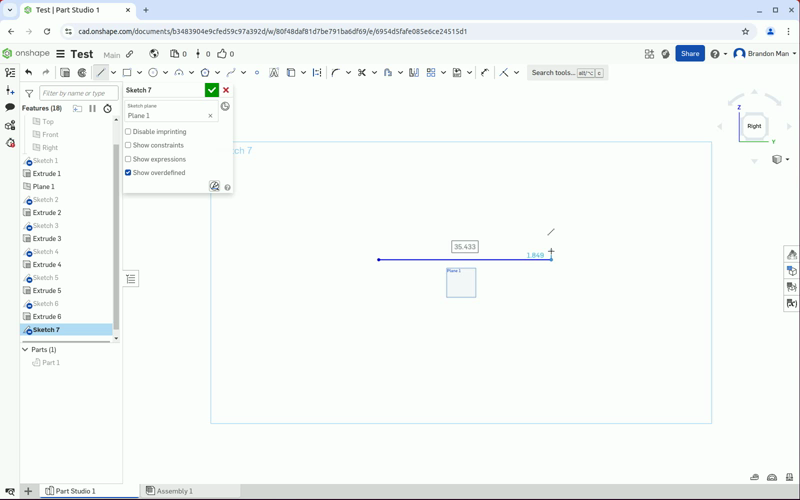
key_up(shift)
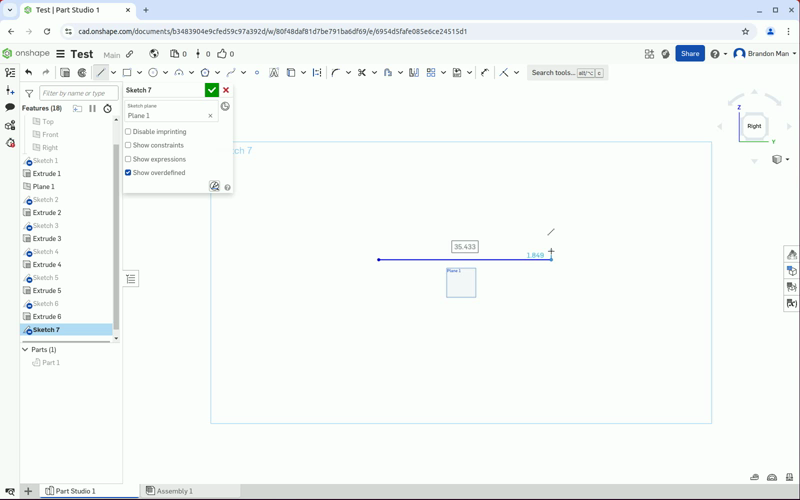
key_down(shift)
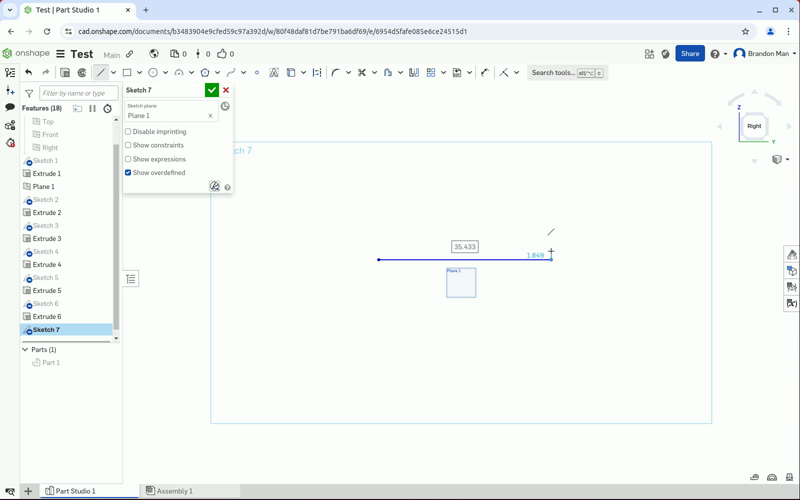
mouse_move(378, 250)
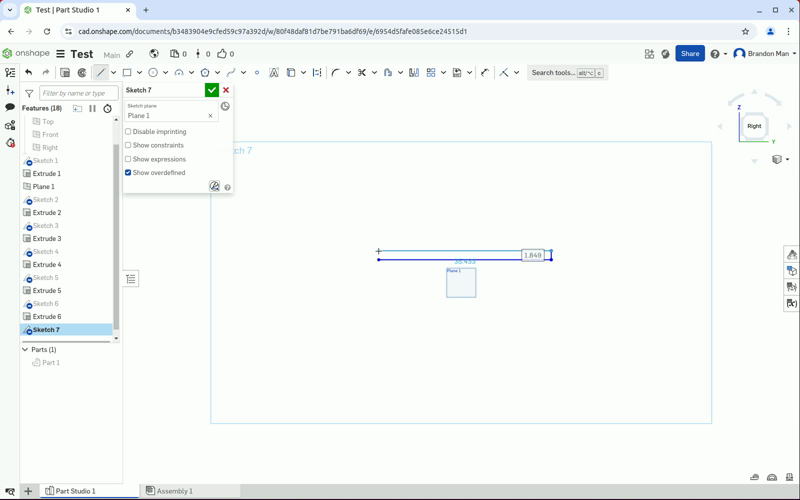
click(378, 250)
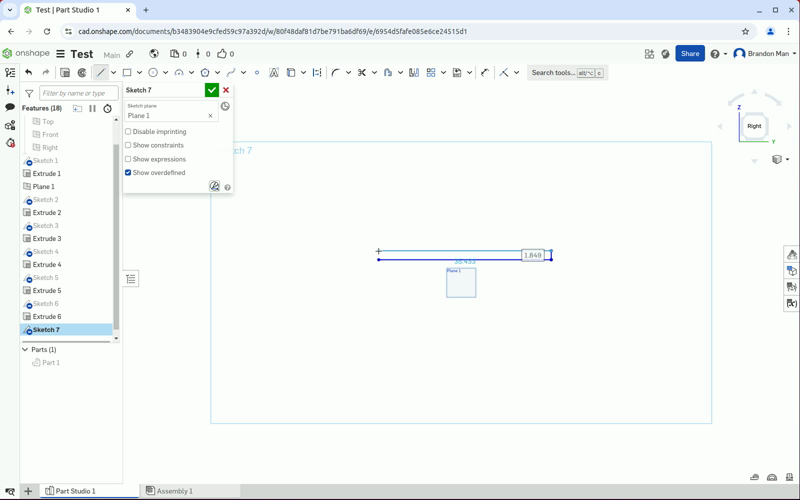
key_up(shift)
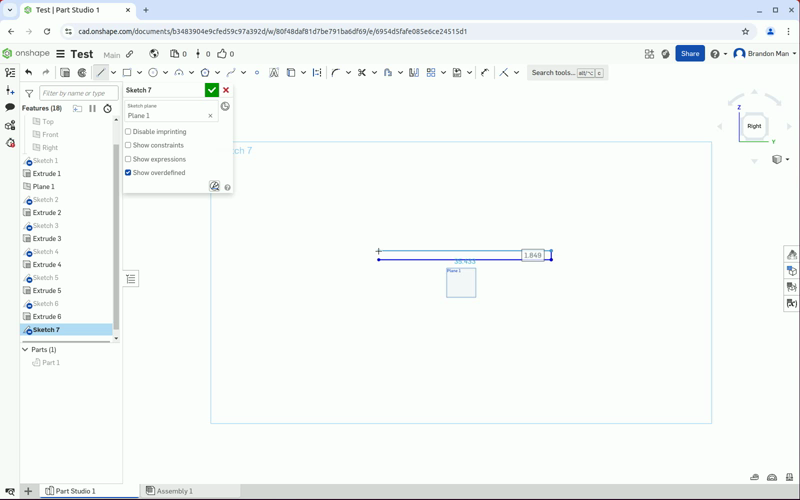
mouse_move(408, 250)
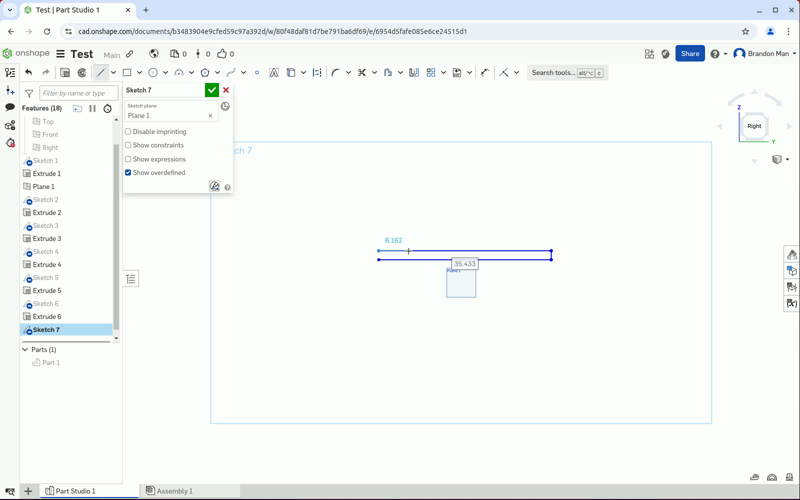
key_down(shift)
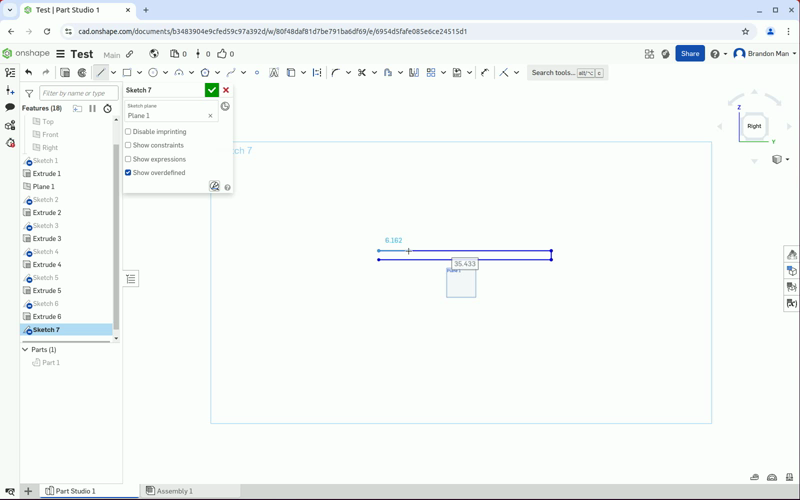
mouse_move(378, 259)
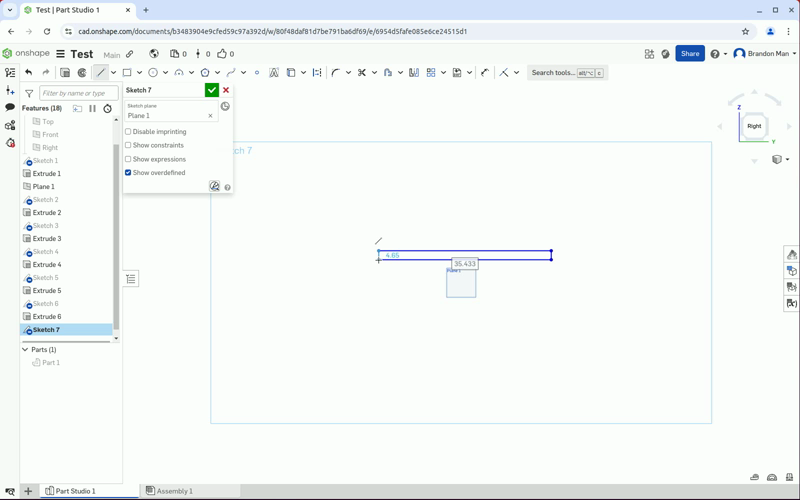
key_up(shift)
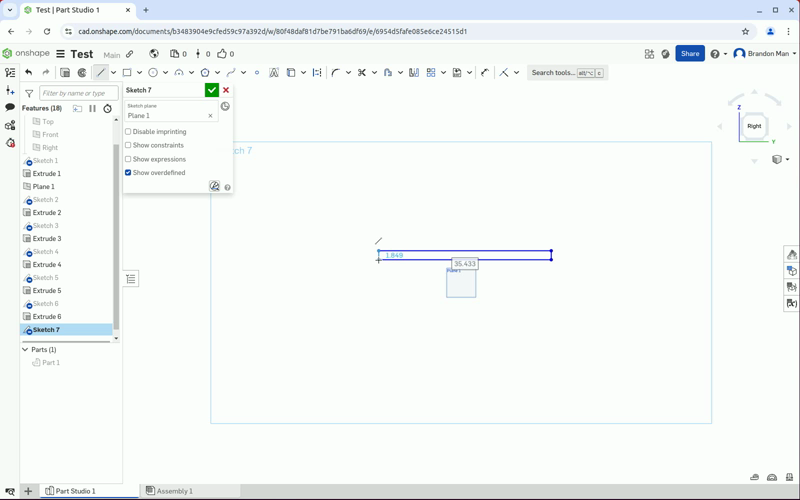
click(378, 259)
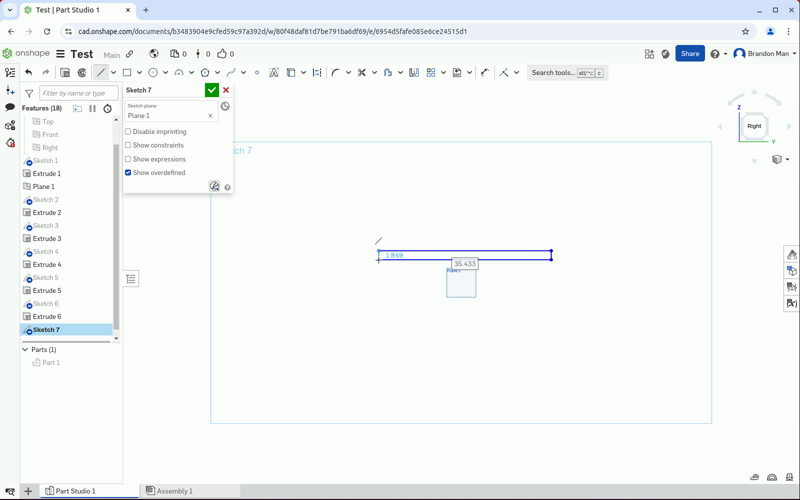
key(esc)
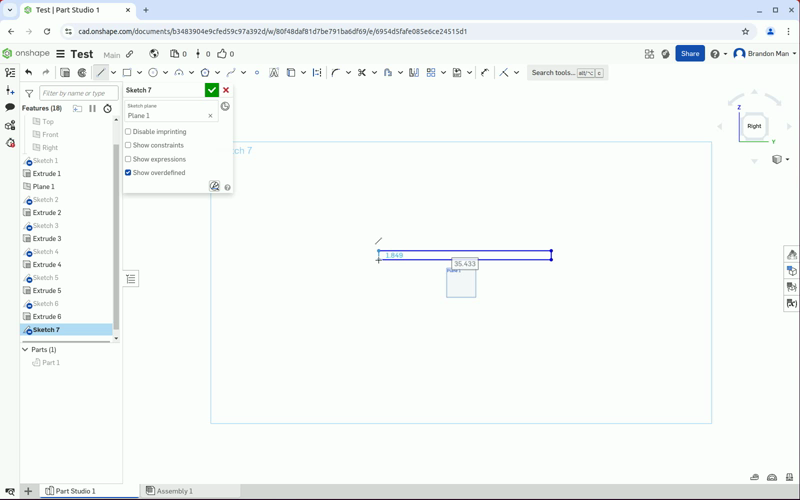
mouse_move(451, 255)
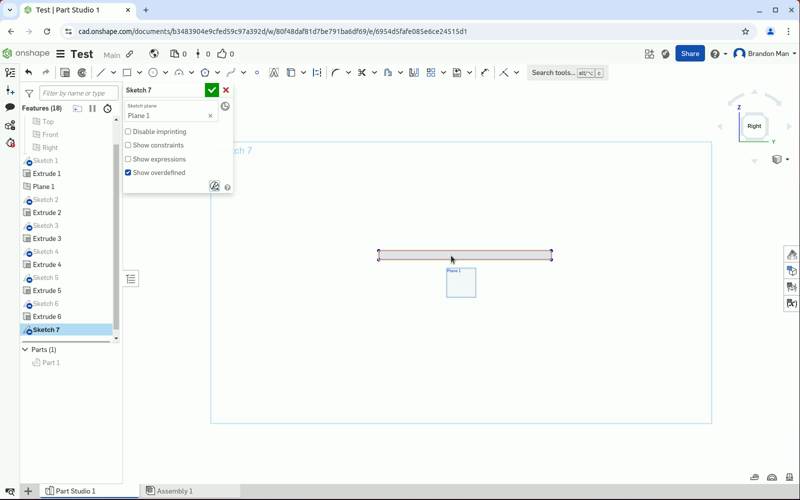
scroll(6)
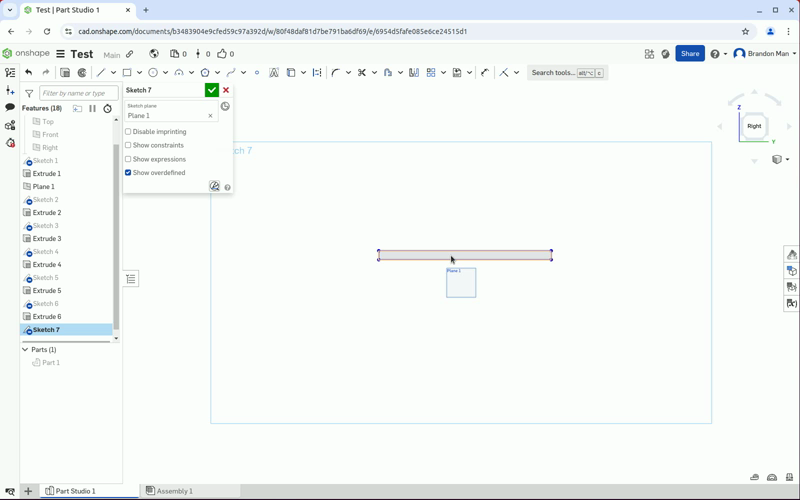
scroll(6)
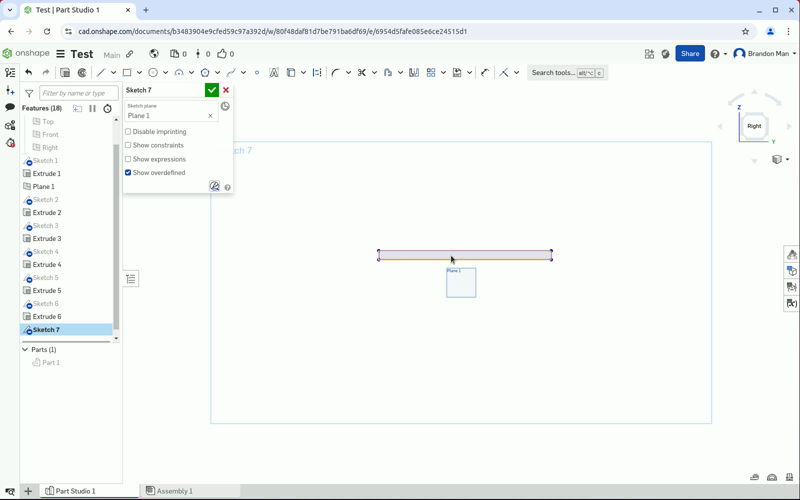
scroll(6)
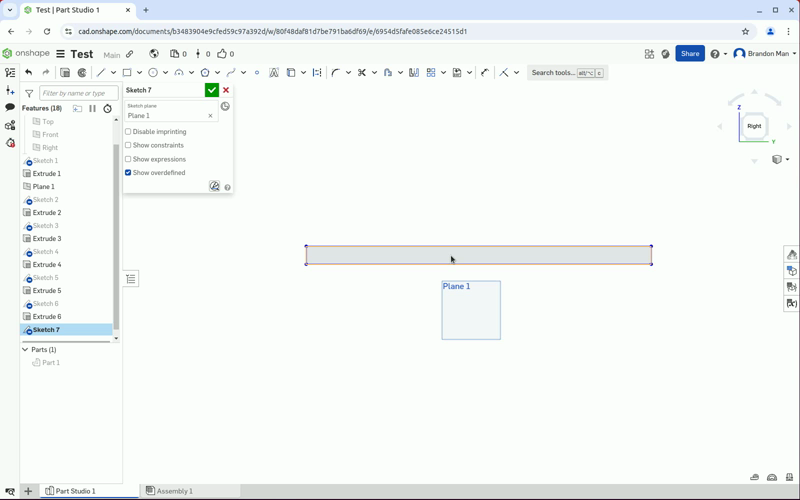
scroll(6)
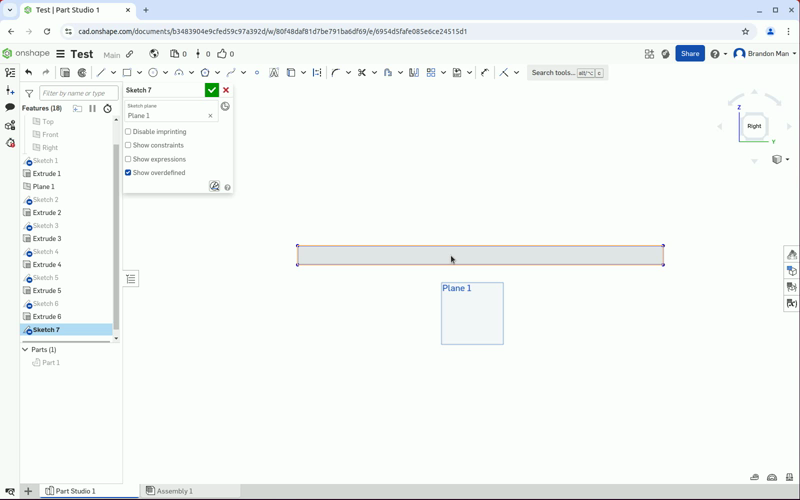
scroll(6)
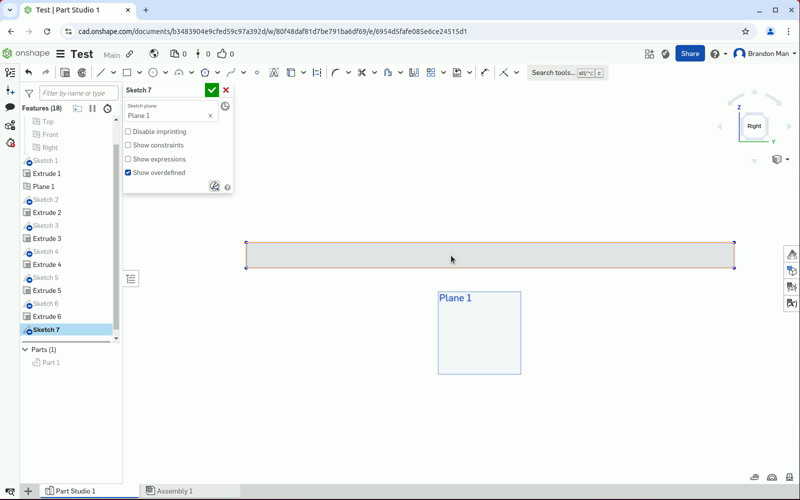
scroll(6)
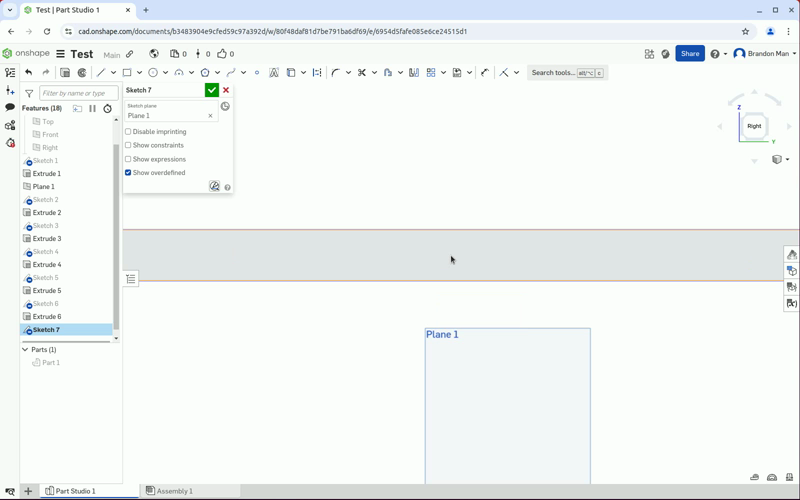
scroll(6)
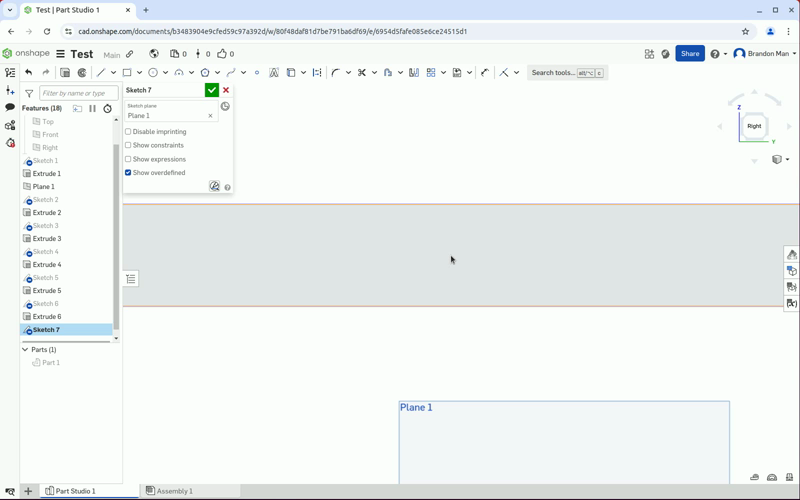
click(451, 255)
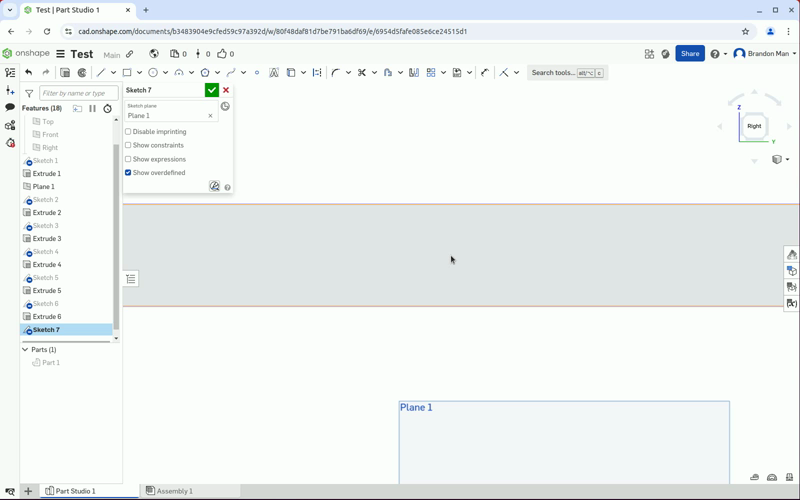
scroll(-6)
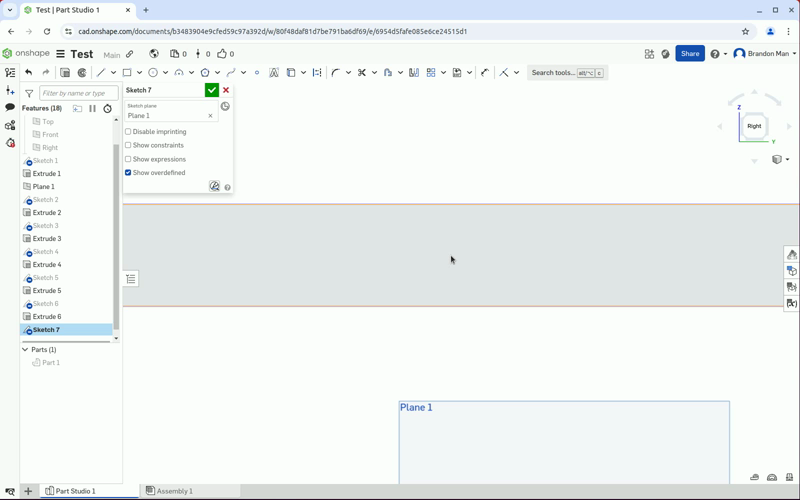
scroll(-6)
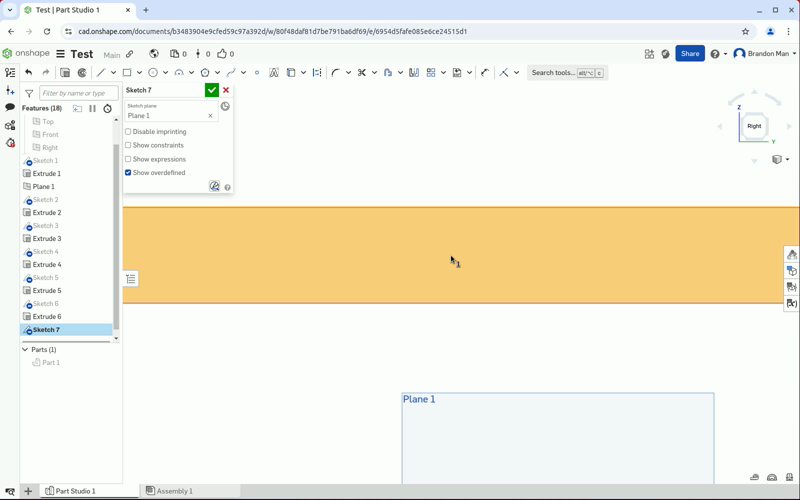
scroll(-6)
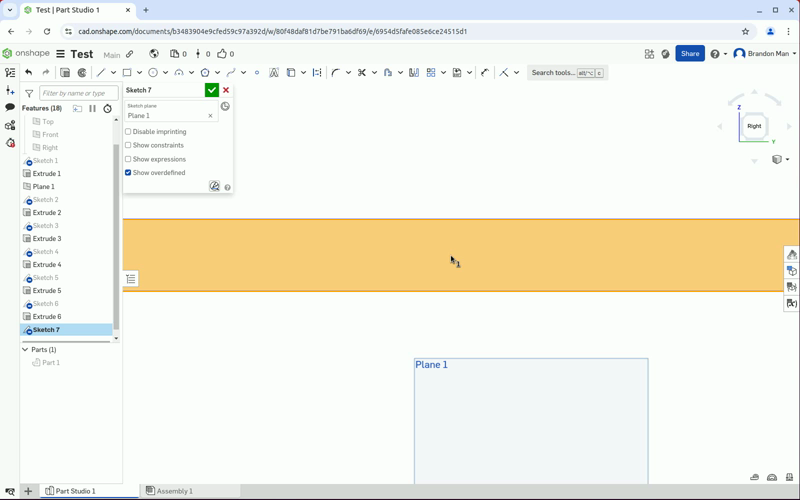
scroll(-6)
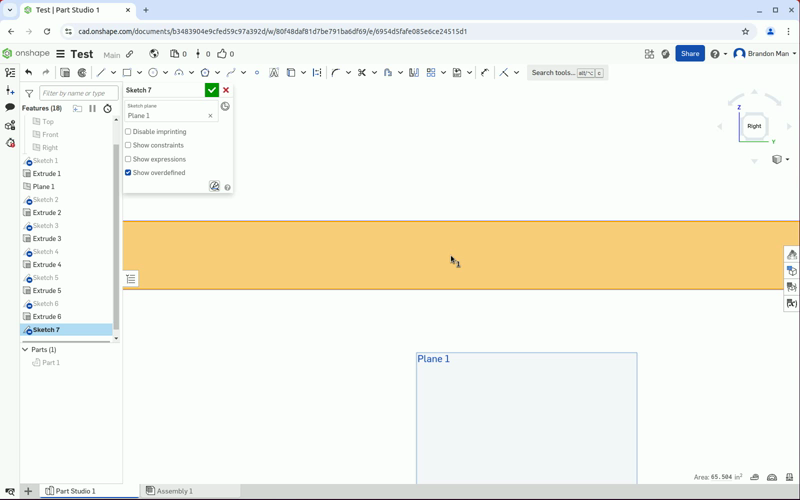
scroll(-6)
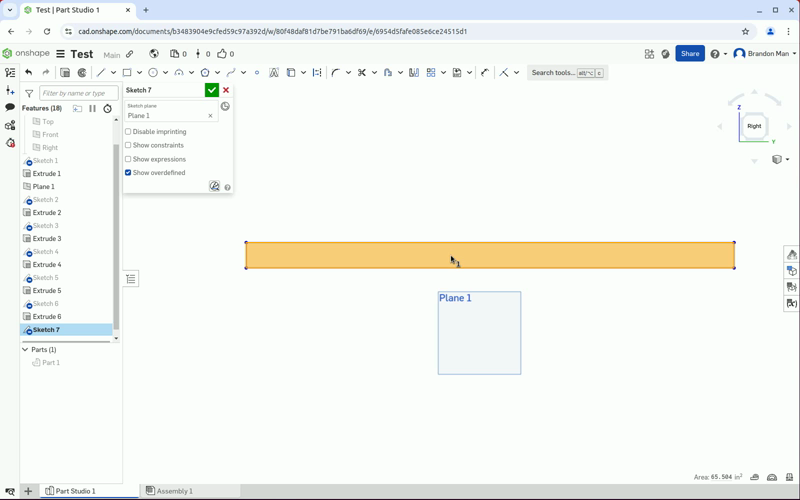
scroll(-6)
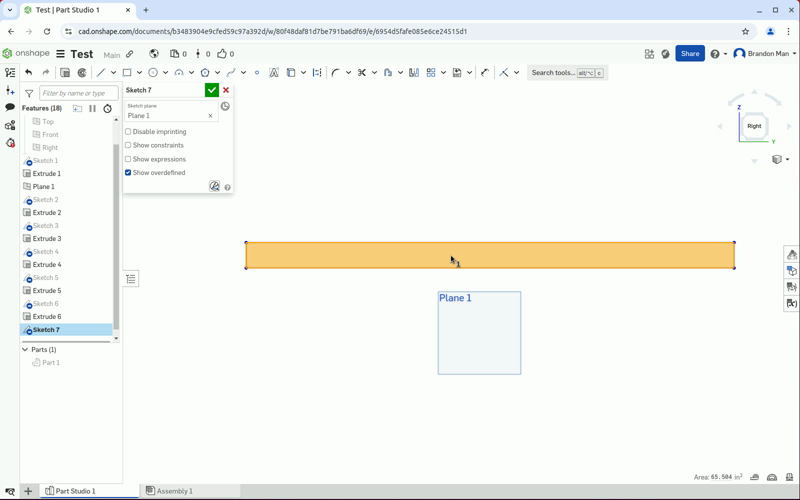
scroll(-6)
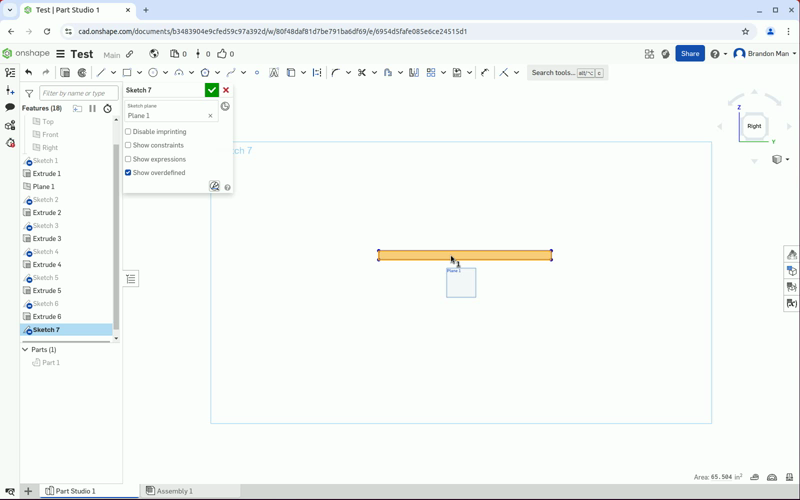
mouse_move(73, 352)
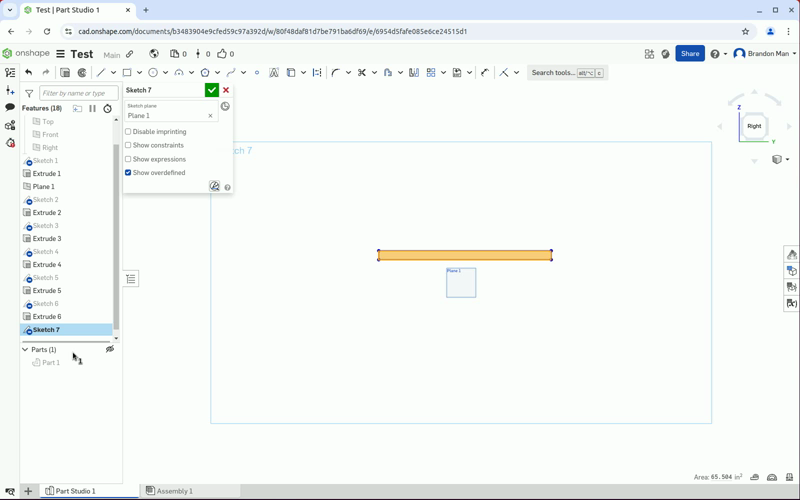
key(shift+y)
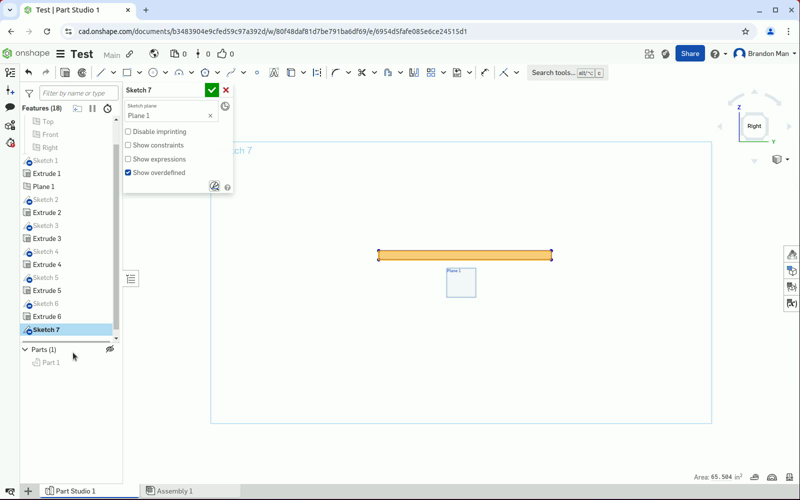
key(shift+e)
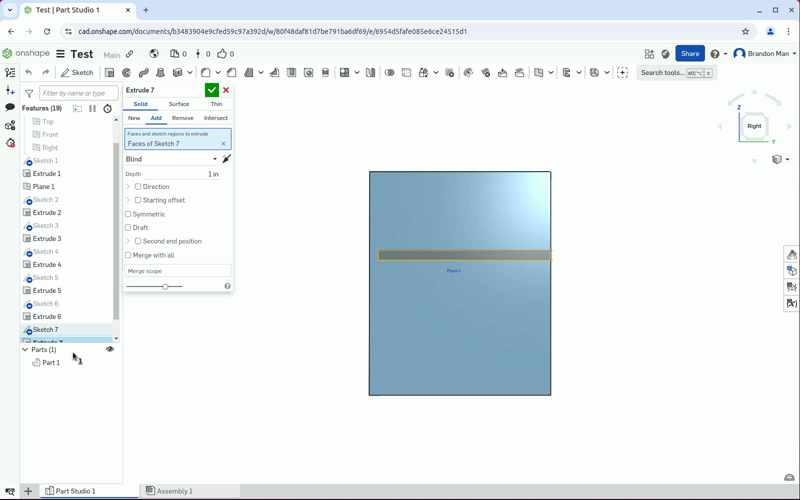
mouse_move(143, 106)
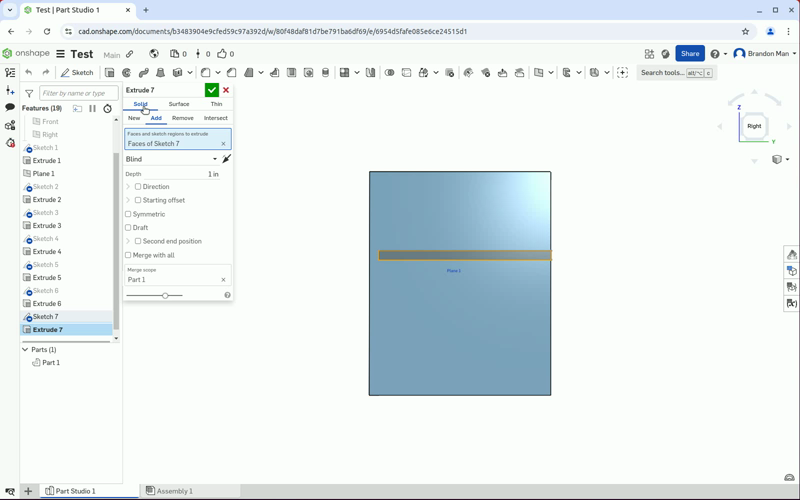
click(143, 106)
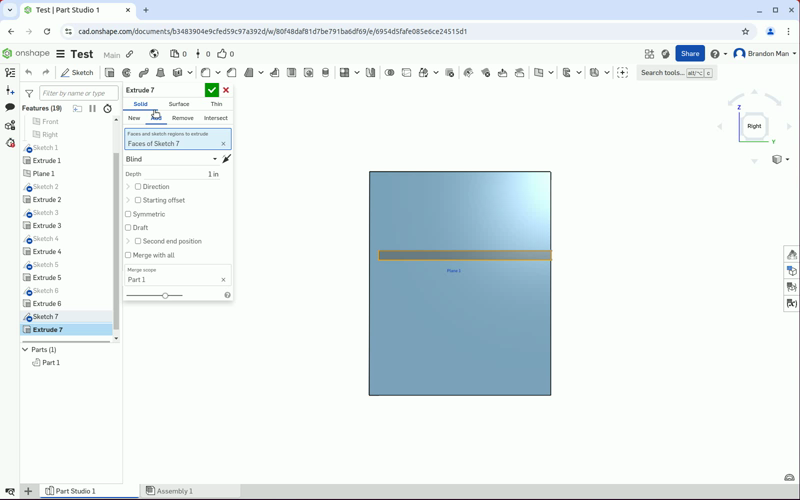
mouse_move(186, 120)
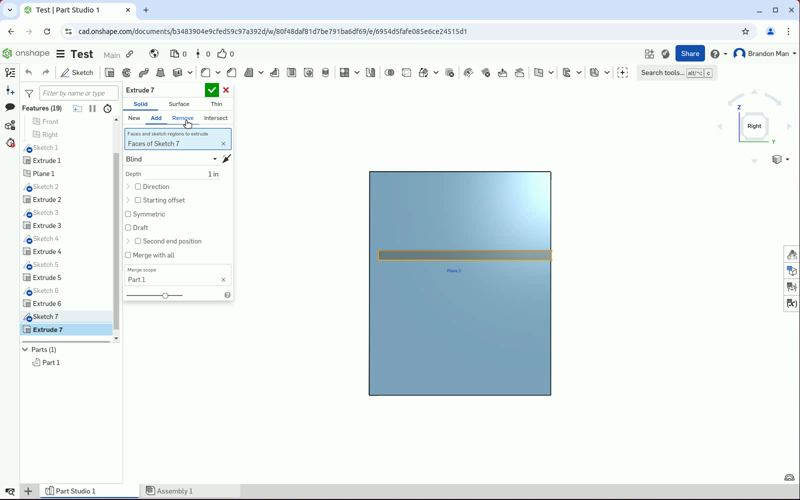
click(186, 120)
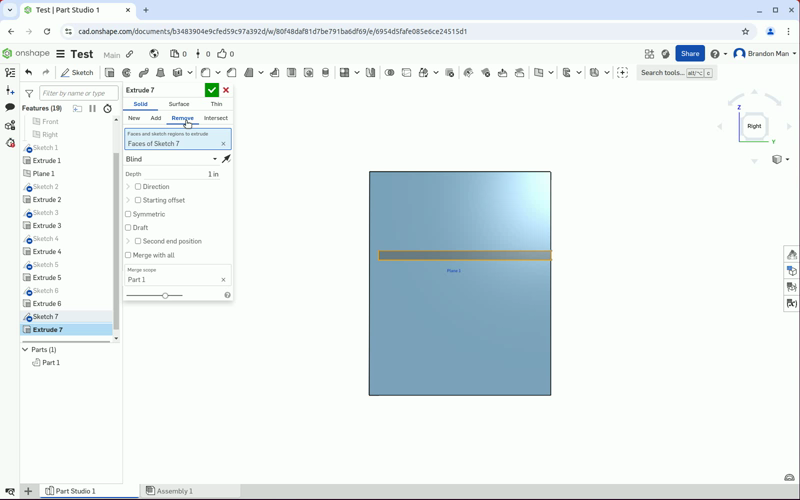
key(tab, 4)
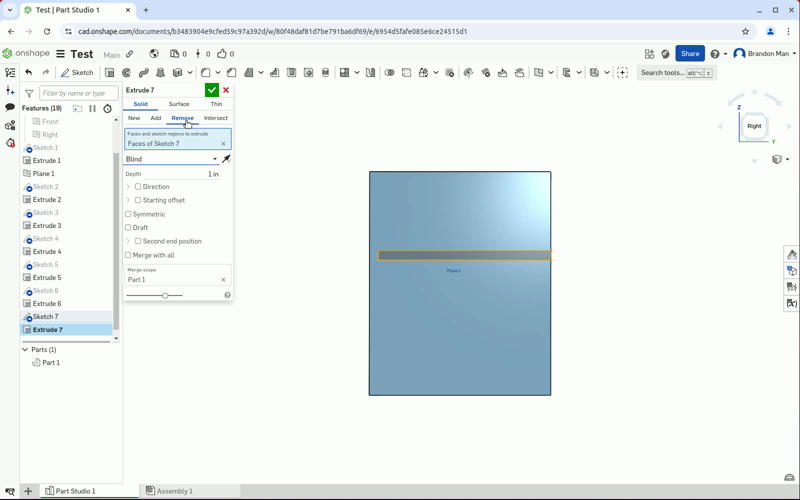
text(0.722)
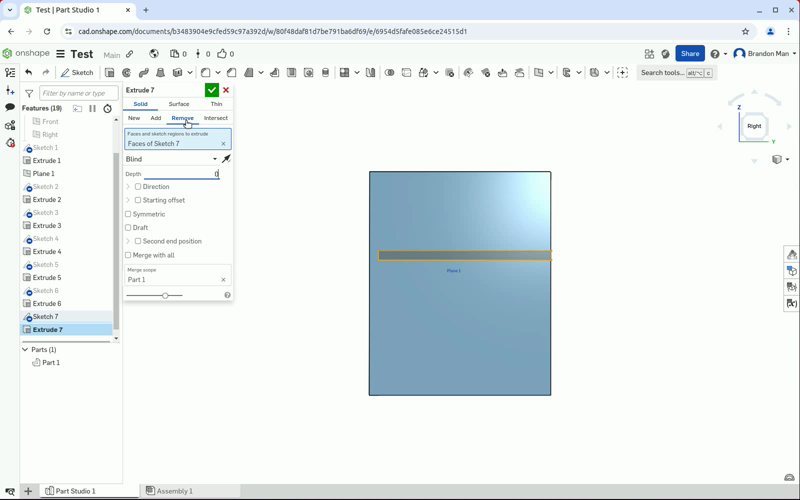
key(tab, 6)
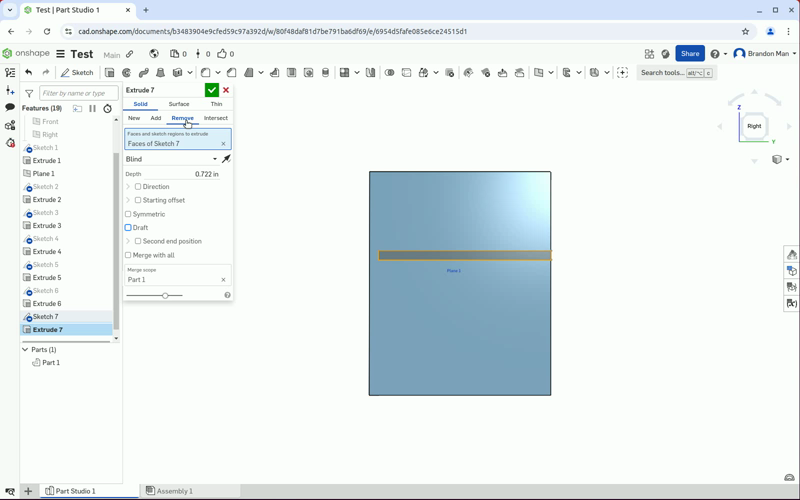
key(space)
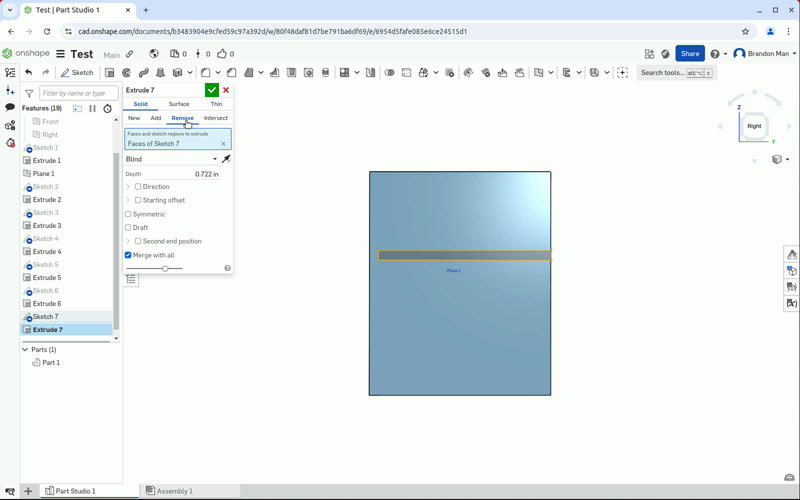
key(enter)
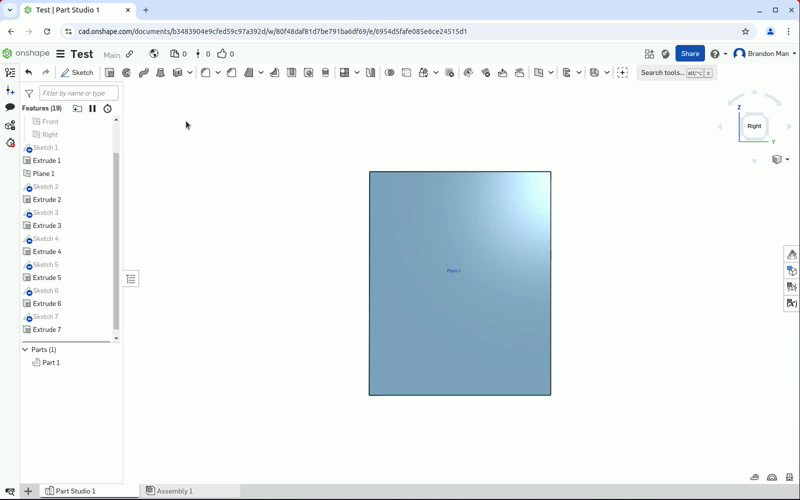
key(shift+h)
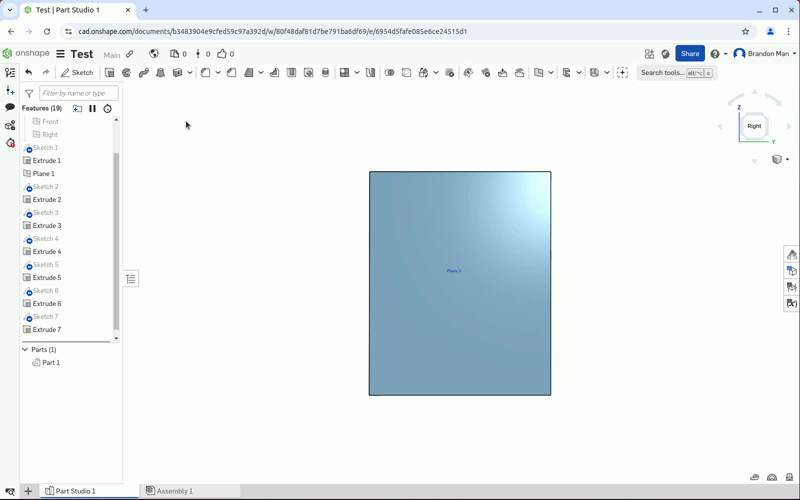
key(shift+h)
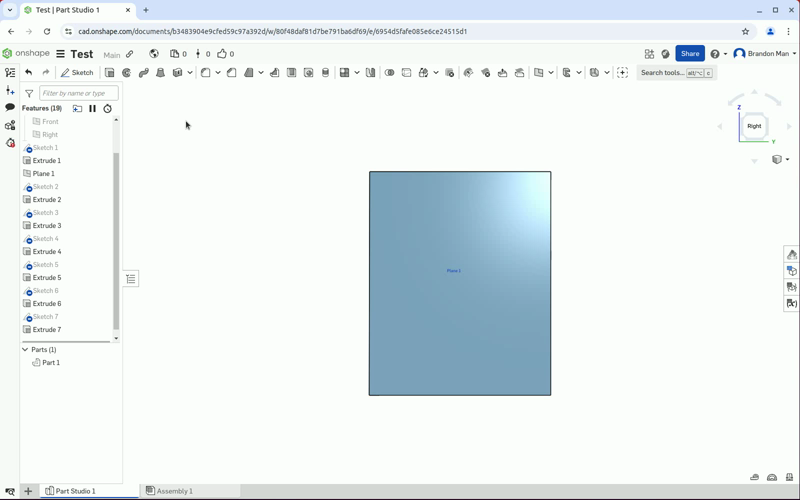
key(shift+7)
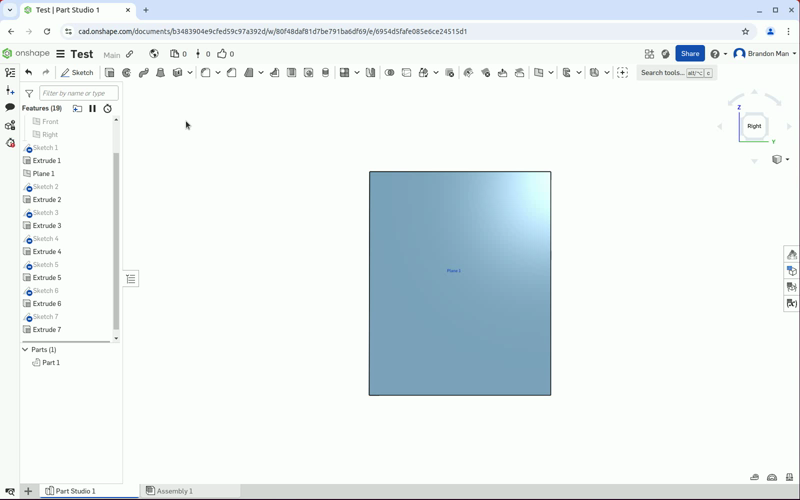
key(right, 2)
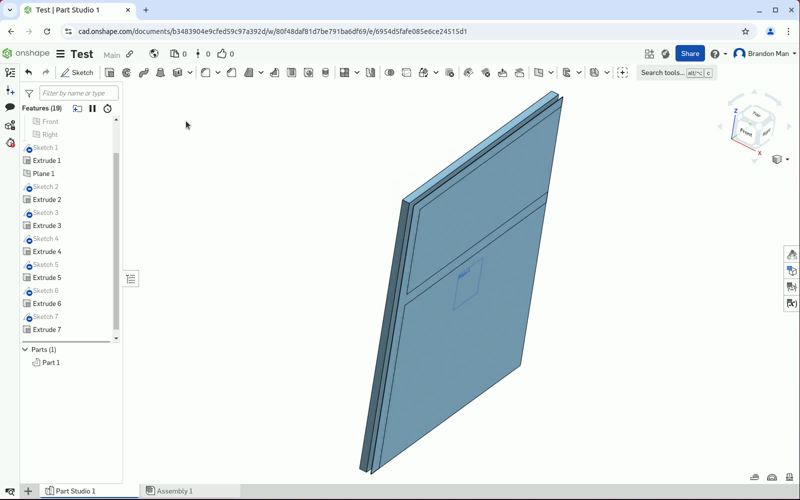
key(down, 2)
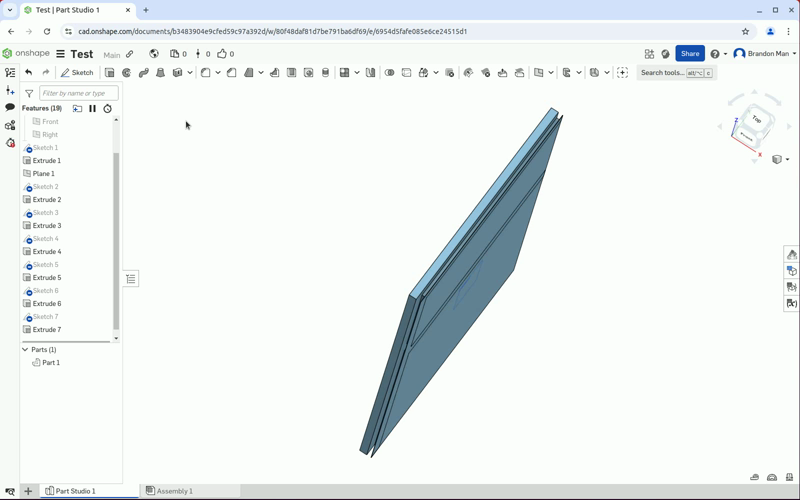
key(up, 2)
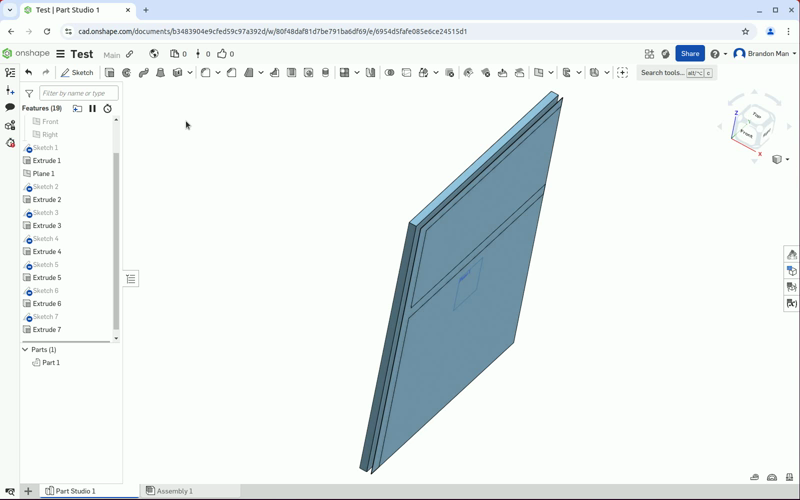
key(left, 2)
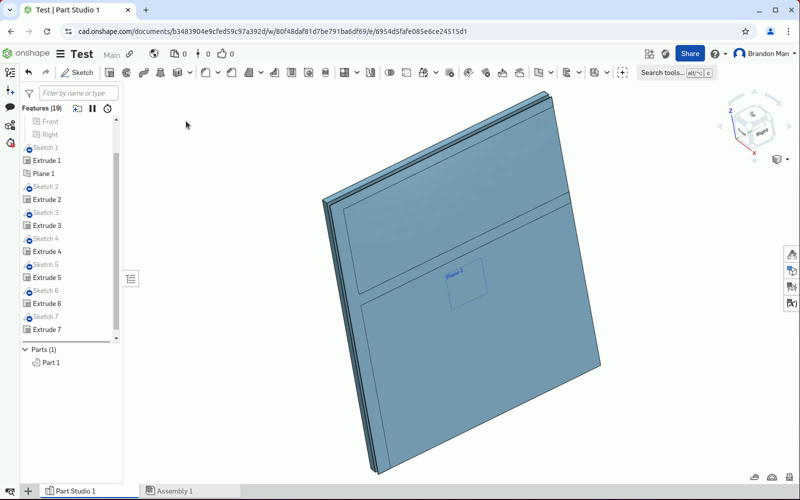
mouse_move(69, 150)
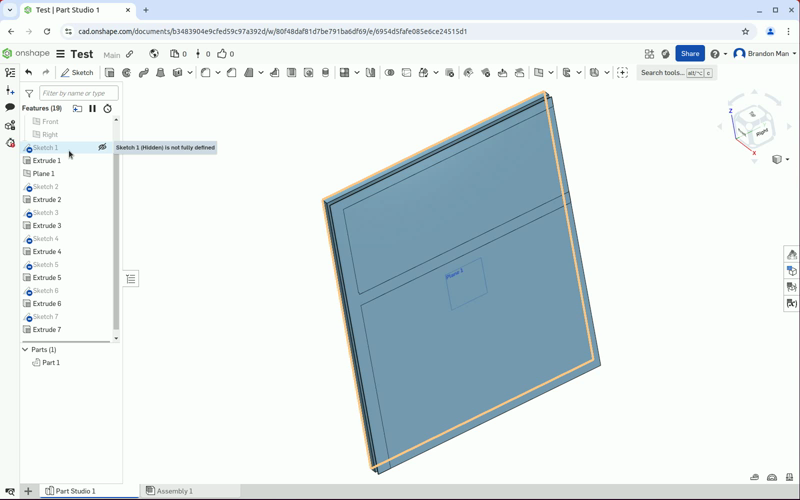
click(69, 150)